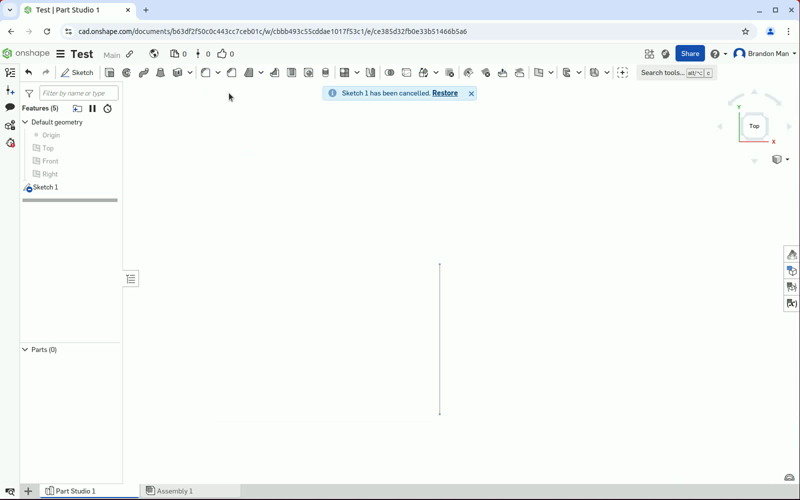
key(shift+h)
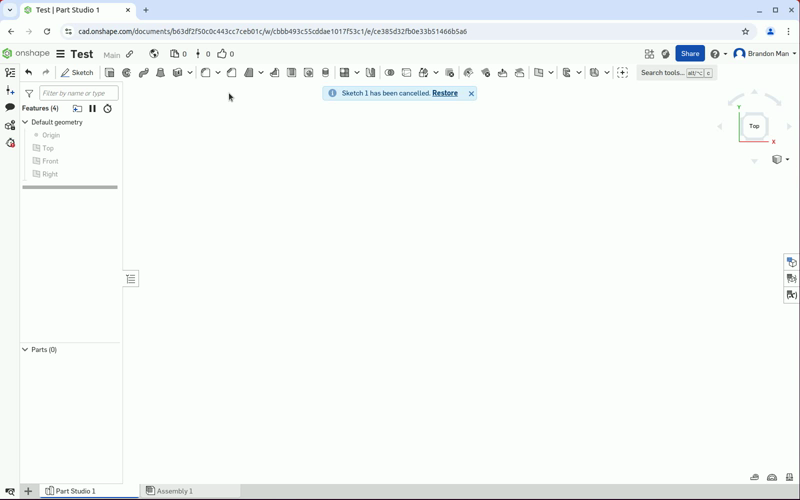
mouse_move(73, 352)
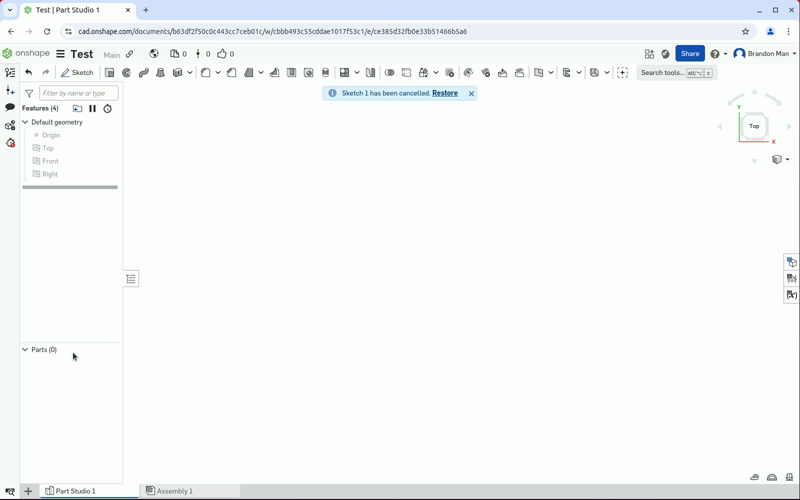
key(y)
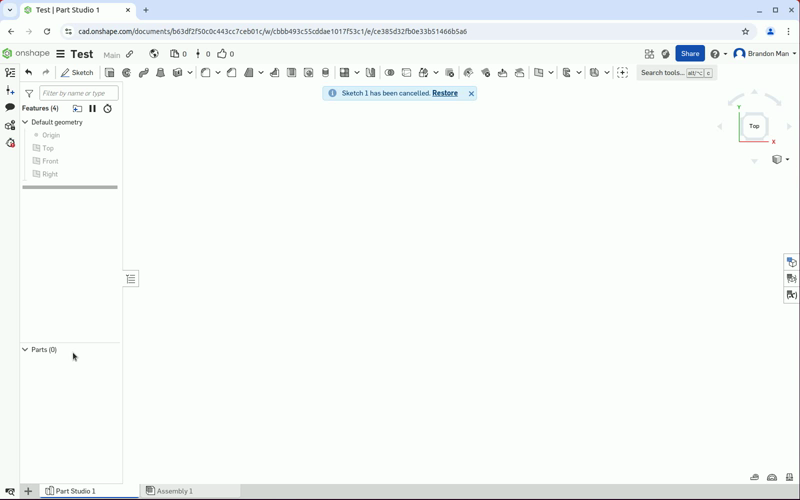
key(shift+p)
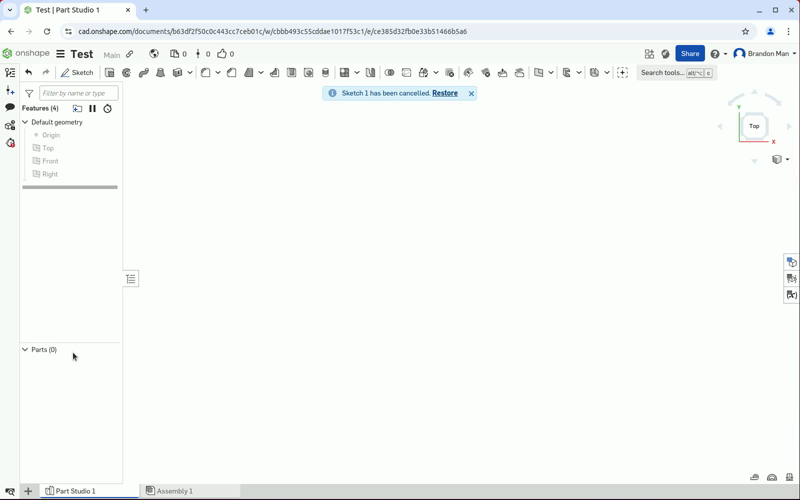
key(space)
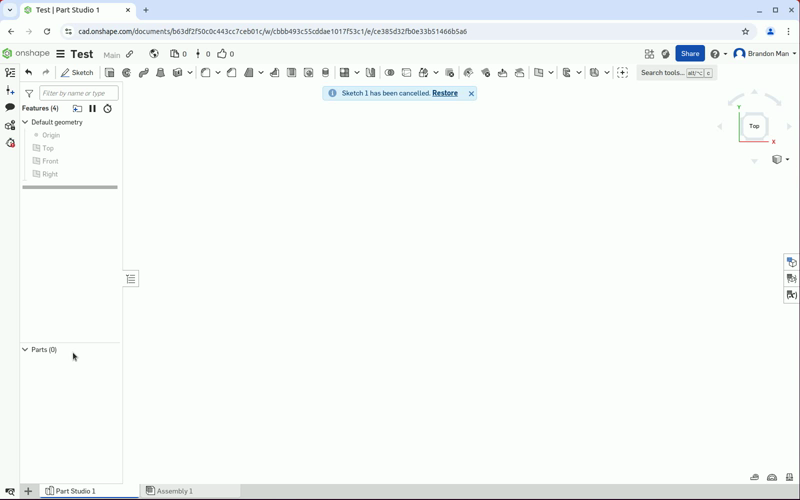
key_down(shift)
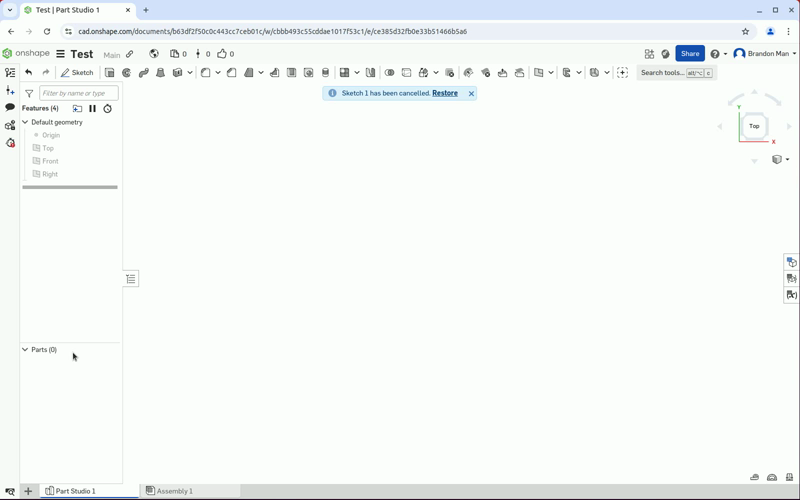
key(up)
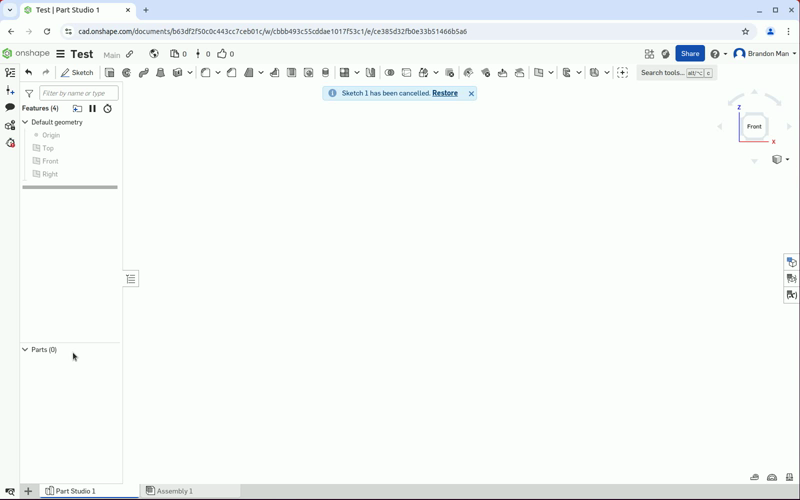
key_up(shift)
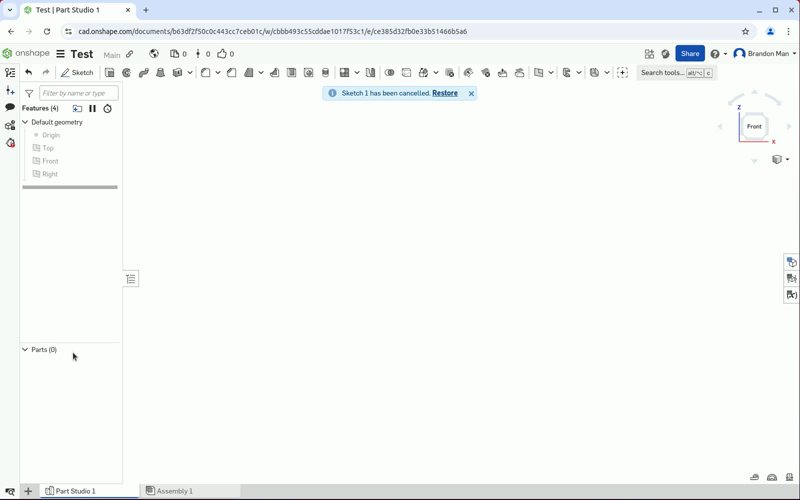
mouse_move(73, 352)
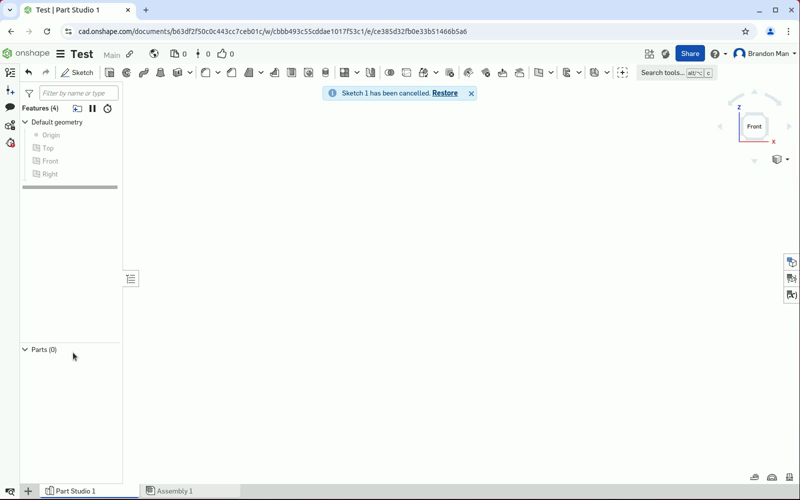
key(shift+y)
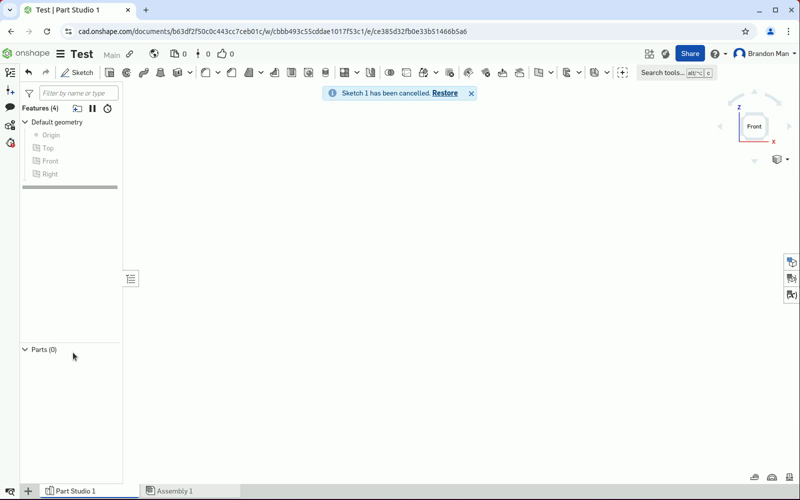
key(shift+s)
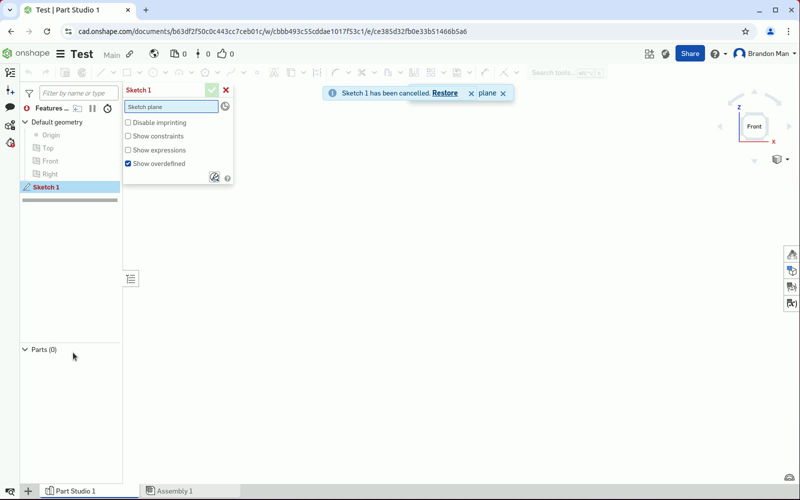
mouse_move(73, 163)
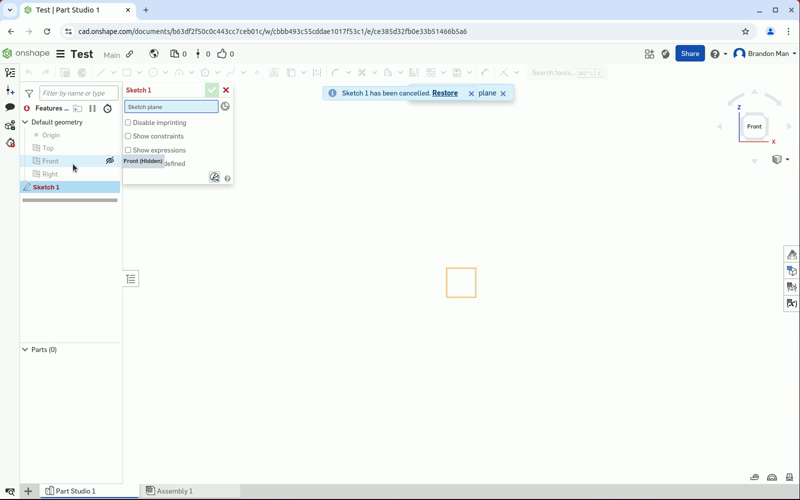
click(73, 163)
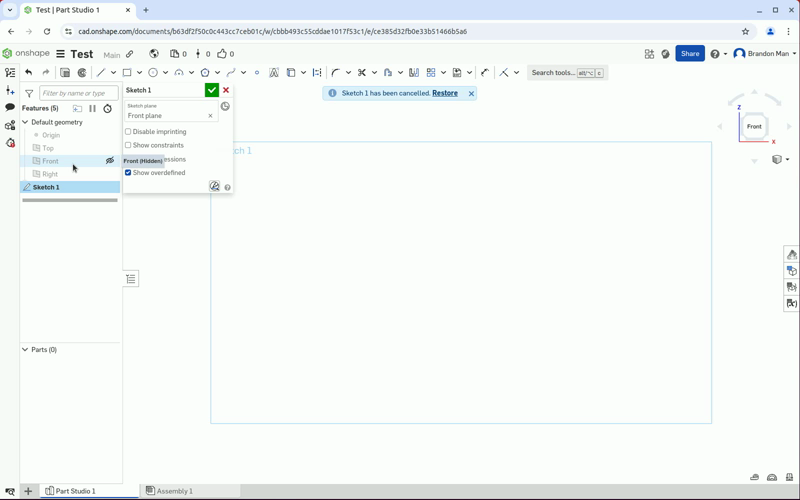
mouse_move(73, 352)
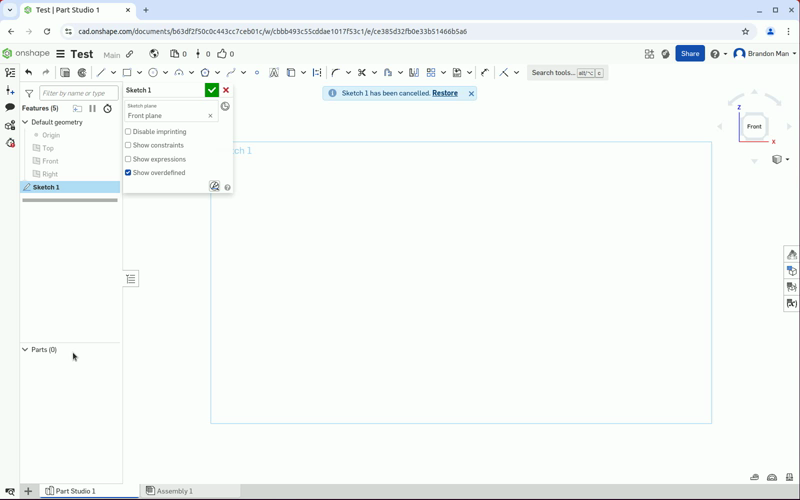
key(y)
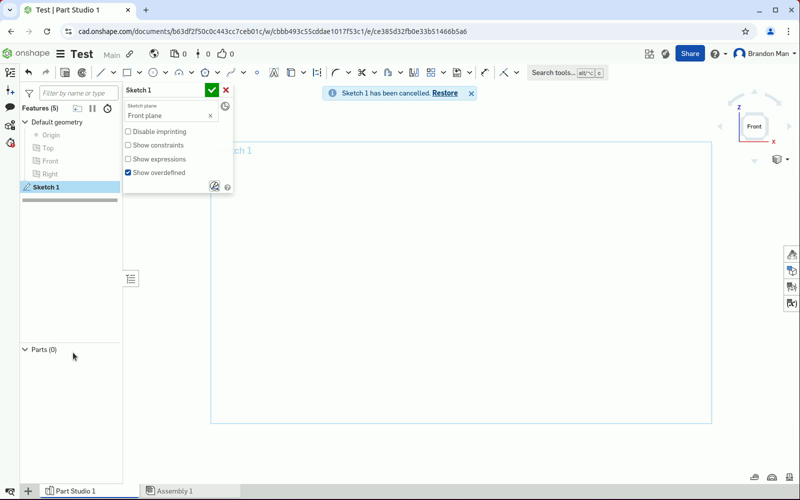
key(l)
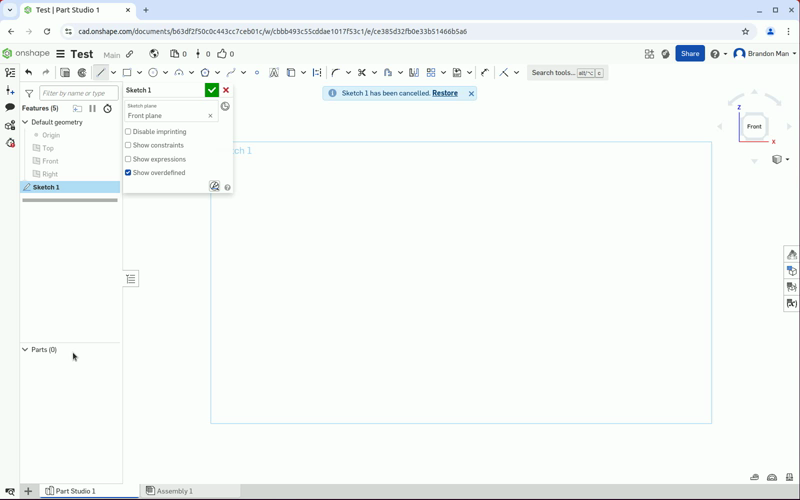
key_down(shift)
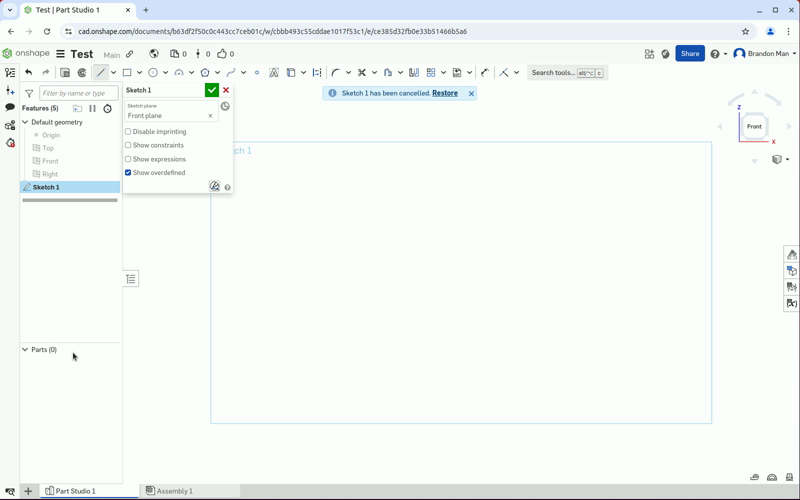
mouse_move(395, 297)
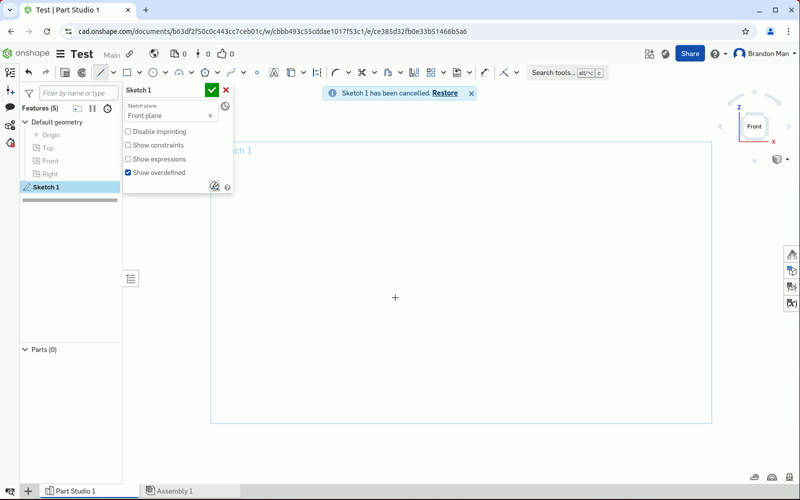
click(395, 297)
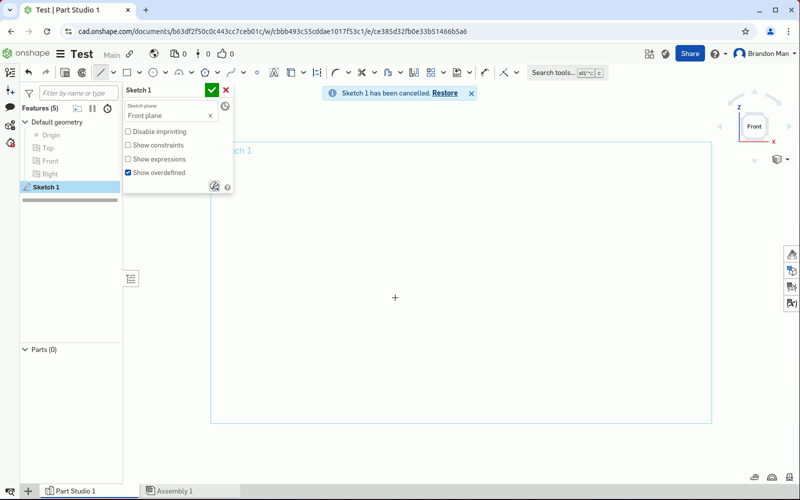
key_up(shift)
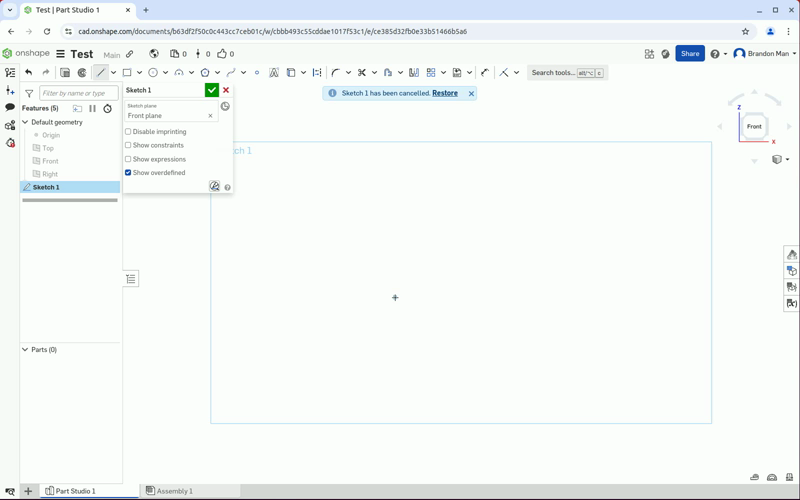
key_down(shift)
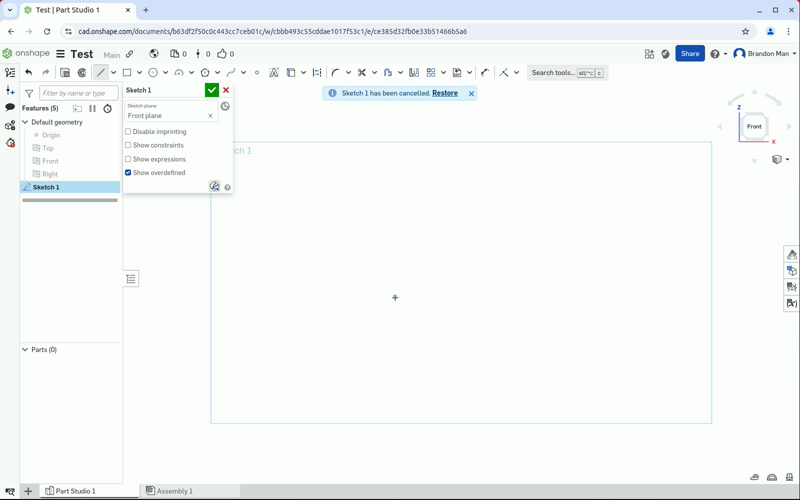
mouse_move(425, 297)
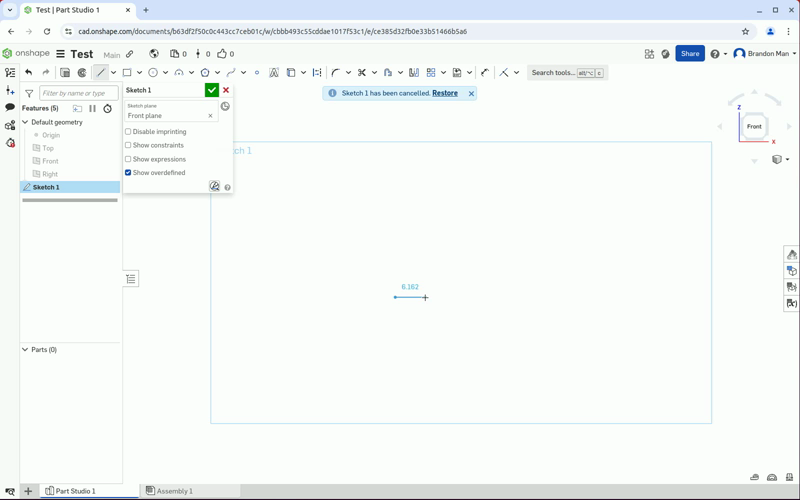
mouse_move(414, 297)
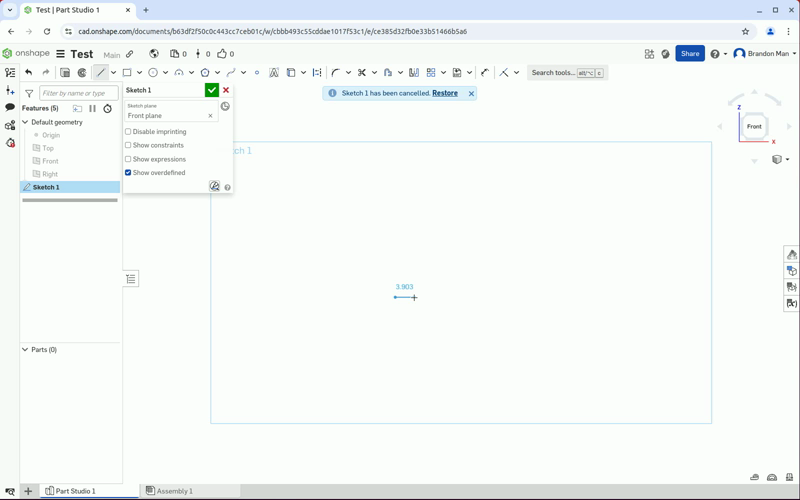
click(414, 297)
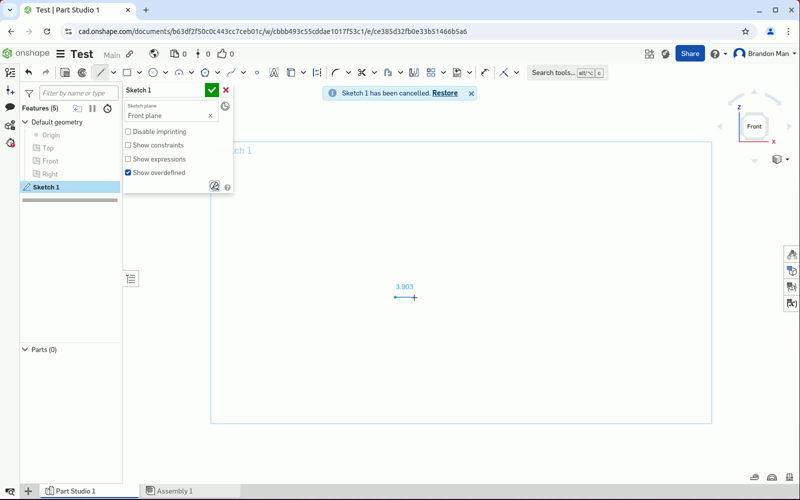
key_up(shift)
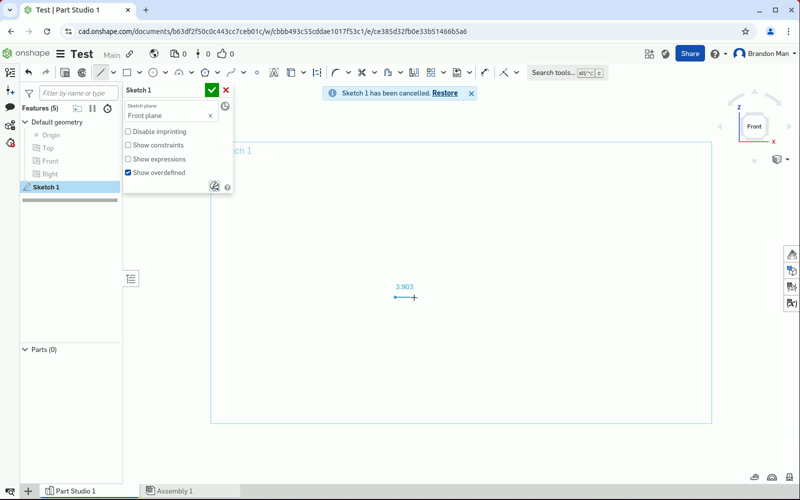
key_down(shift)
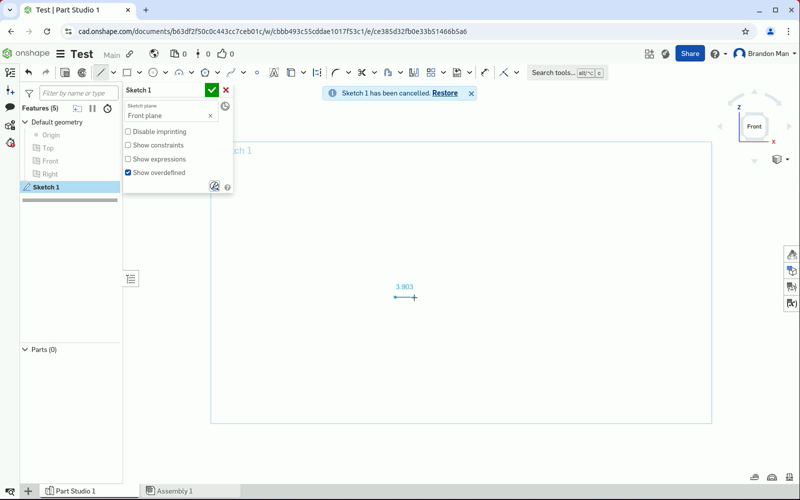
mouse_move(444, 297)
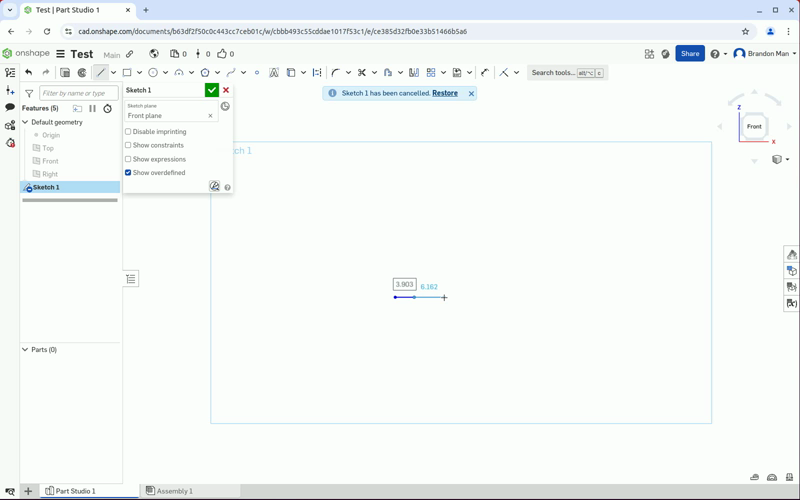
mouse_move(414, 258)
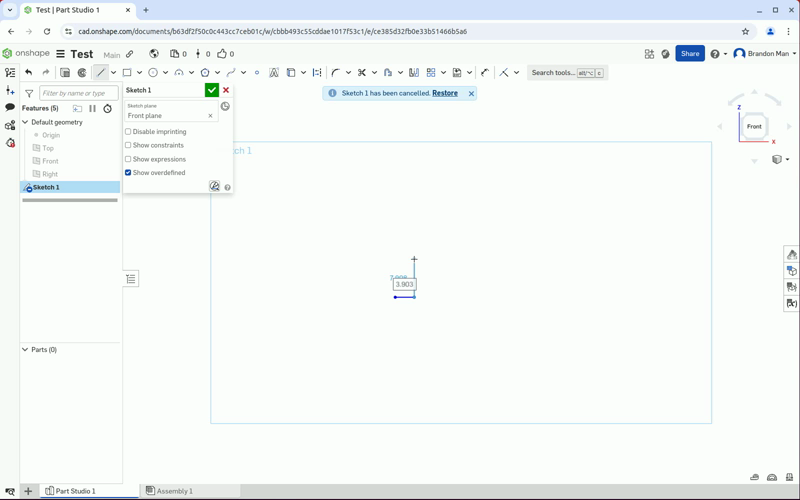
click(414, 258)
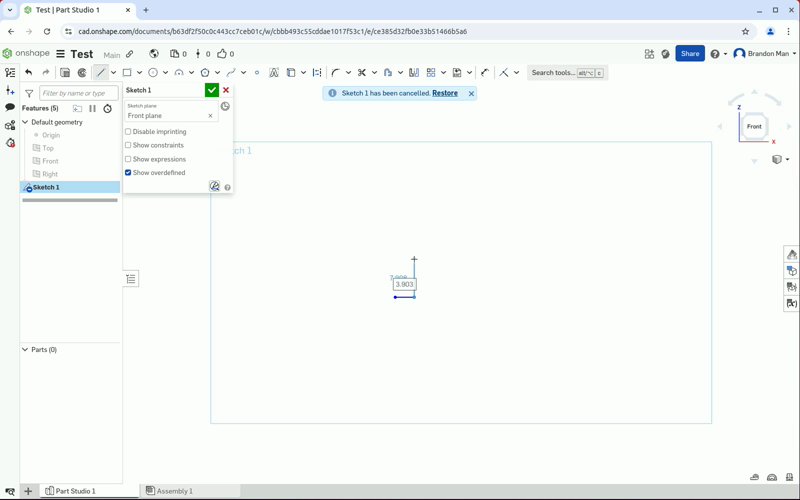
key_up(shift)
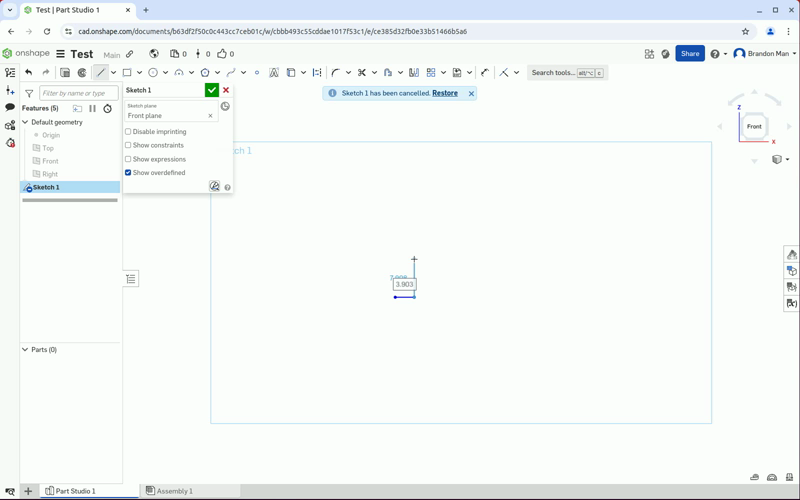
key(esc)
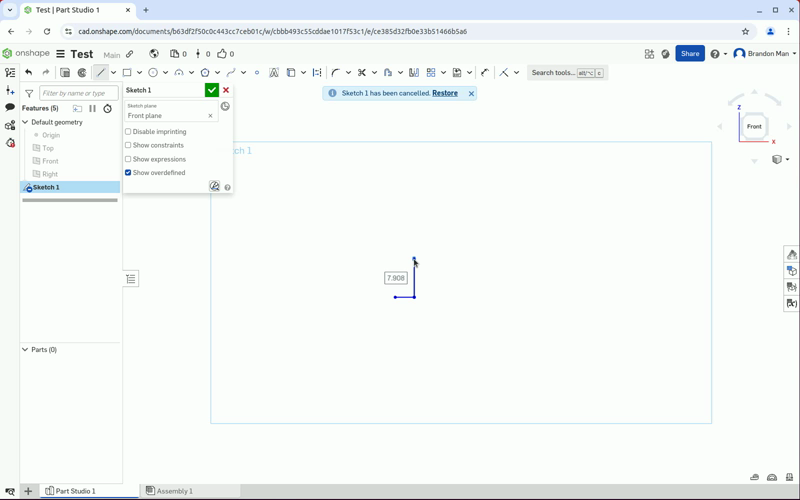
key(a)
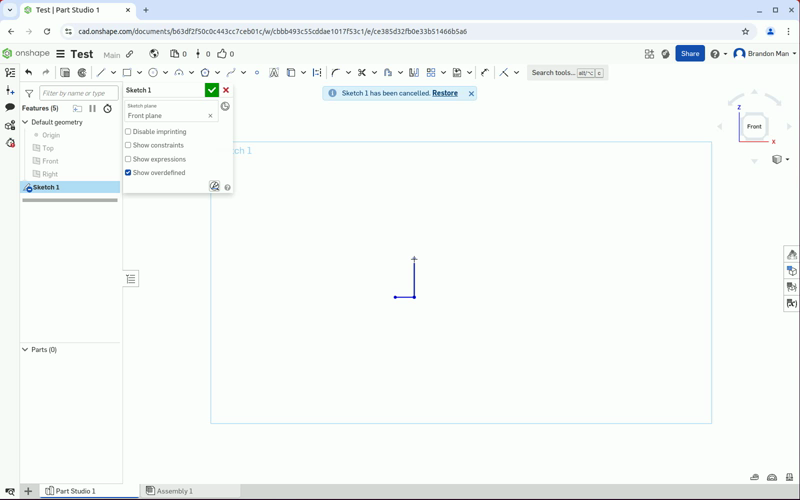
mouse_move(414, 258)
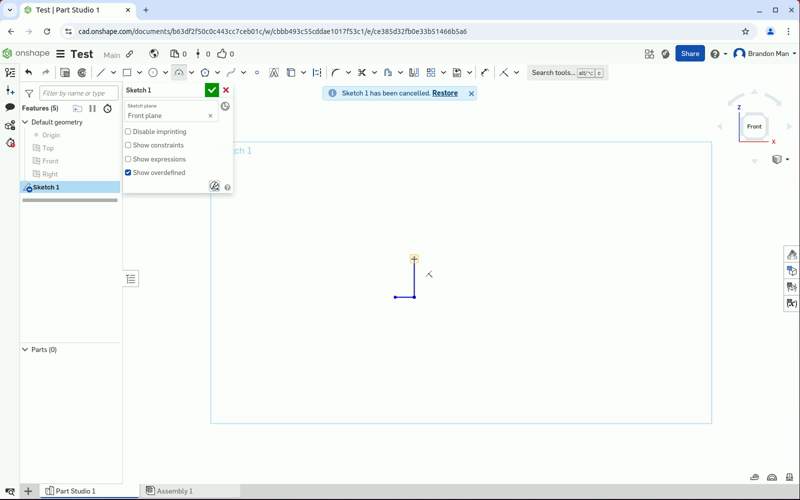
click(414, 258)
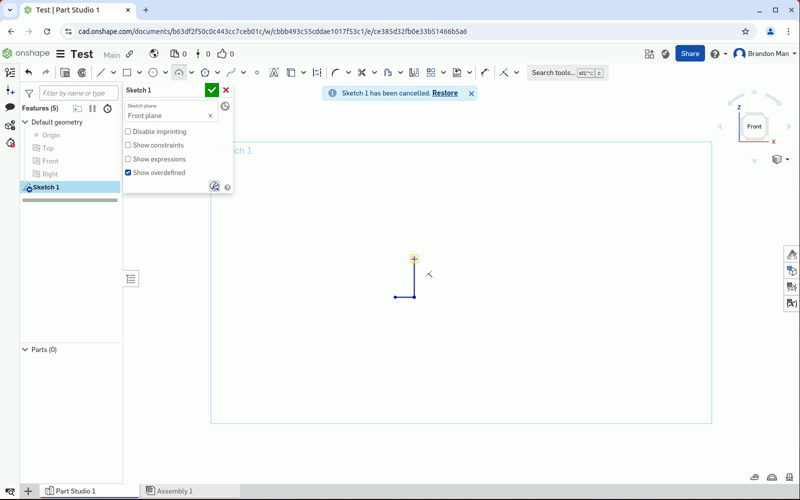
key_down(shift)
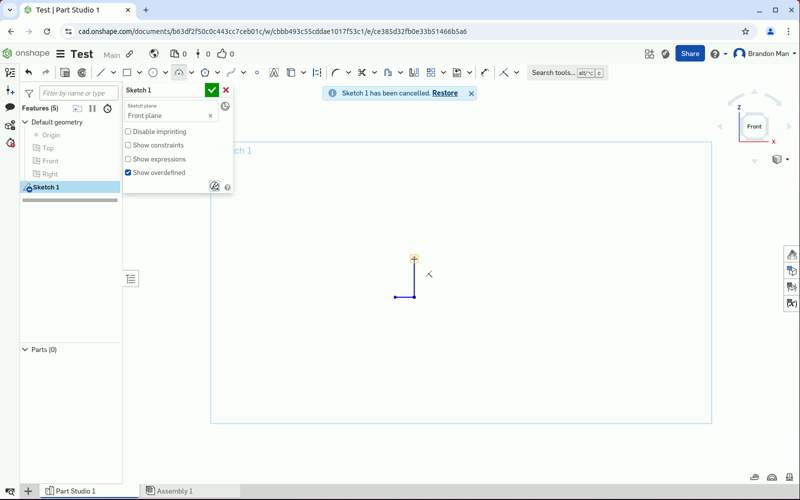
mouse_move(423, 249)
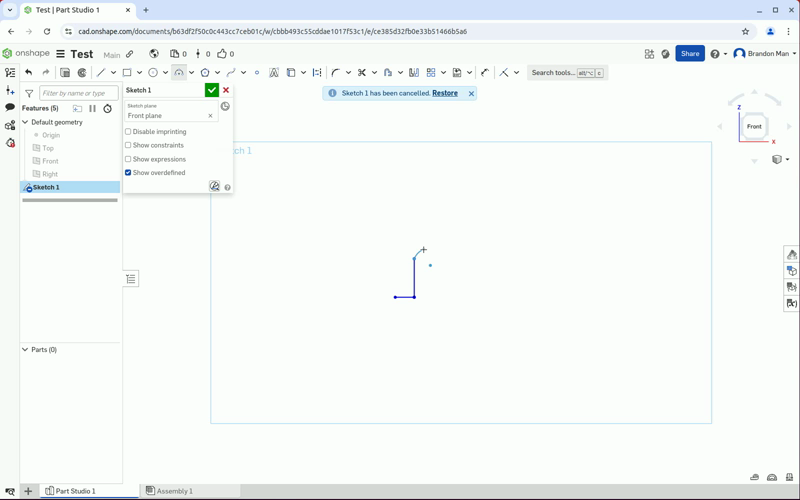
click(423, 249)
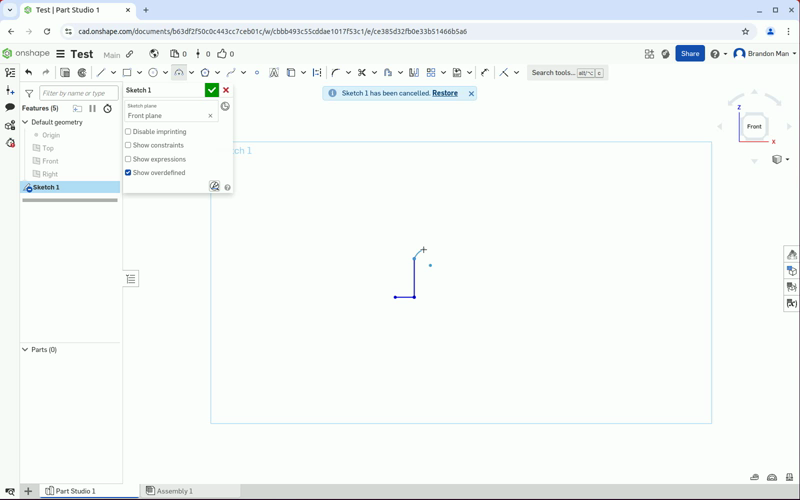
mouse_move(416, 252)
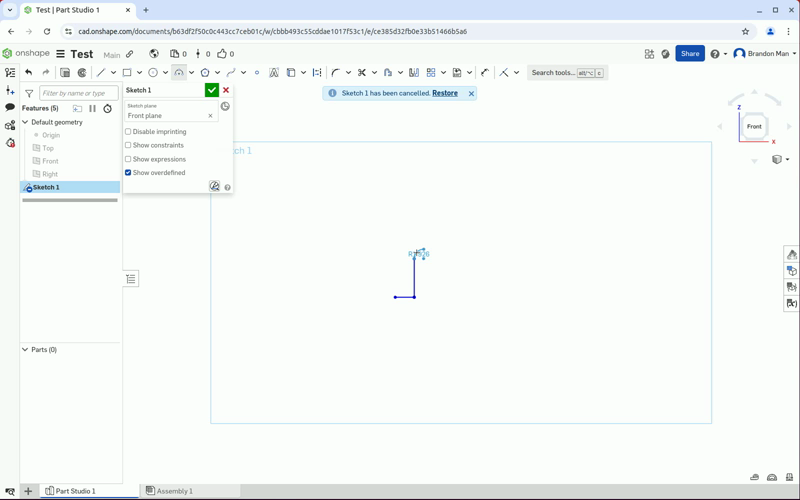
click(416, 252)
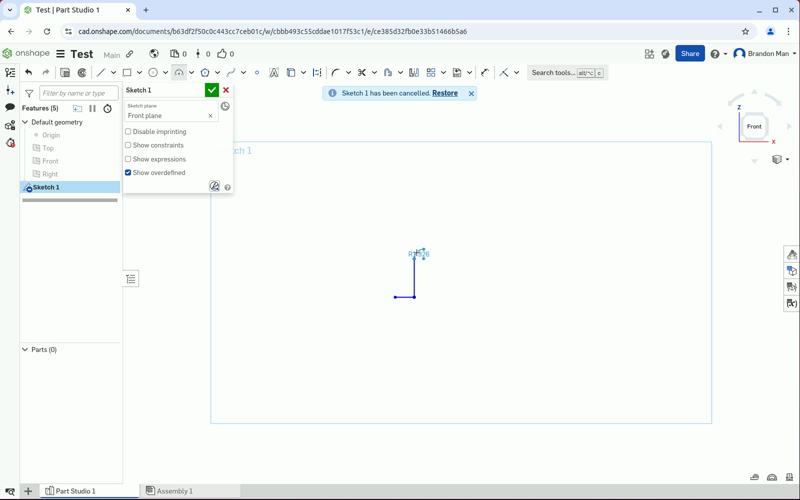
key_up(shift)
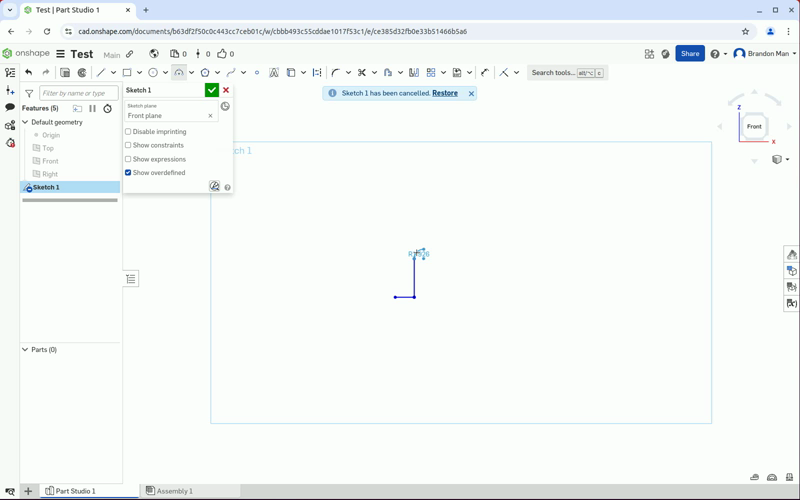
key(esc)
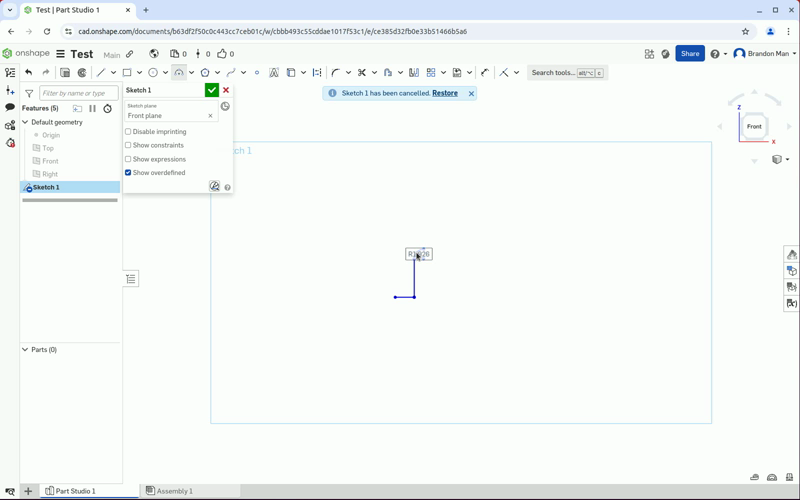
key(l)
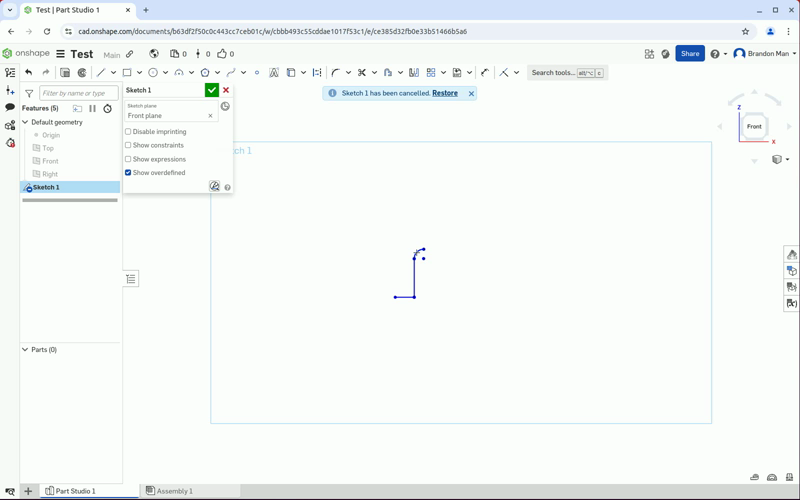
mouse_move(423, 249)
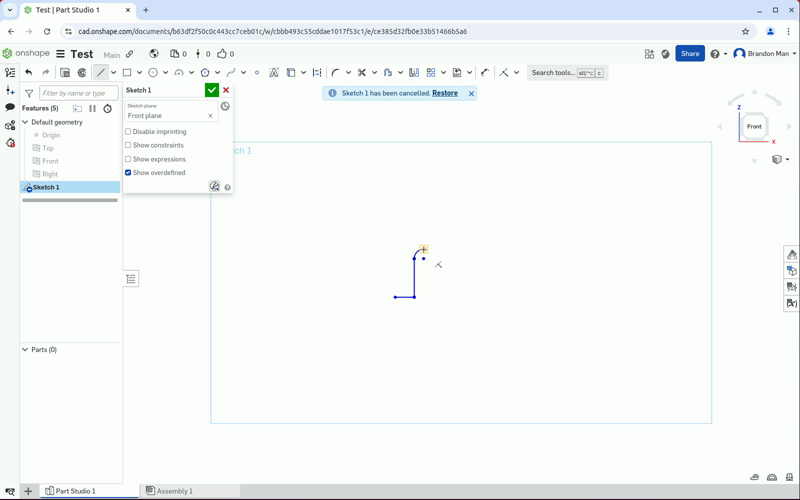
click(423, 249)
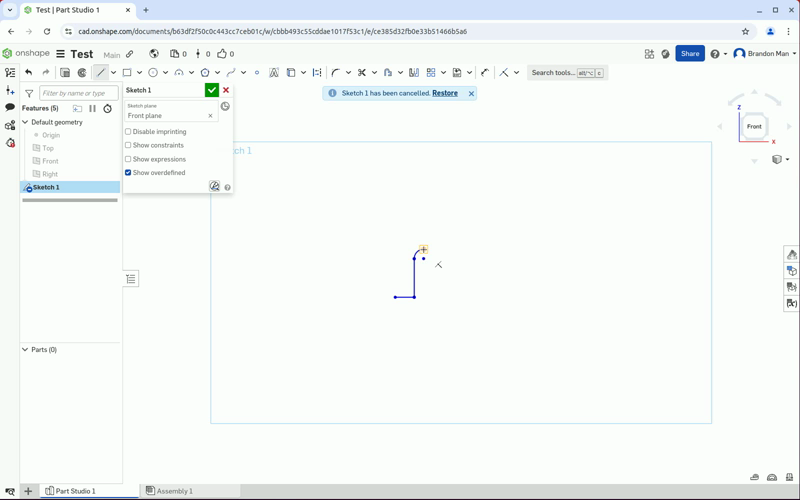
key_down(shift)
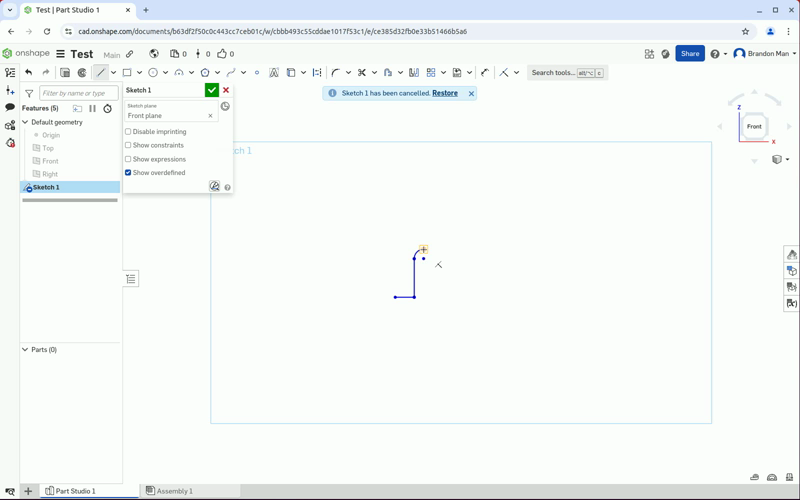
mouse_move(496, 249)
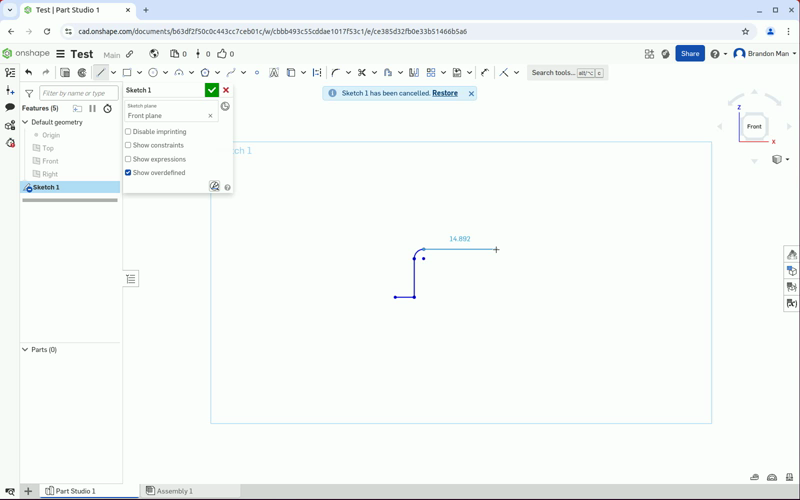
click(496, 249)
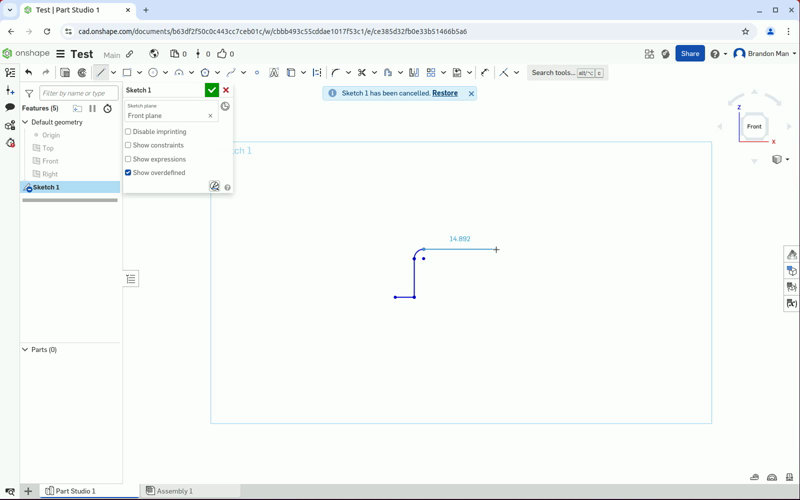
key_up(shift)
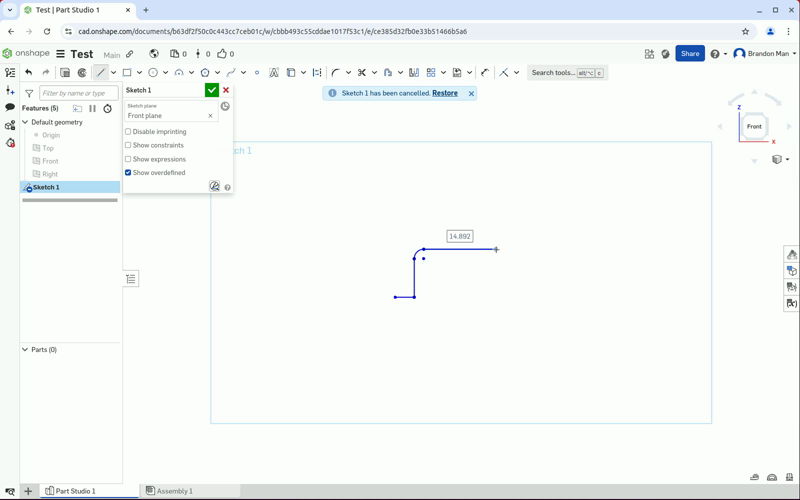
key(esc)
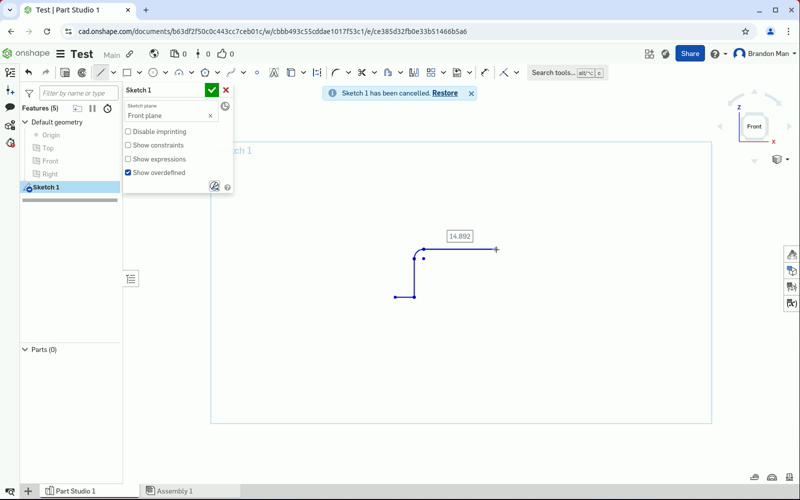
key(a)
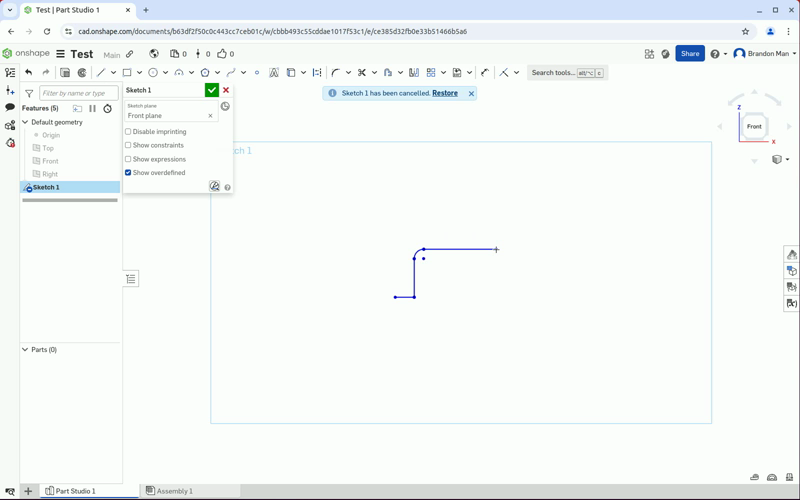
mouse_move(496, 249)
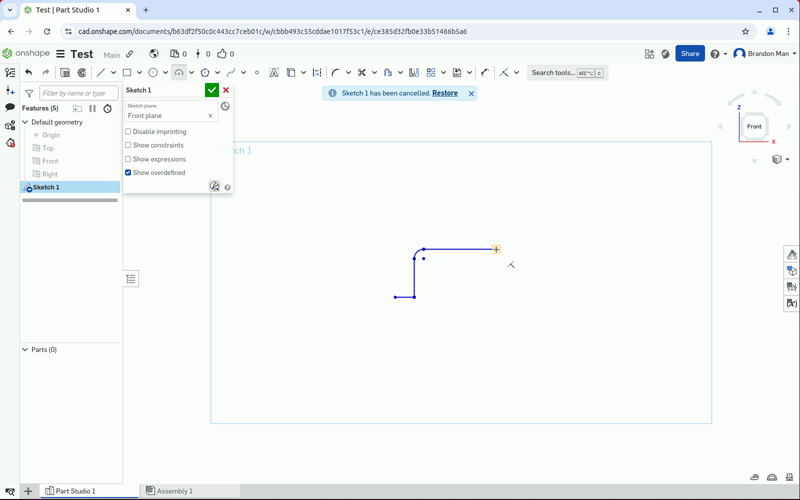
click(496, 249)
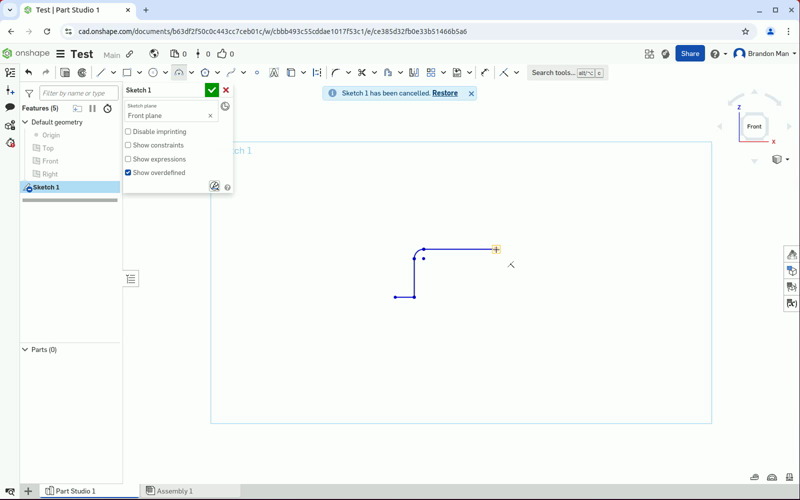
key_down(shift)
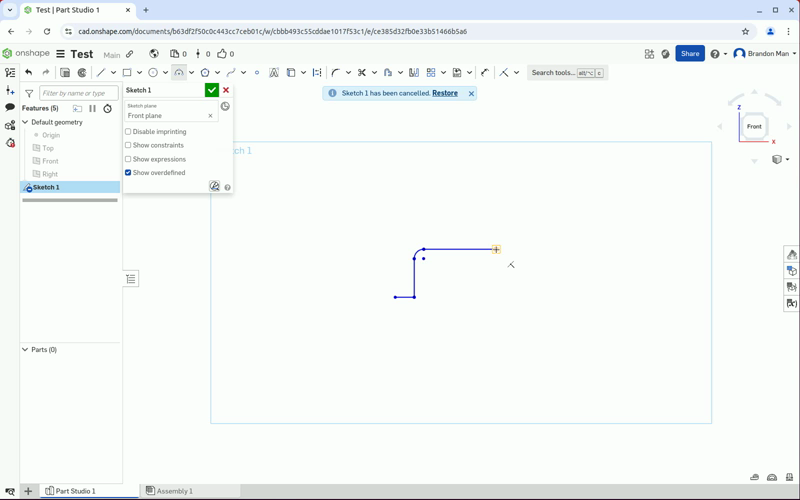
mouse_move(505, 258)
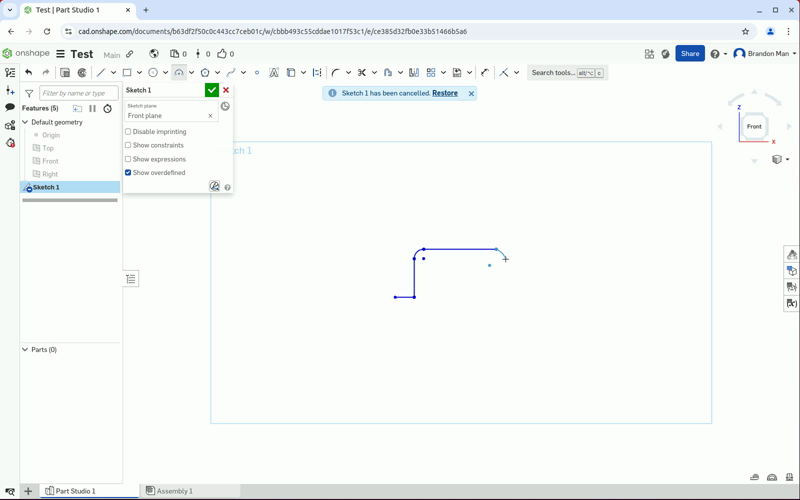
click(505, 258)
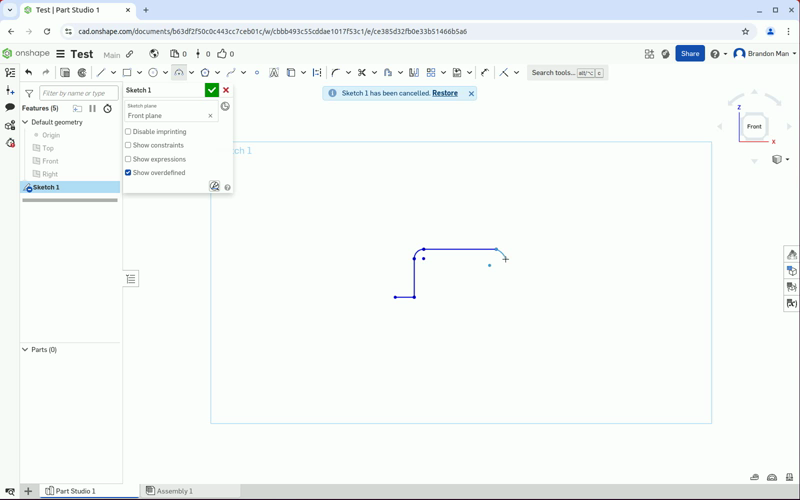
mouse_move(503, 252)
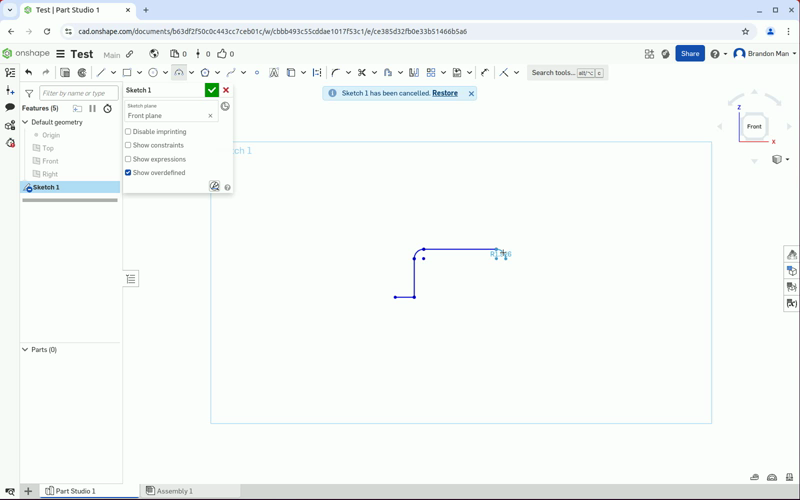
click(503, 252)
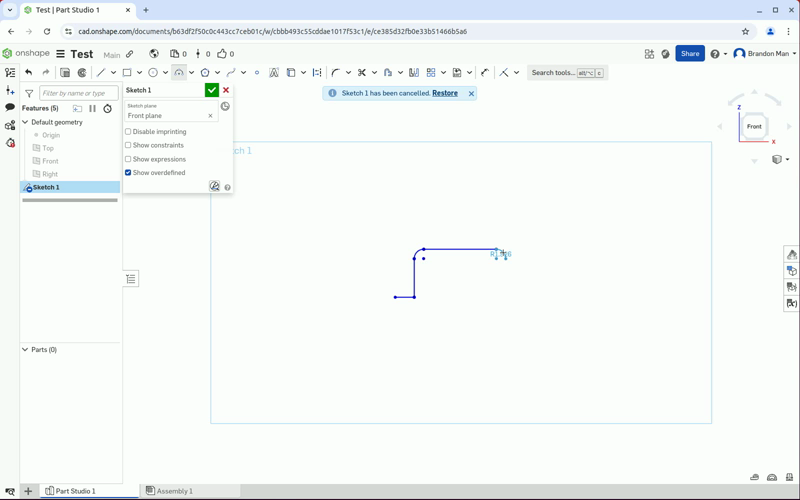
key_up(shift)
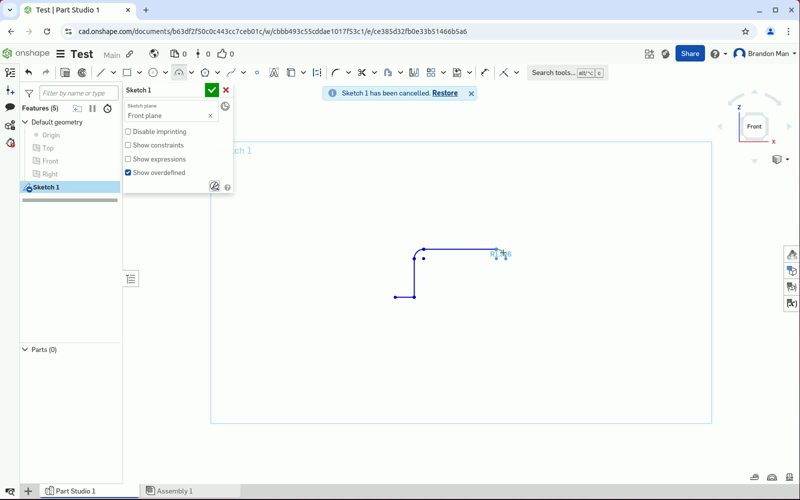
key(esc)
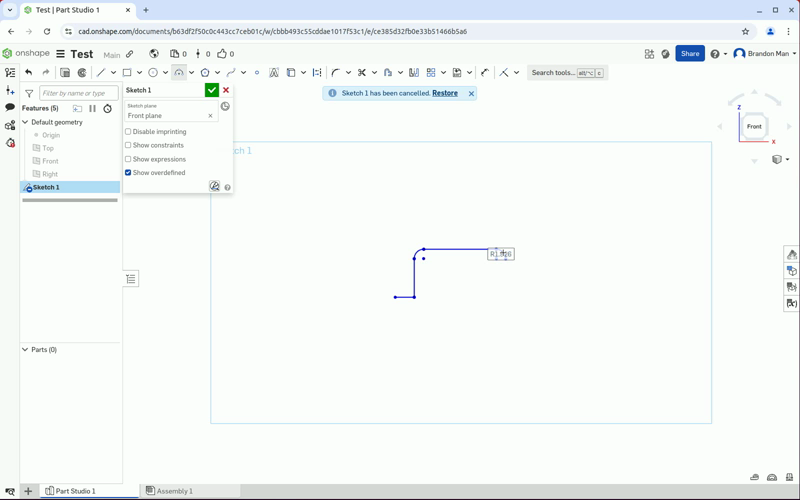
key(l)
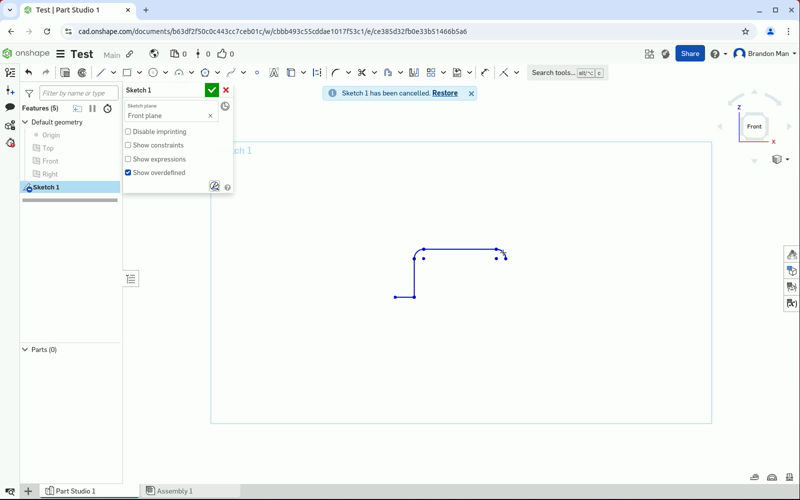
mouse_move(505, 258)
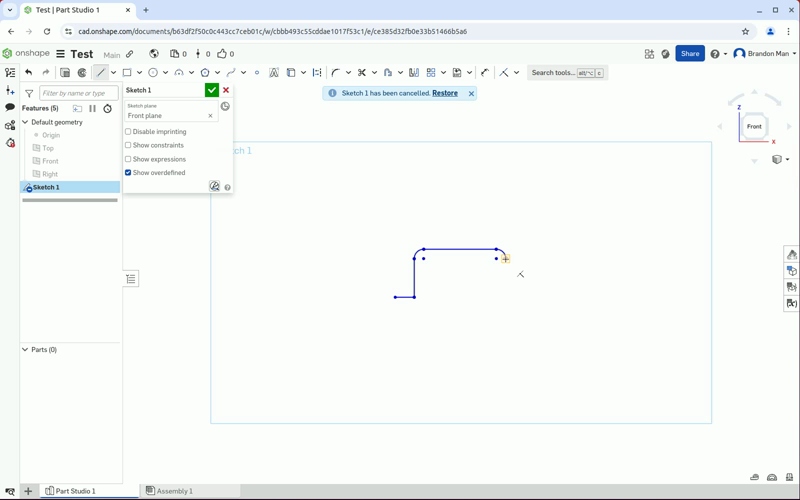
click(505, 258)
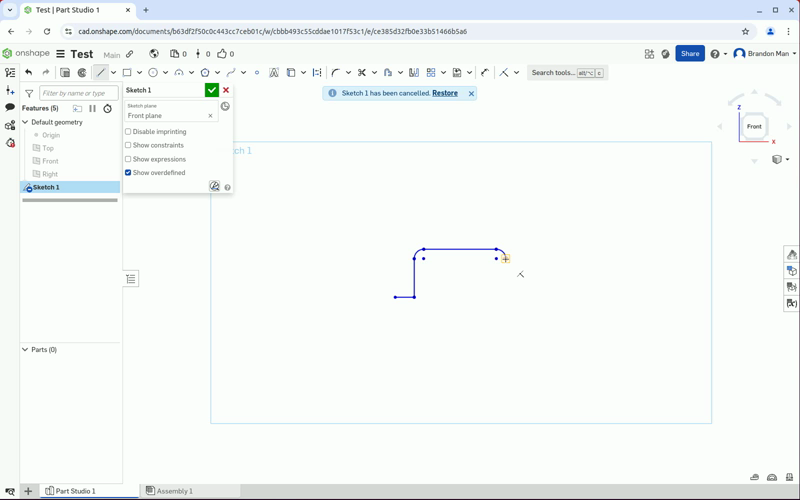
key_down(shift)
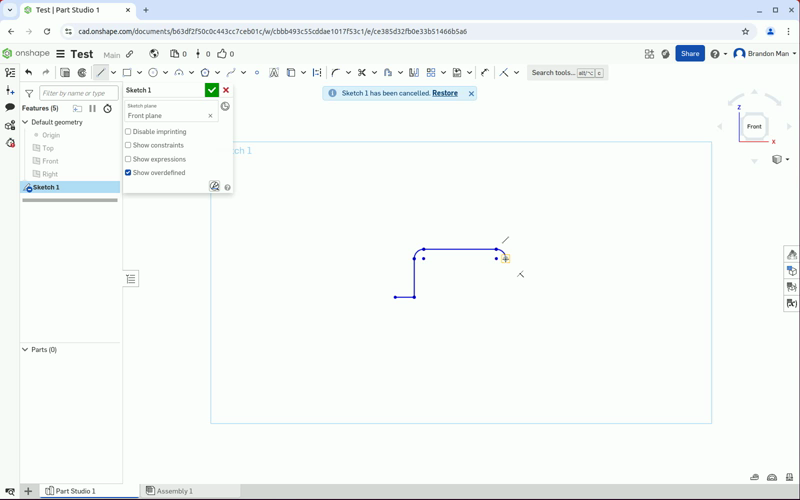
mouse_move(535, 258)
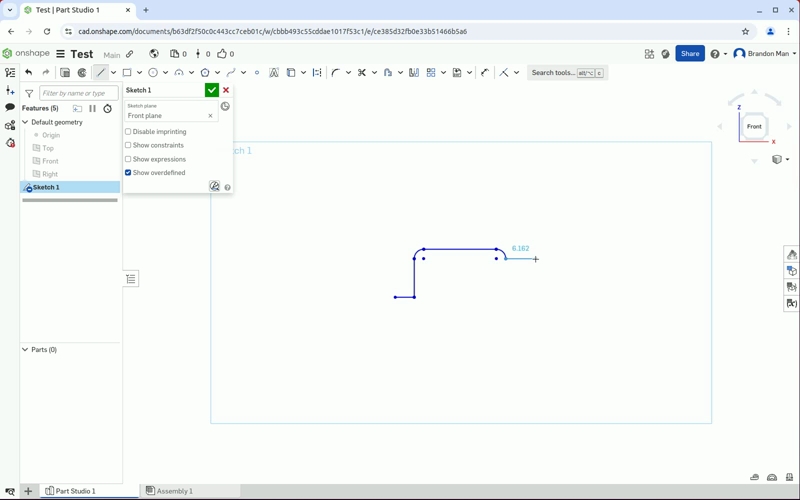
mouse_move(505, 297)
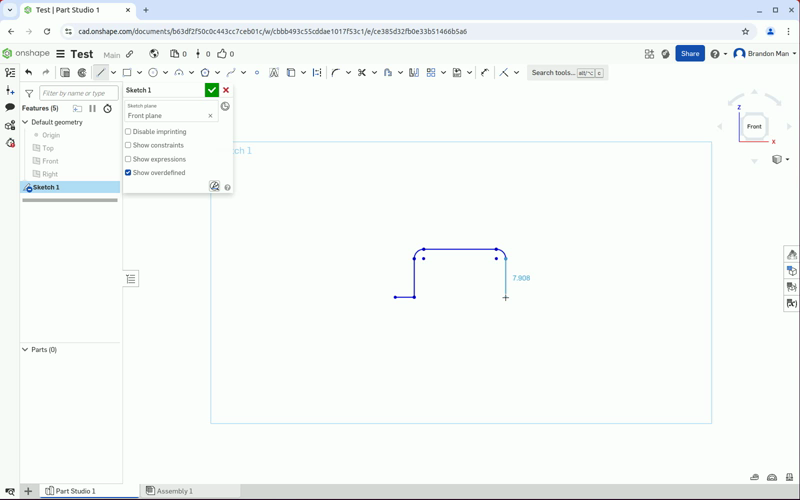
click(505, 297)
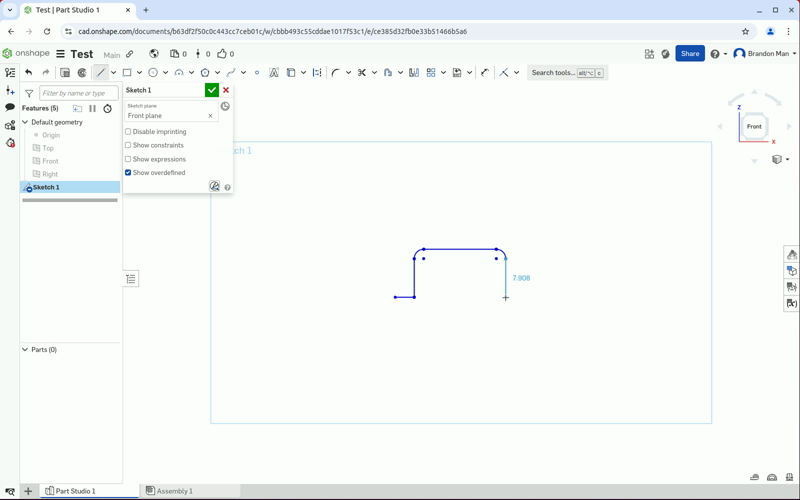
key_up(shift)
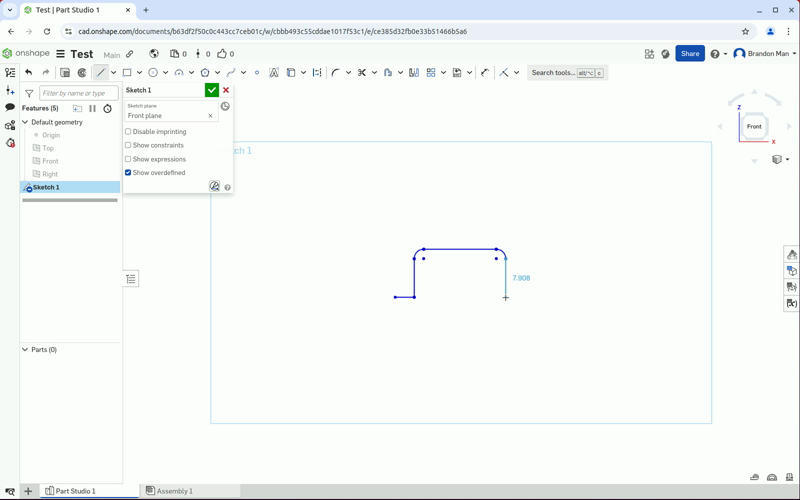
key_down(shift)
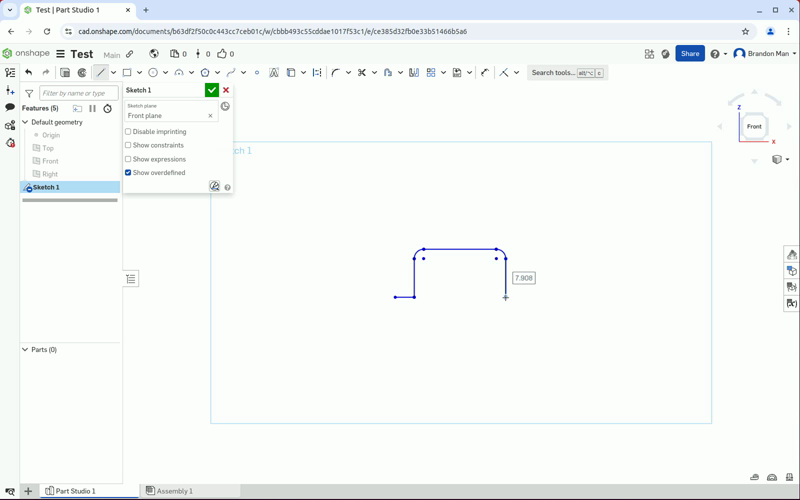
mouse_move(535, 297)
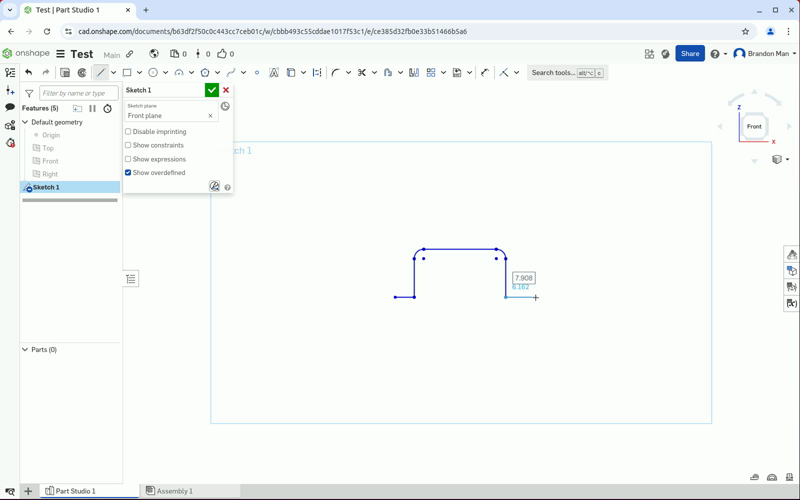
mouse_move(525, 297)
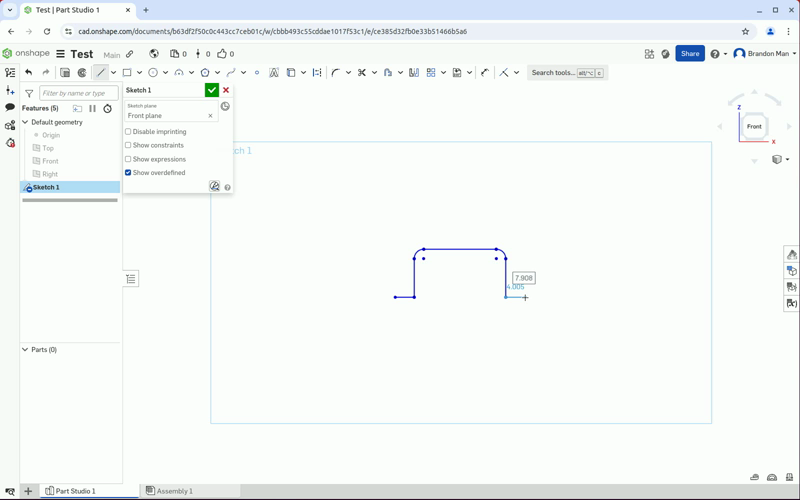
click(525, 297)
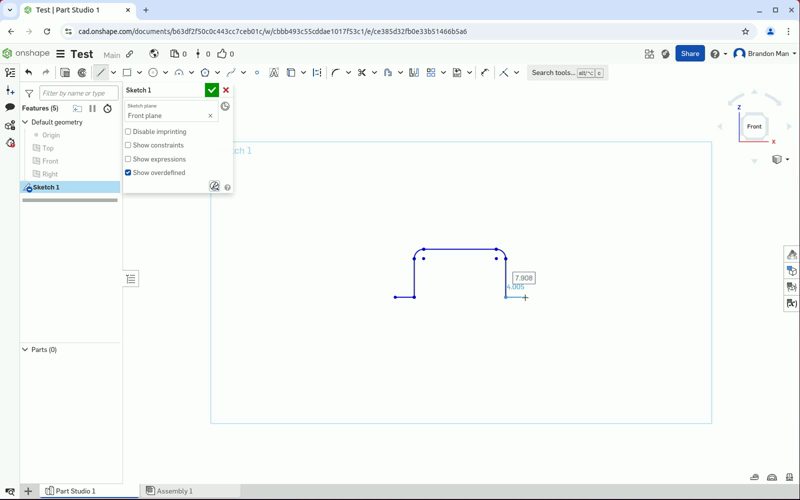
key_up(shift)
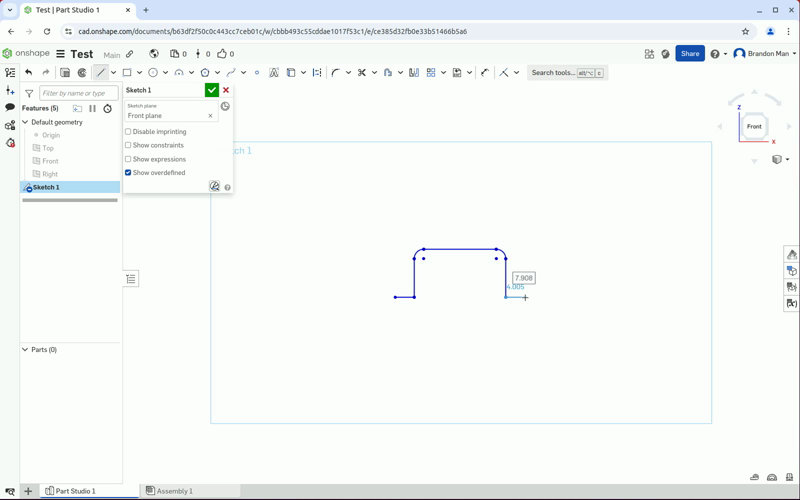
key_down(shift)
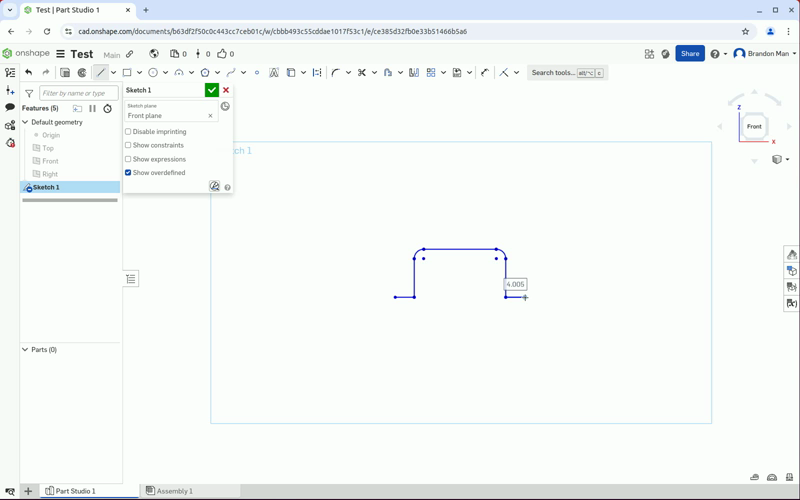
mouse_move(555, 297)
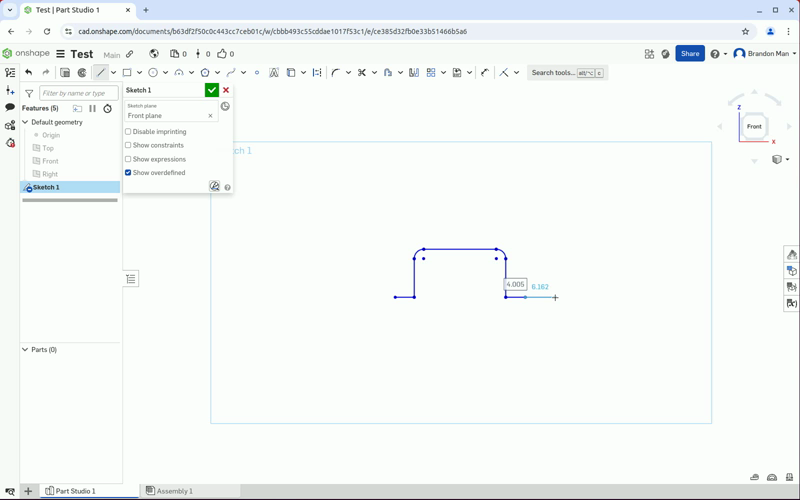
mouse_move(525, 258)
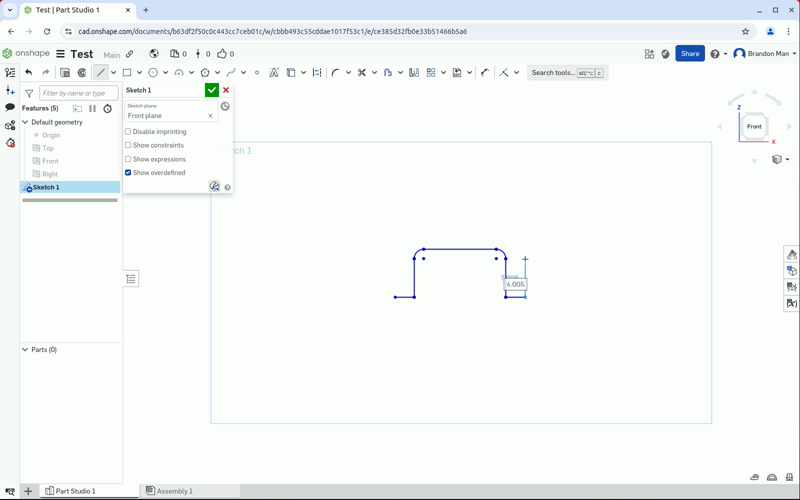
click(525, 258)
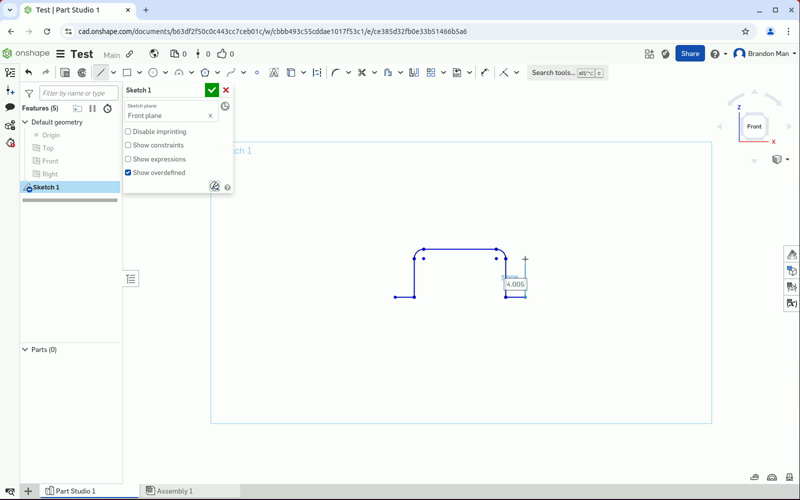
key_up(shift)
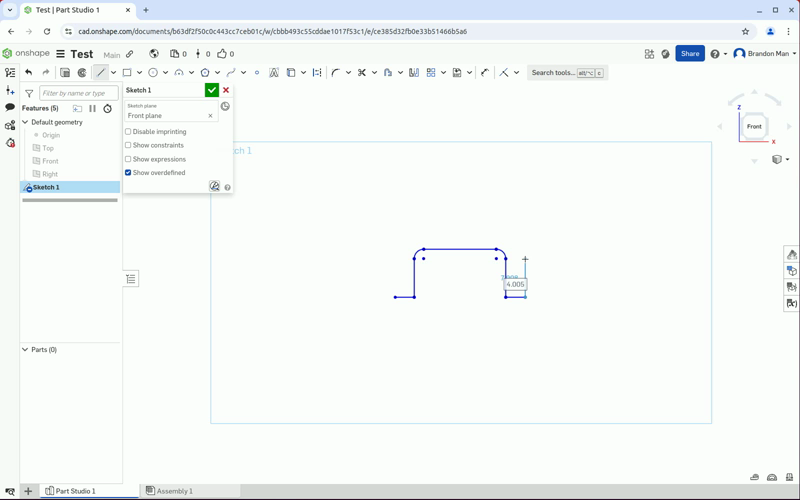
key(esc)
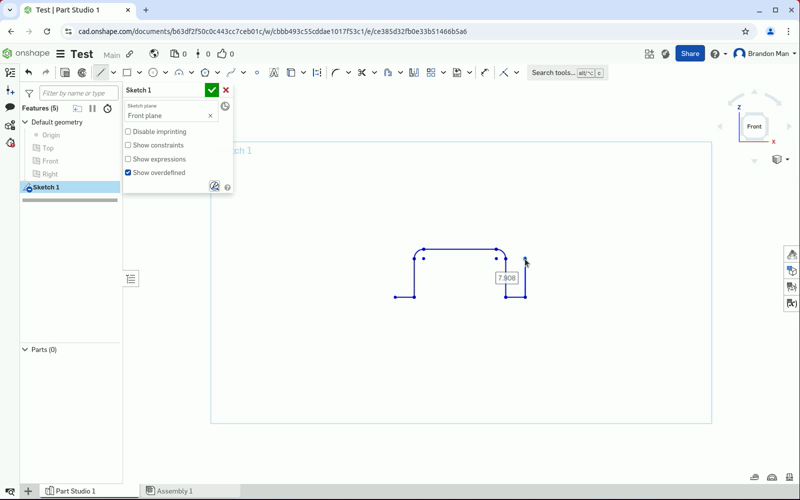
key(a)
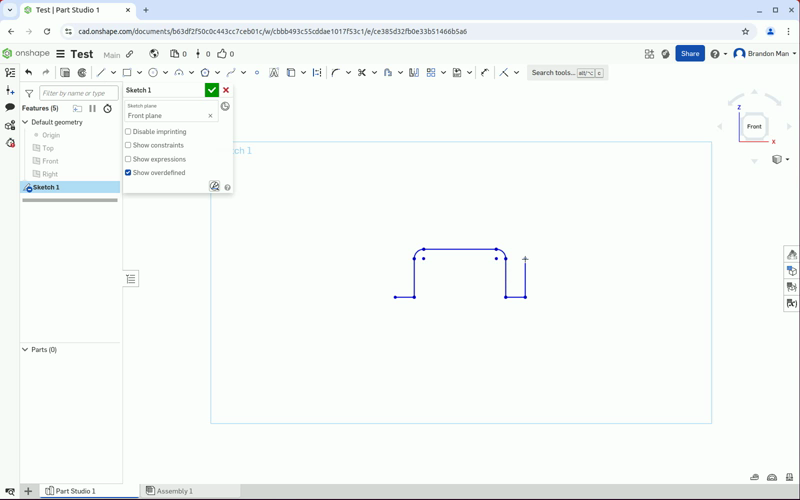
mouse_move(525, 258)
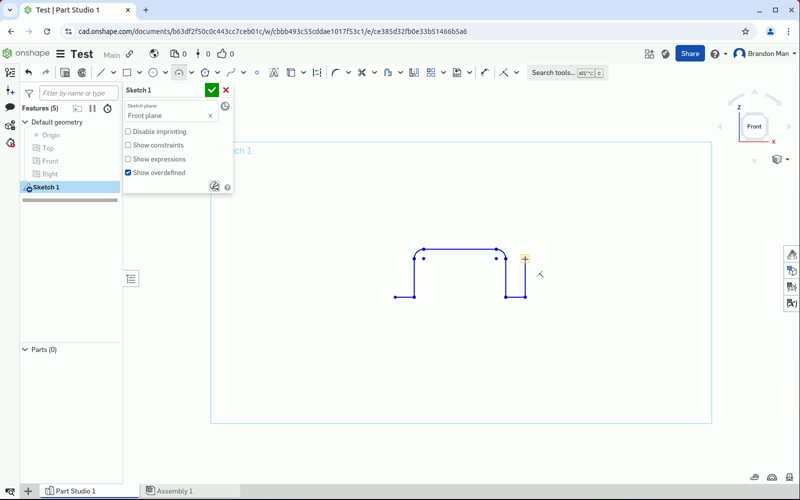
click(525, 258)
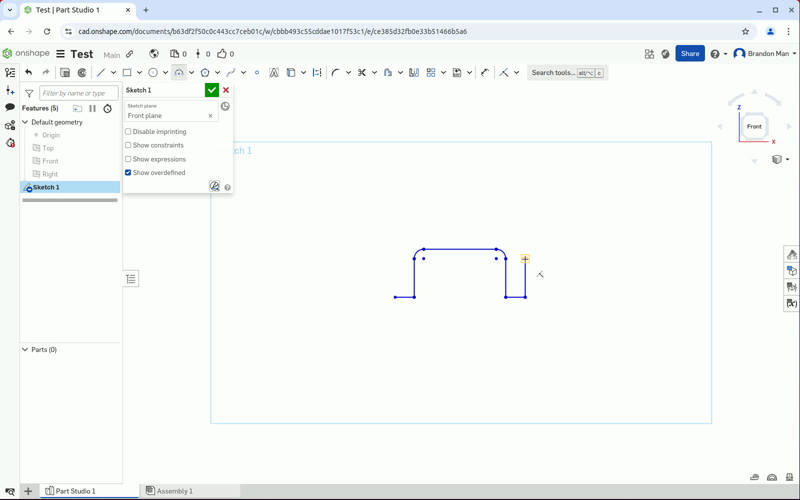
key_down(shift)
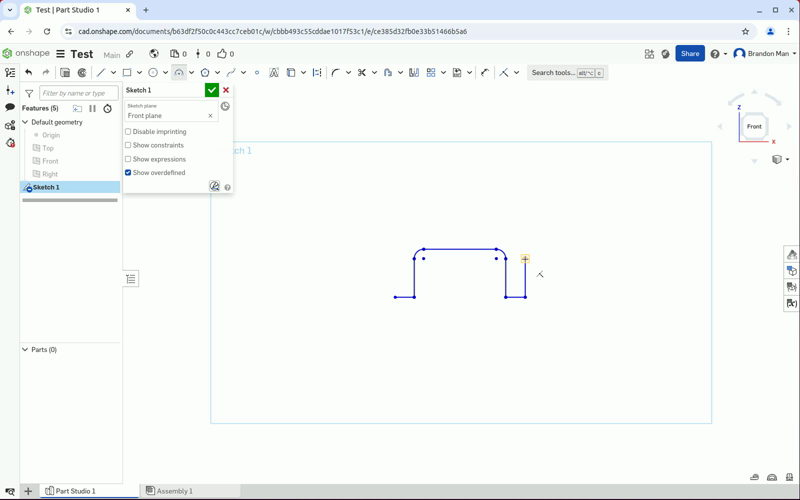
mouse_move(496, 231)
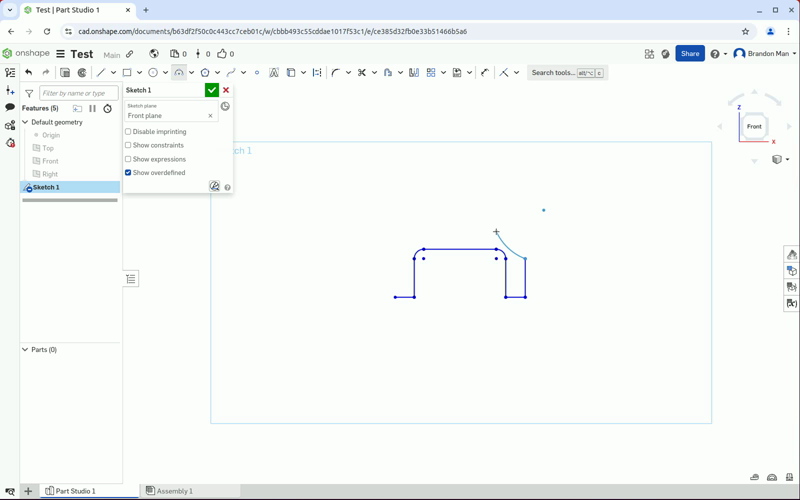
click(496, 231)
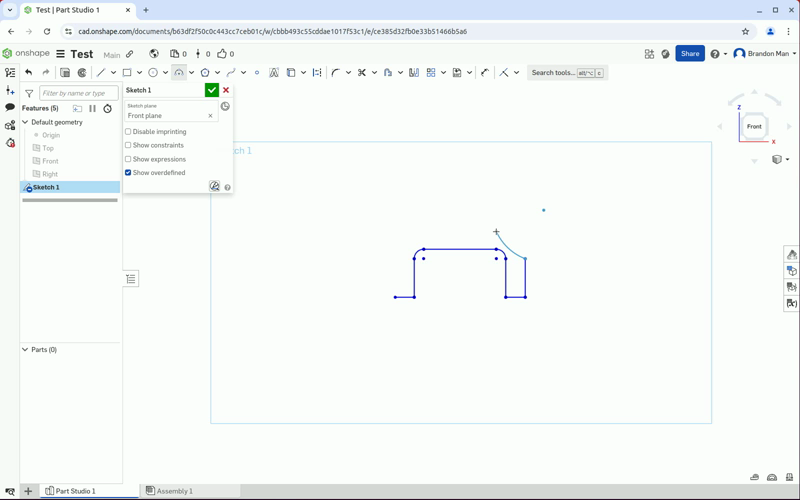
mouse_move(516, 239)
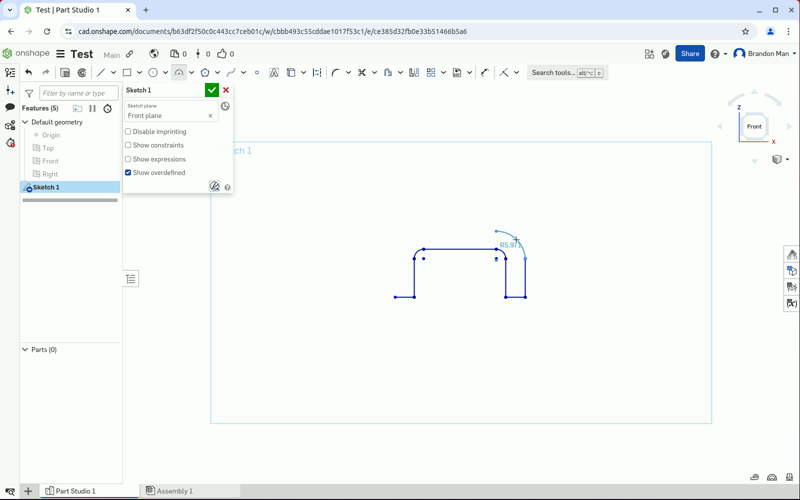
click(516, 239)
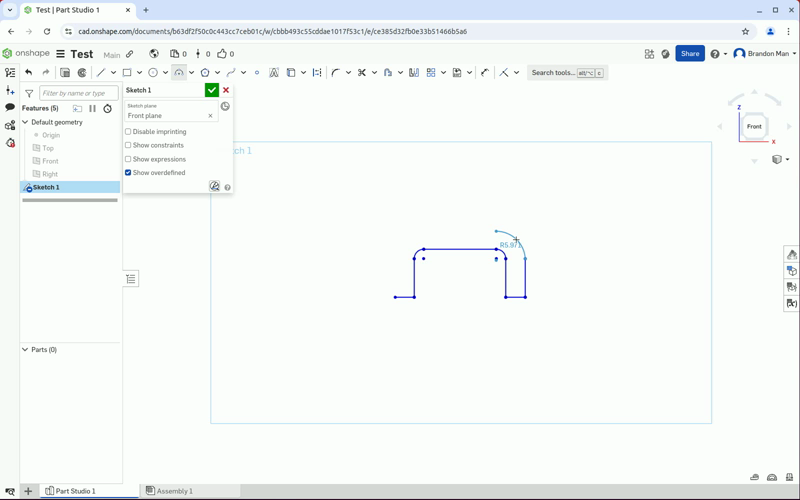
key_up(shift)
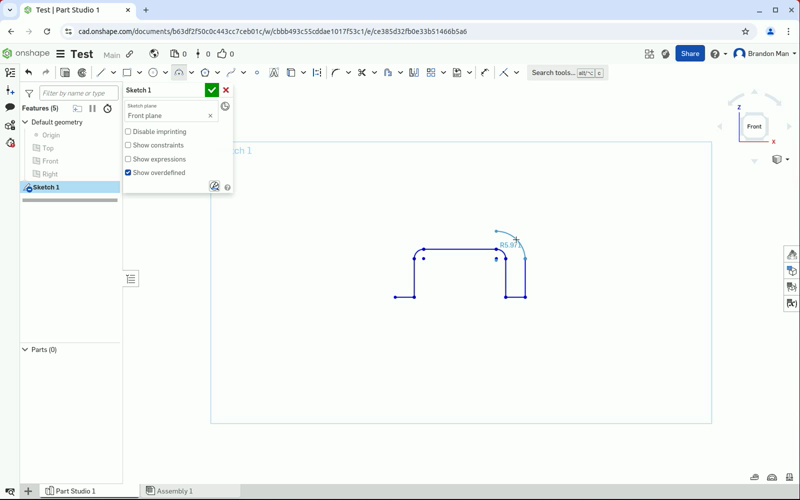
key(esc)
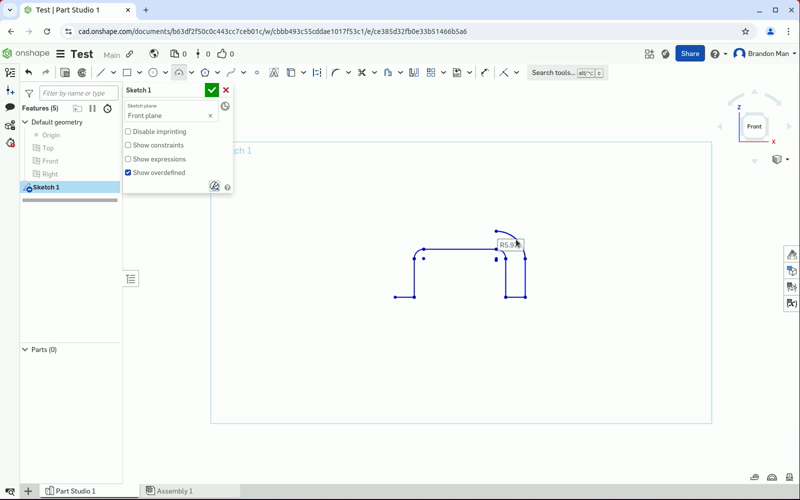
key(l)
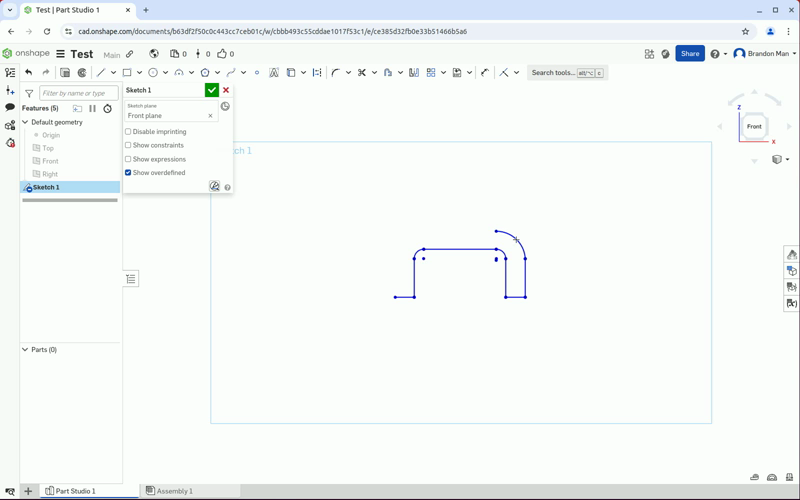
mouse_move(496, 231)
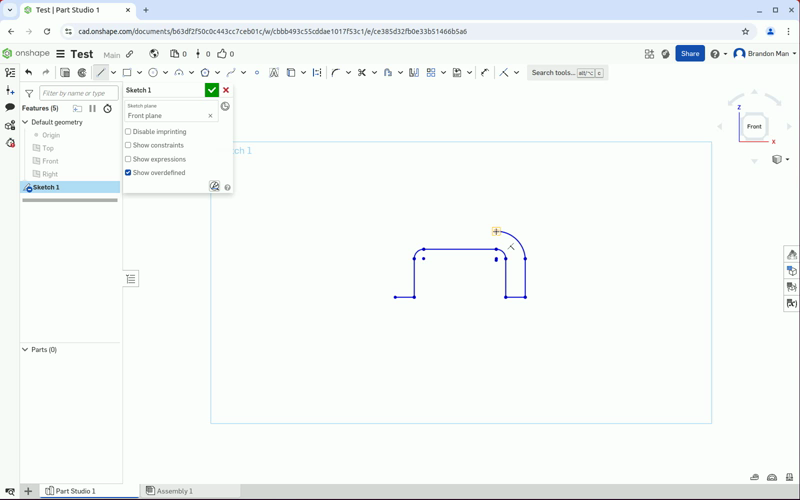
click(496, 231)
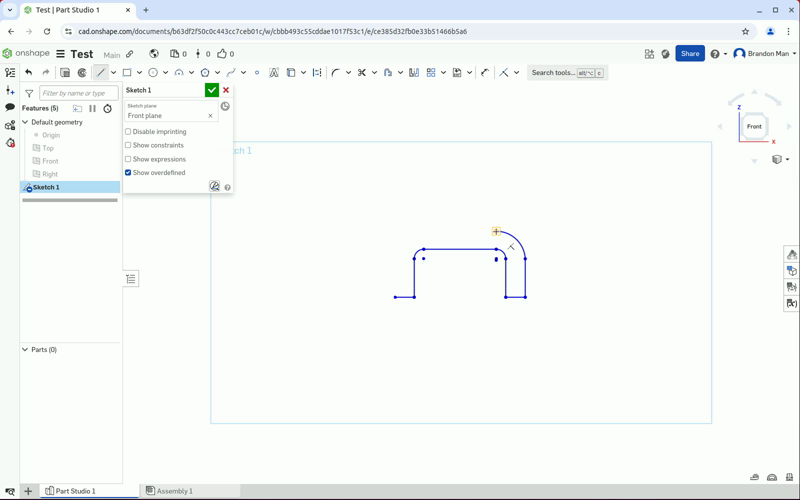
key_down(shift)
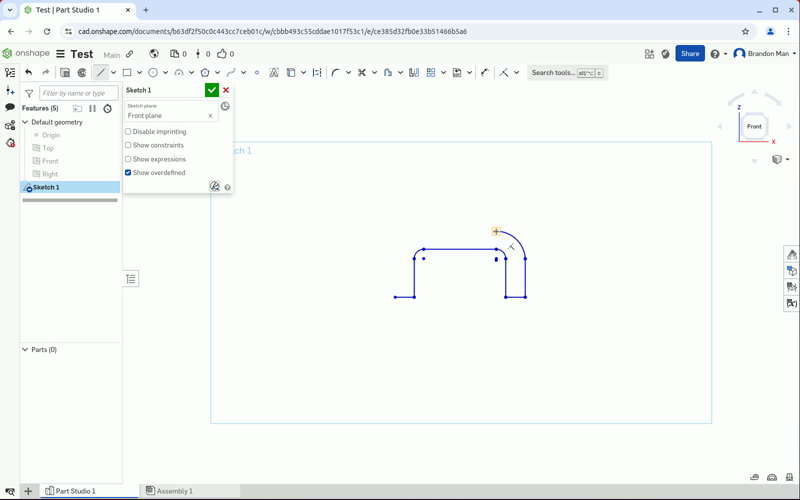
mouse_move(423, 231)
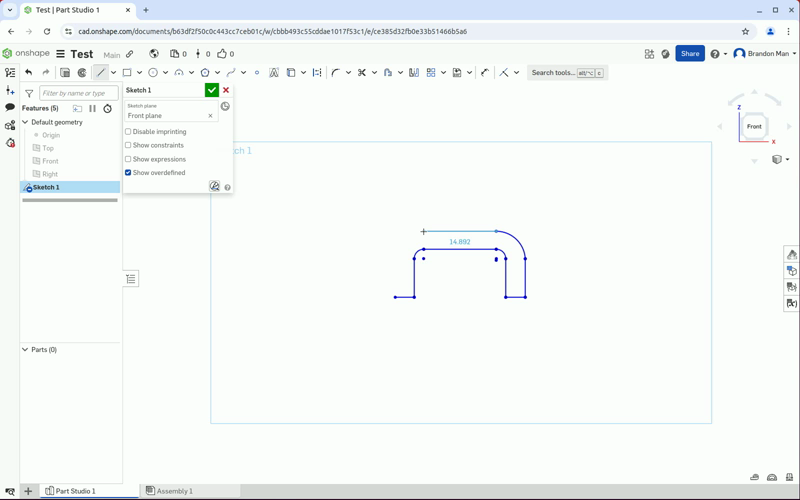
click(423, 231)
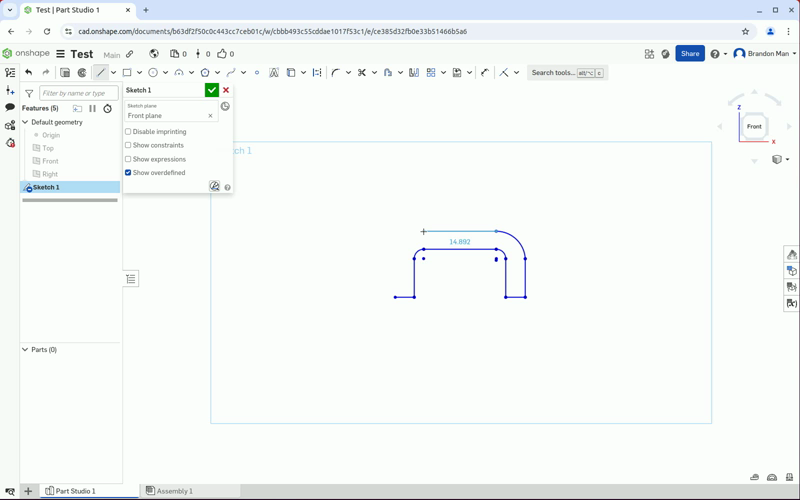
key_up(shift)
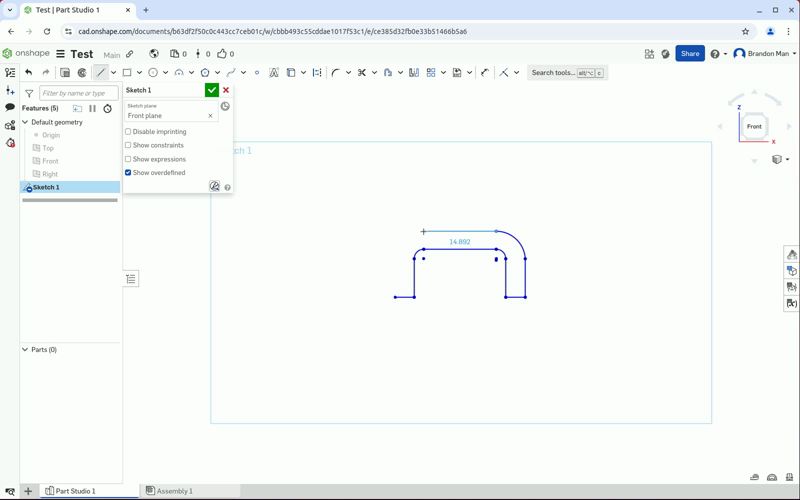
key(esc)
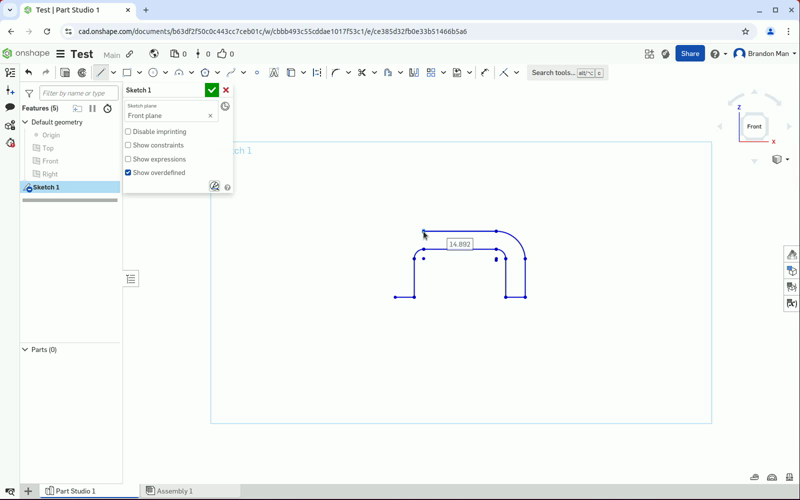
key(a)
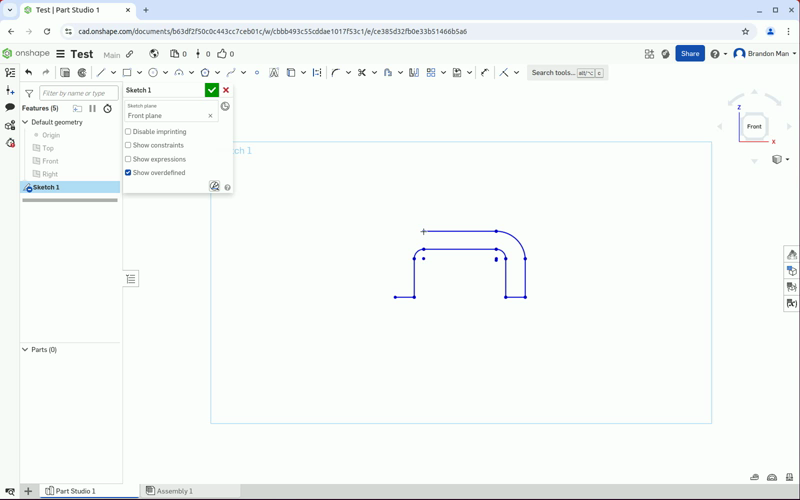
mouse_move(423, 231)
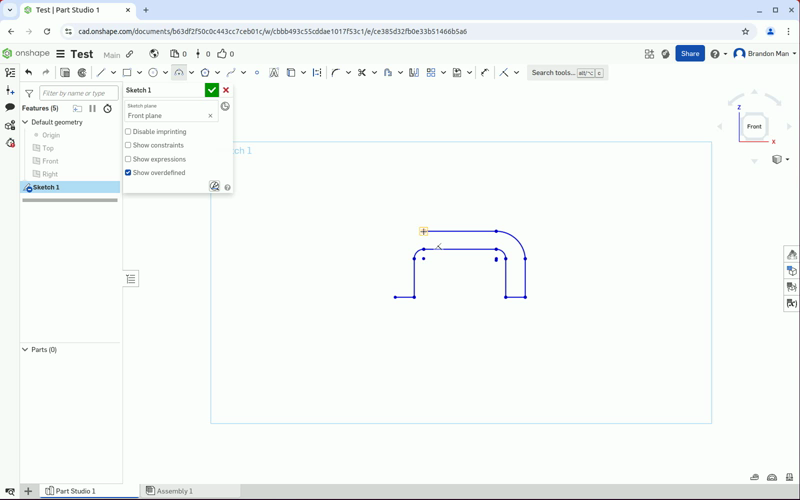
click(423, 231)
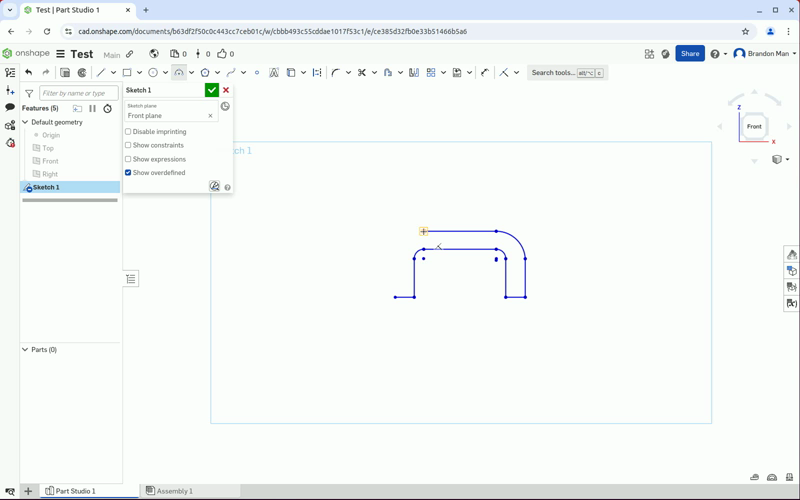
key_down(shift)
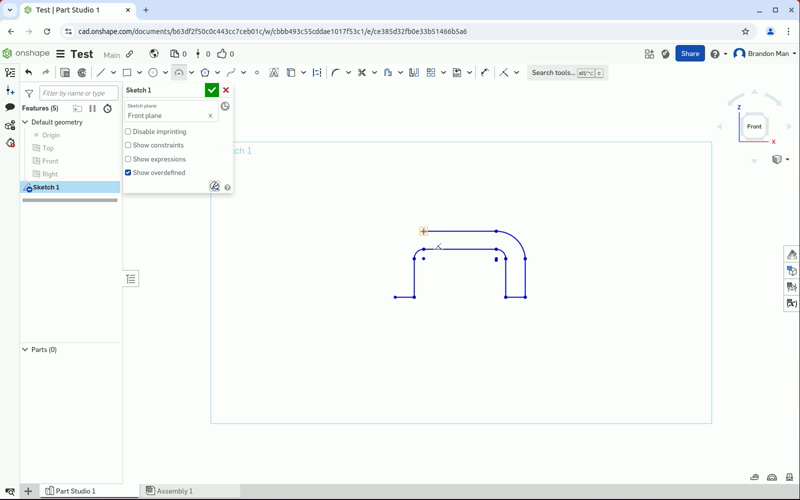
mouse_move(395, 258)
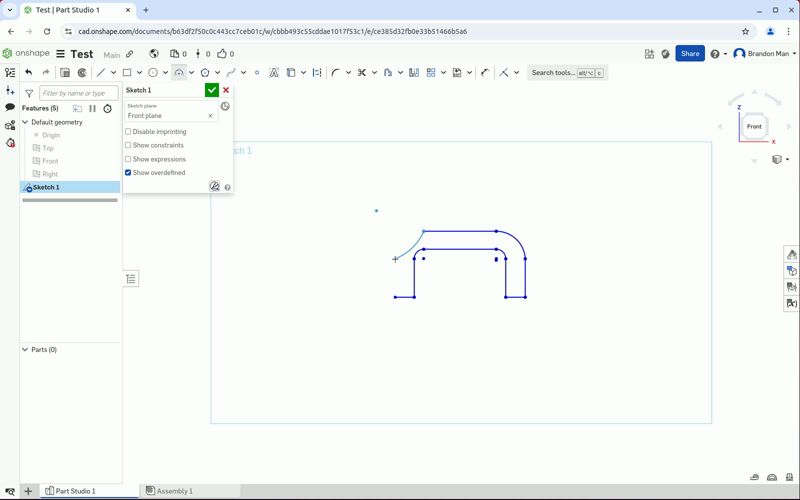
click(395, 258)
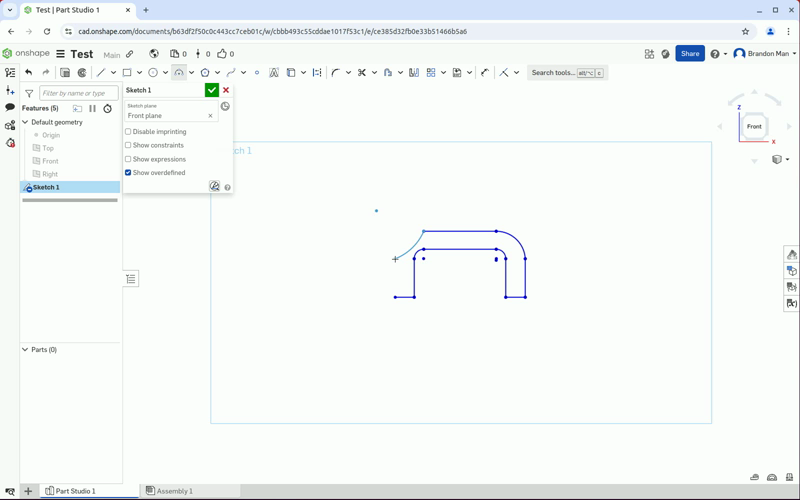
mouse_move(403, 239)
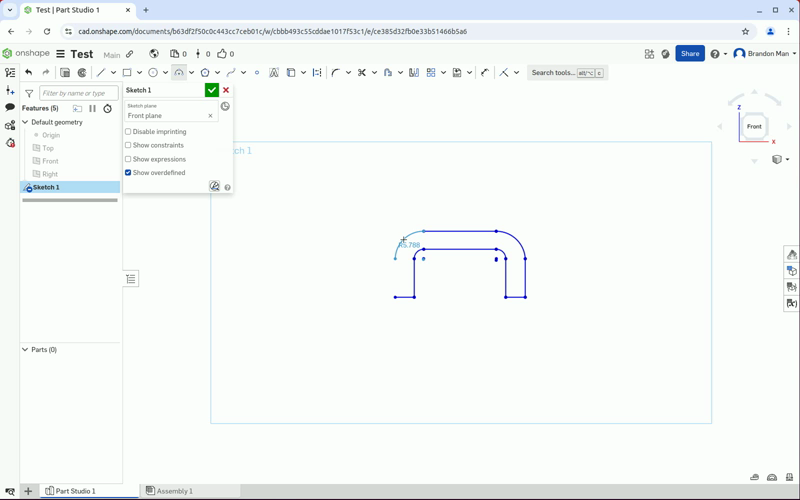
click(403, 239)
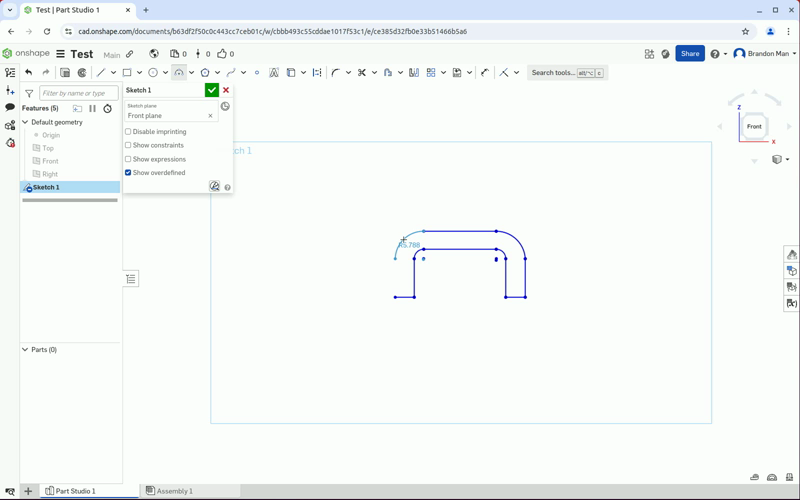
key_up(shift)
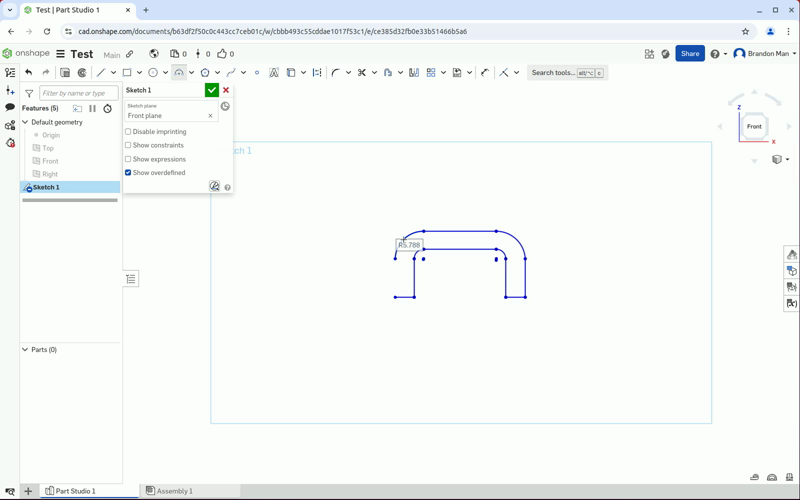
key(esc)
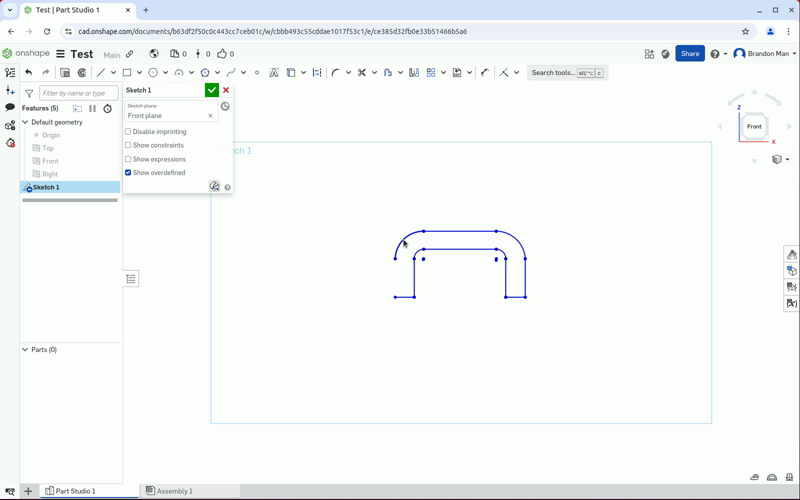
key(l)
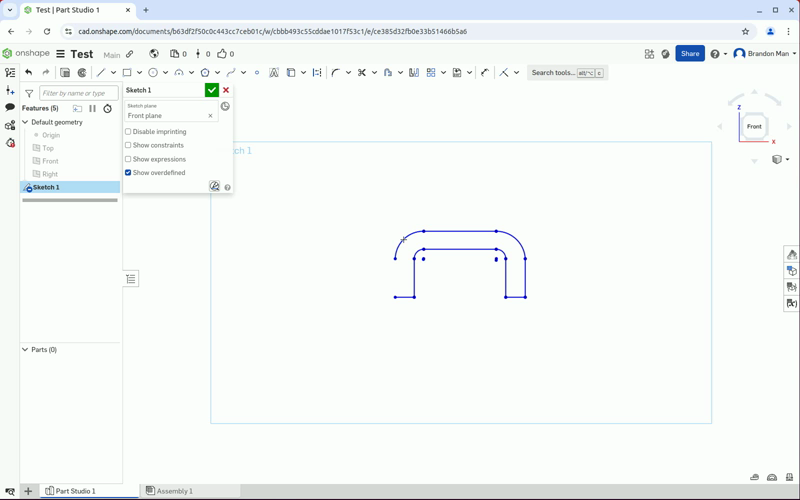
mouse_move(395, 258)
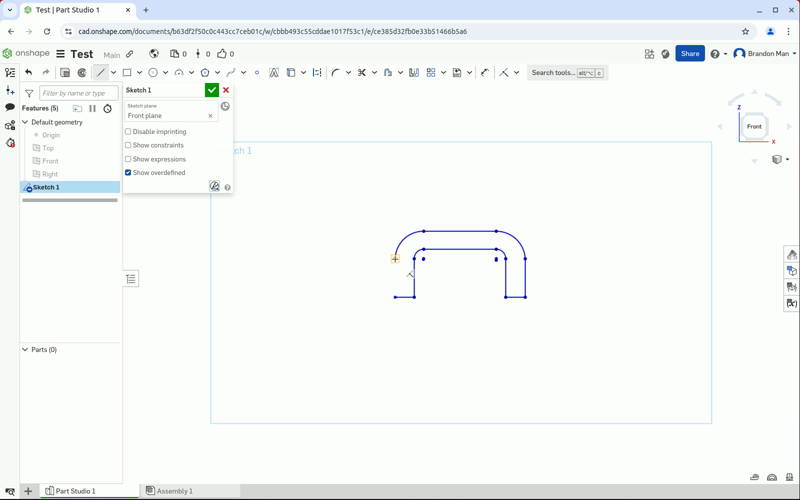
click(395, 258)
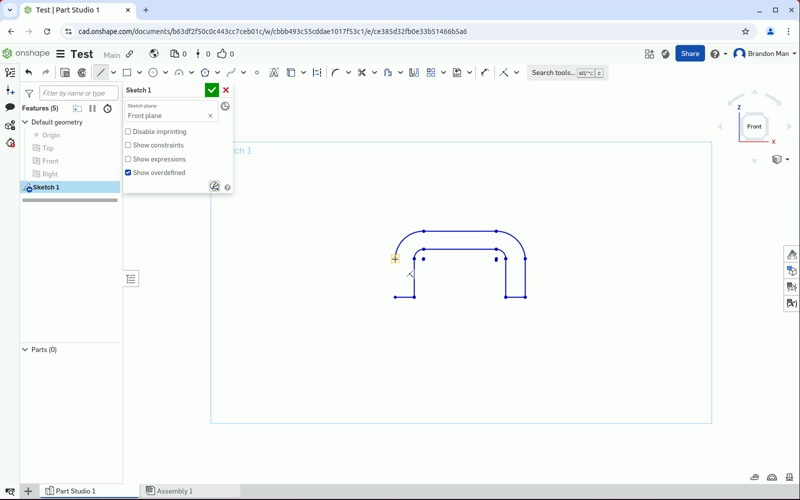
mouse_move(425, 258)
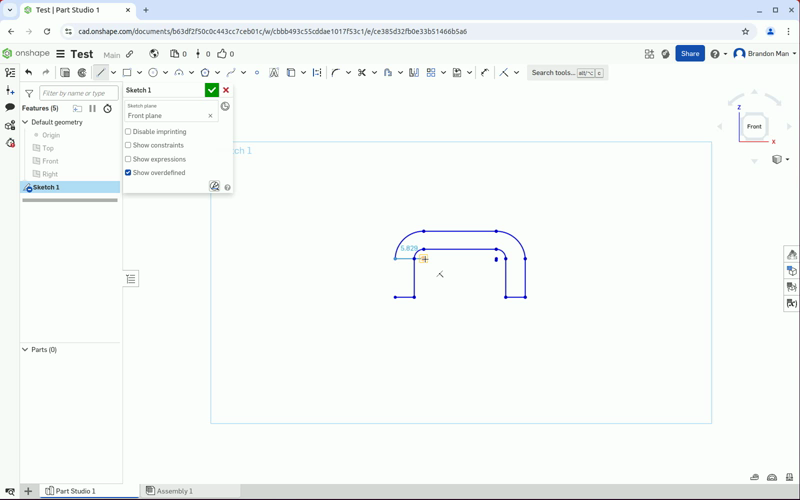
key_down(shift)
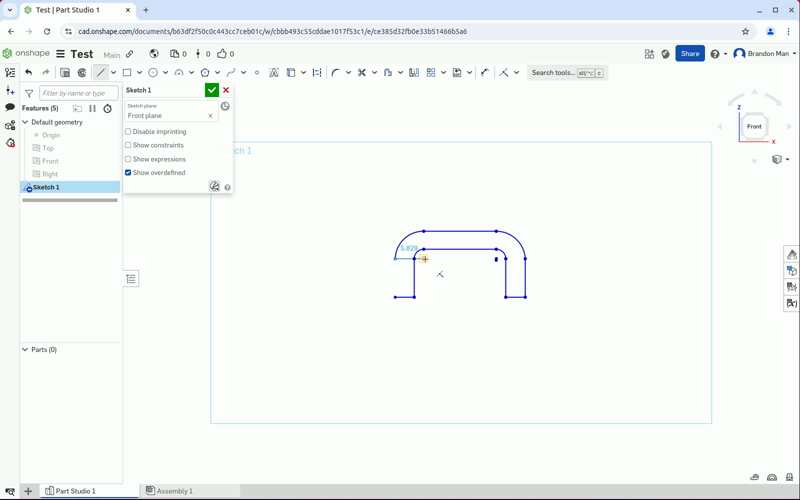
mouse_move(395, 297)
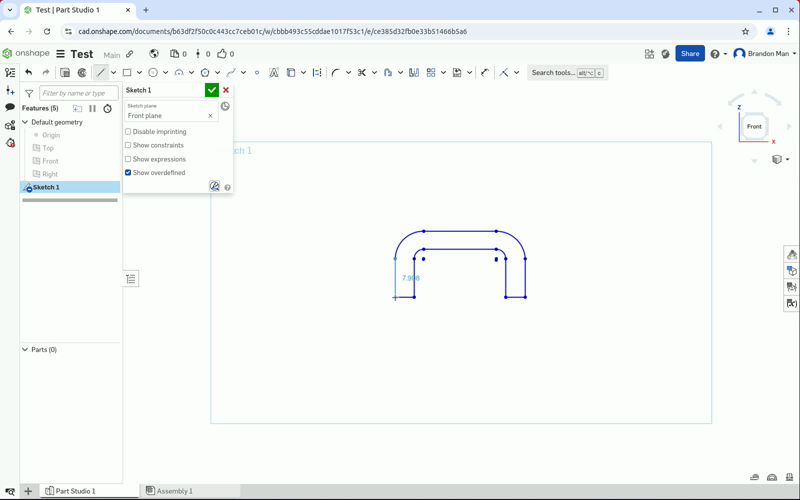
key_up(shift)
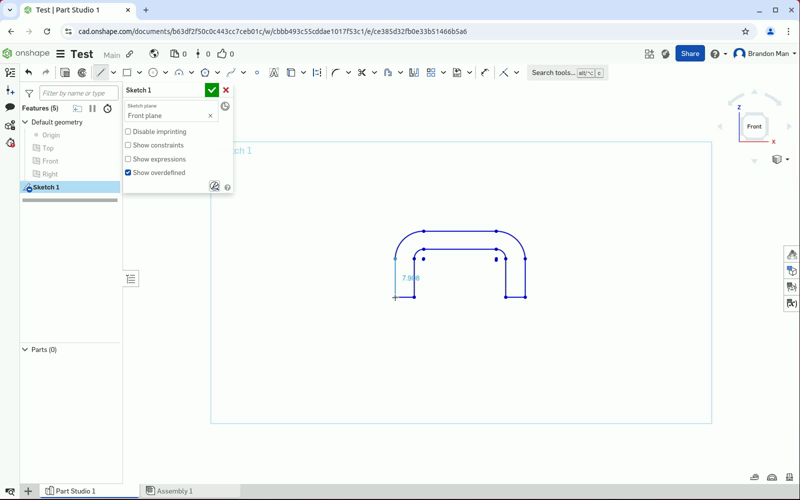
click(395, 297)
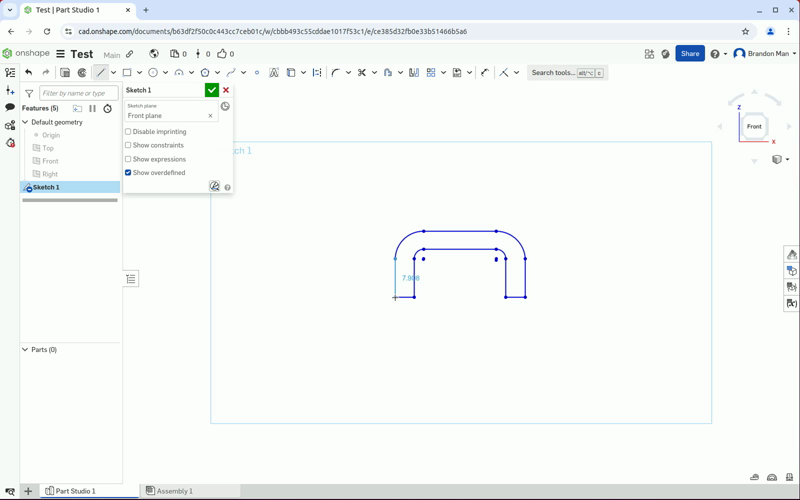
key(esc)
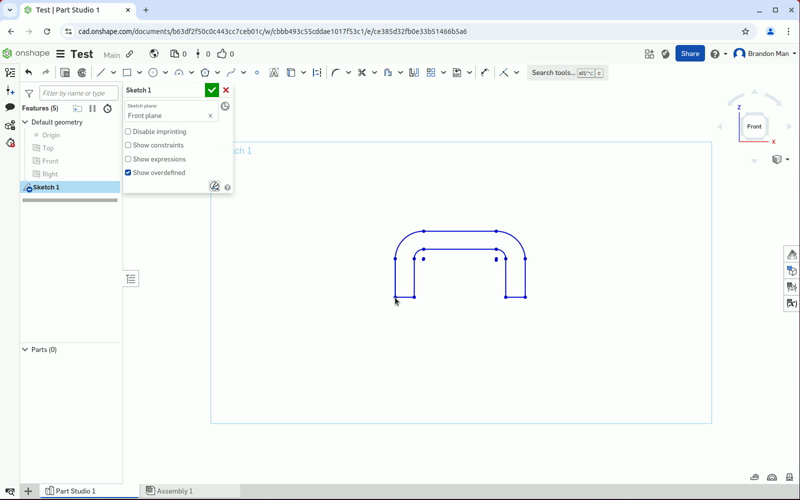
mouse_move(410, 241)
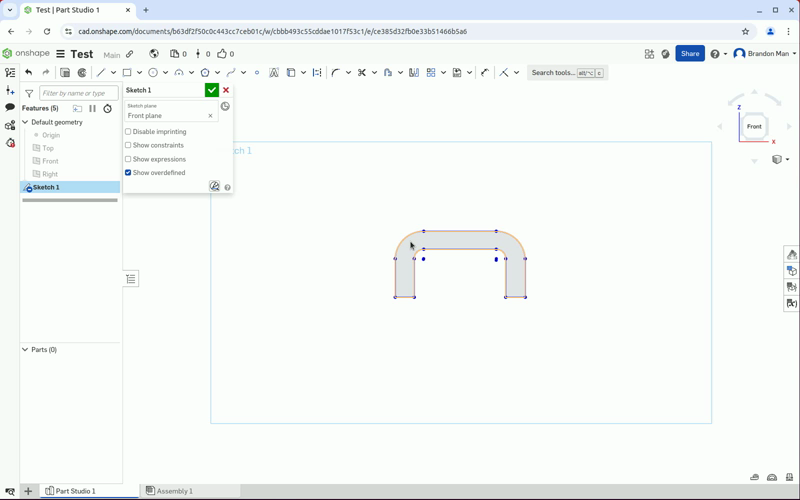
click(410, 241)
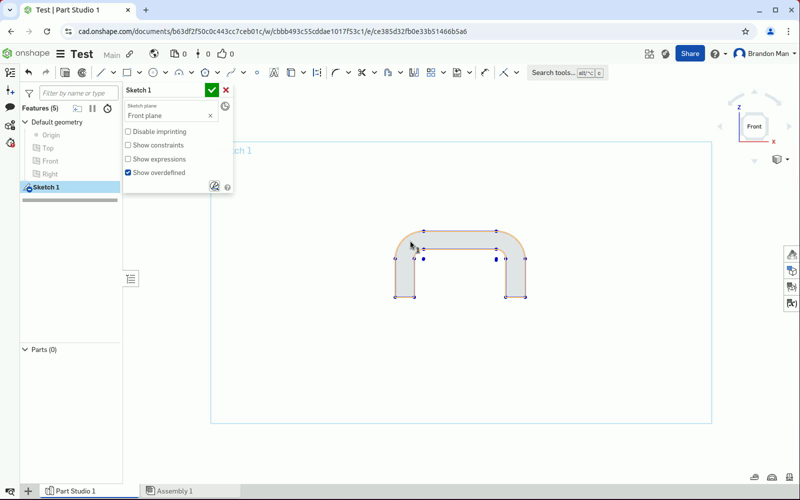
mouse_move(73, 352)
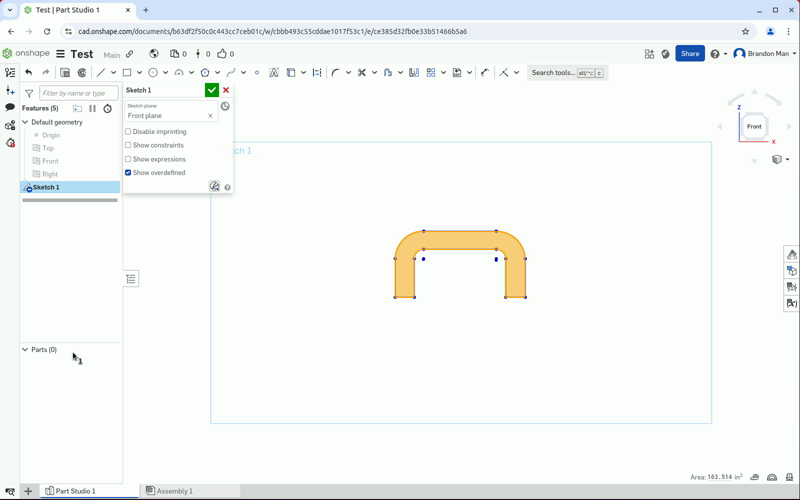
key(shift+y)
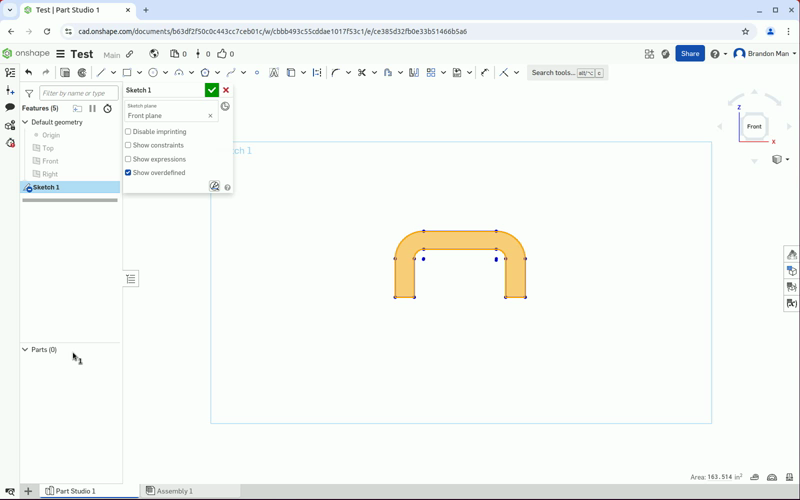
key(shift+e)
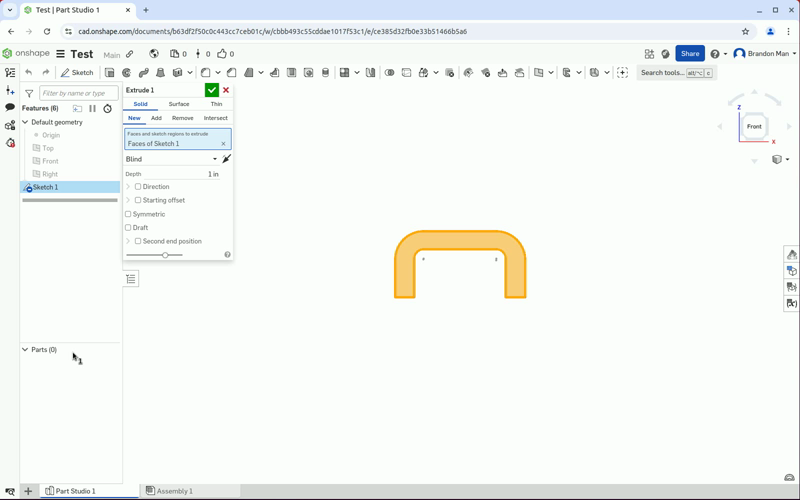
mouse_move(143, 106)
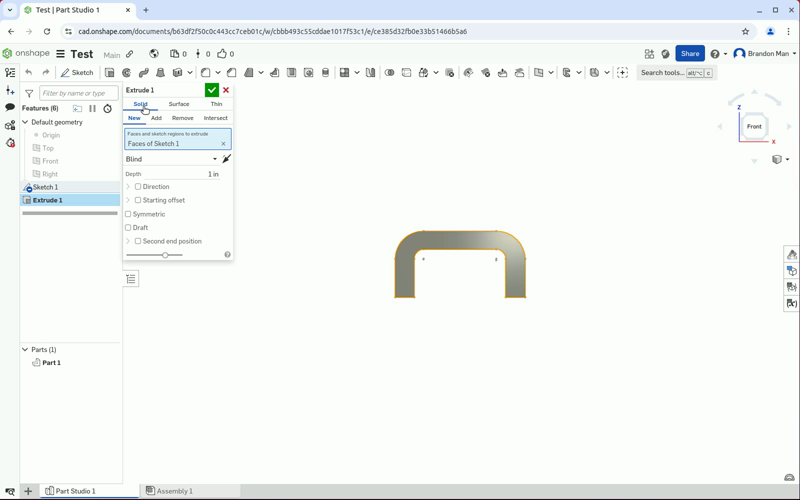
click(143, 106)
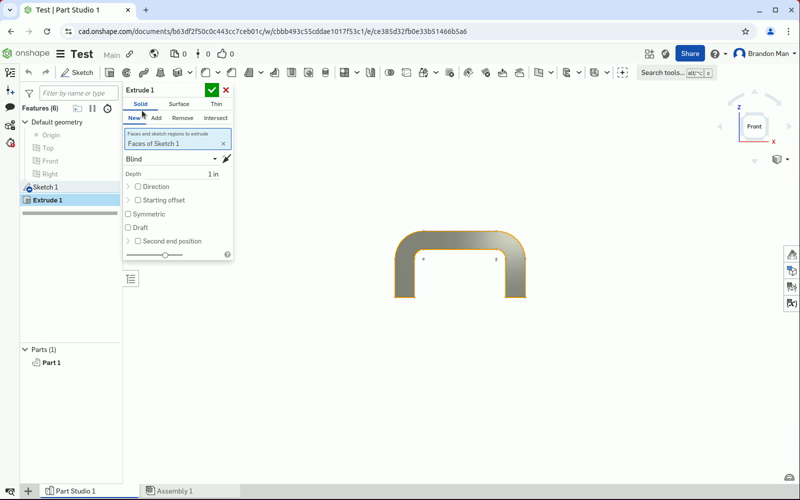
mouse_move(137, 120)
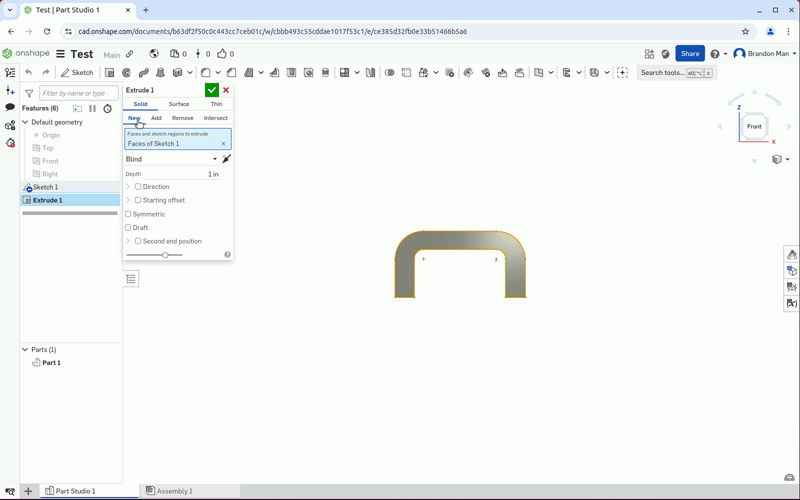
click(137, 120)
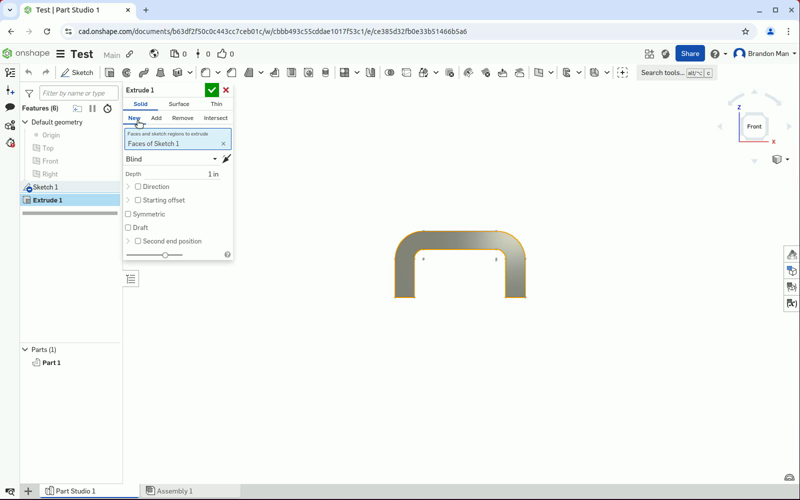
key(tab, 4)
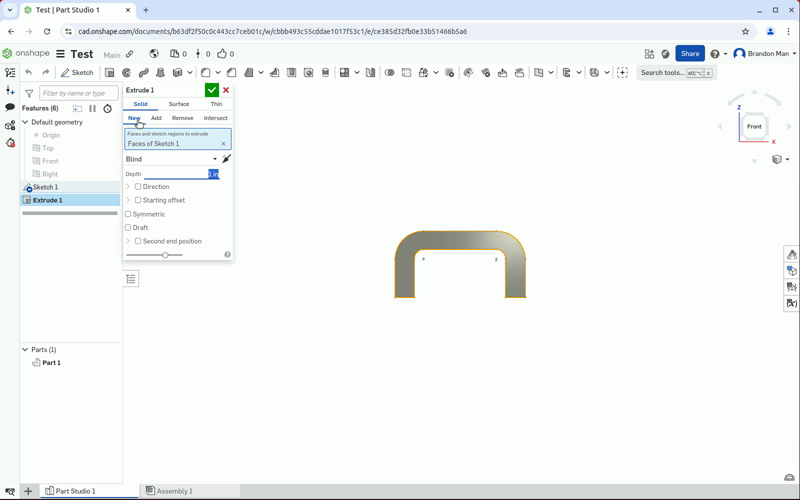
text(9.628)
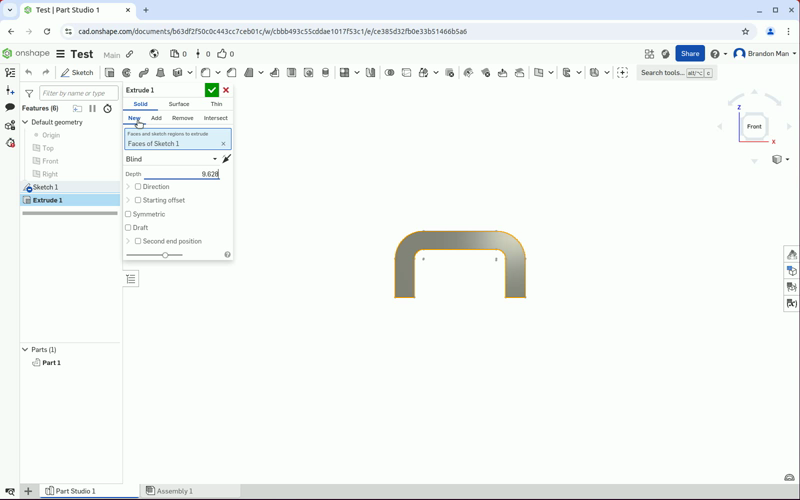
key(enter)
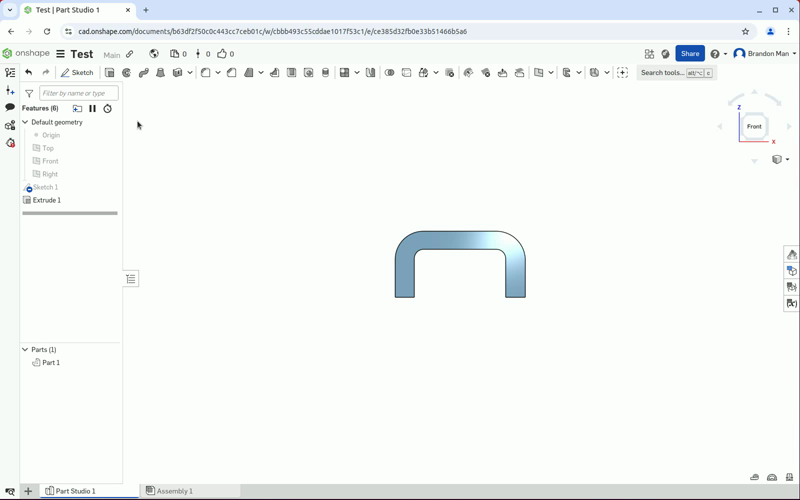
key(shift+h)
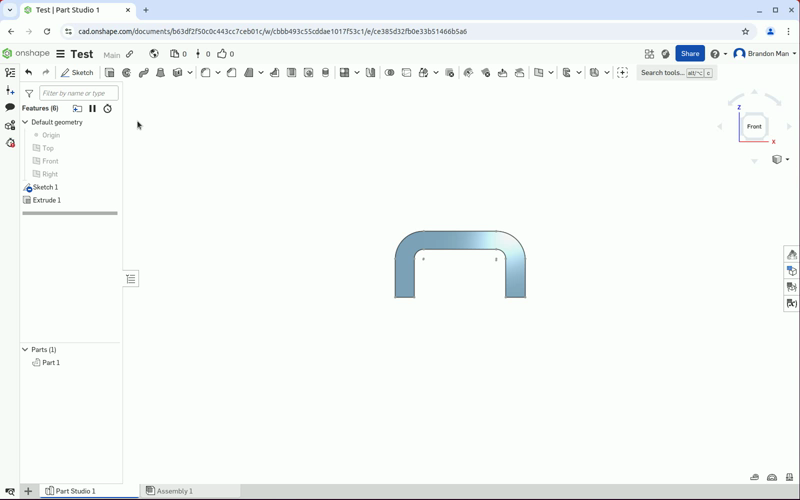
key(shift+h)
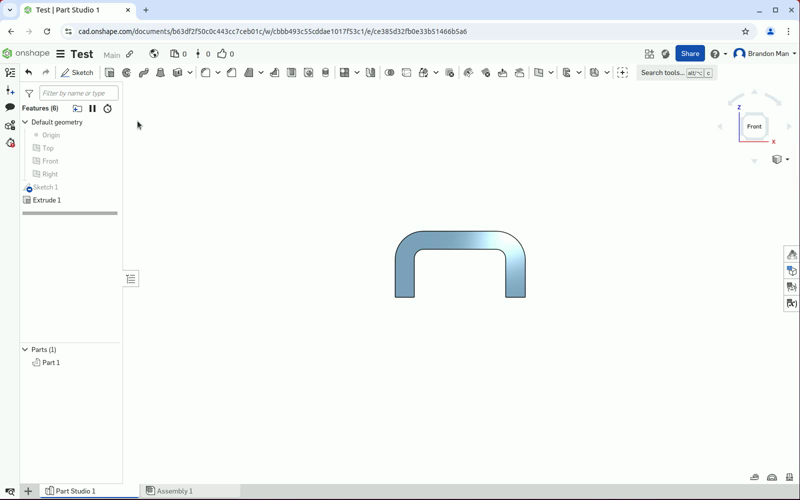
mouse_move(73, 189)
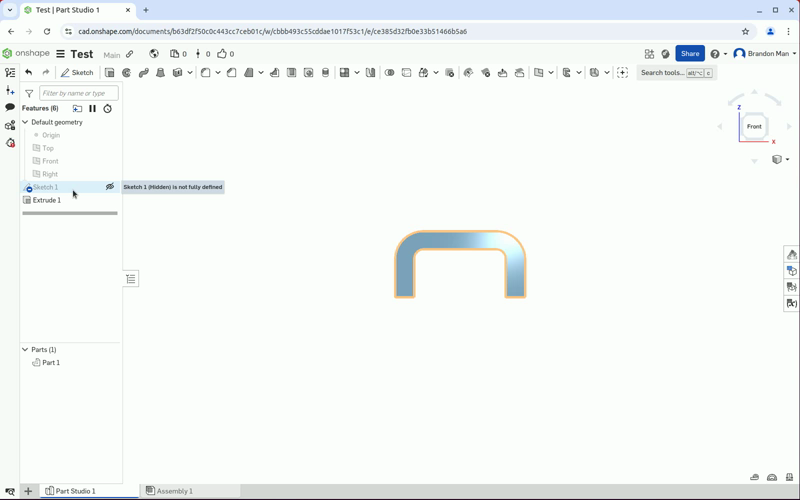
click(73, 189)
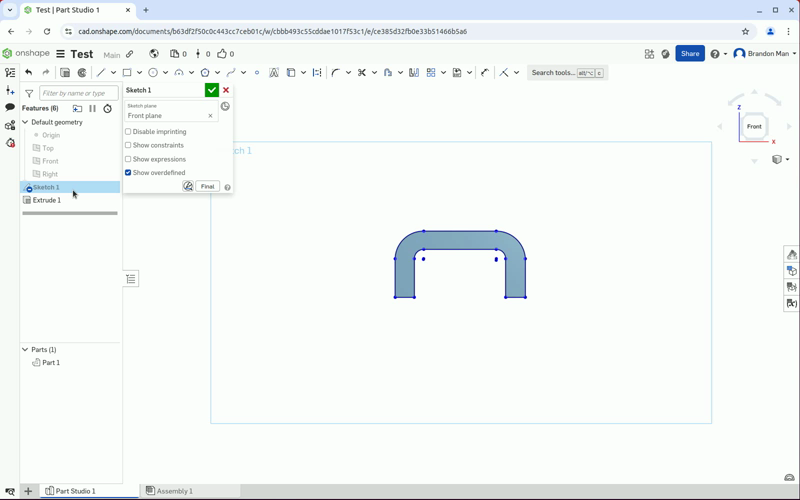
mouse_move(229, 92)
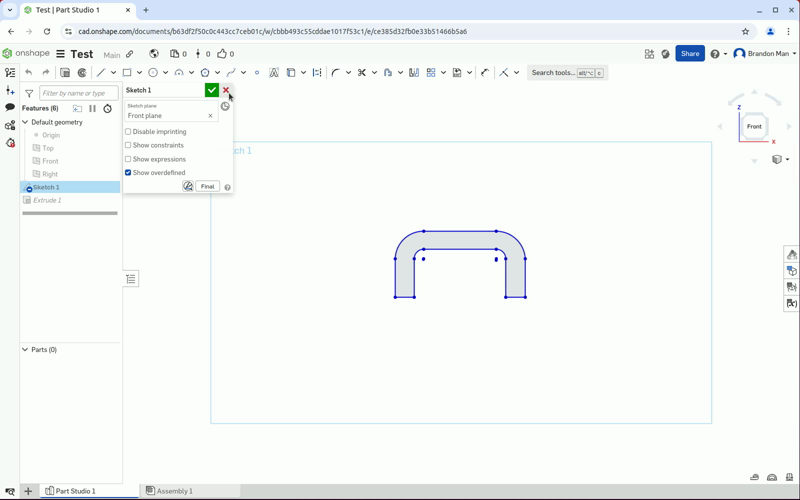
click(229, 92)
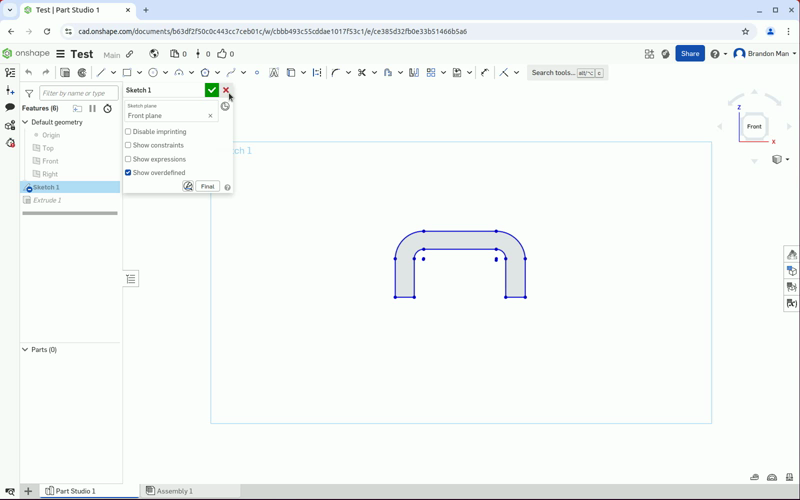
key(shift+s)
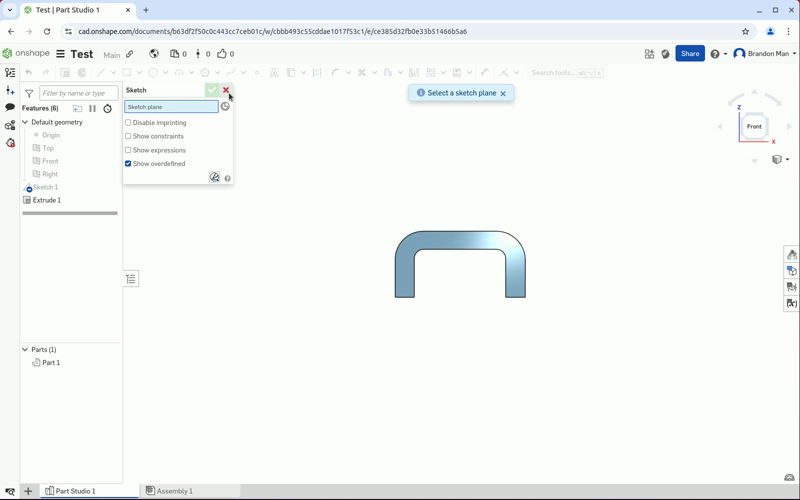
mouse_move(73, 163)
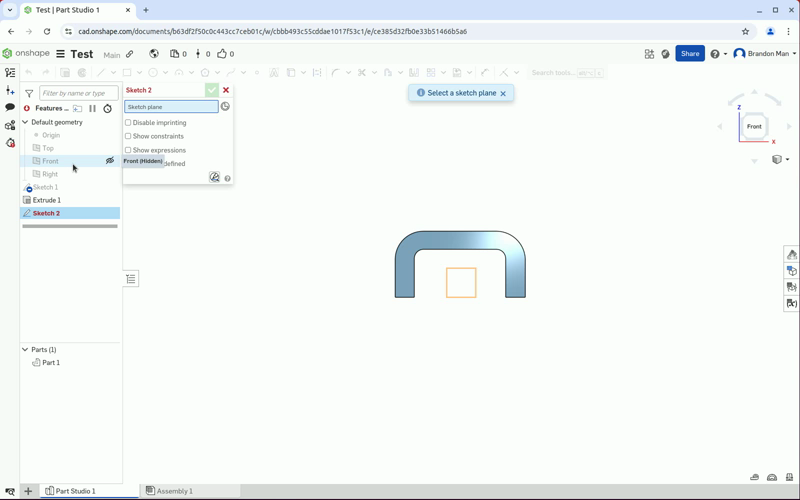
click(73, 163)
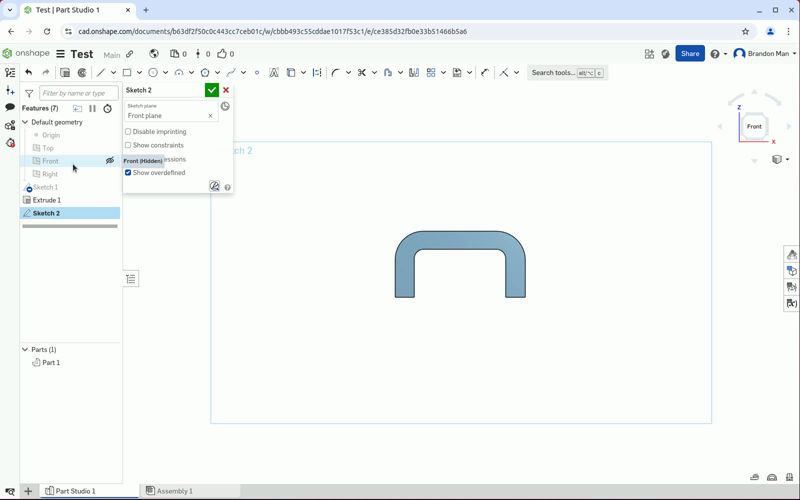
mouse_move(73, 352)
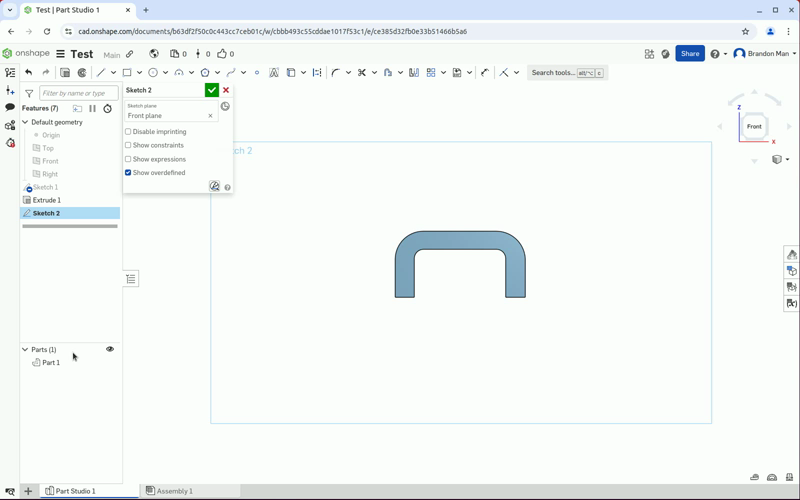
key(y)
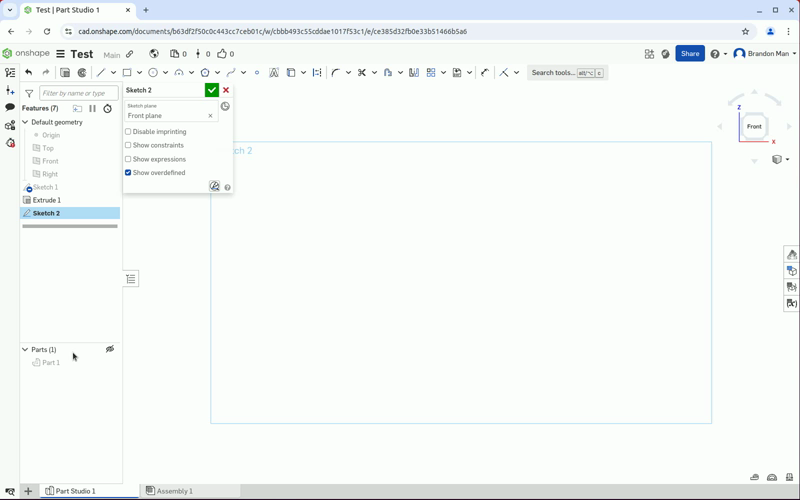
key(l)
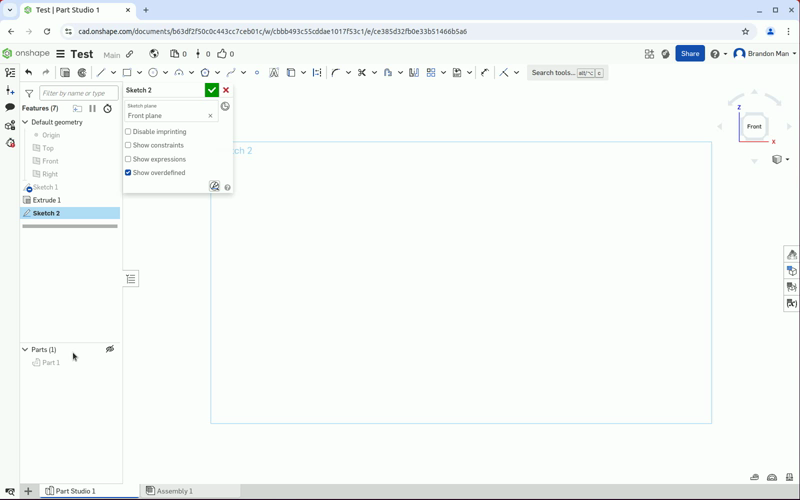
key_down(shift)
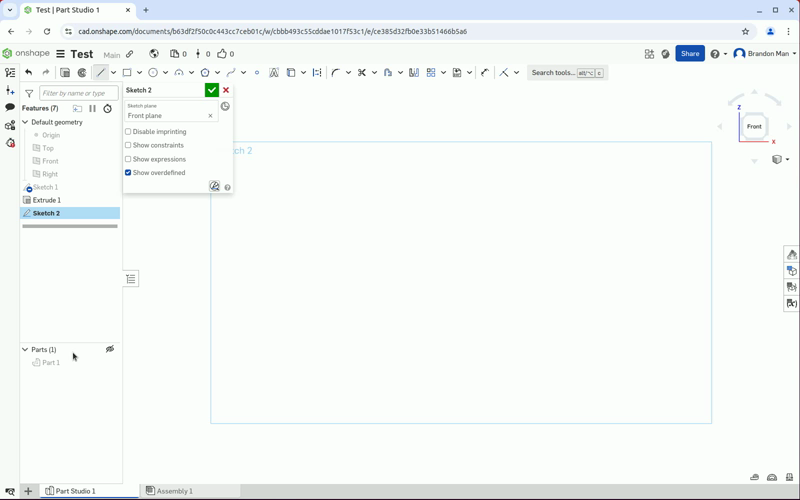
mouse_move(506, 315)
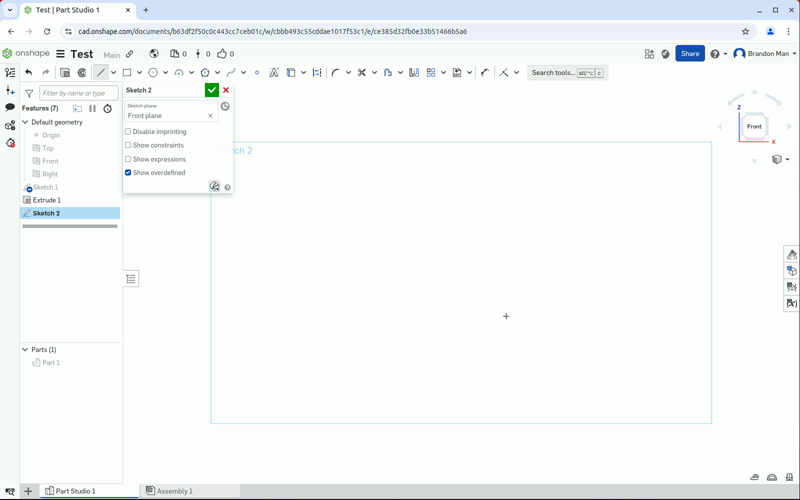
click(506, 315)
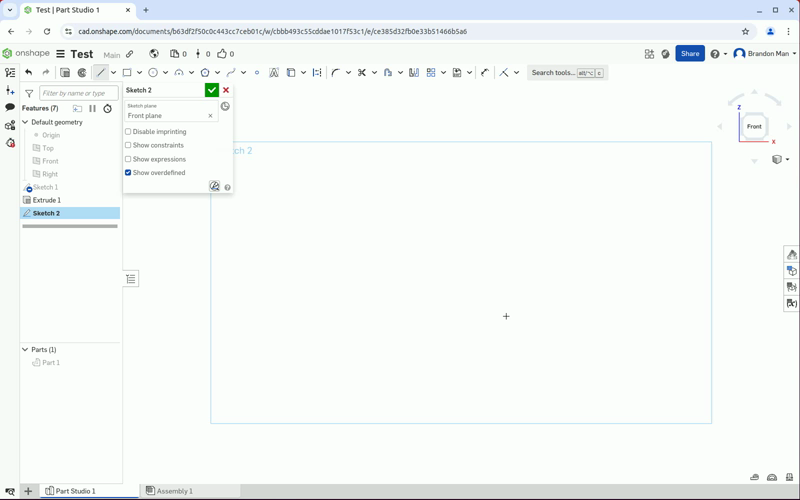
key_up(shift)
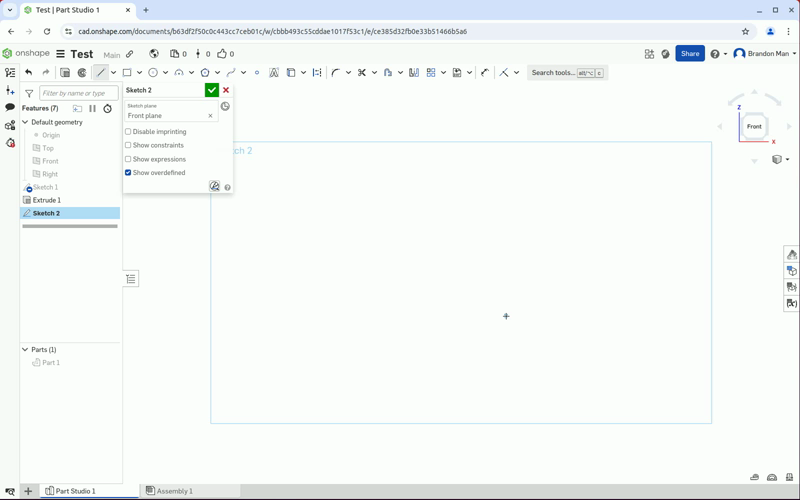
key_down(shift)
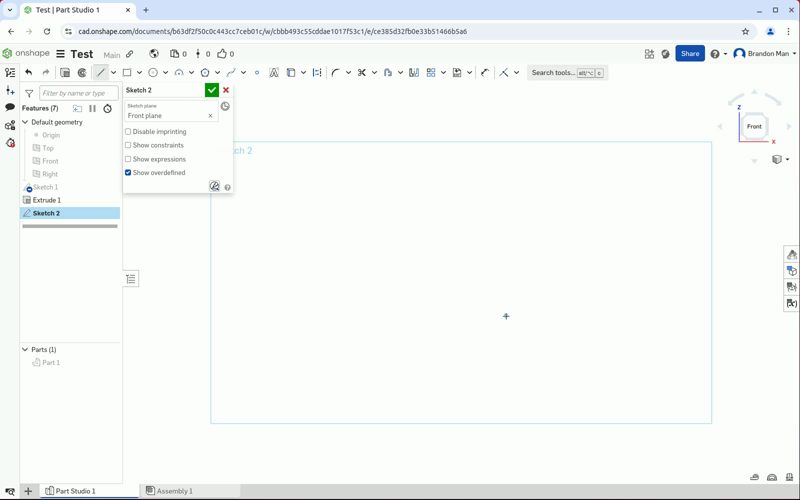
mouse_move(536, 315)
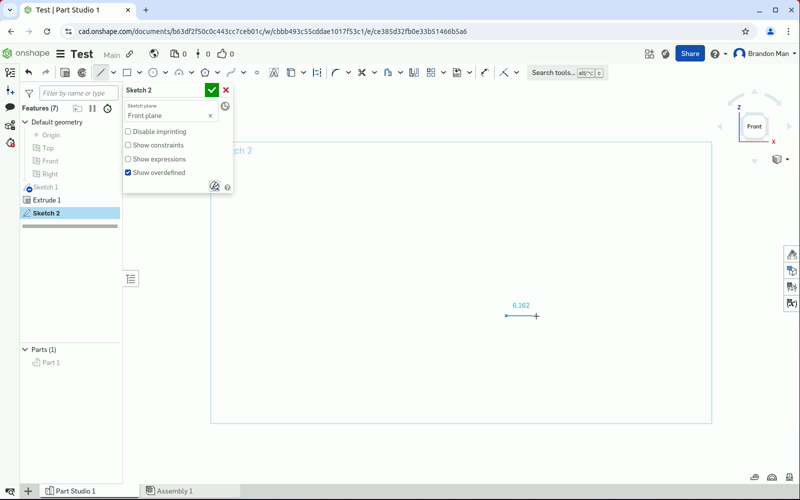
mouse_move(526, 315)
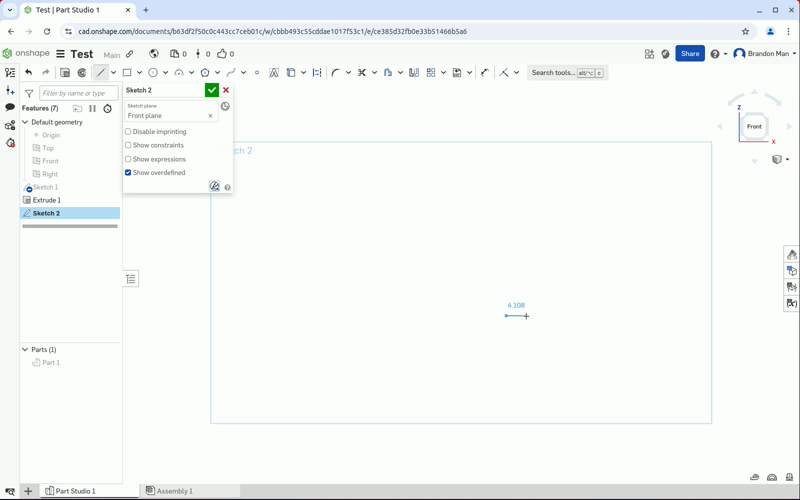
click(526, 315)
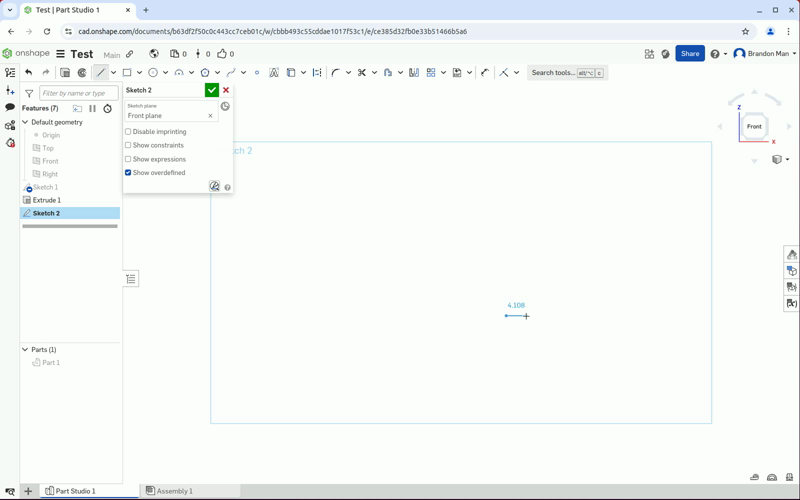
key_up(shift)
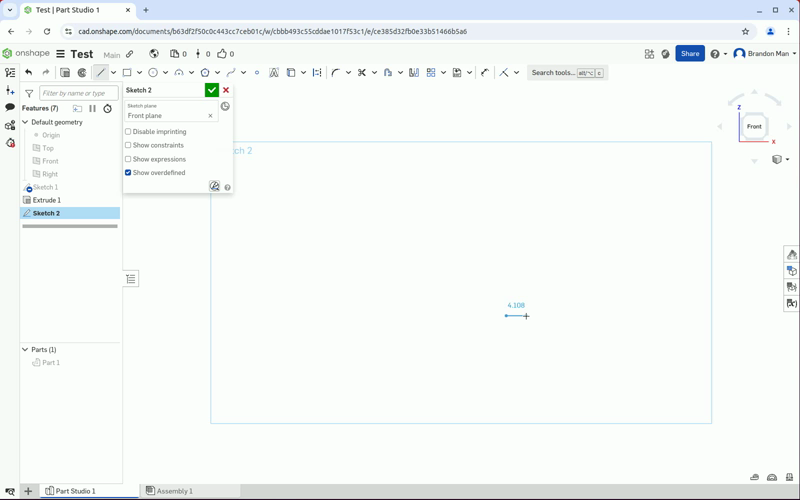
key_down(shift)
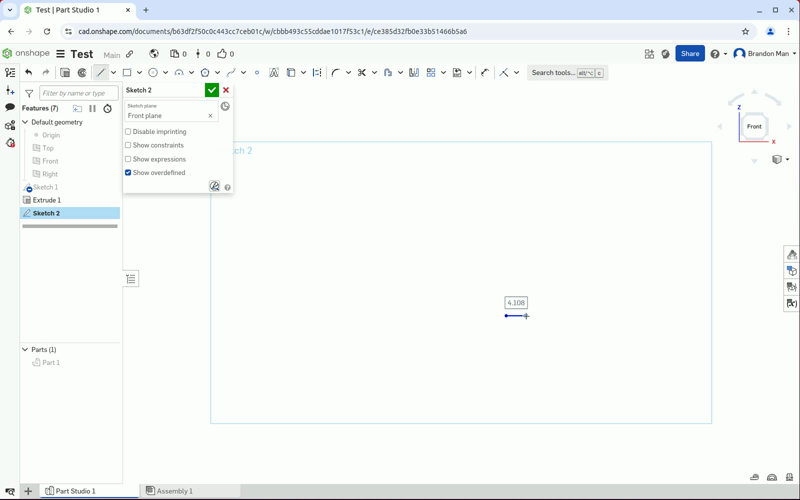
mouse_move(556, 315)
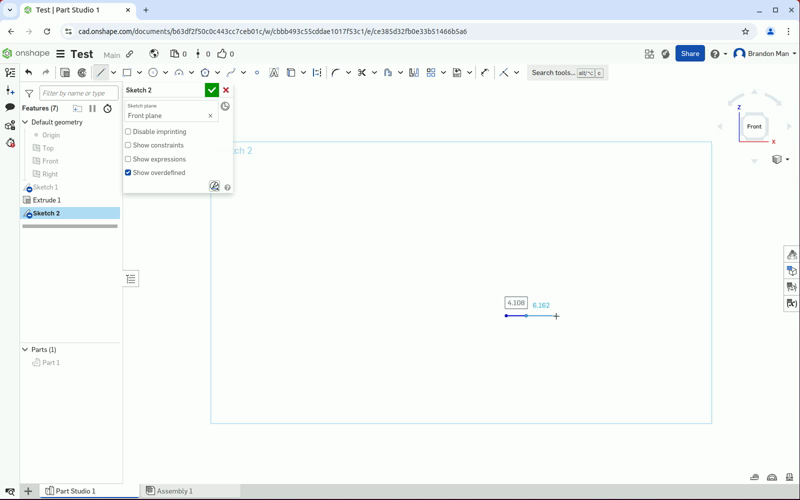
mouse_move(526, 296)
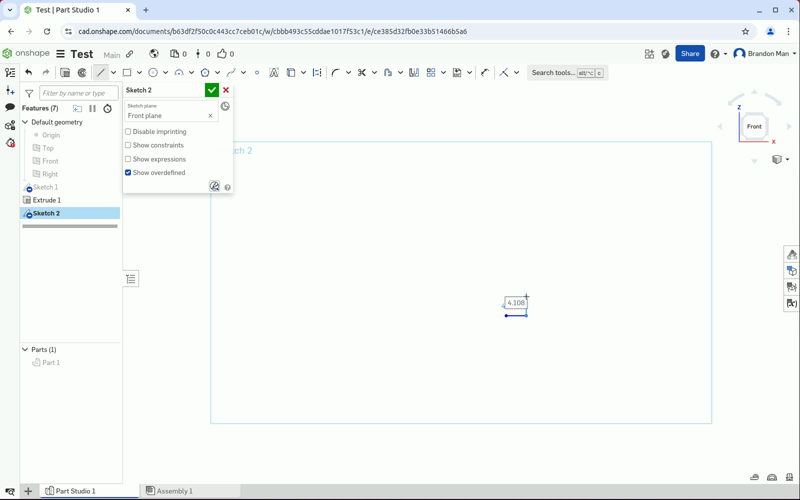
click(526, 296)
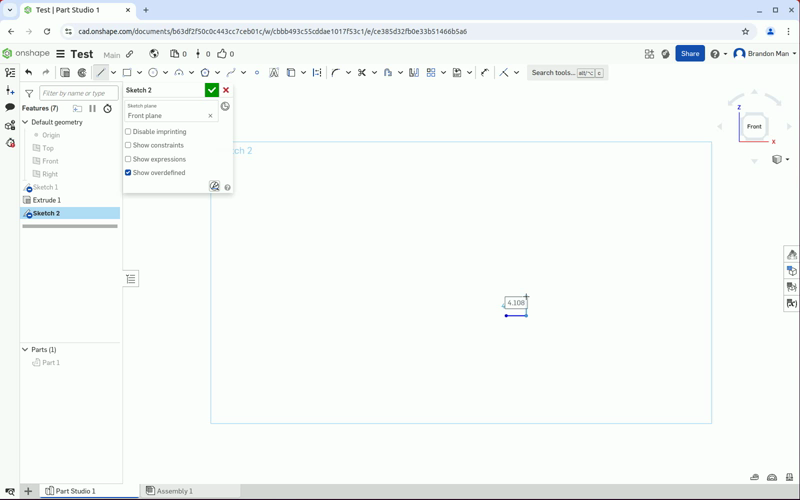
key_up(shift)
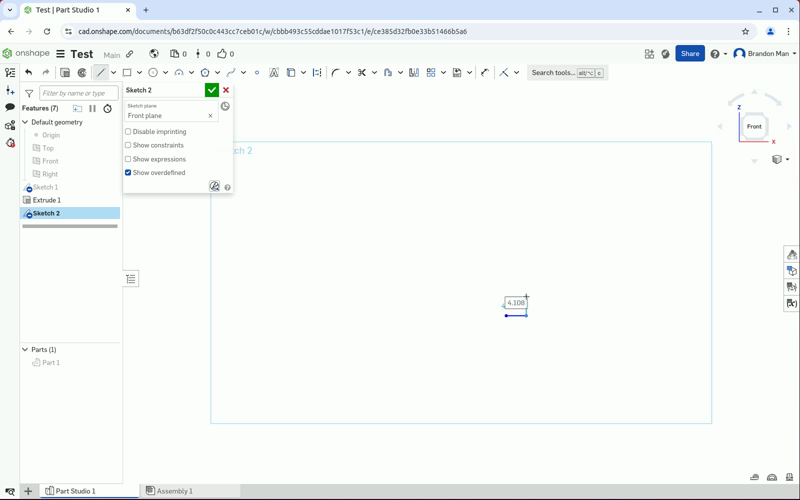
key_down(shift)
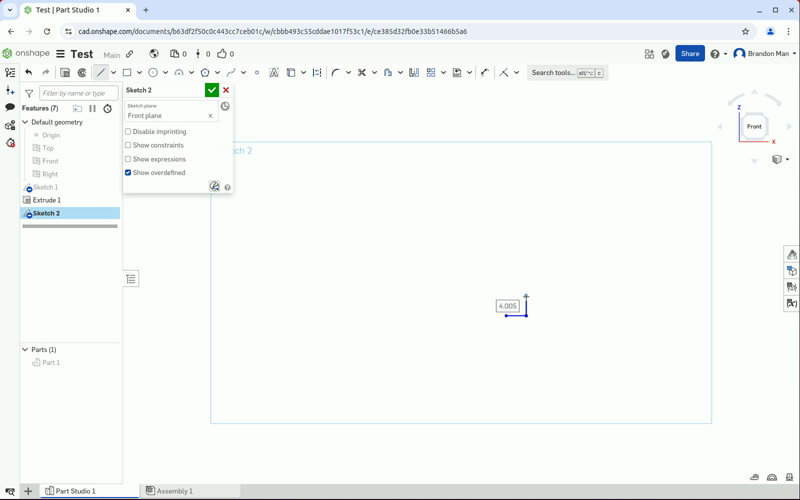
mouse_move(556, 296)
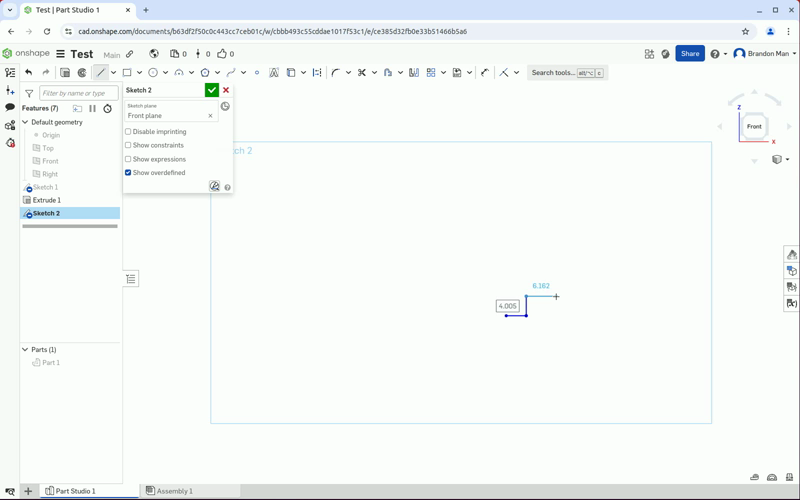
mouse_move(506, 296)
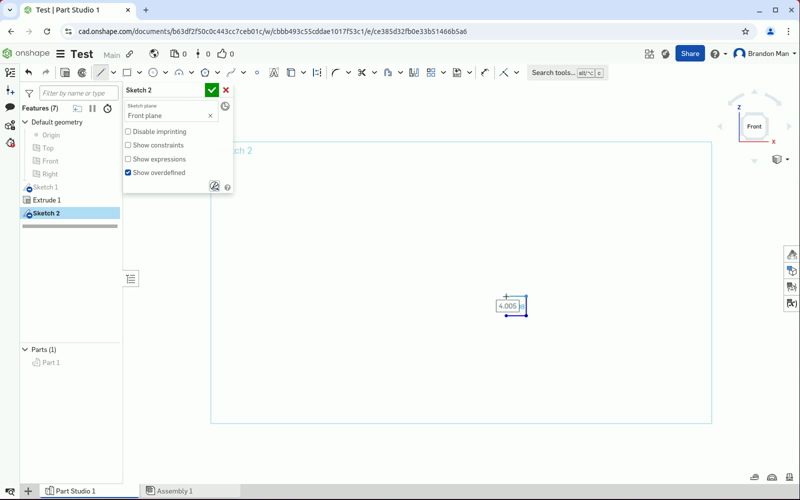
click(506, 296)
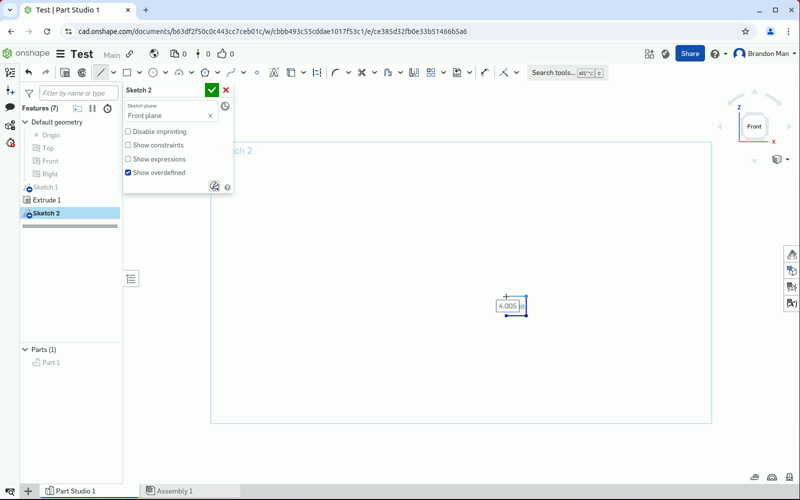
key_up(shift)
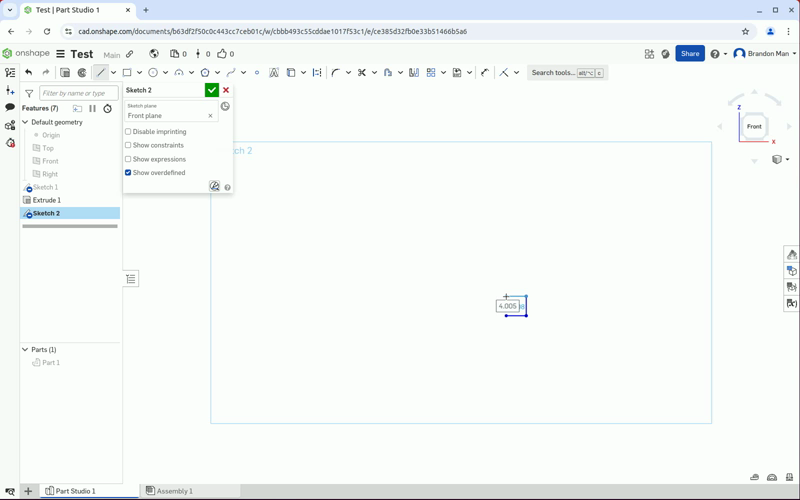
mouse_move(536, 296)
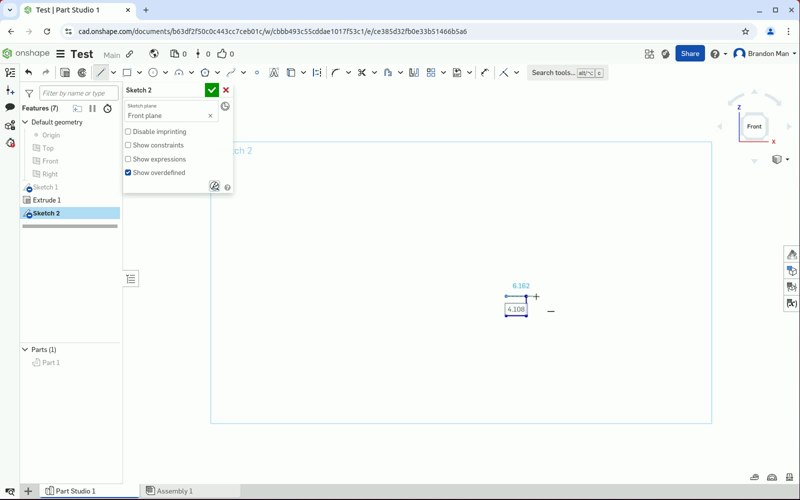
key_down(shift)
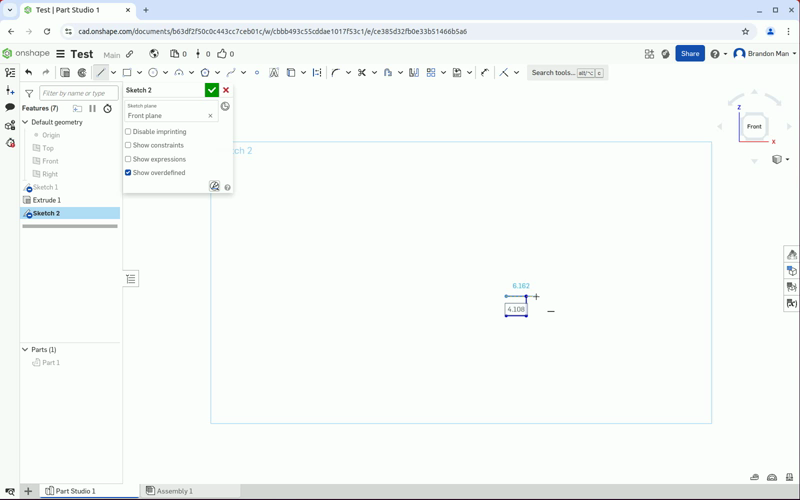
mouse_move(506, 315)
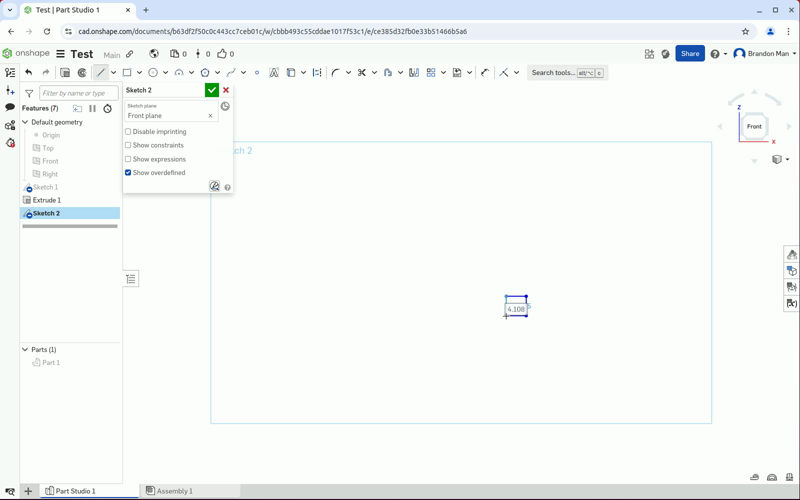
key_up(shift)
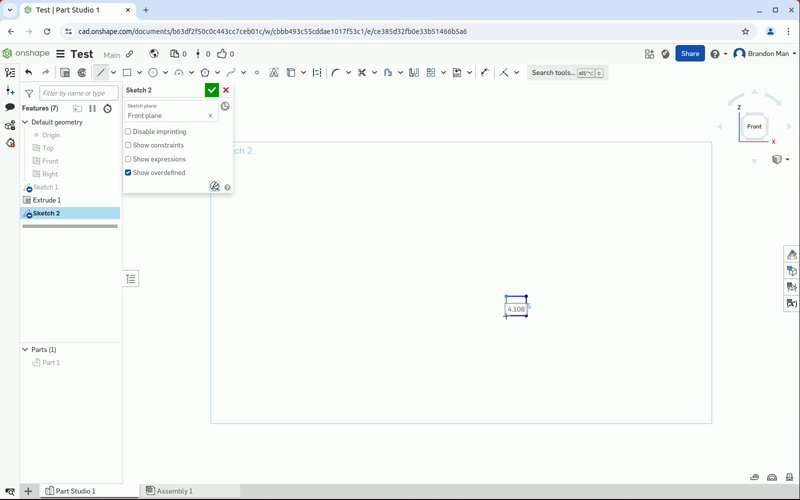
click(506, 315)
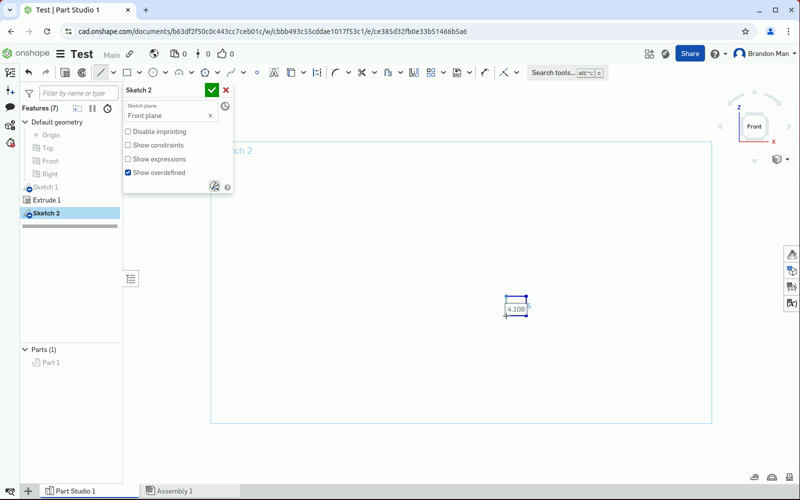
key(esc)
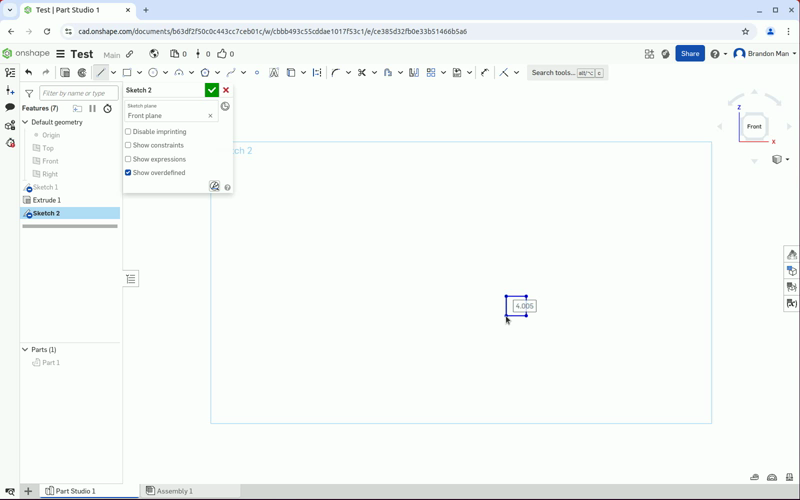
mouse_move(519, 306)
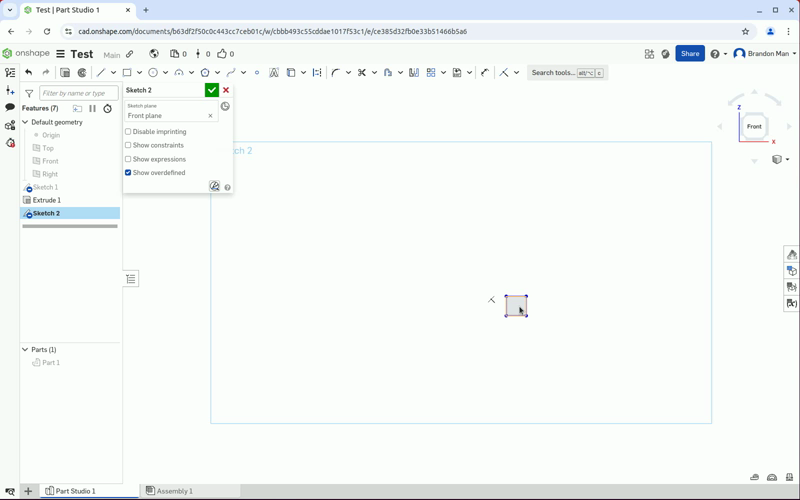
scroll(6)
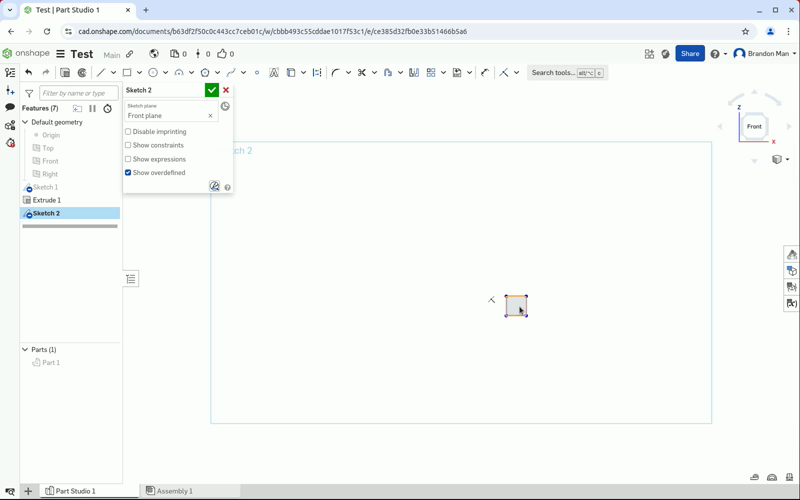
scroll(6)
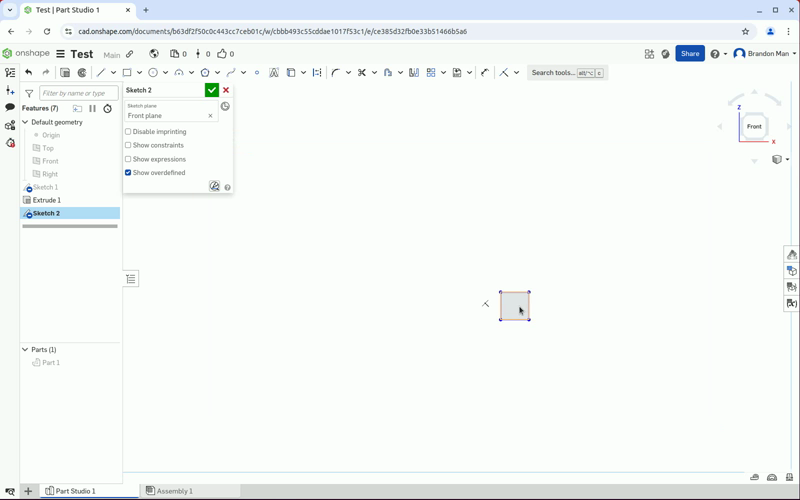
scroll(6)
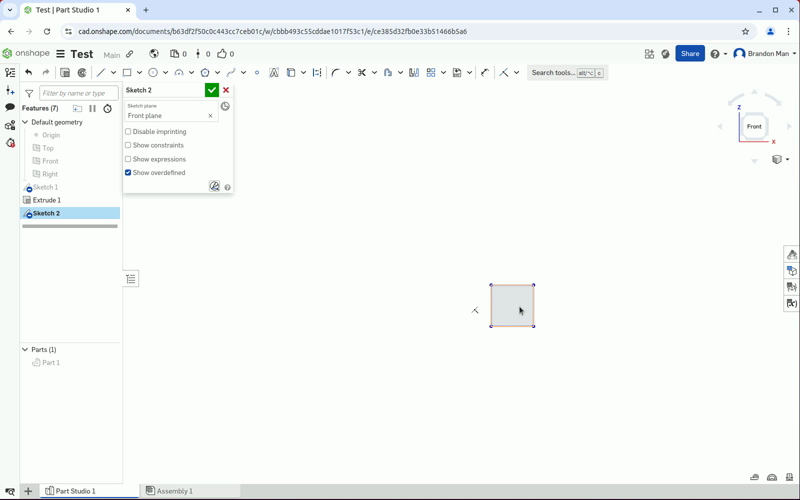
scroll(6)
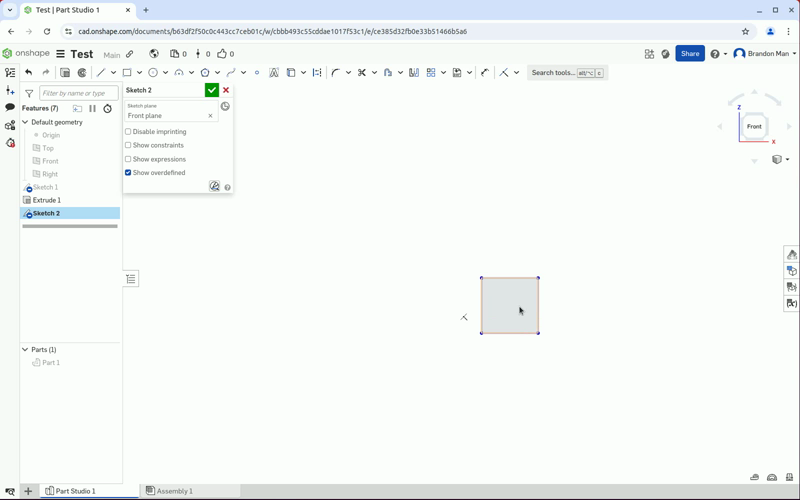
scroll(6)
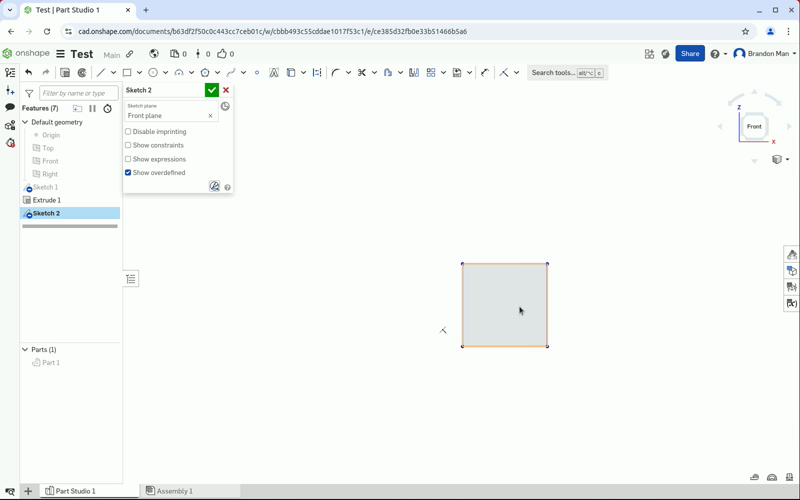
scroll(6)
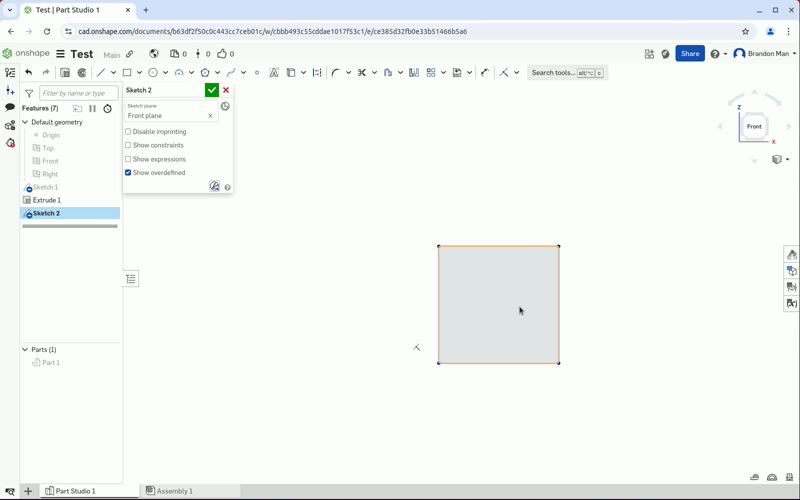
scroll(6)
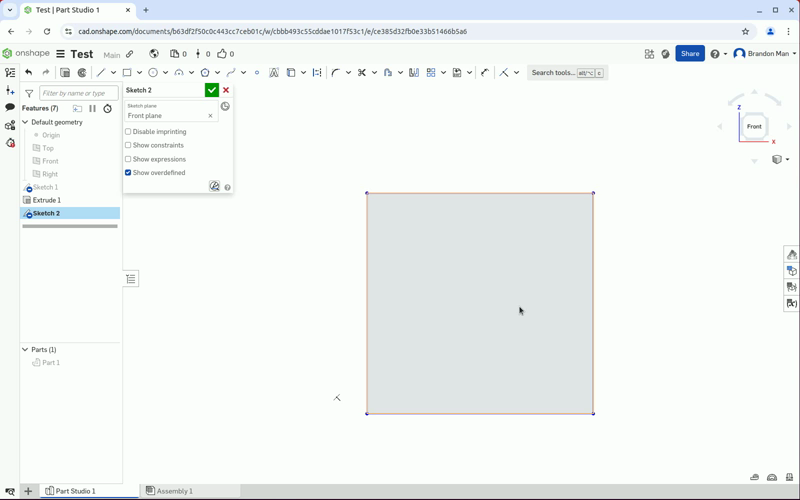
click(519, 306)
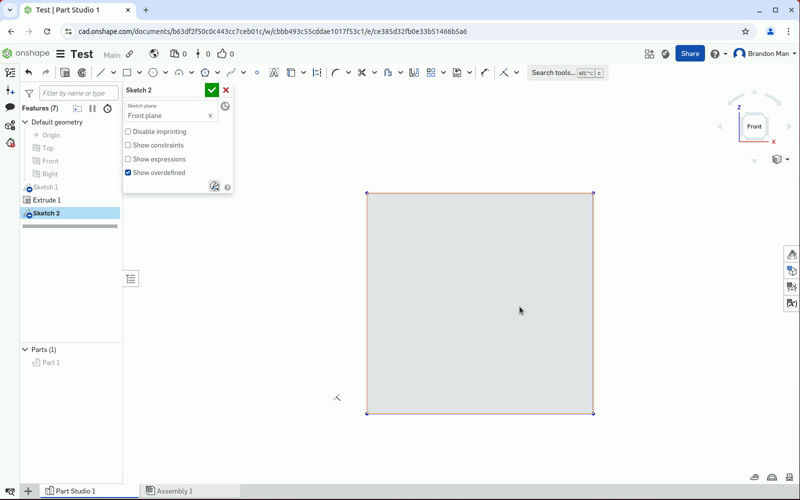
scroll(-6)
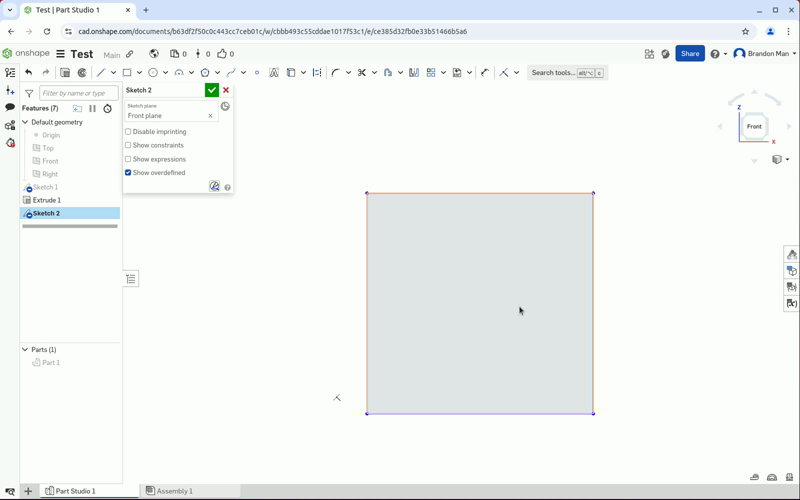
scroll(-6)
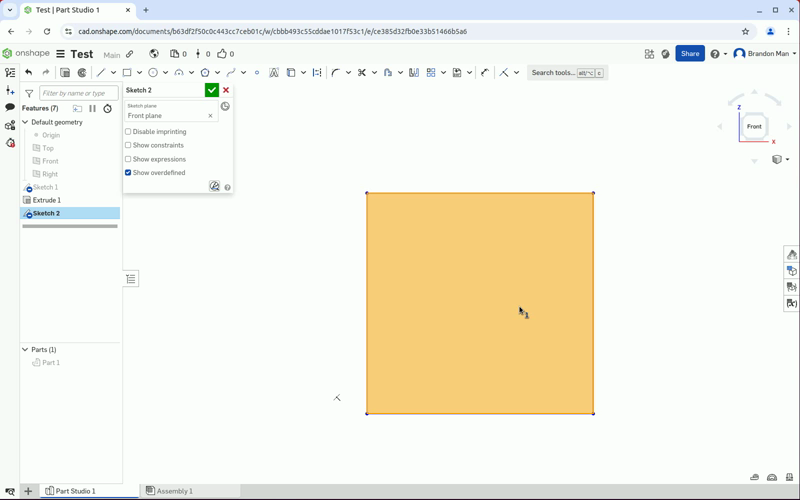
scroll(-6)
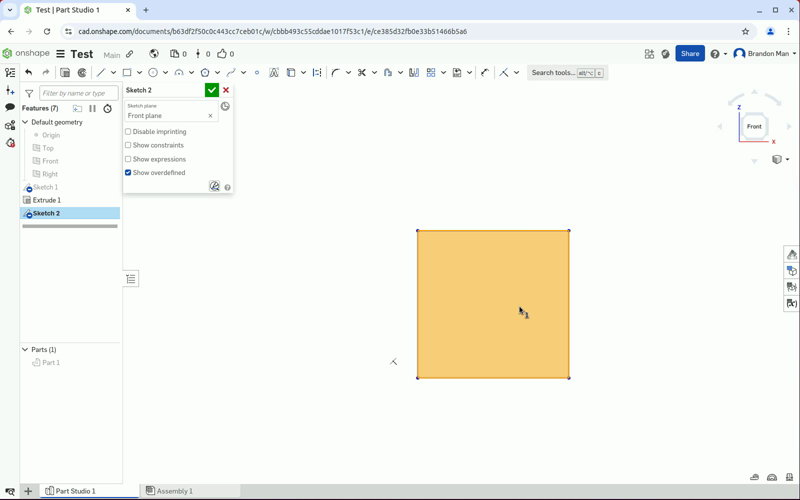
scroll(-6)
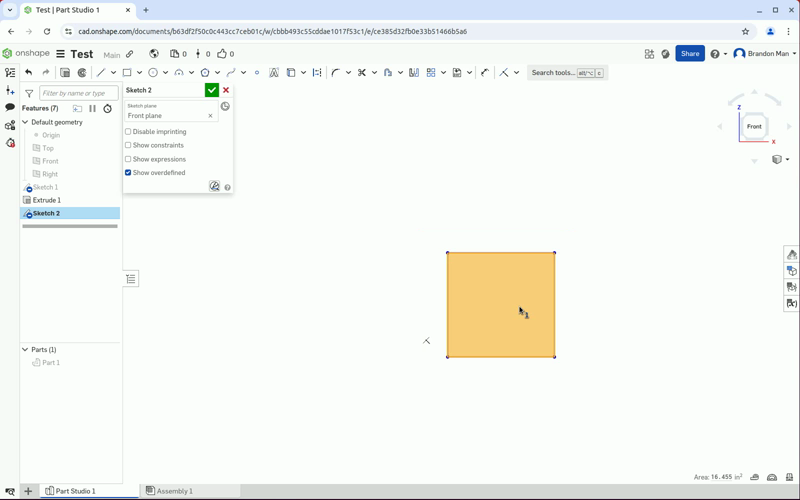
scroll(-6)
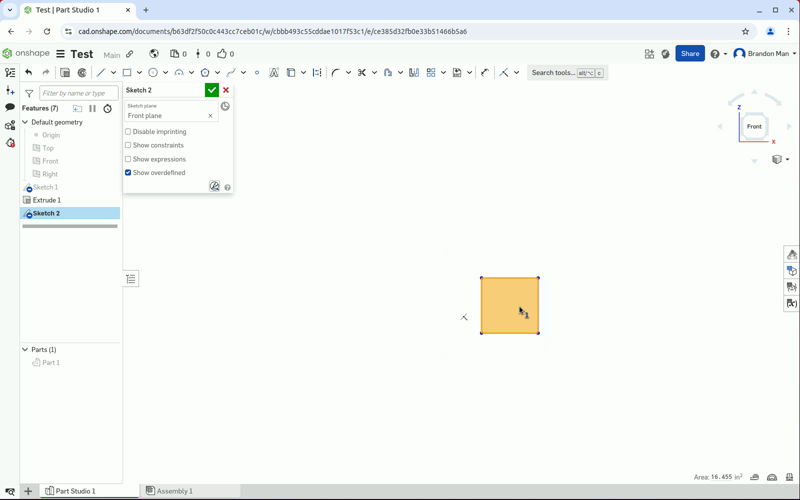
scroll(-6)
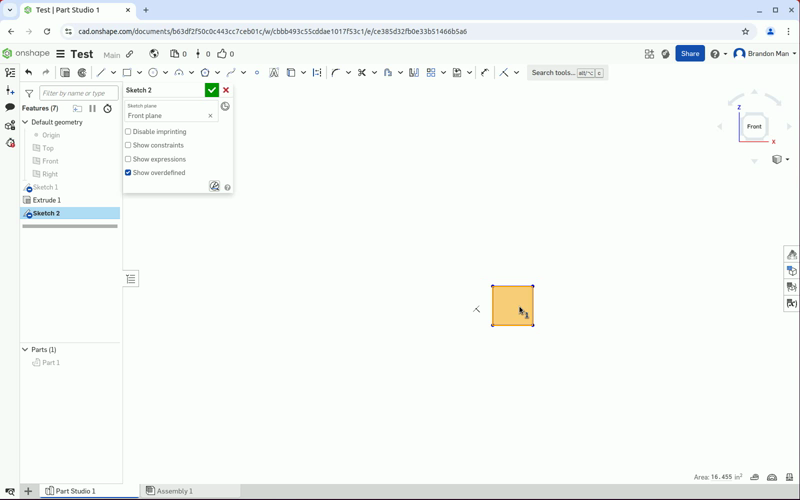
scroll(-6)
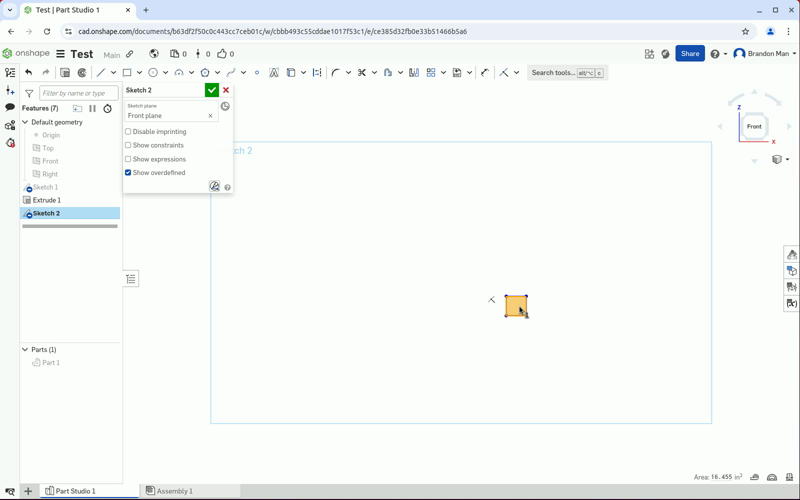
mouse_move(73, 352)
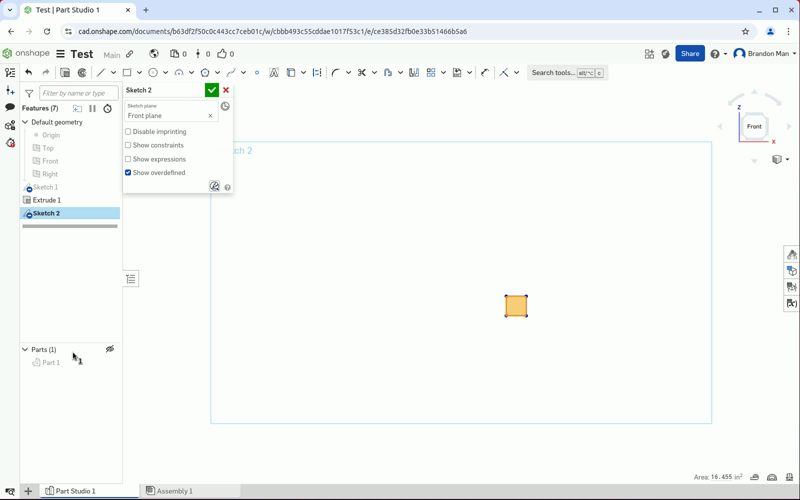
key(shift+y)
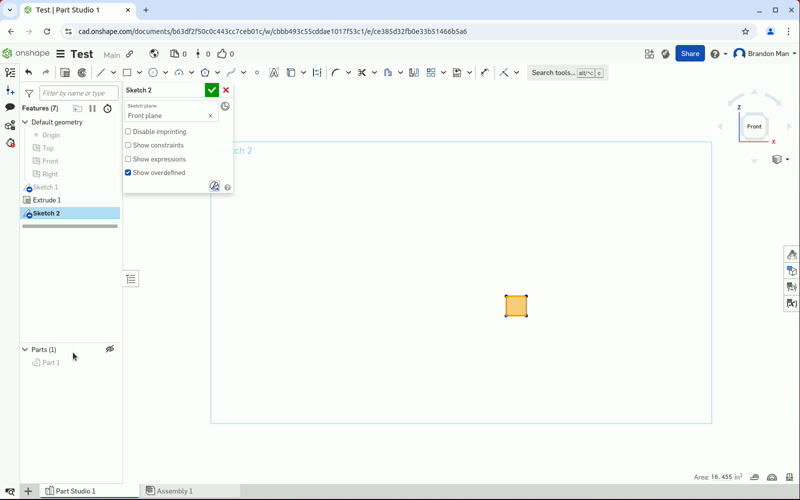
key(shift+e)
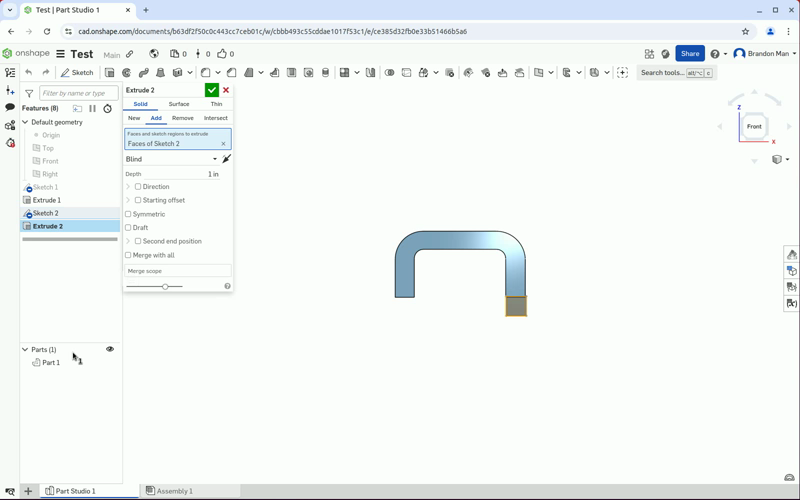
mouse_move(143, 106)
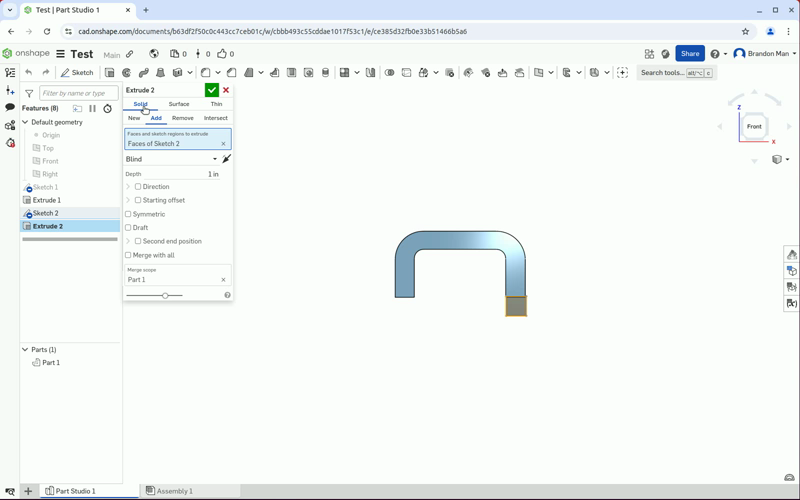
click(143, 106)
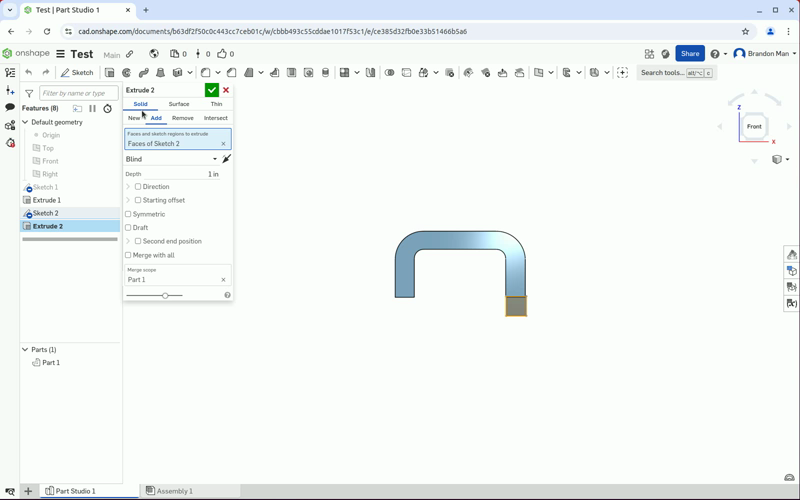
mouse_move(137, 120)
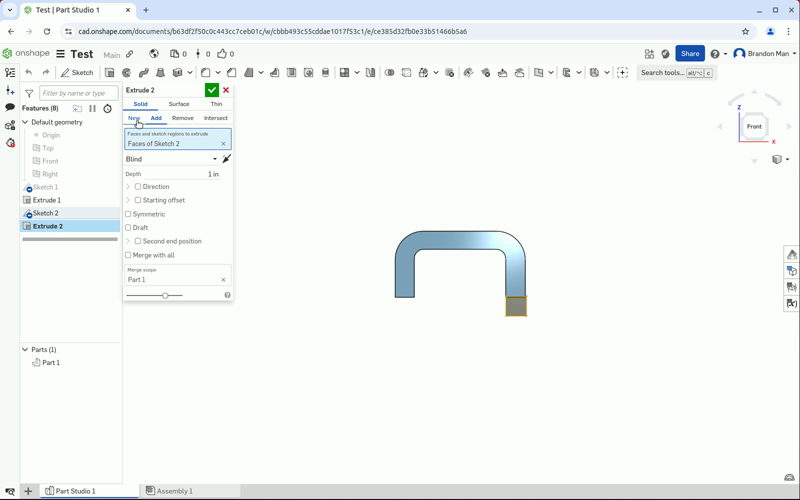
click(137, 120)
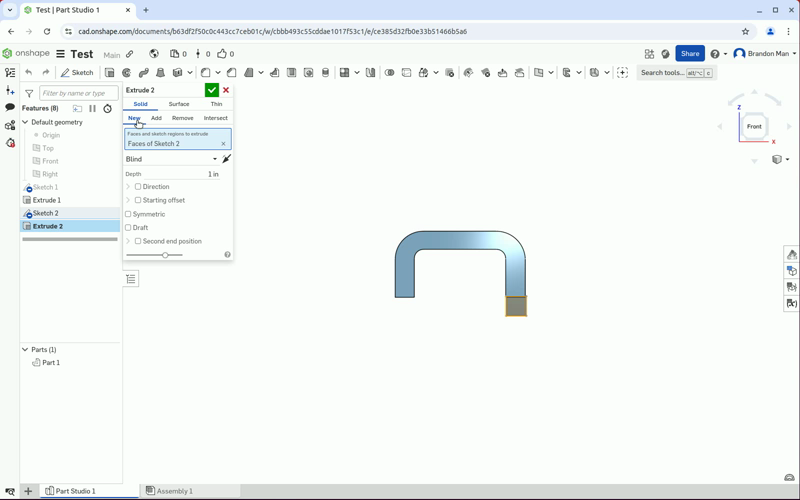
key(tab, 4)
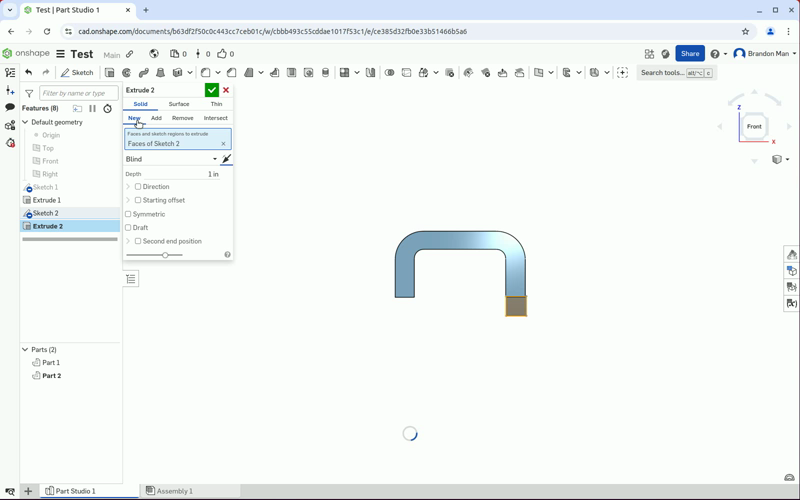
text(9.628)
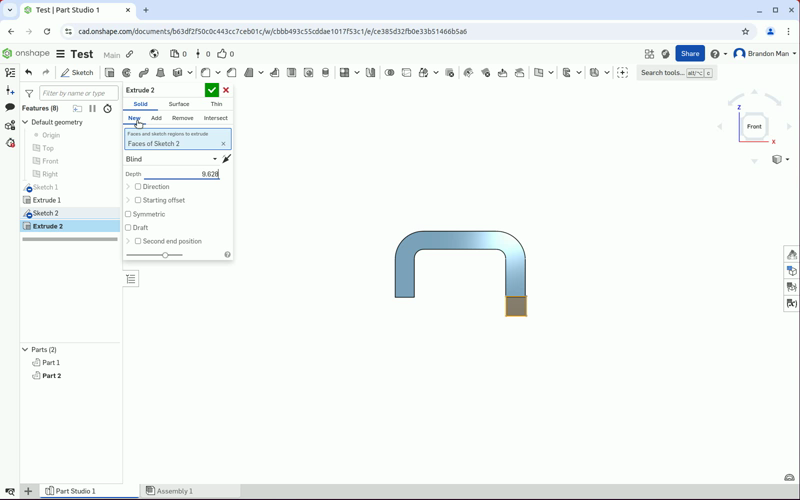
key(enter)
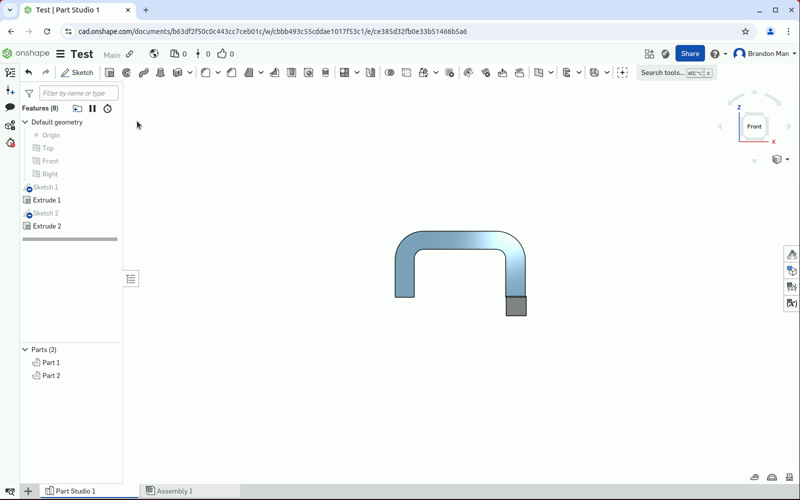
key(shift+h)
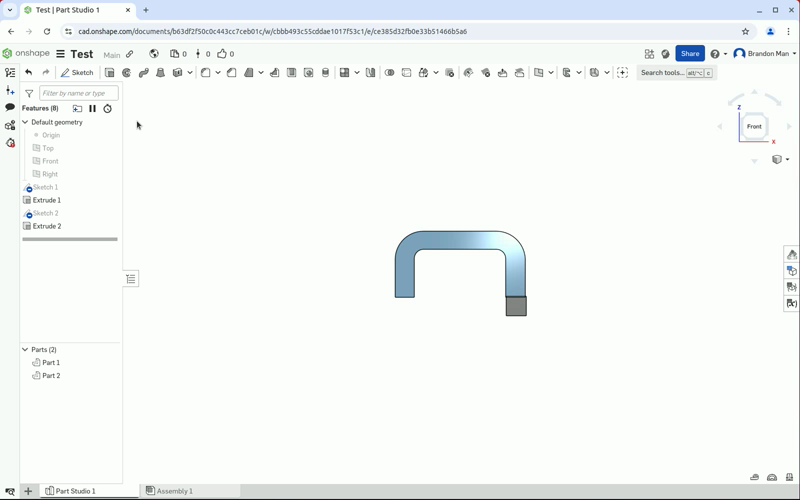
key(shift+h)
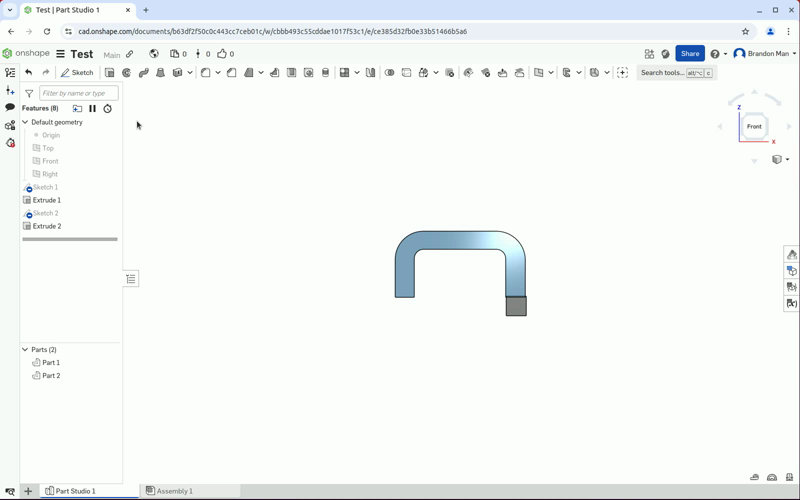
mouse_move(73, 189)
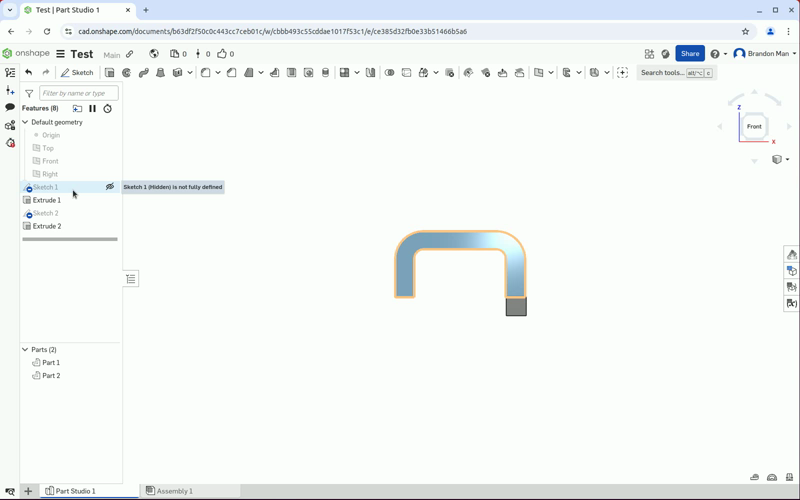
click(73, 189)
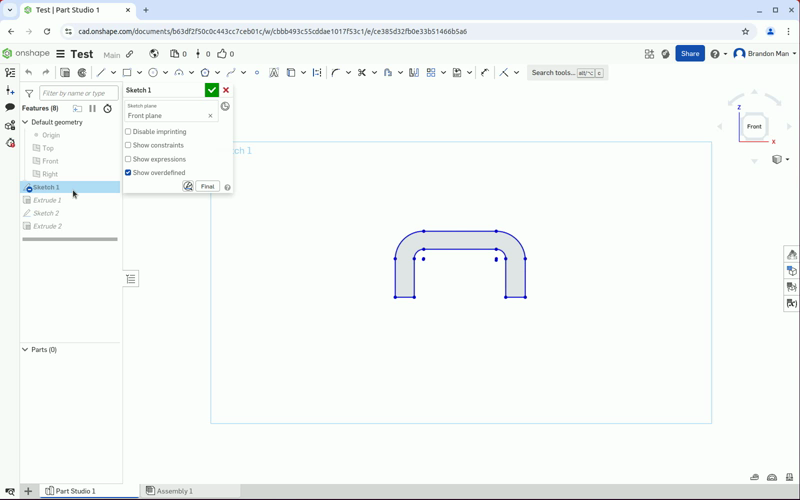
mouse_move(229, 92)
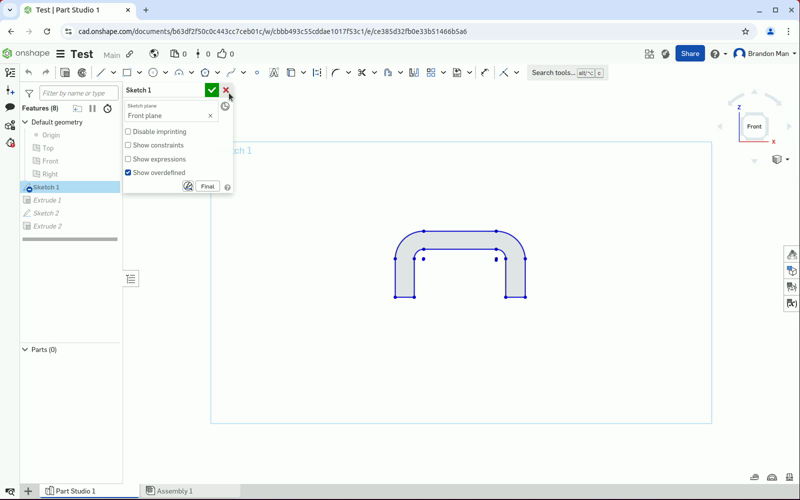
click(229, 92)
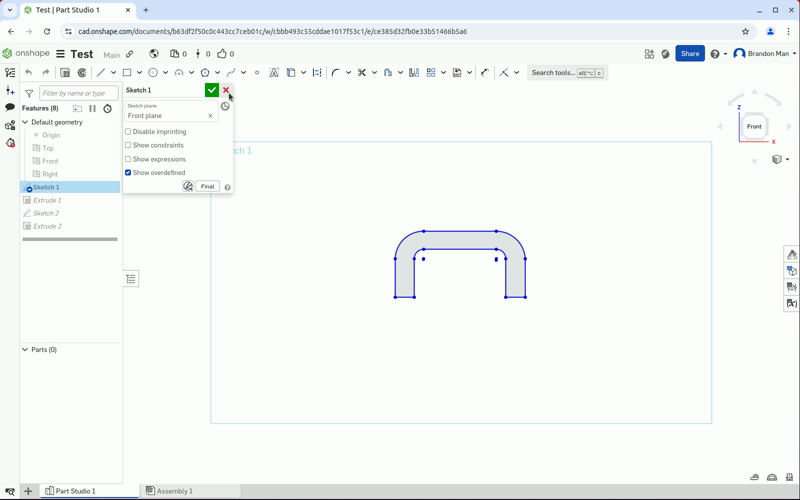
key(shift+s)
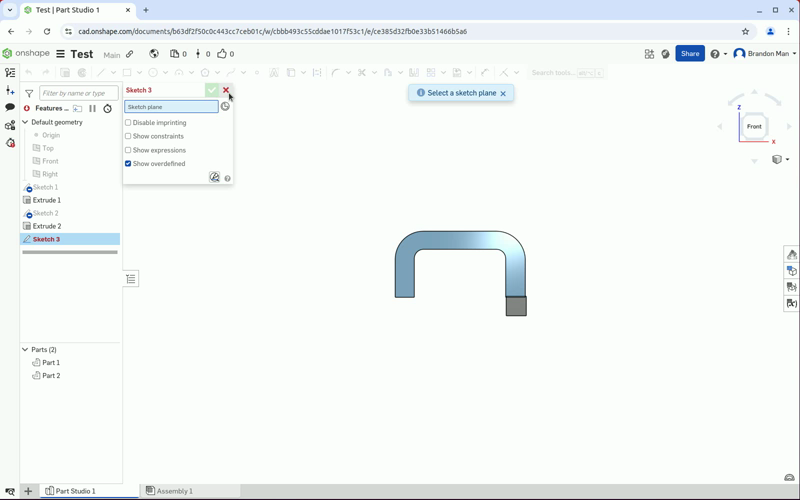
mouse_move(73, 163)
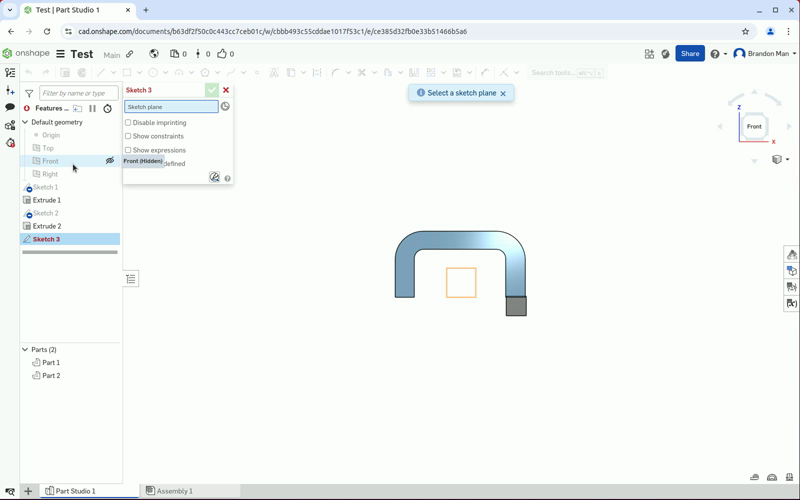
click(73, 163)
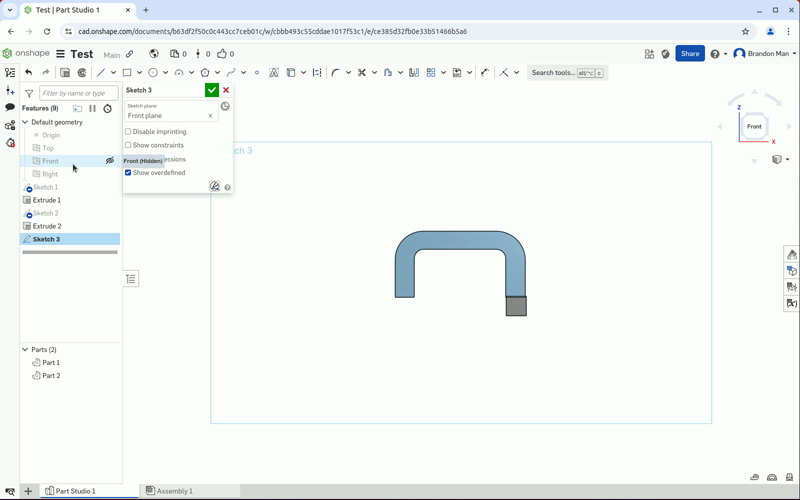
mouse_move(73, 352)
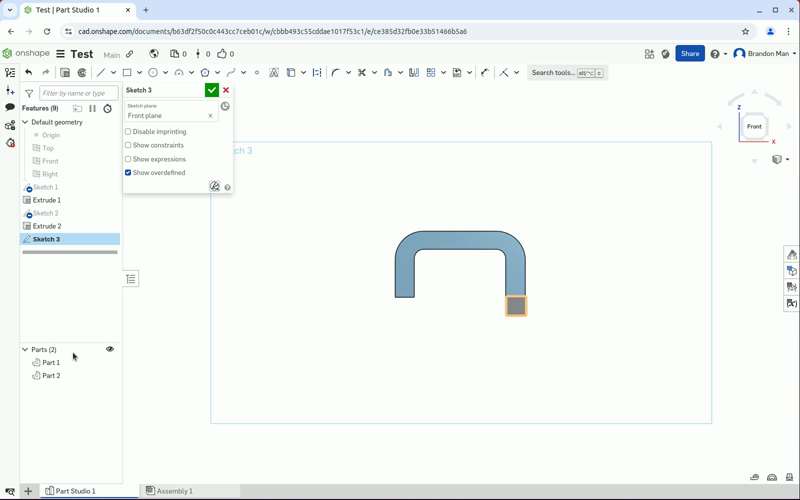
key(y)
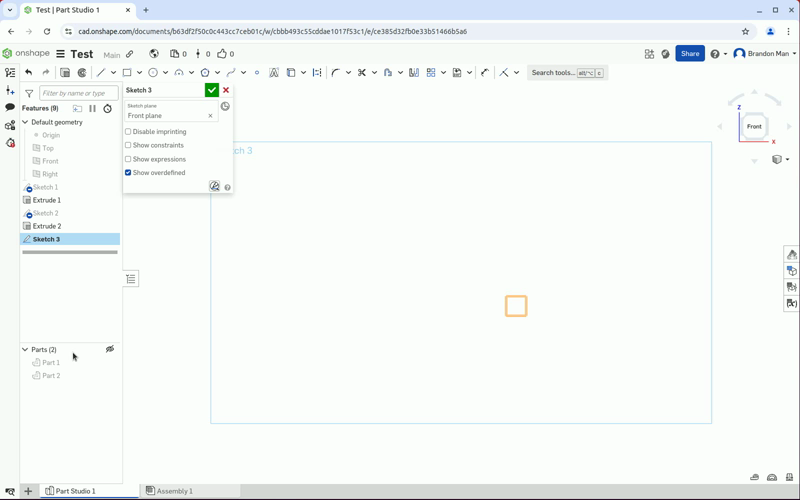
key(l)
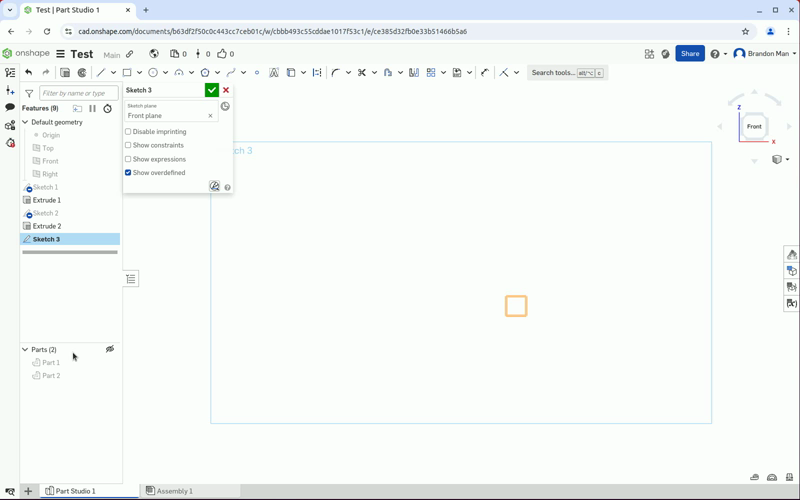
key_down(shift)
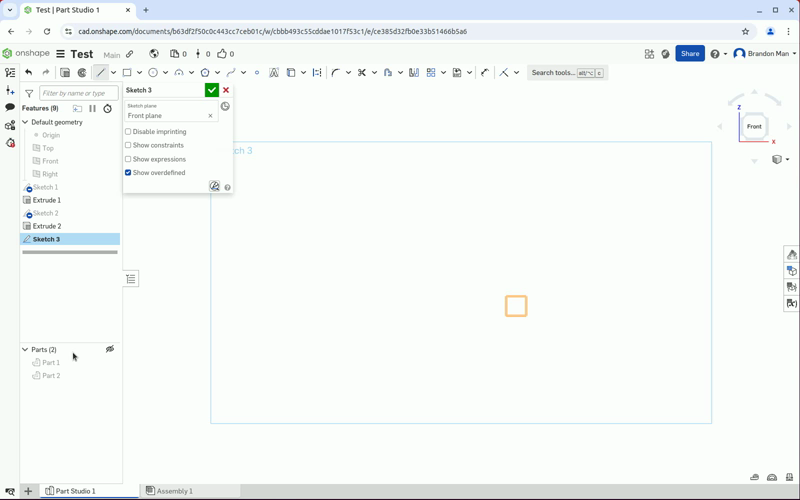
mouse_move(526, 315)
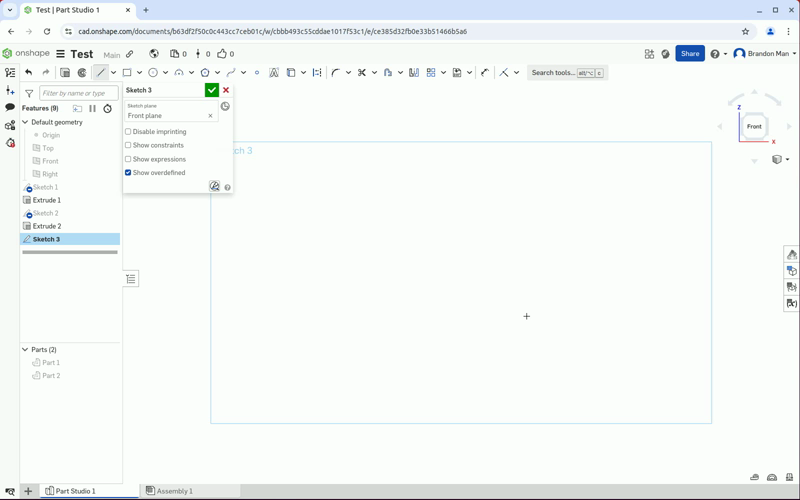
click(526, 315)
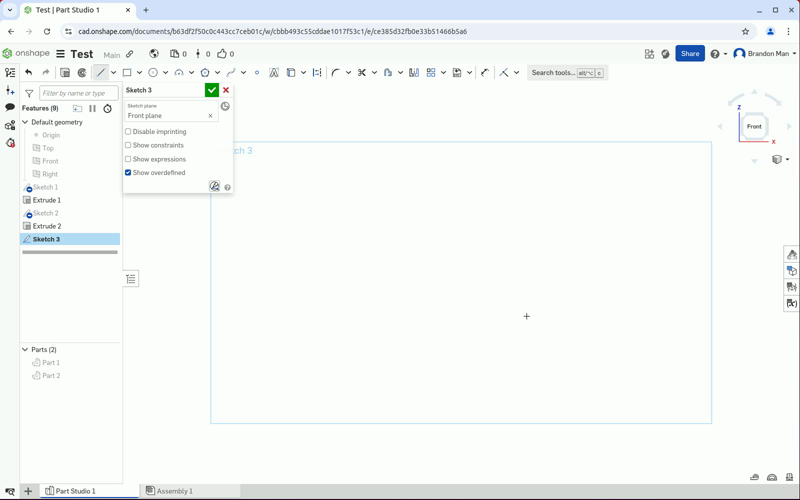
key_up(shift)
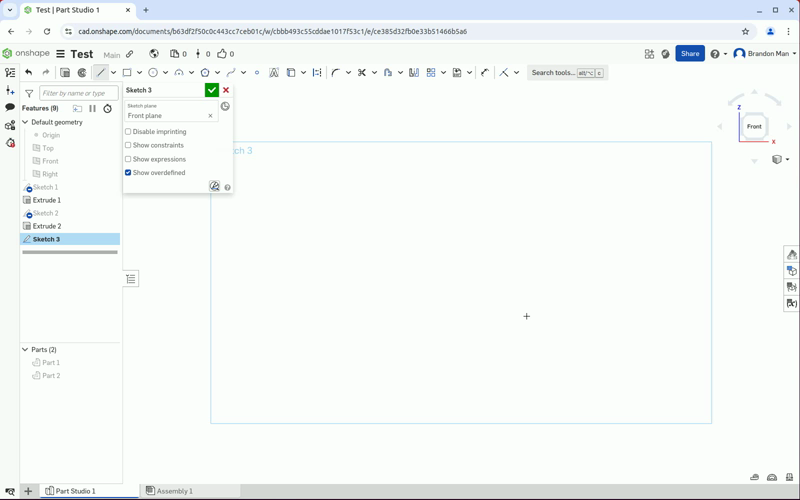
key_down(shift)
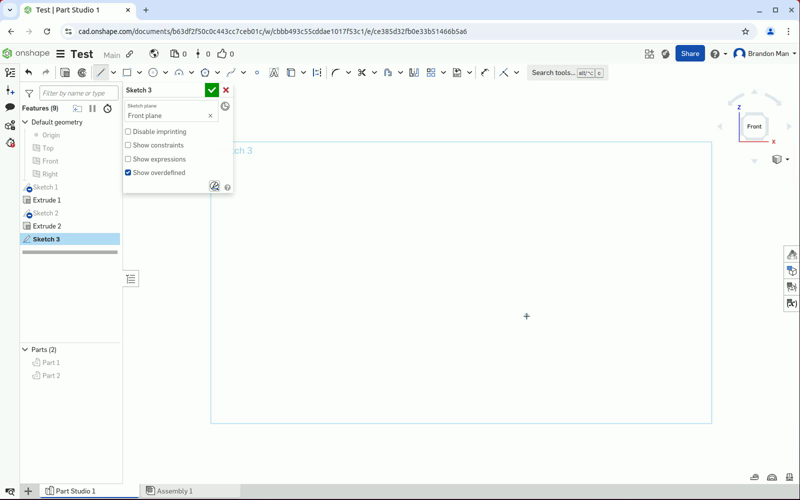
mouse_move(556, 315)
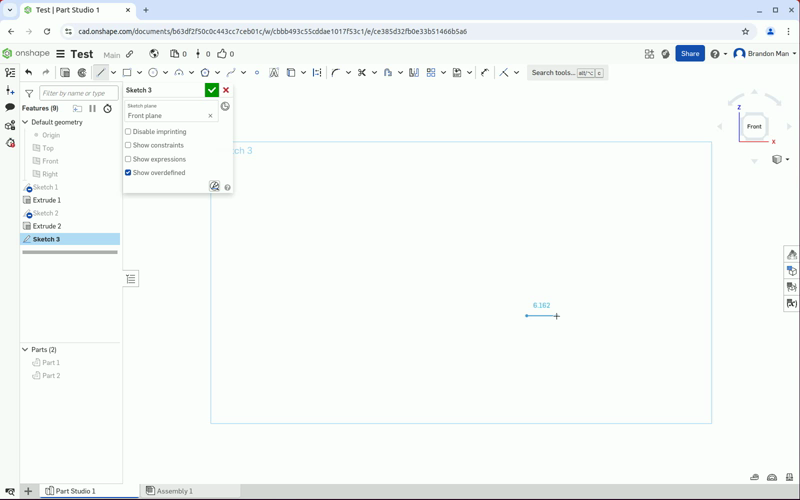
mouse_move(573, 315)
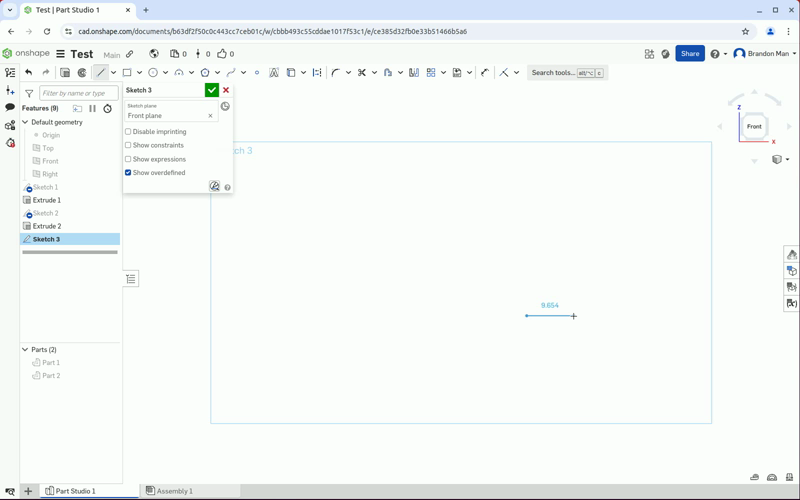
click(573, 315)
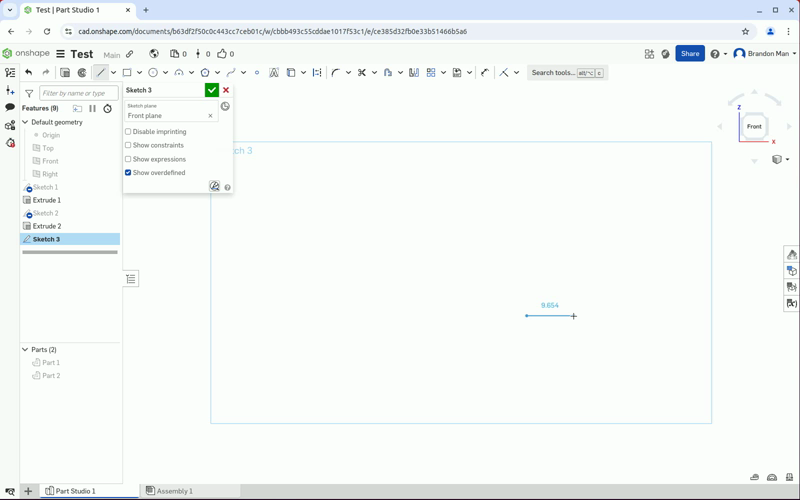
key_up(shift)
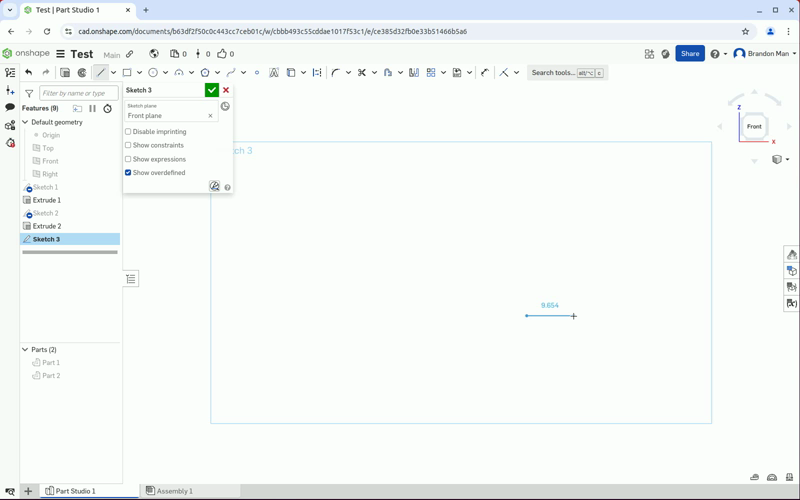
key_down(shift)
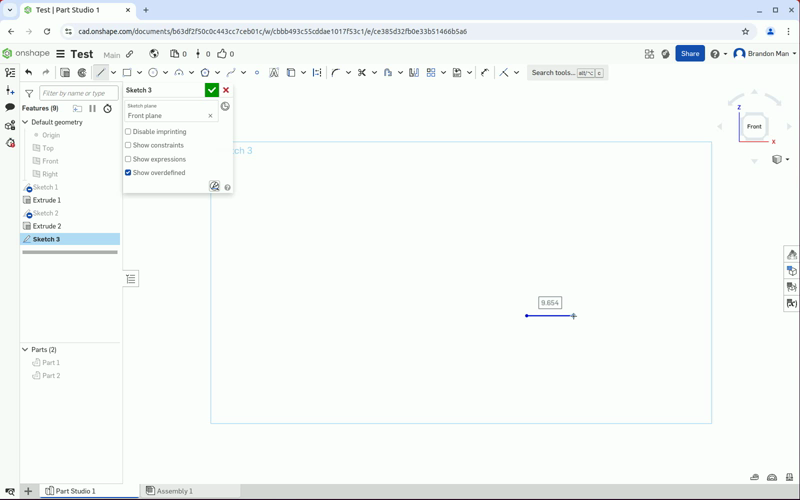
mouse_move(589, 315)
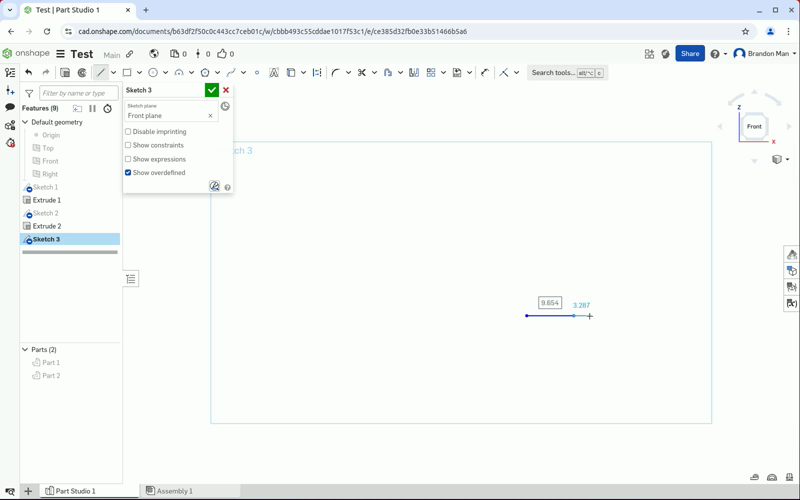
mouse_move(573, 296)
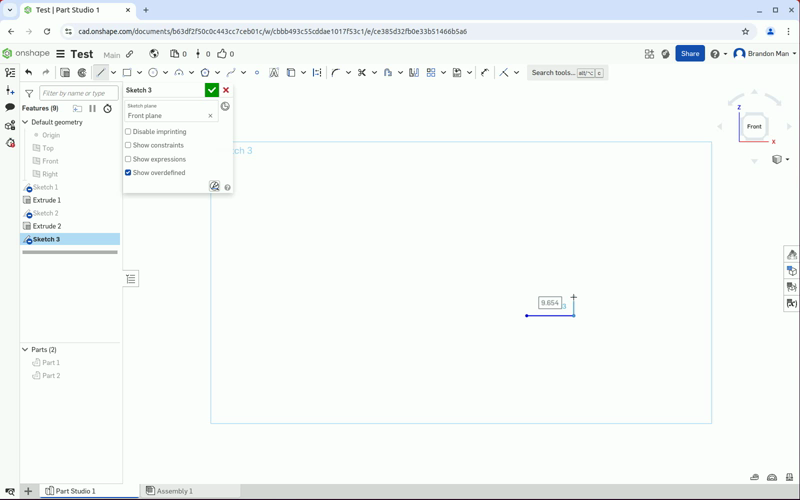
click(573, 296)
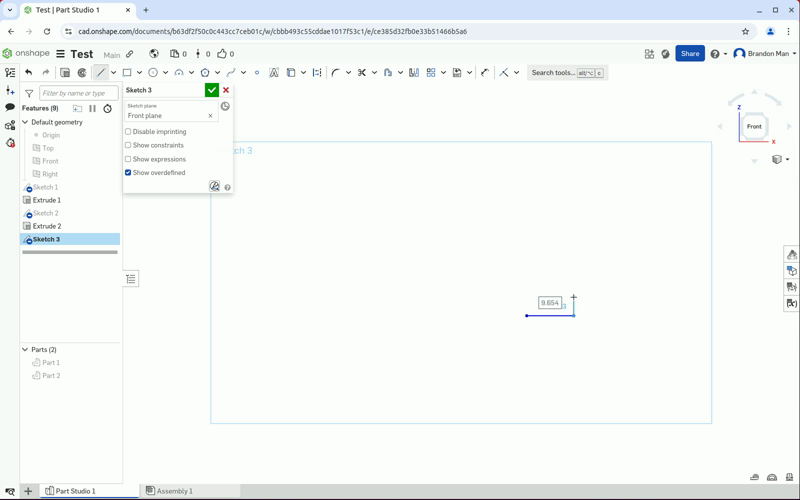
key_up(shift)
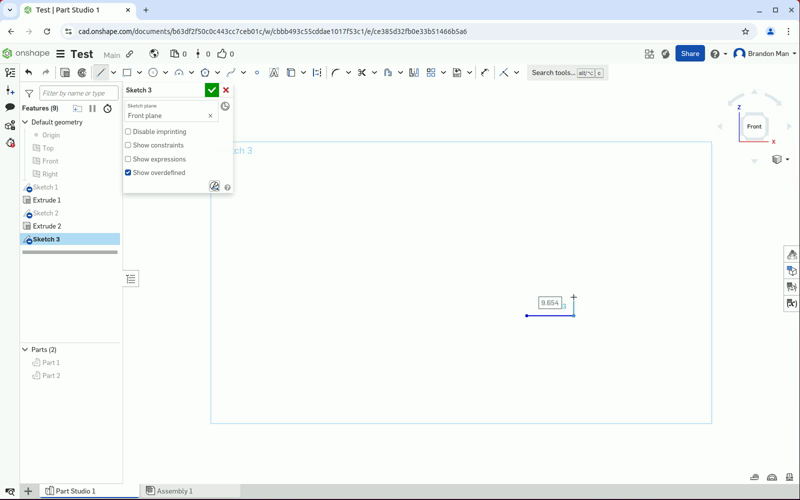
key_down(shift)
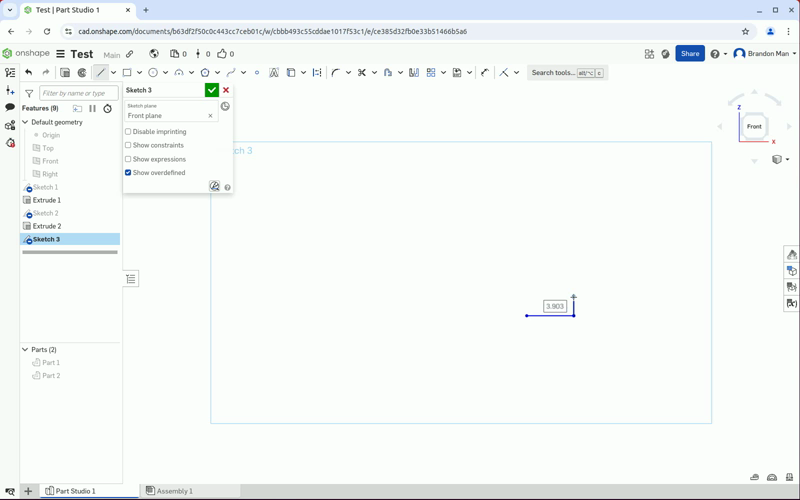
mouse_move(589, 296)
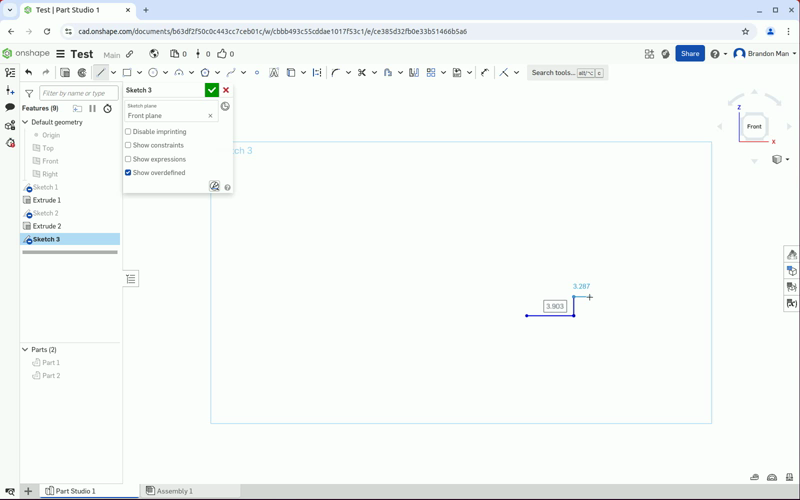
mouse_move(526, 296)
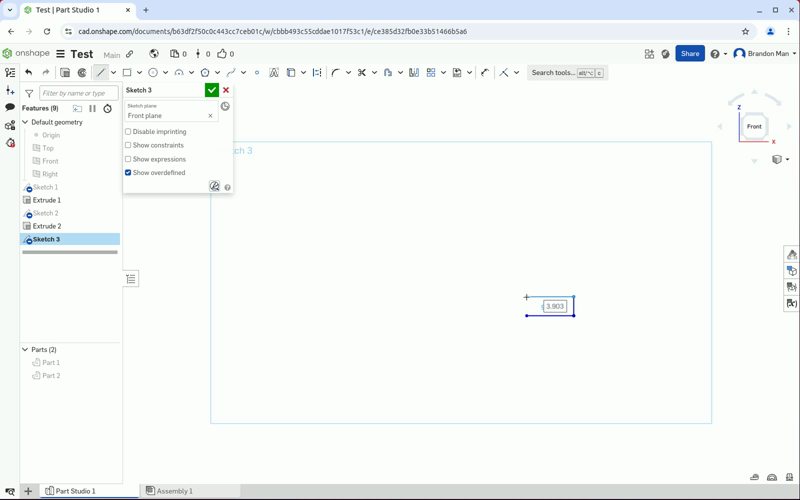
click(526, 296)
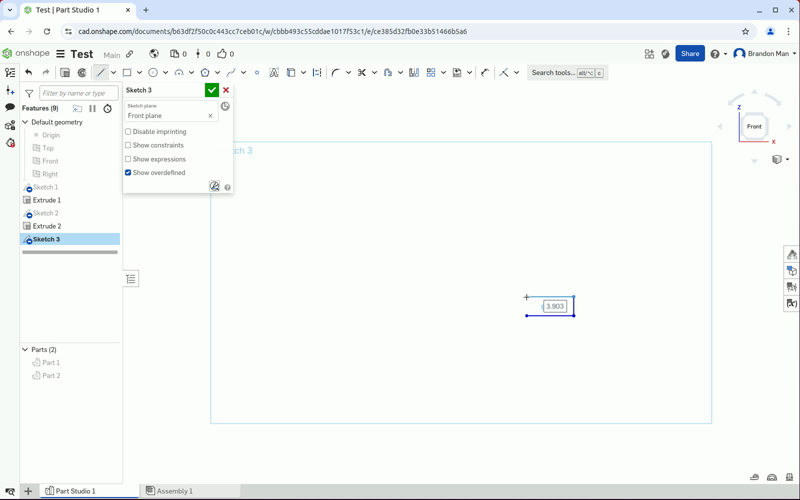
key_up(shift)
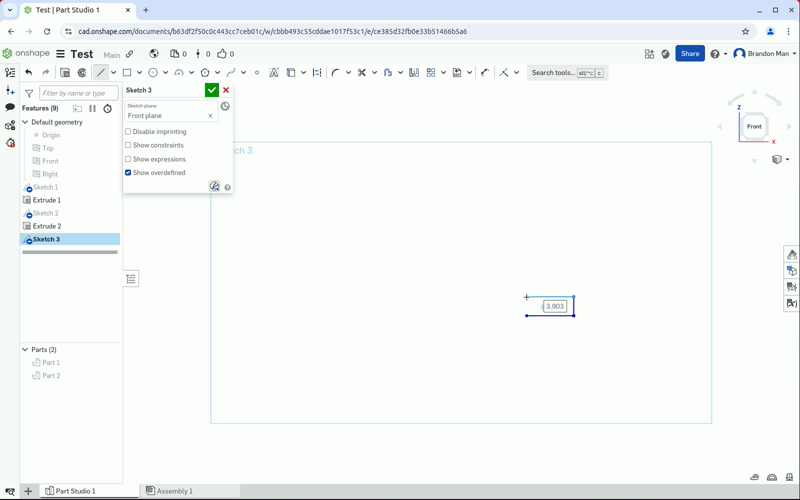
mouse_move(556, 296)
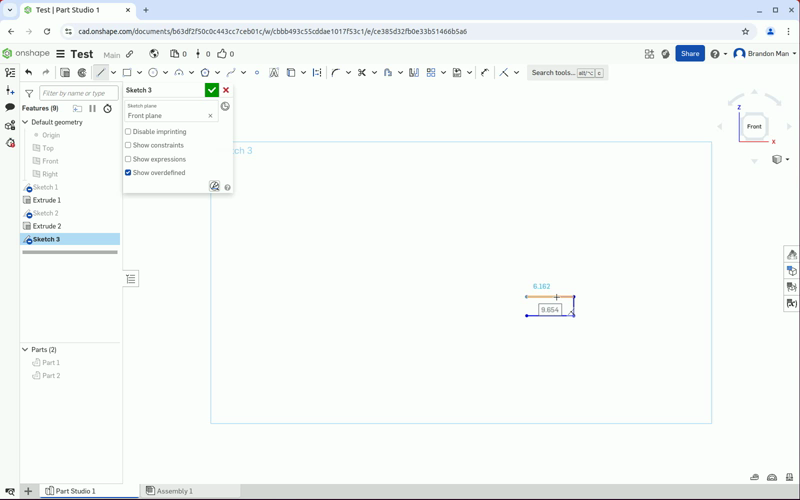
key_down(shift)
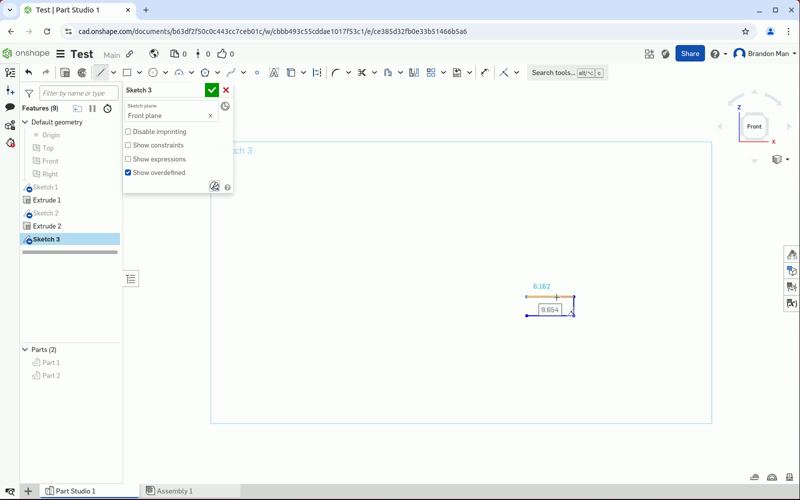
mouse_move(526, 315)
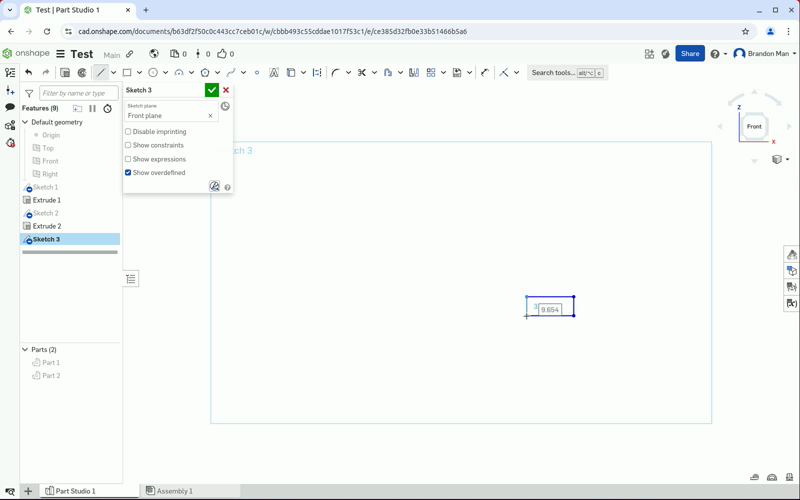
key_up(shift)
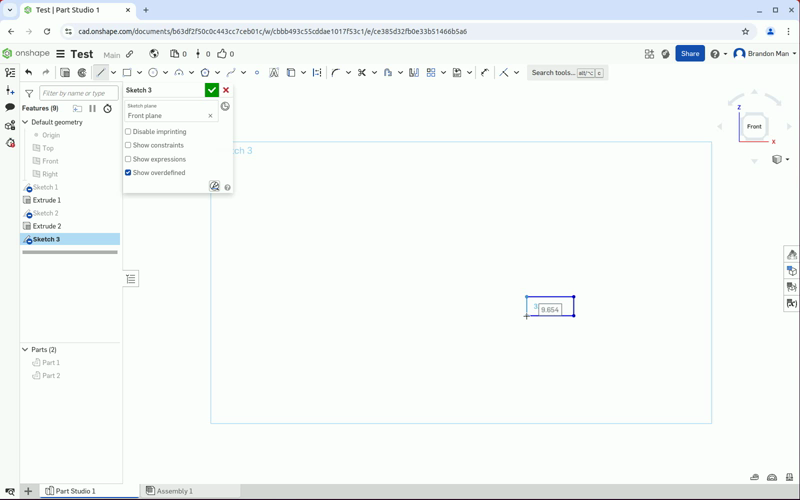
click(526, 315)
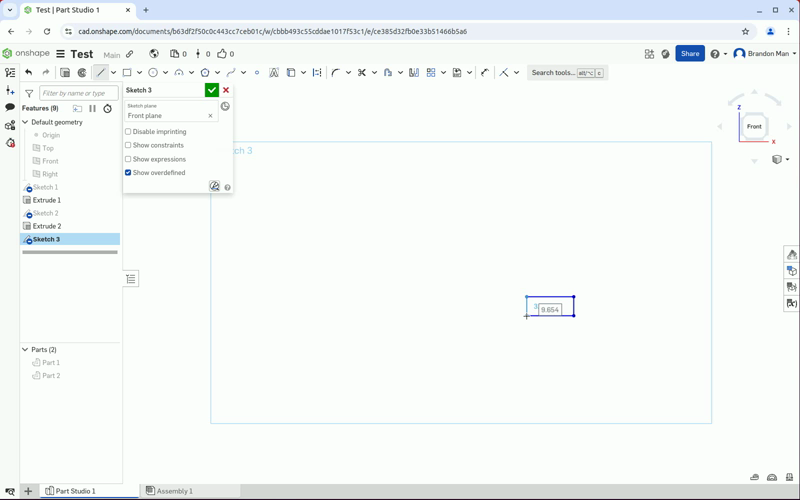
key(esc)
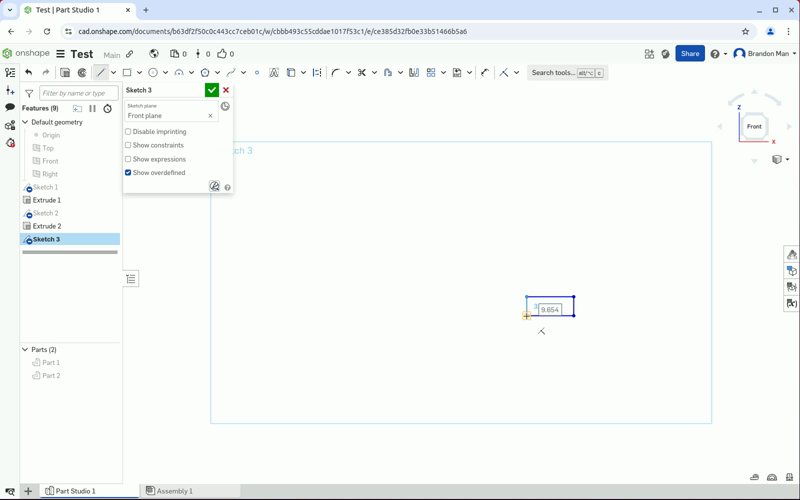
mouse_move(569, 310)
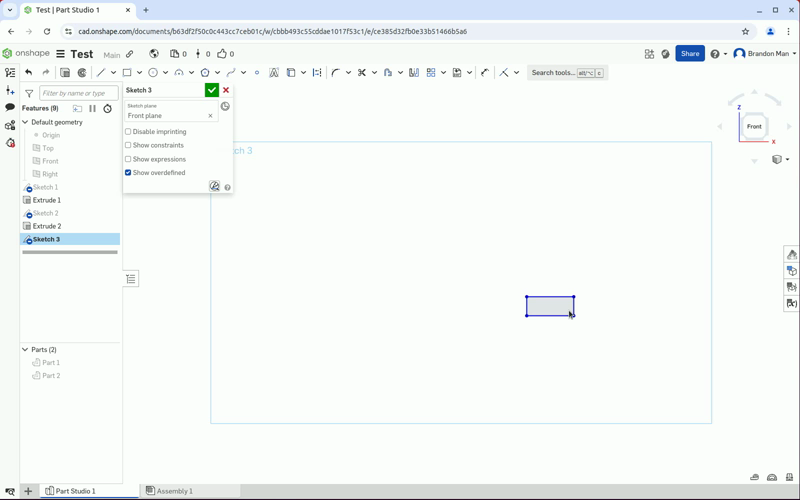
scroll(6)
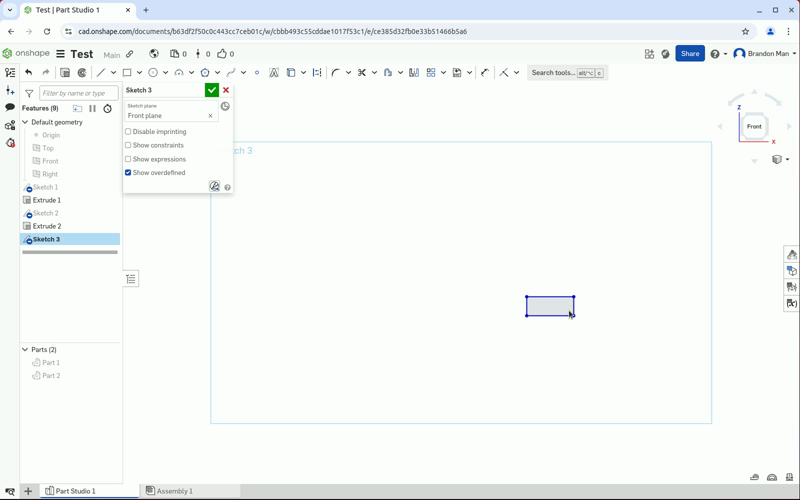
scroll(6)
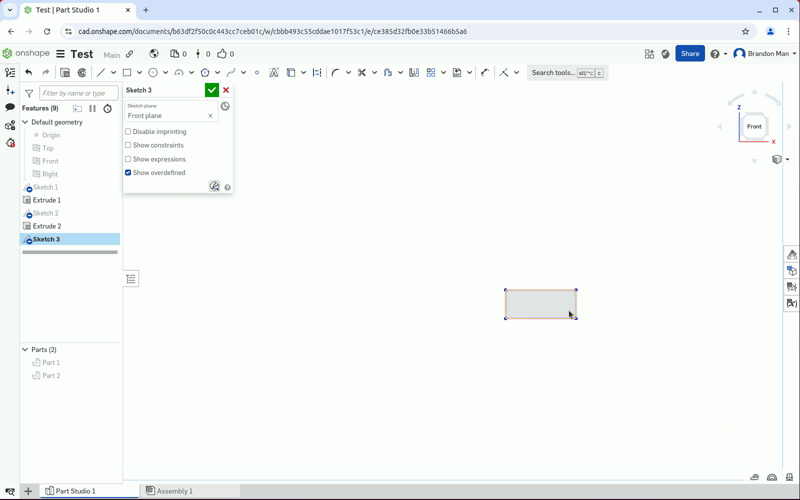
scroll(6)
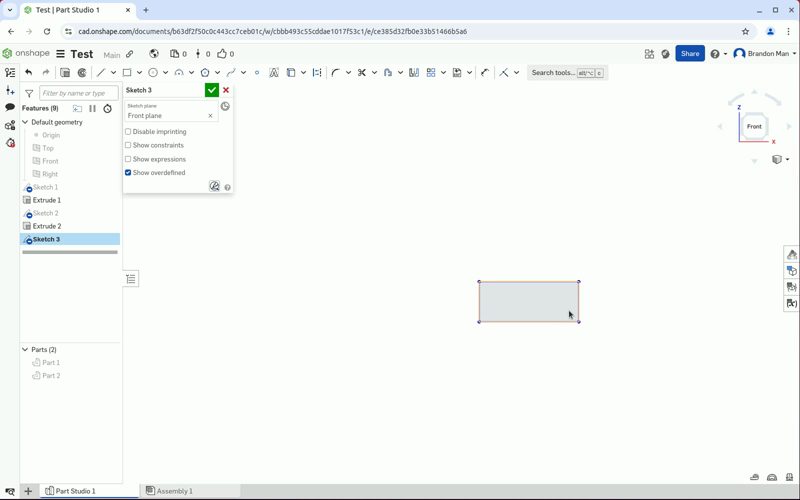
scroll(6)
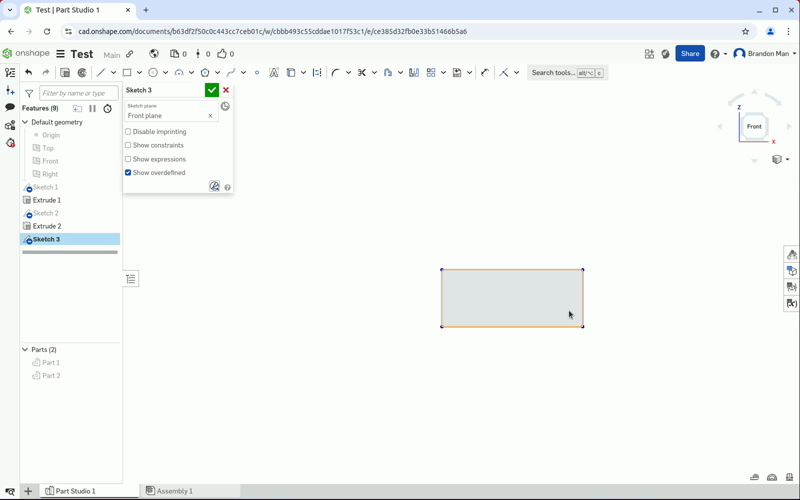
scroll(6)
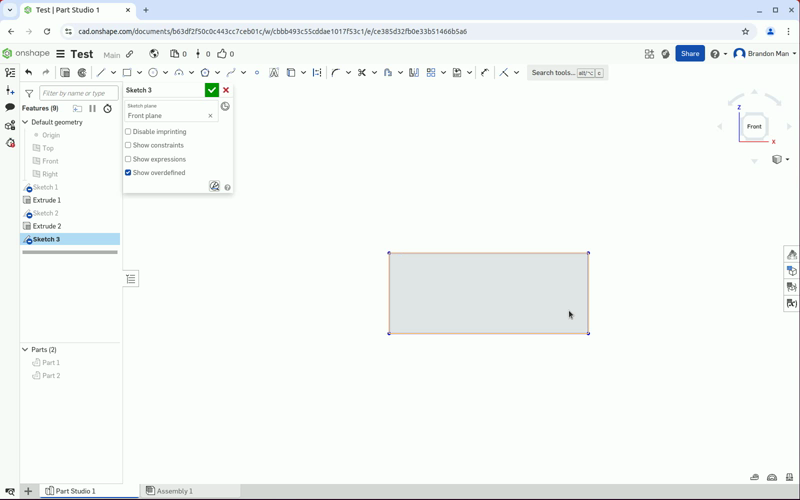
scroll(6)
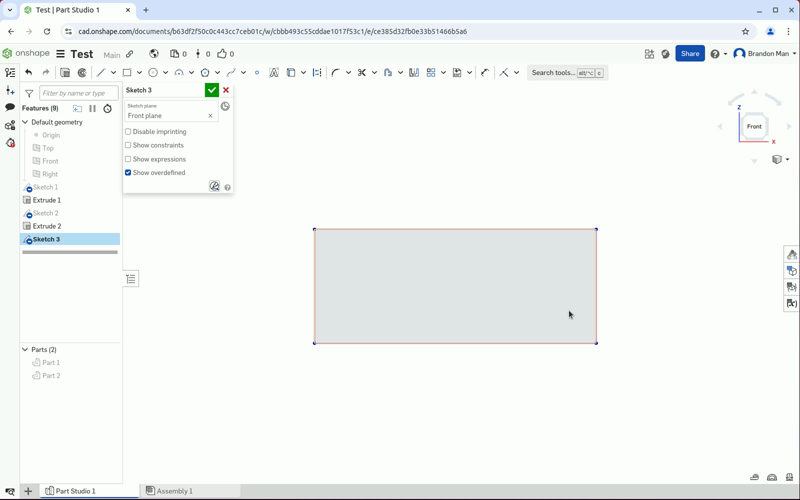
scroll(6)
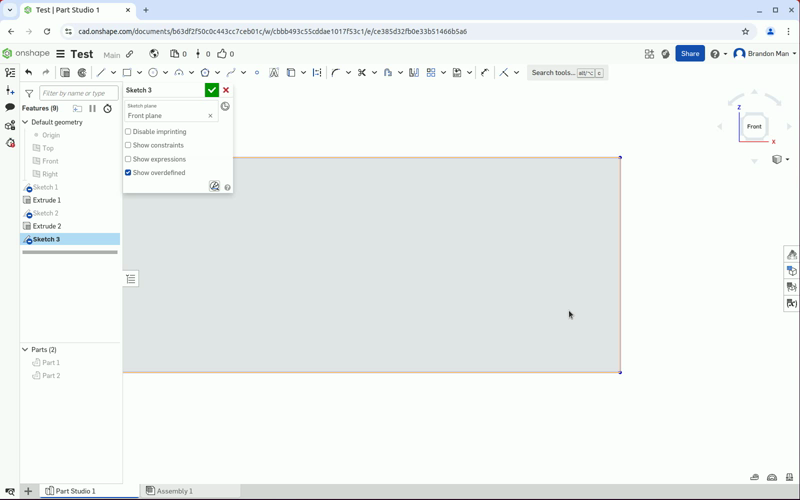
click(569, 310)
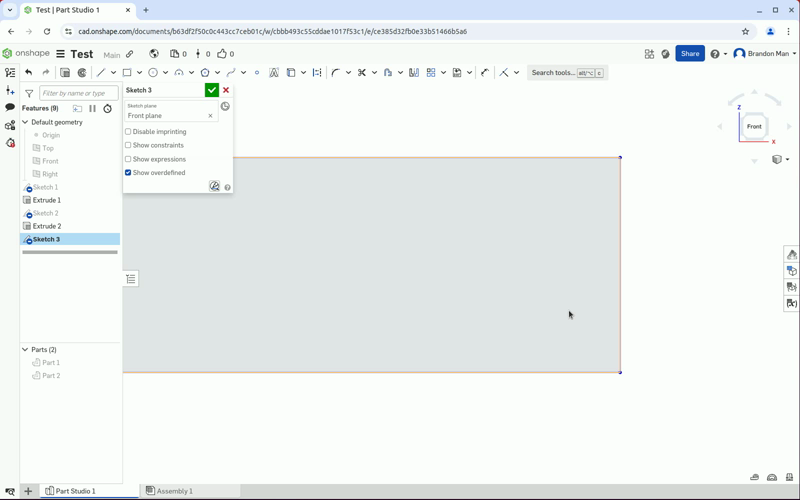
scroll(-6)
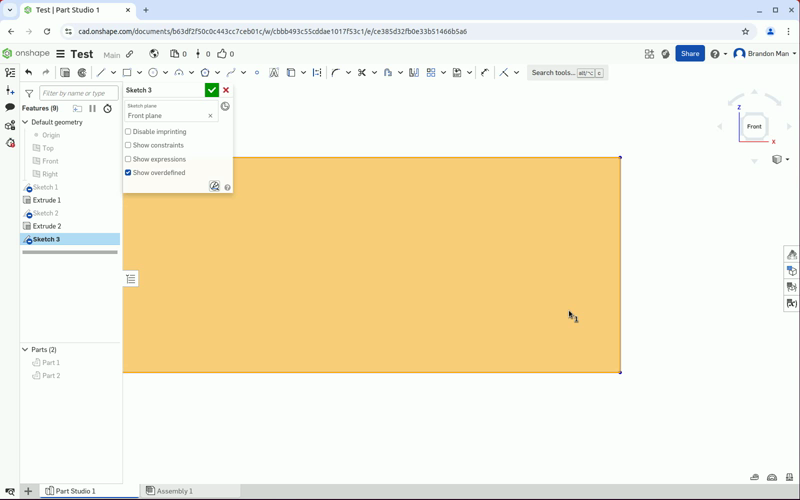
scroll(-6)
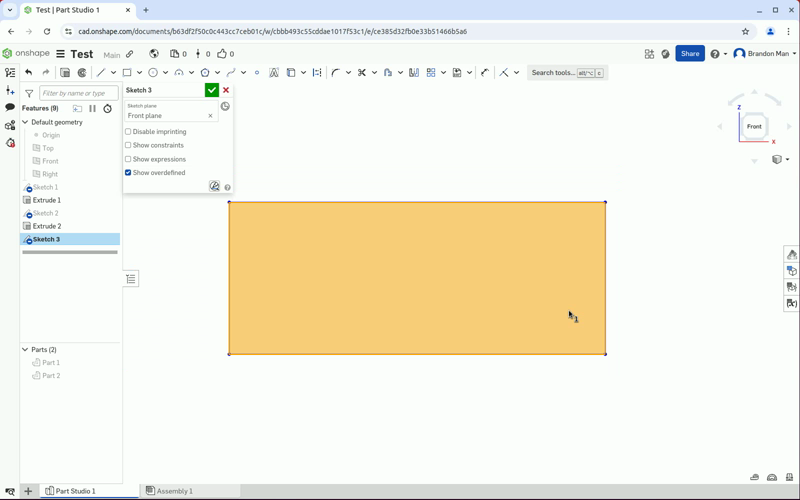
scroll(-6)
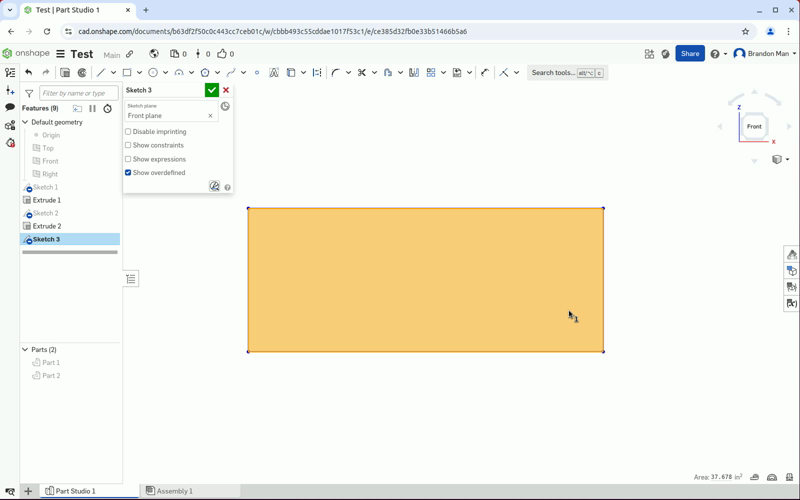
scroll(-6)
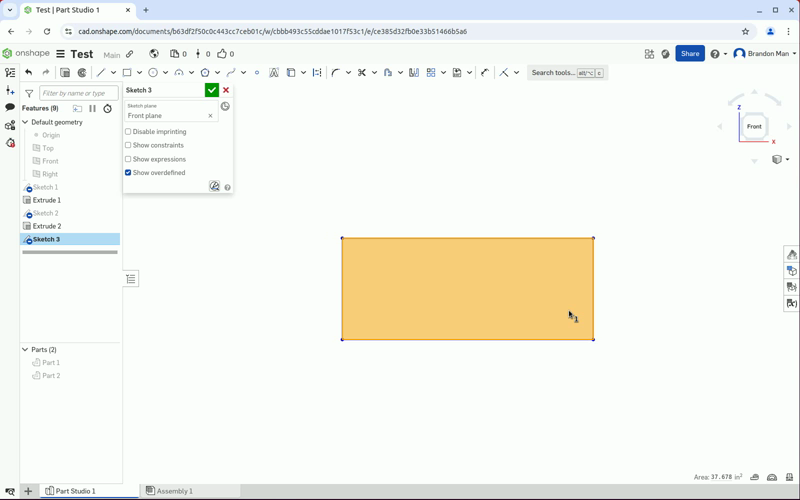
scroll(-6)
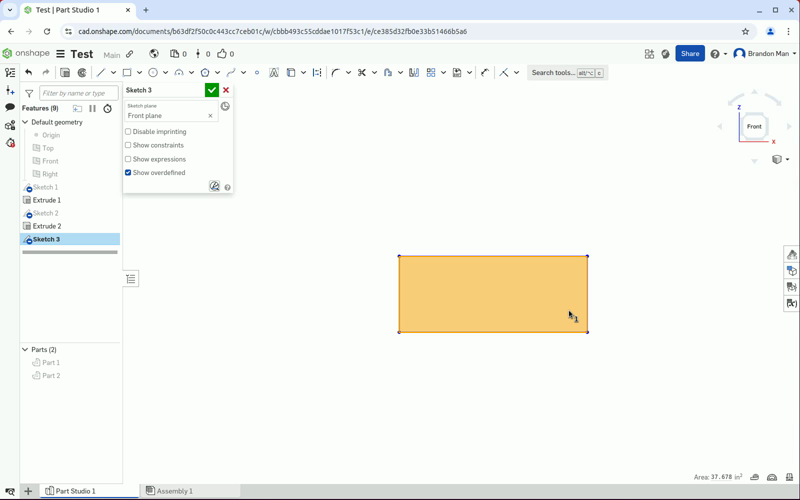
scroll(-6)
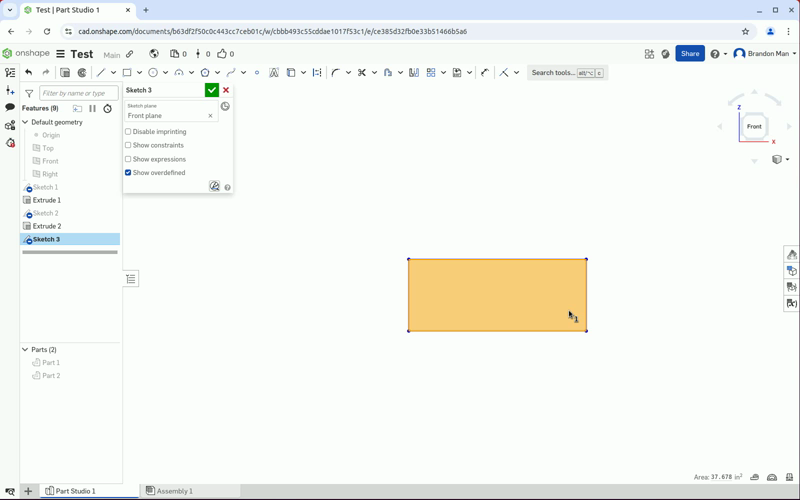
scroll(-6)
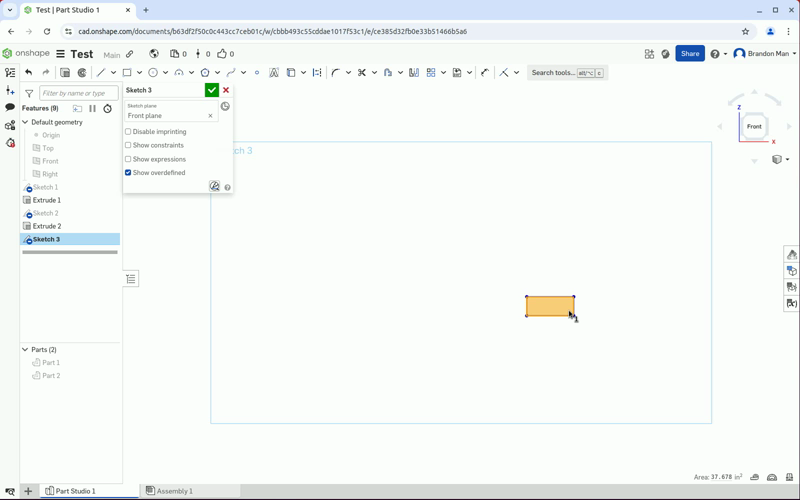
mouse_move(73, 352)
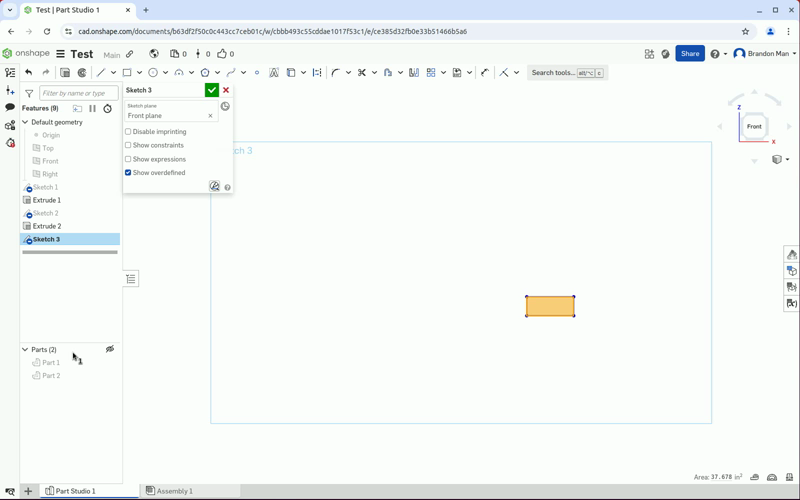
key(shift+y)
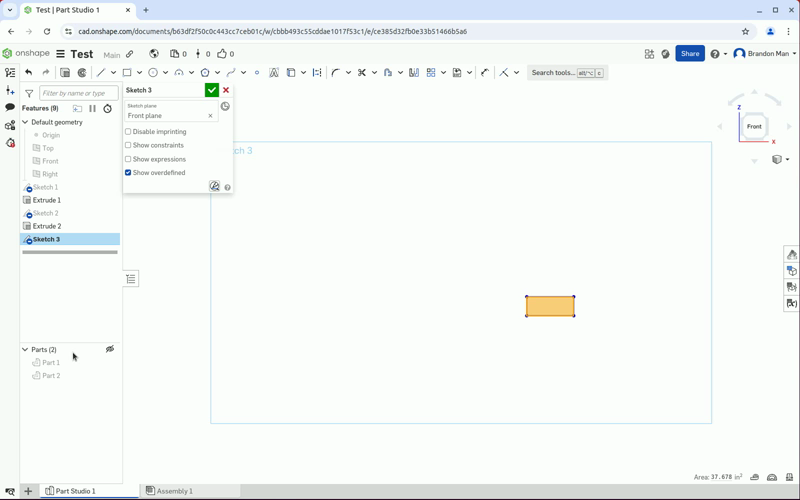
key(shift+e)
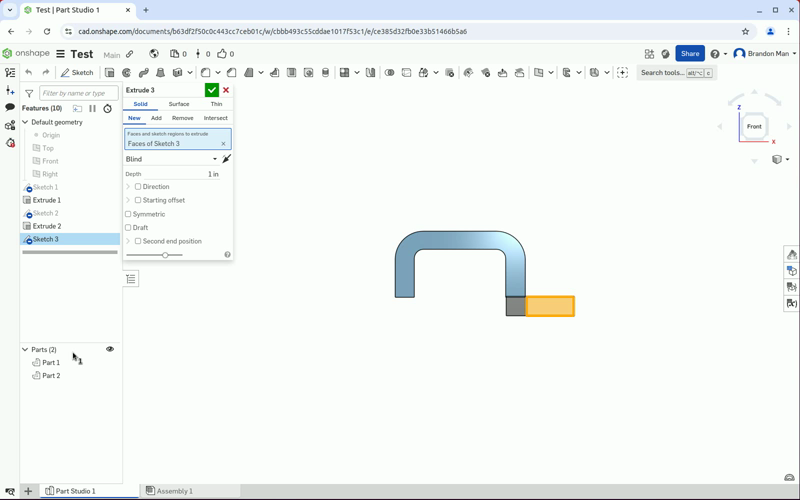
mouse_move(143, 106)
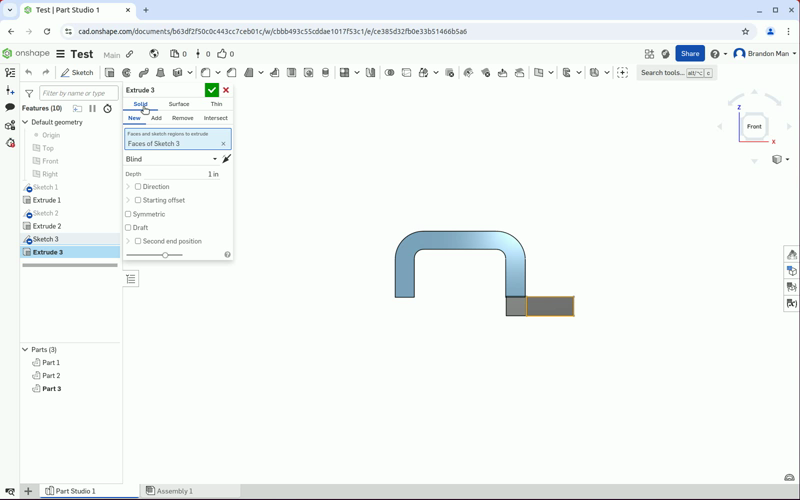
click(143, 106)
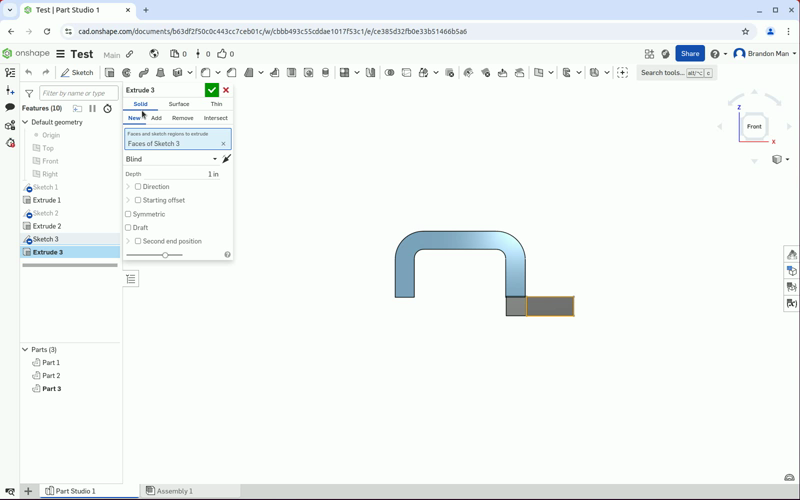
mouse_move(137, 120)
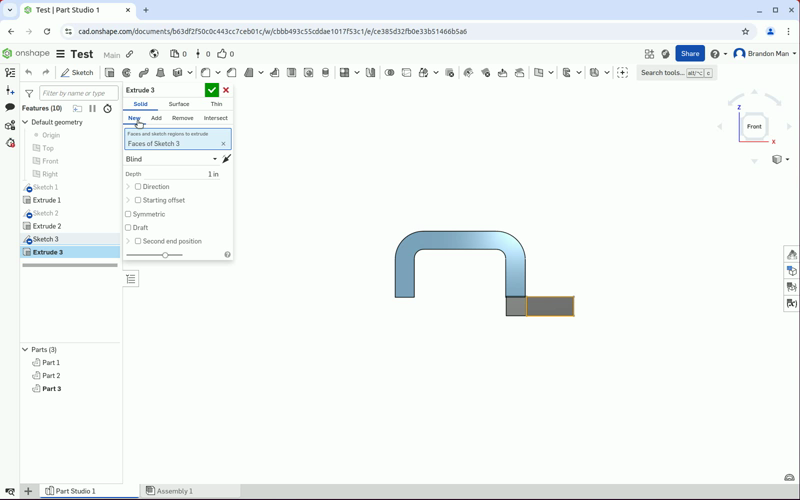
click(137, 120)
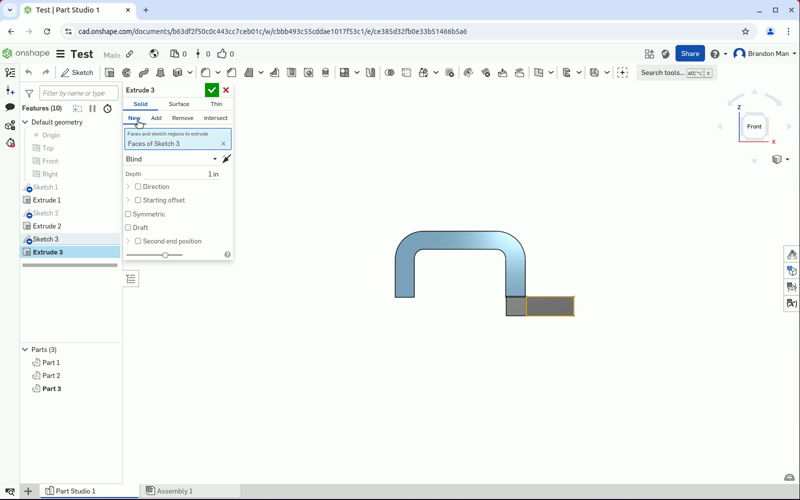
key(tab, 4)
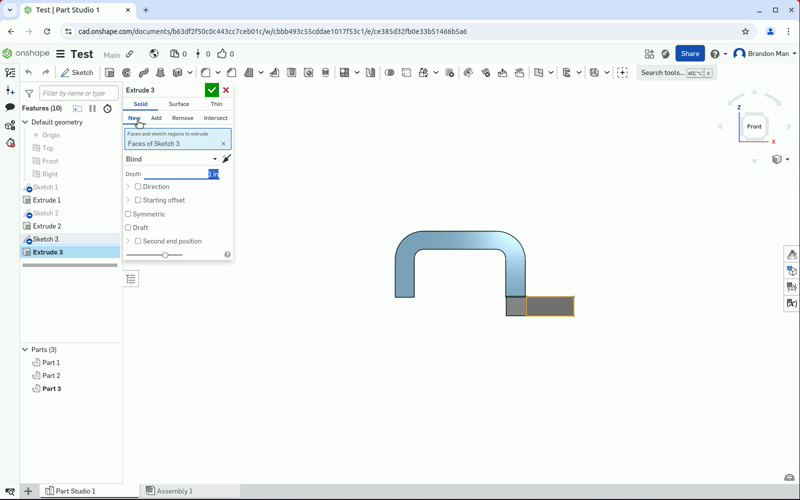
text(9.628)
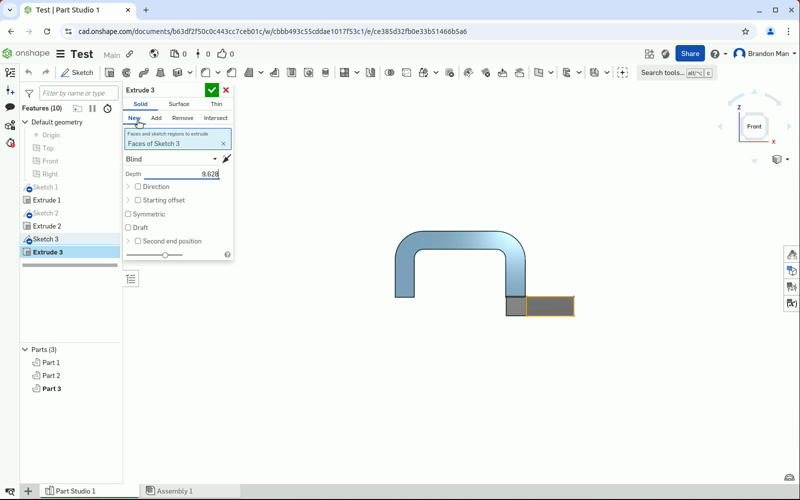
key(enter)
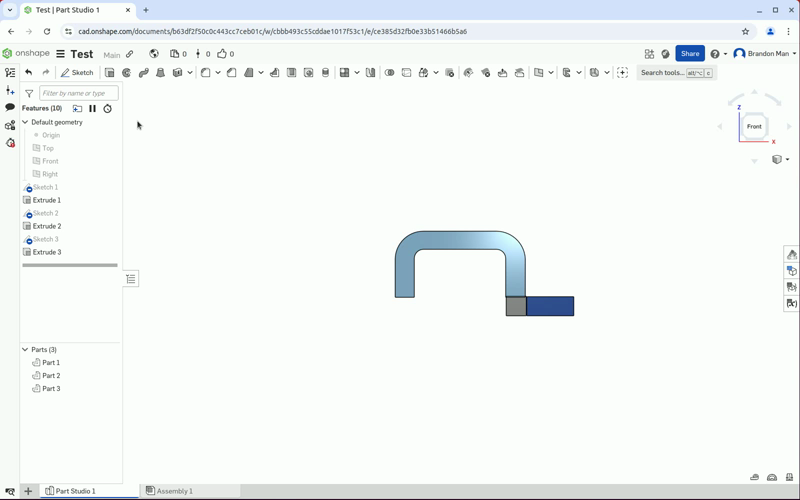
key(shift+h)
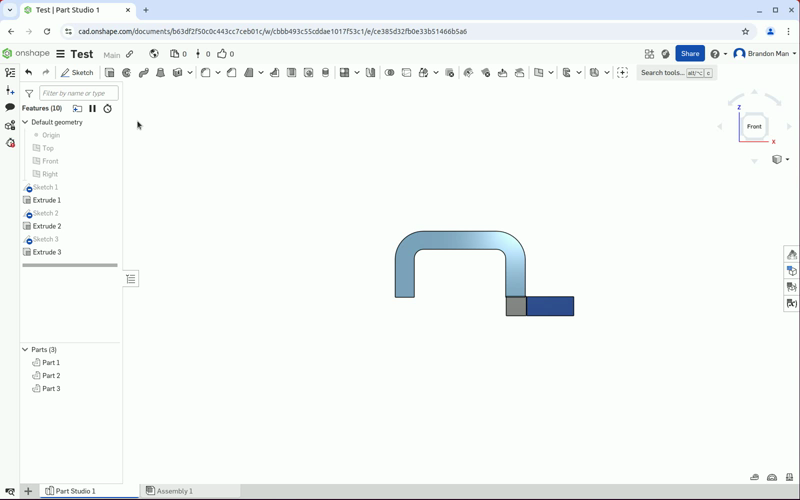
key(shift+h)
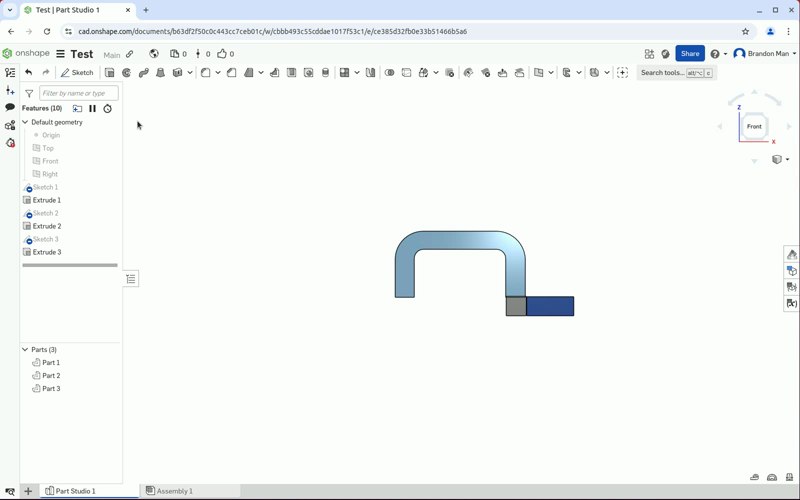
mouse_move(73, 189)
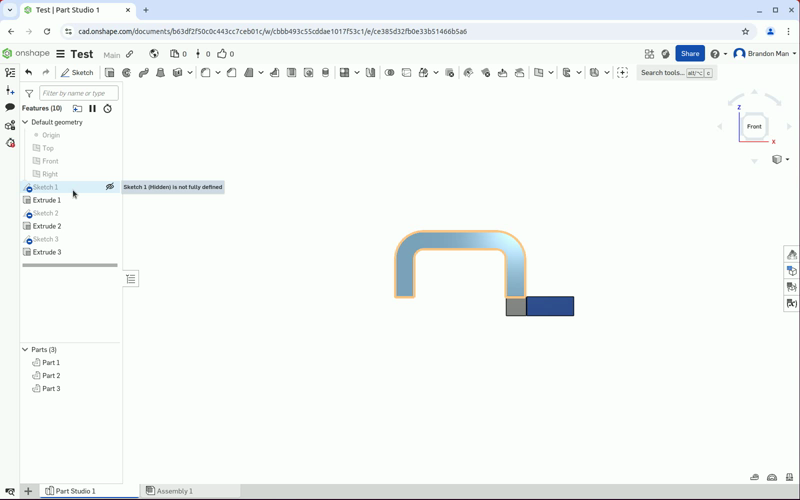
click(73, 189)
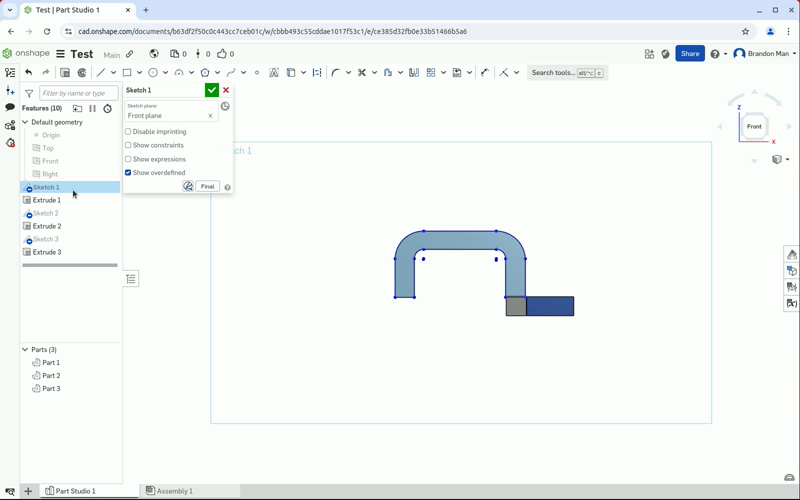
mouse_move(229, 92)
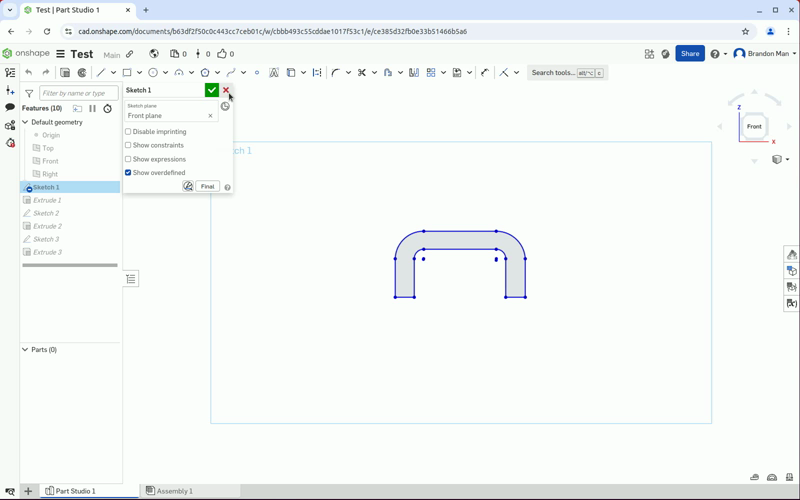
click(229, 92)
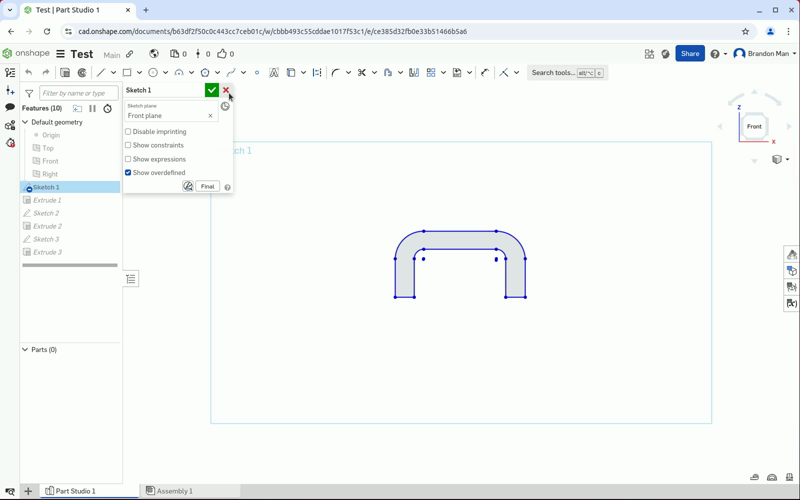
key(shift+s)
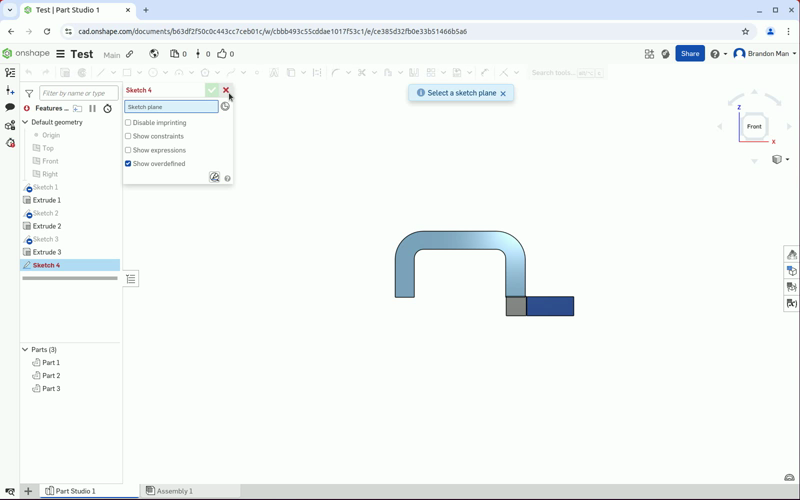
mouse_move(73, 163)
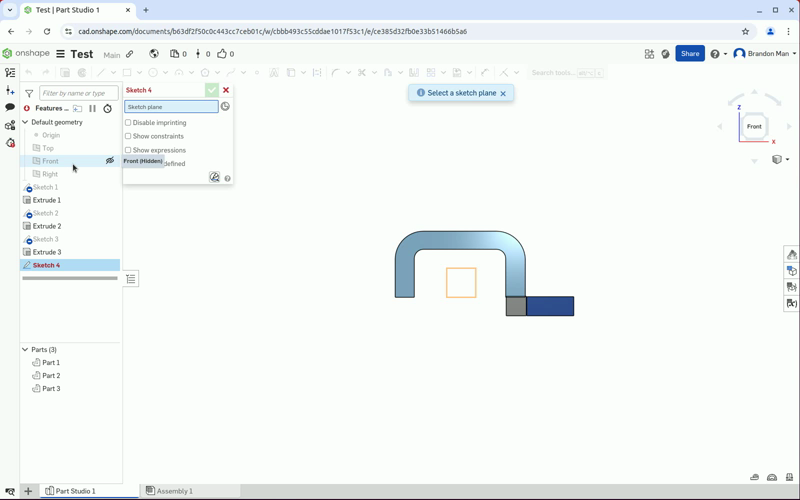
click(73, 163)
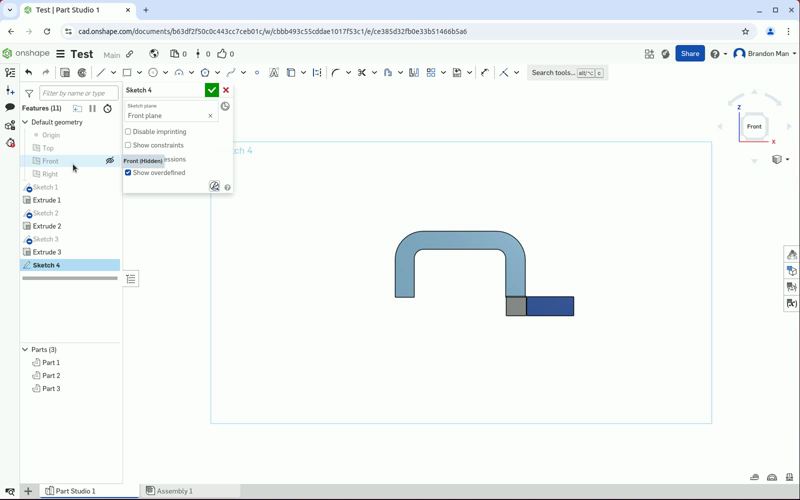
mouse_move(73, 352)
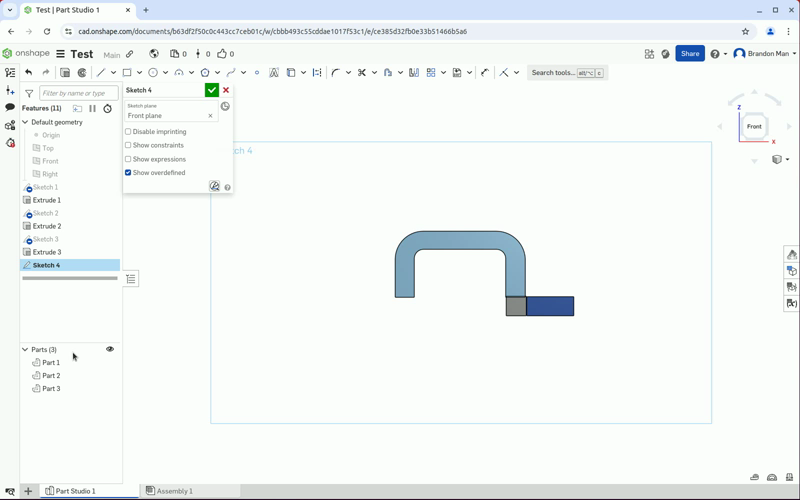
key(y)
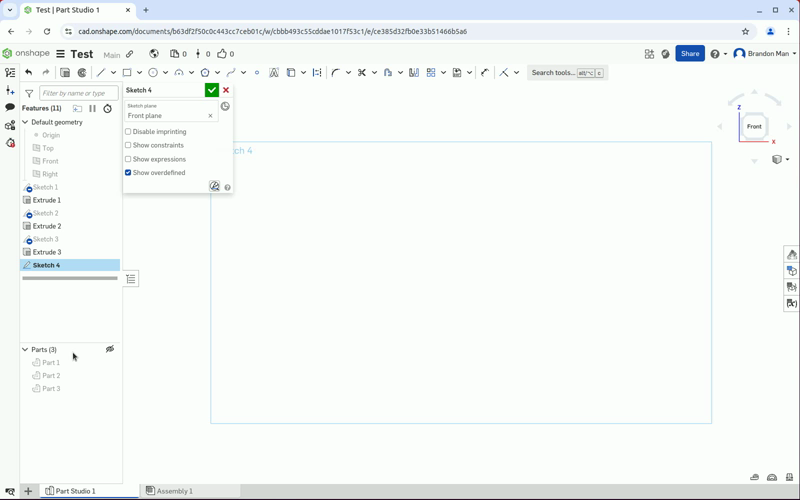
key(l)
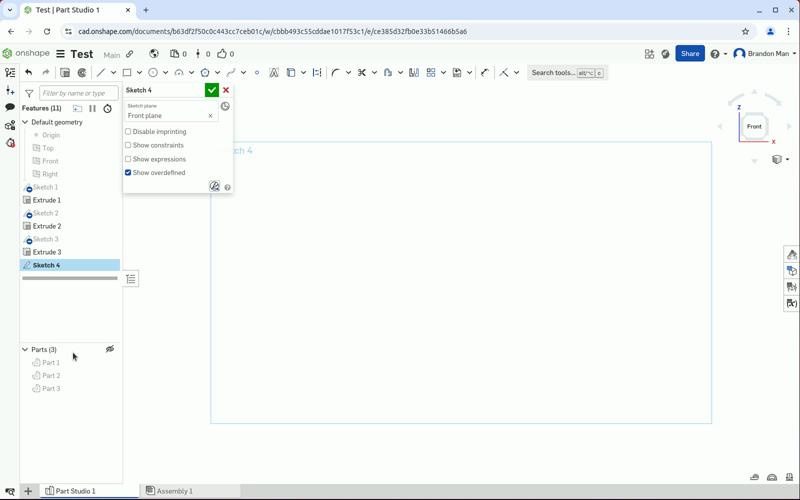
key_down(shift)
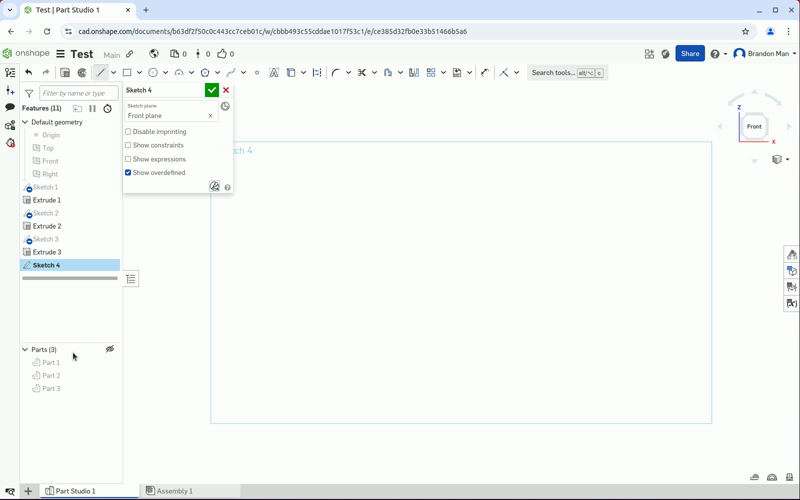
mouse_move(395, 315)
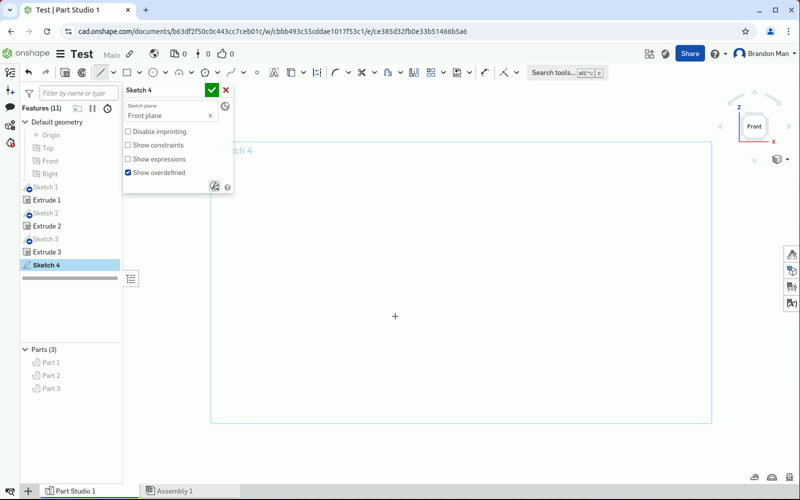
click(395, 315)
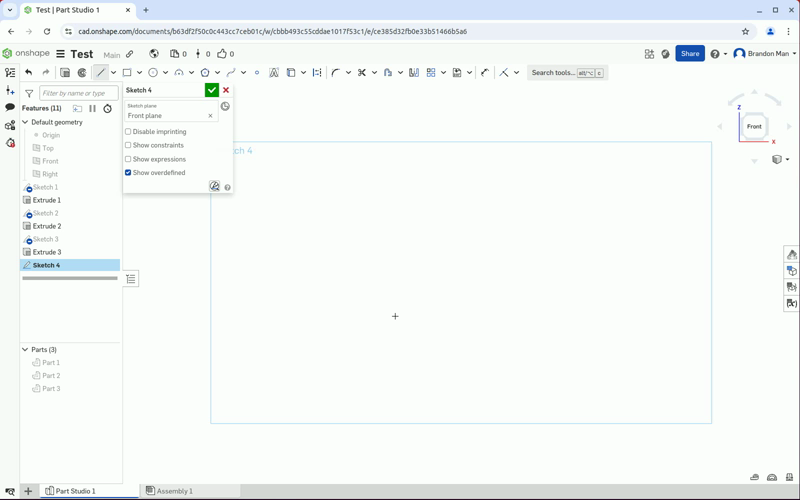
key_up(shift)
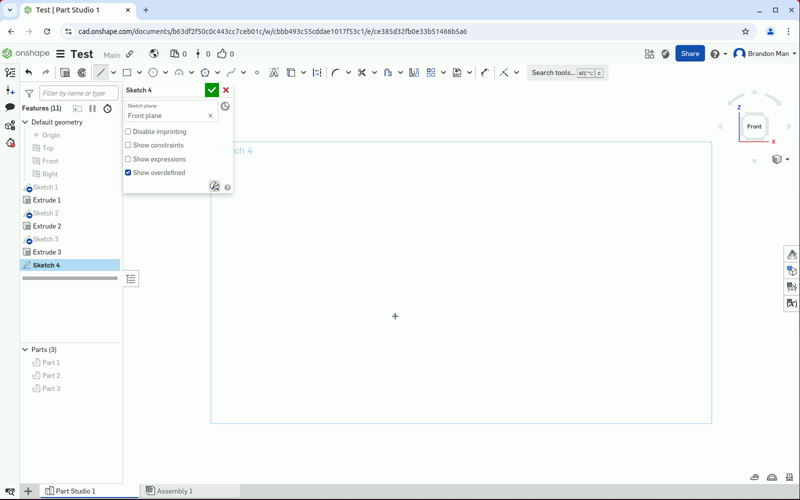
key_down(shift)
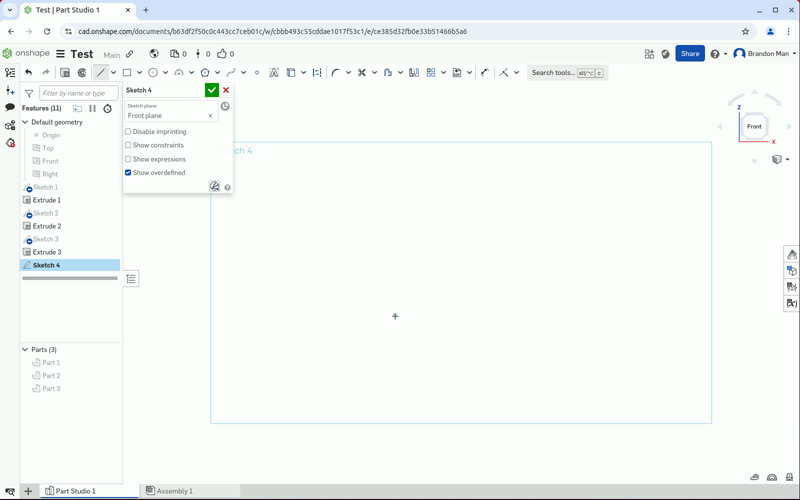
mouse_move(425, 315)
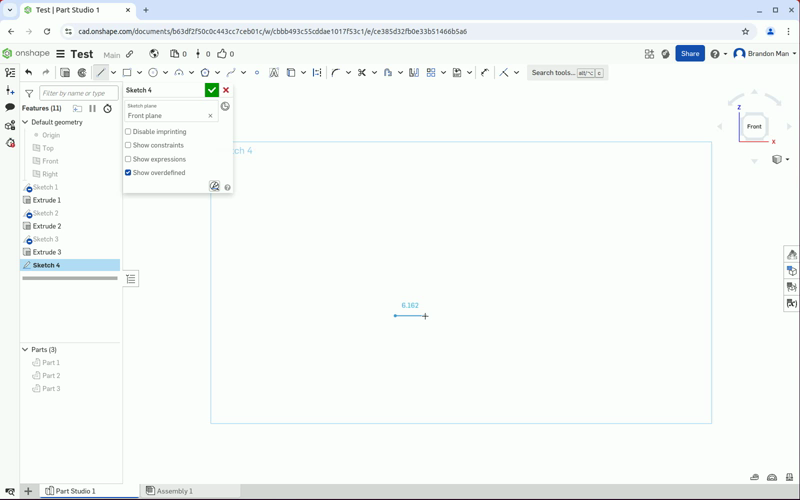
mouse_move(414, 315)
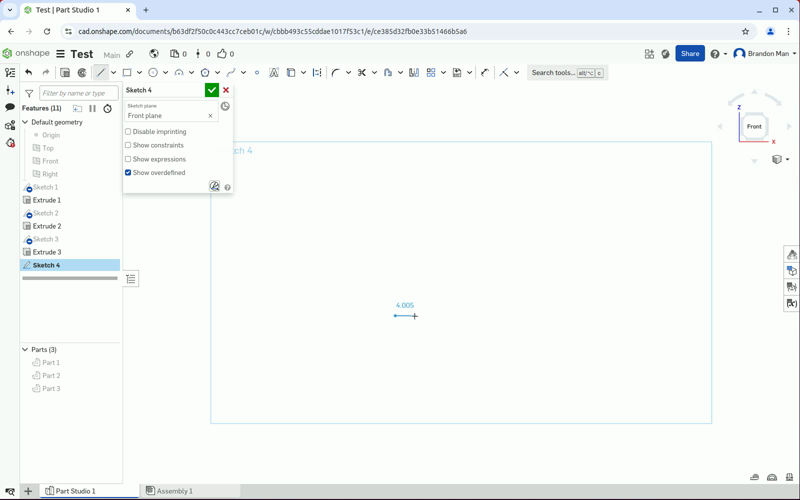
click(414, 315)
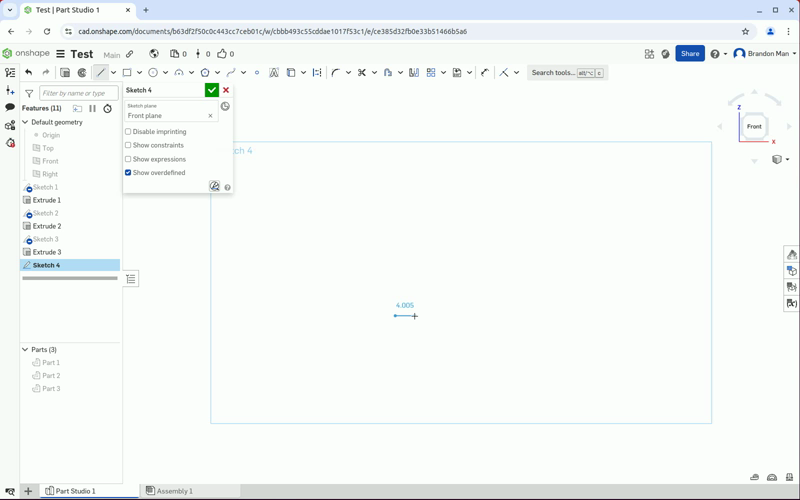
key_up(shift)
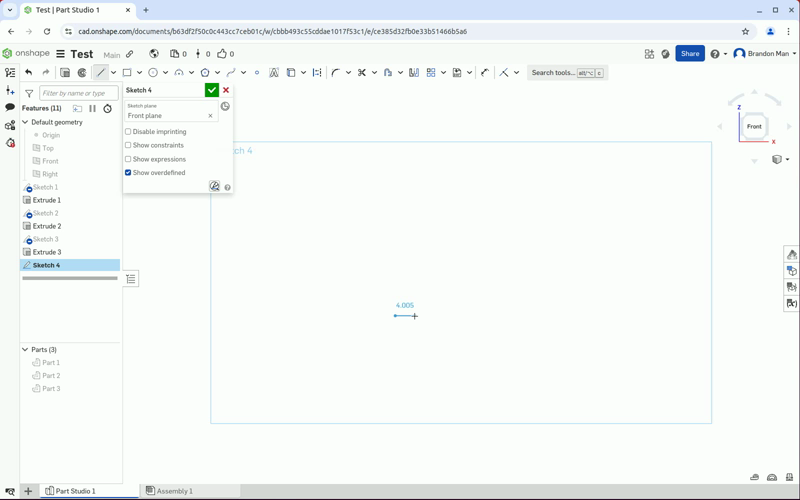
key_down(shift)
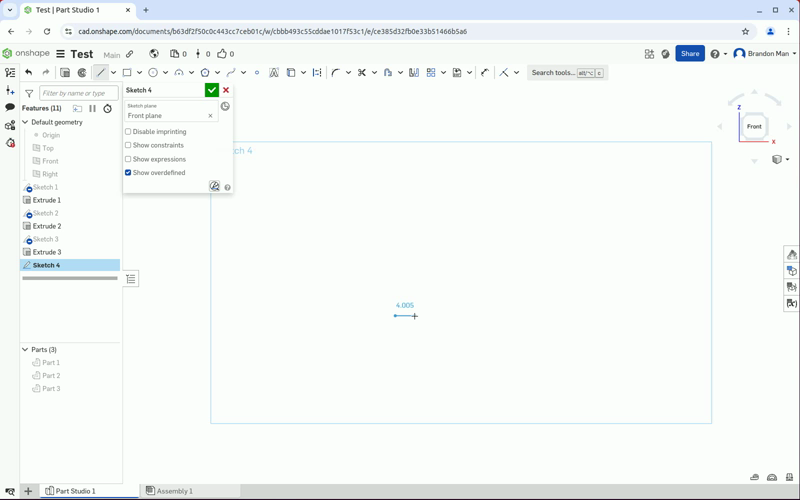
mouse_move(444, 315)
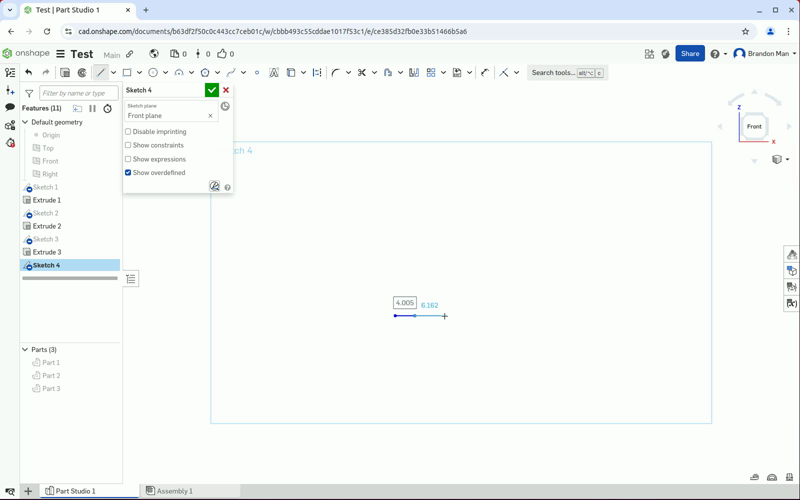
mouse_move(414, 296)
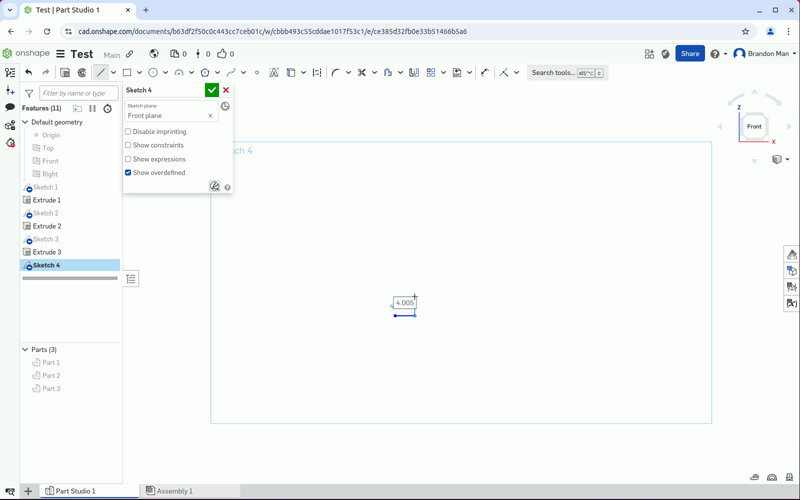
click(414, 296)
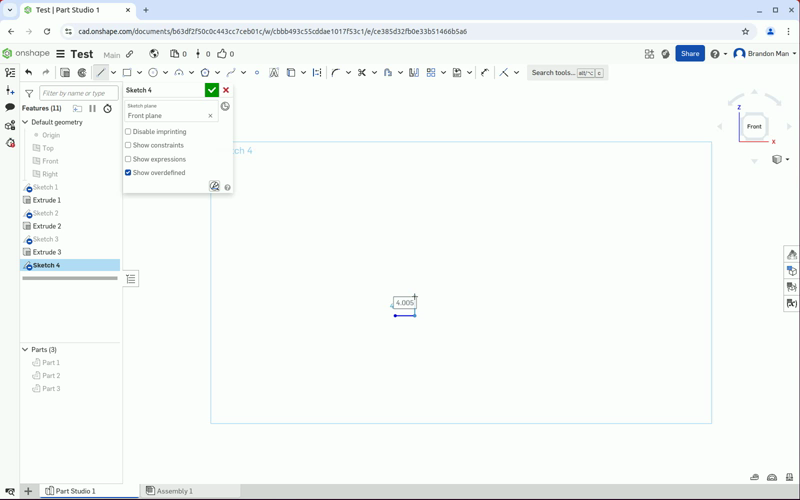
key_up(shift)
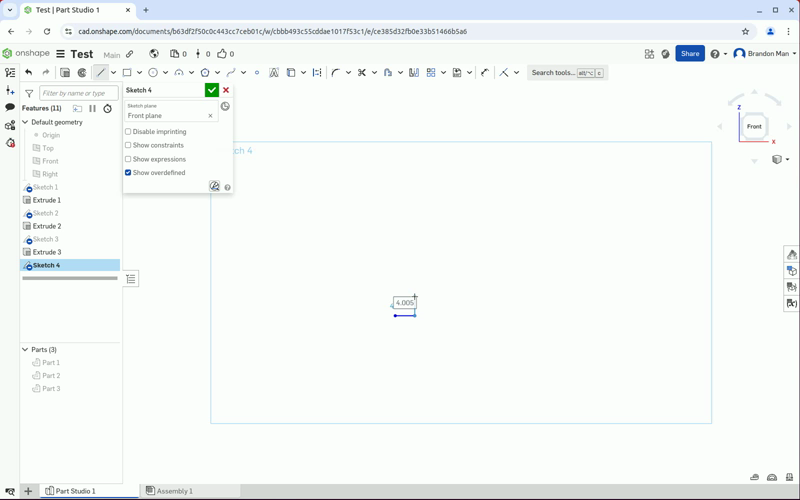
key_down(shift)
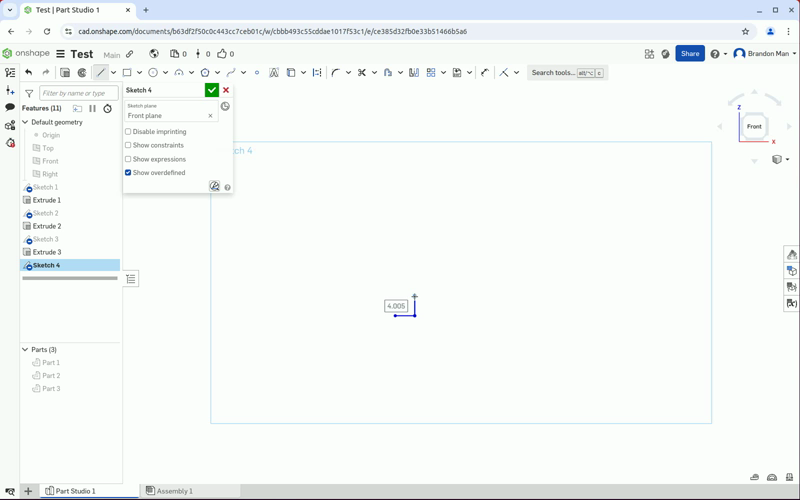
mouse_move(444, 296)
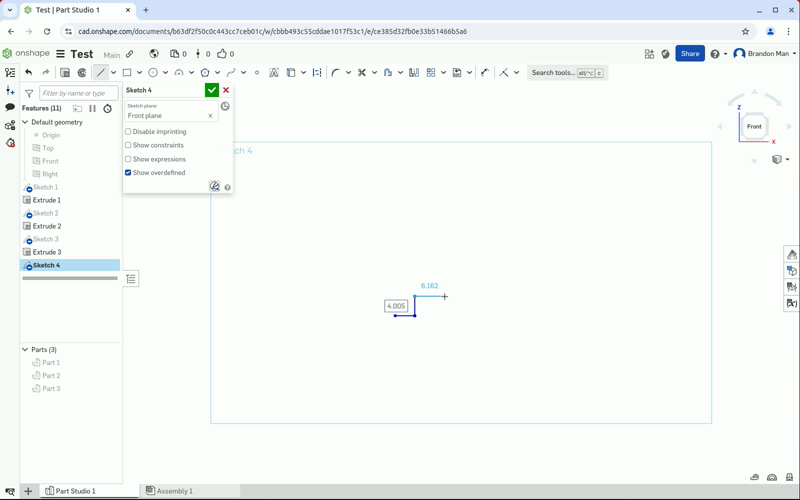
mouse_move(395, 296)
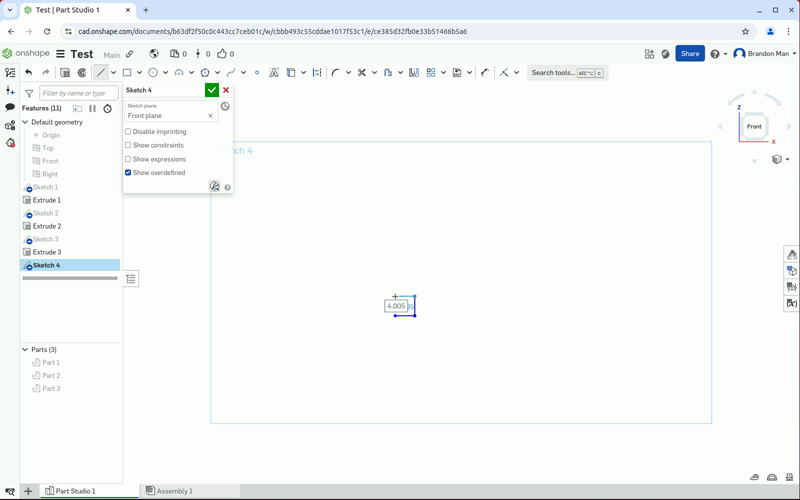
click(395, 296)
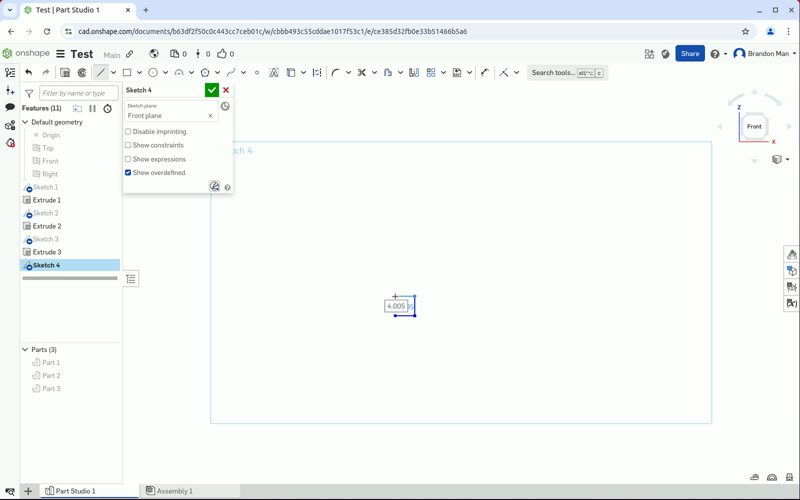
key_up(shift)
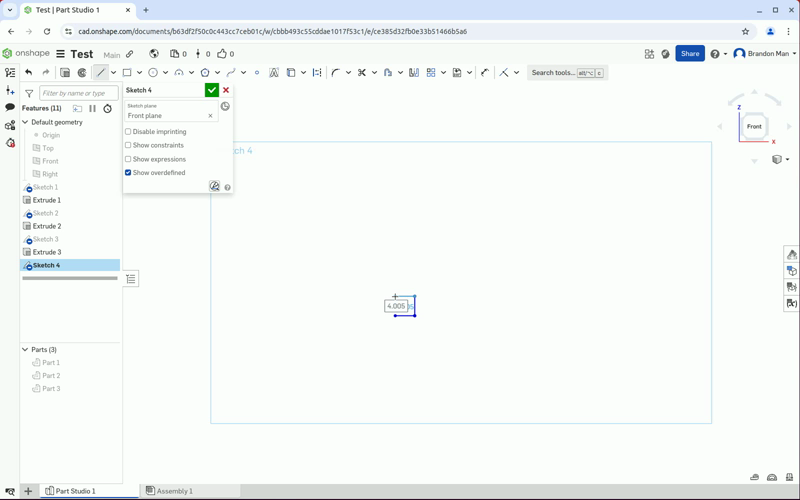
mouse_move(425, 296)
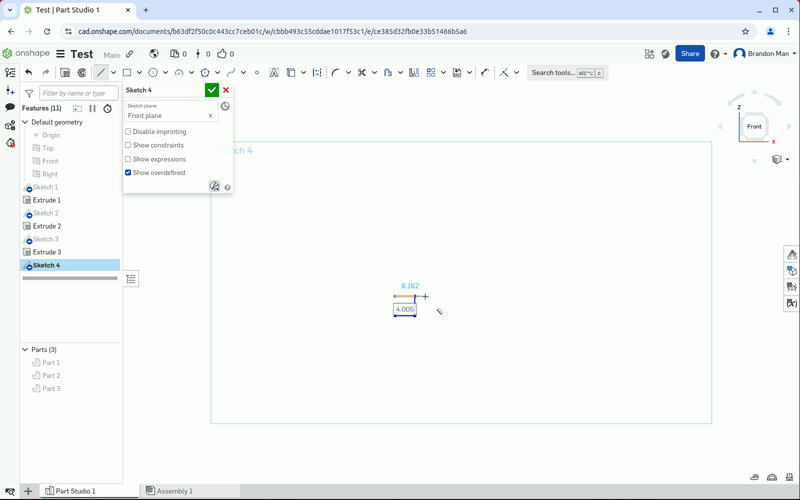
key_down(shift)
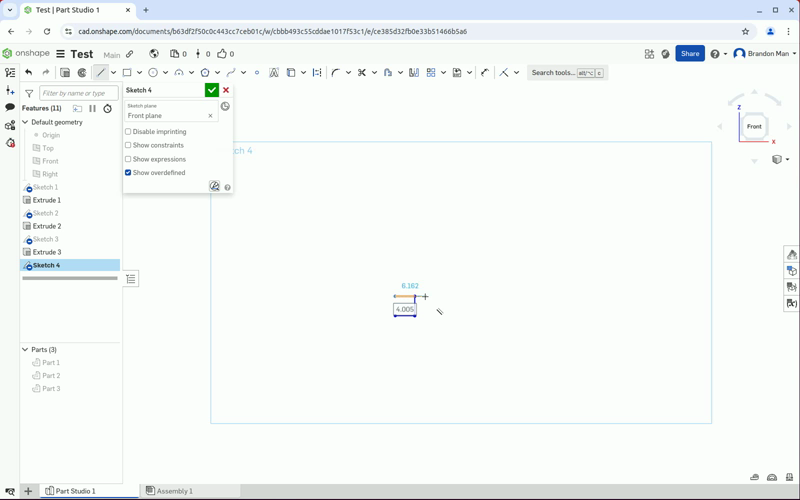
mouse_move(395, 315)
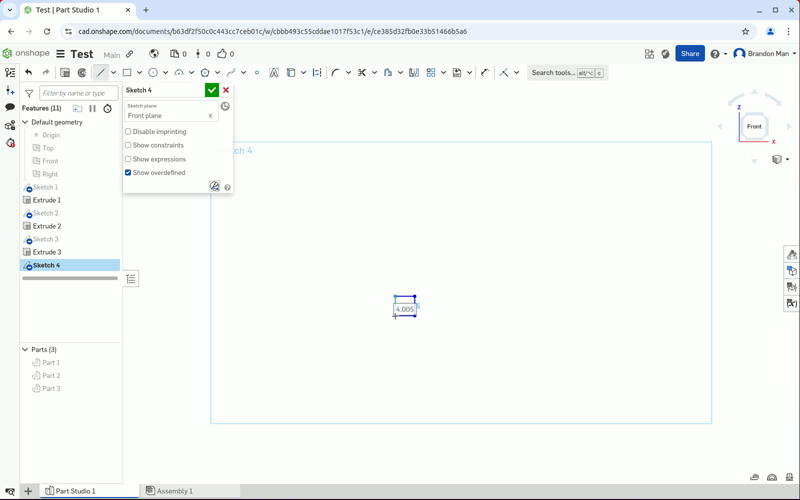
key_up(shift)
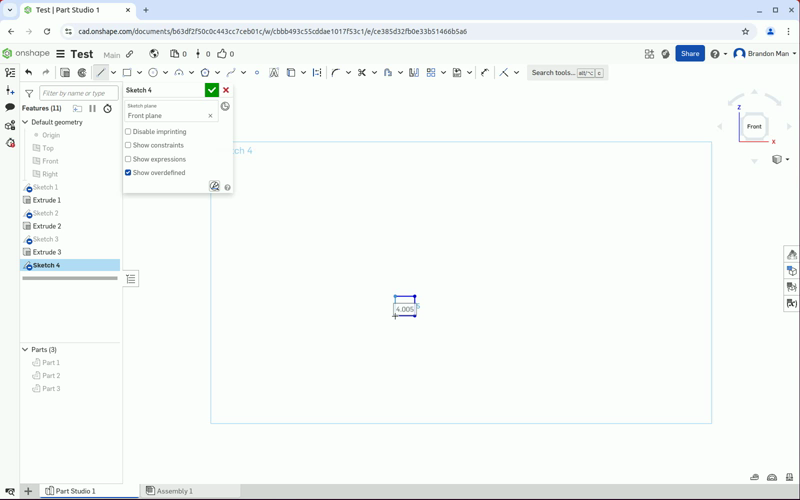
click(395, 315)
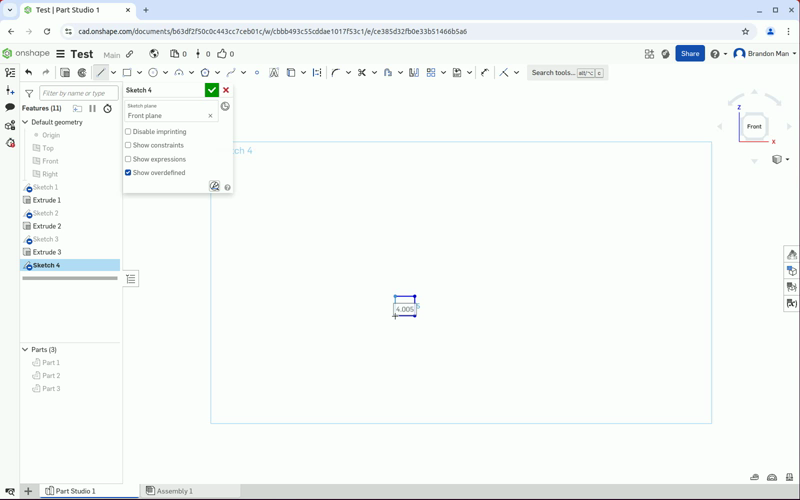
key(esc)
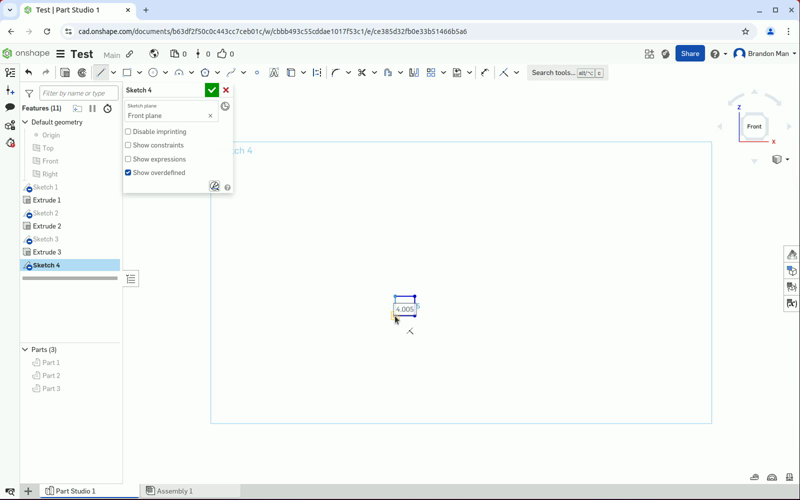
mouse_move(404, 299)
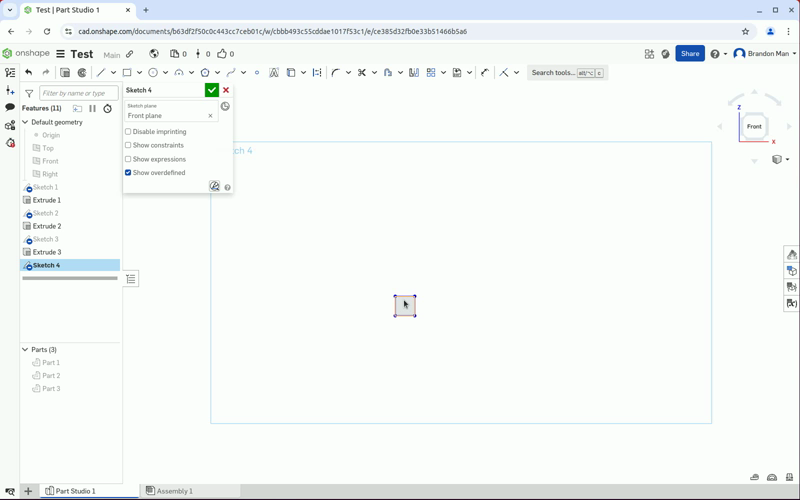
scroll(6)
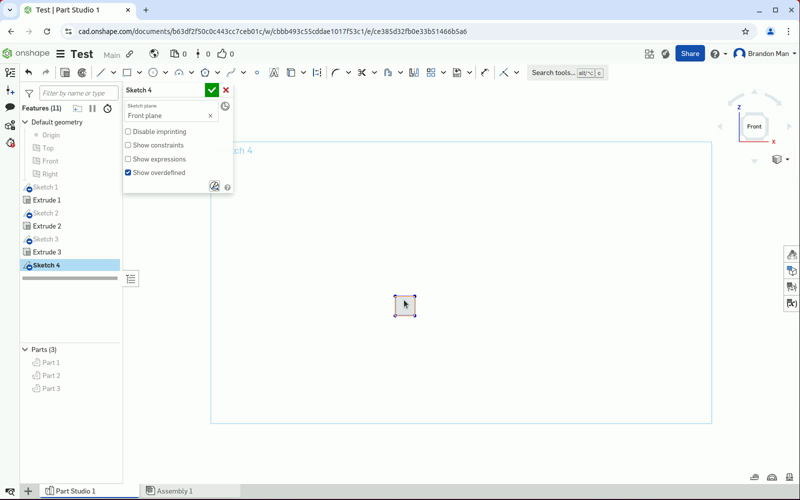
scroll(6)
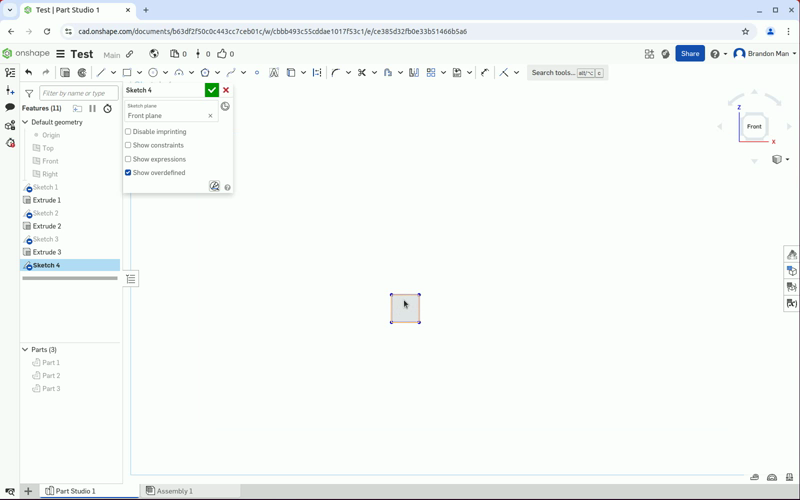
scroll(6)
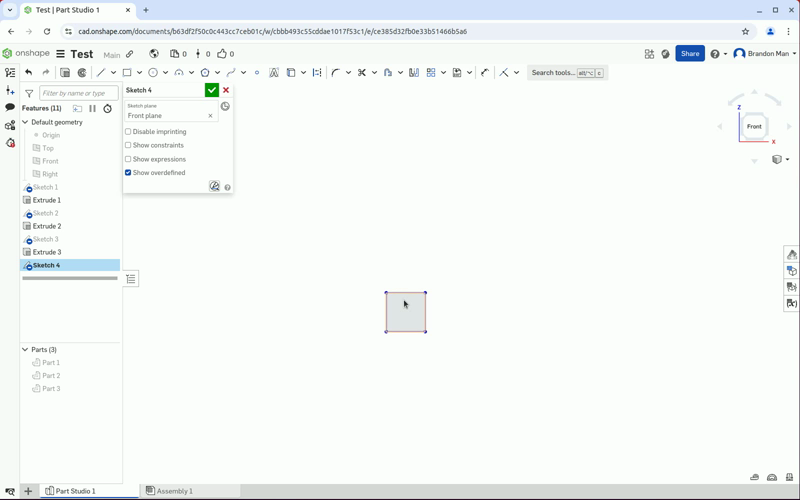
scroll(6)
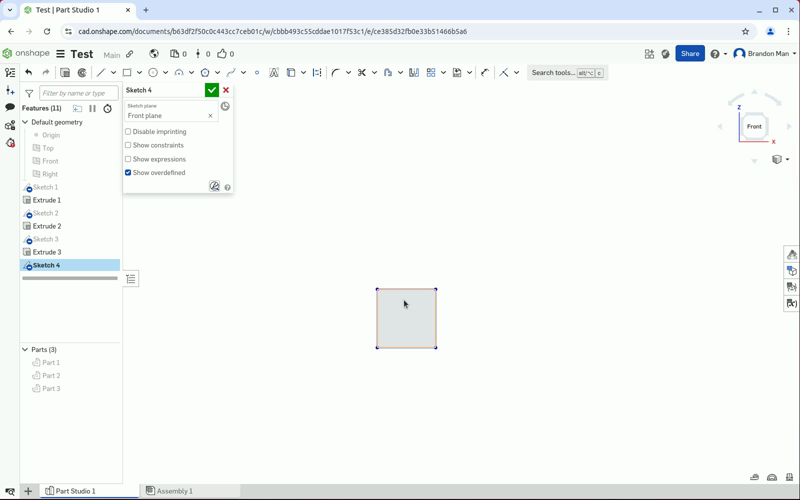
scroll(6)
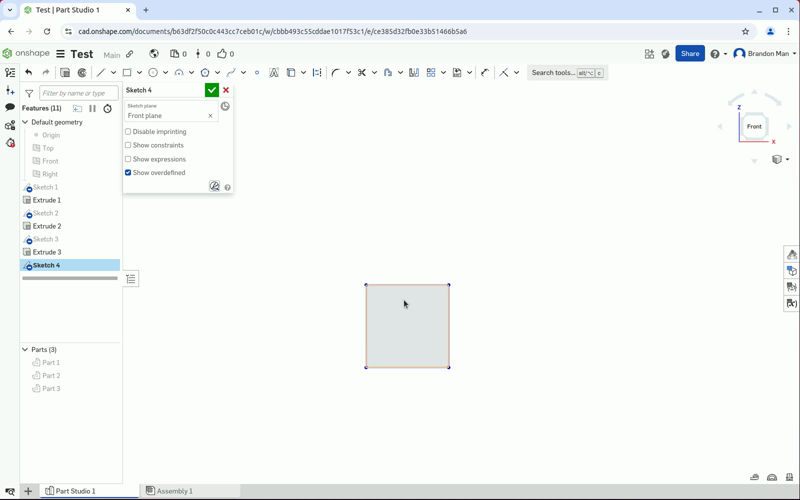
scroll(6)
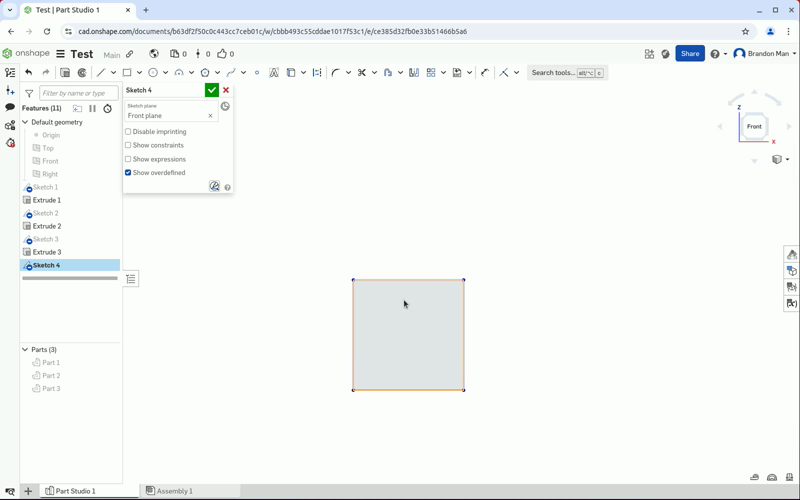
scroll(6)
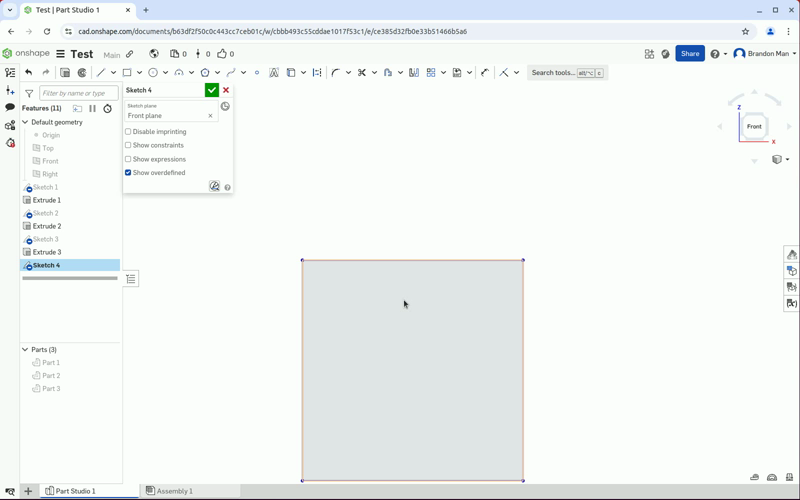
click(404, 299)
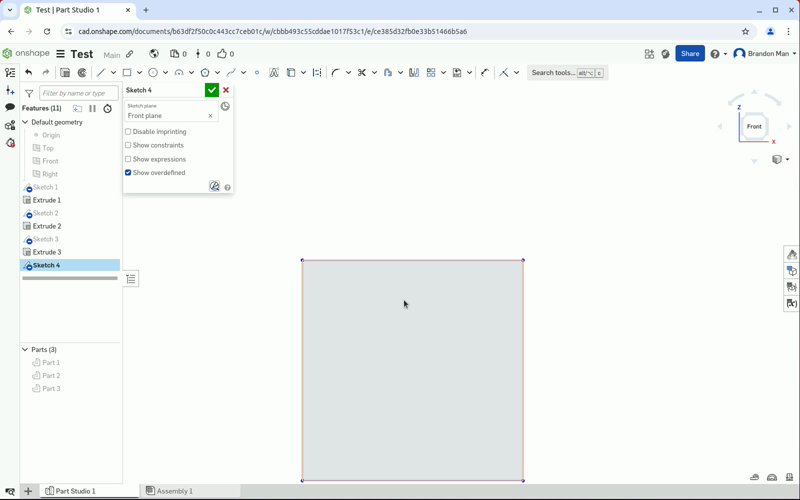
scroll(-6)
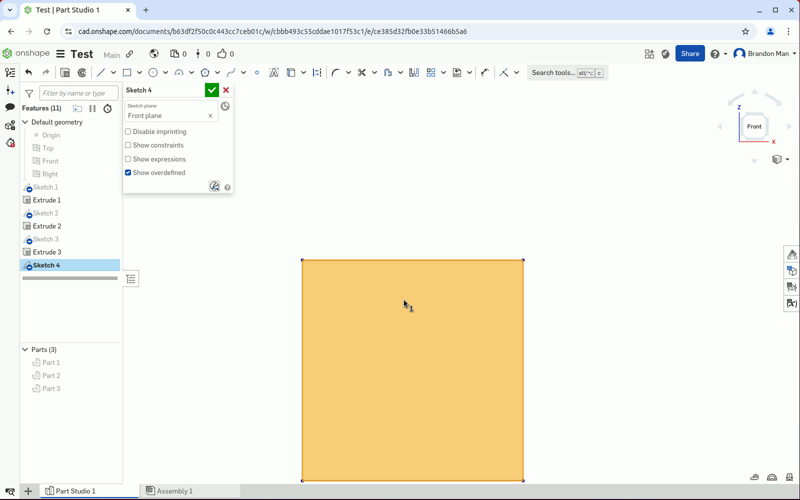
scroll(-6)
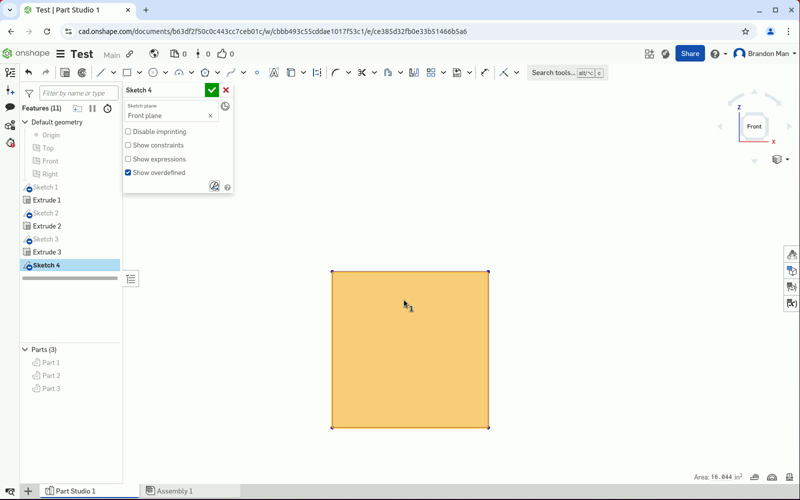
scroll(-6)
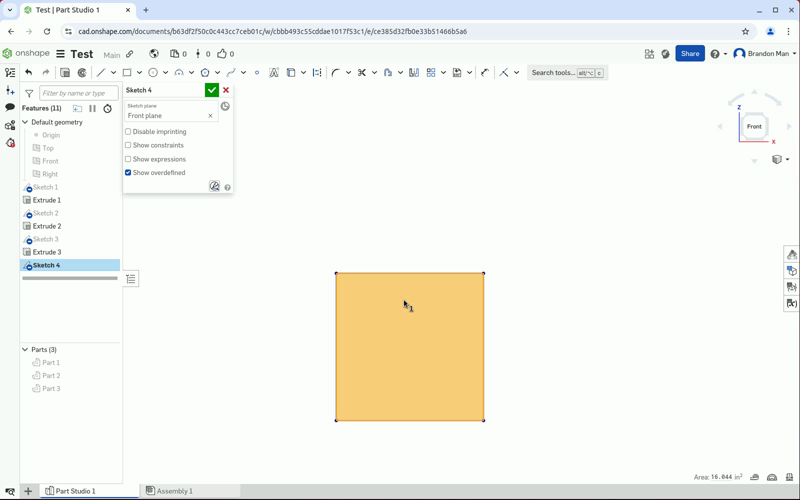
scroll(-6)
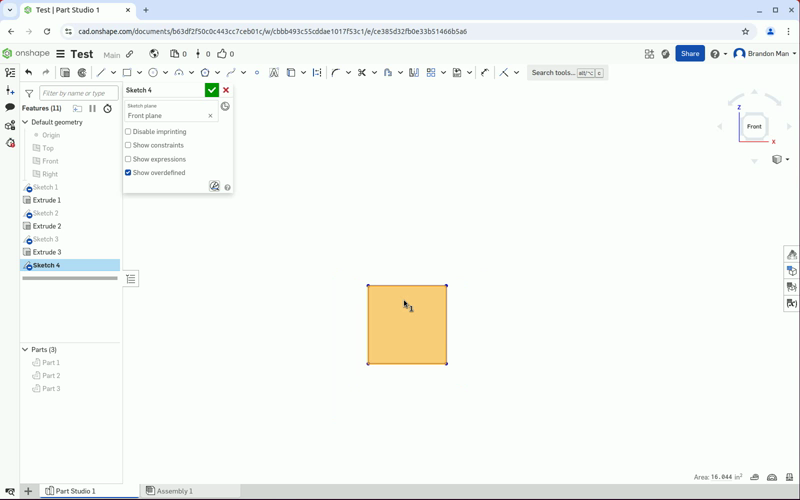
scroll(-6)
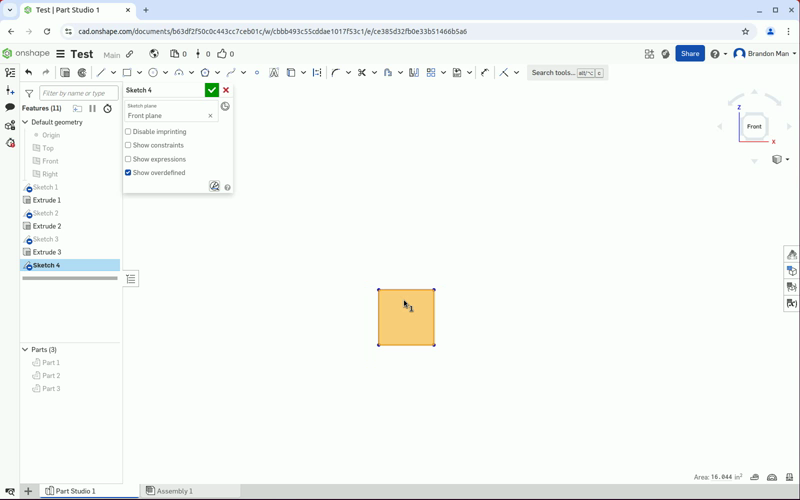
scroll(-6)
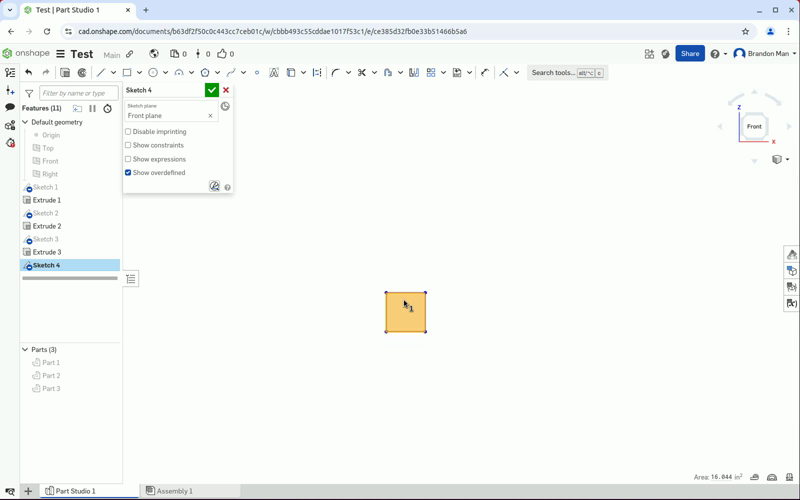
scroll(-6)
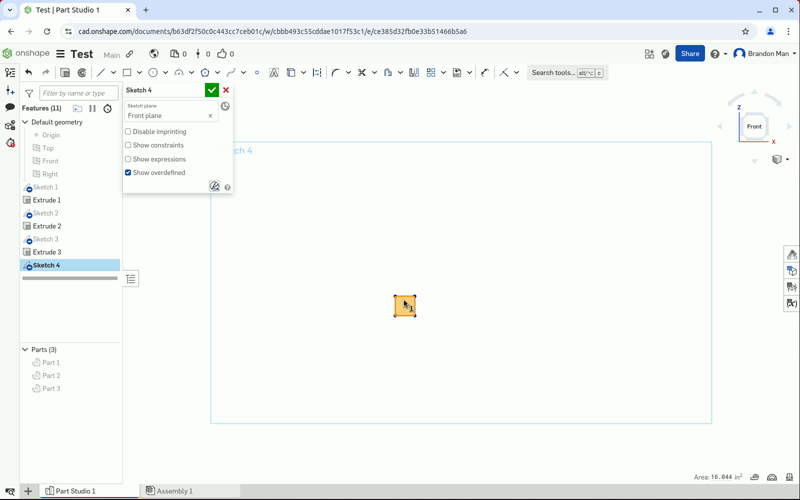
mouse_move(73, 352)
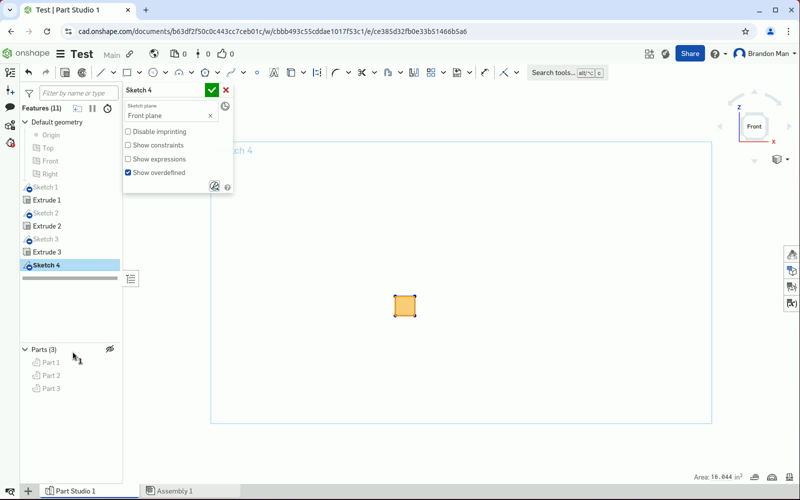
key(shift+y)
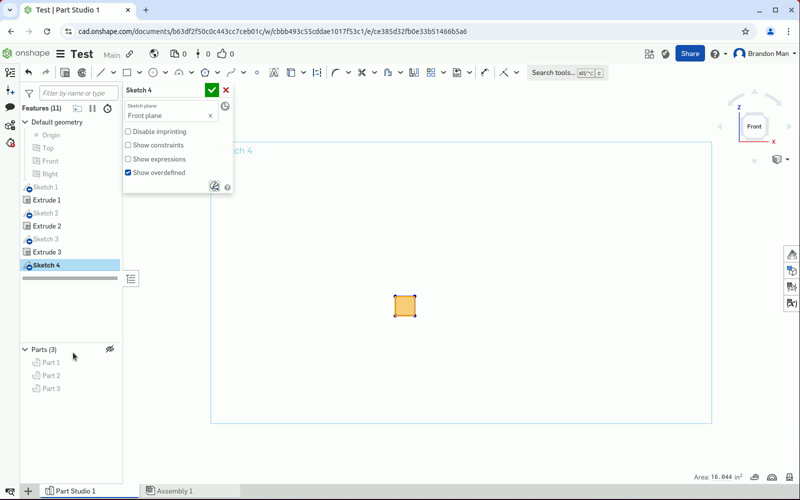
key(shift+e)
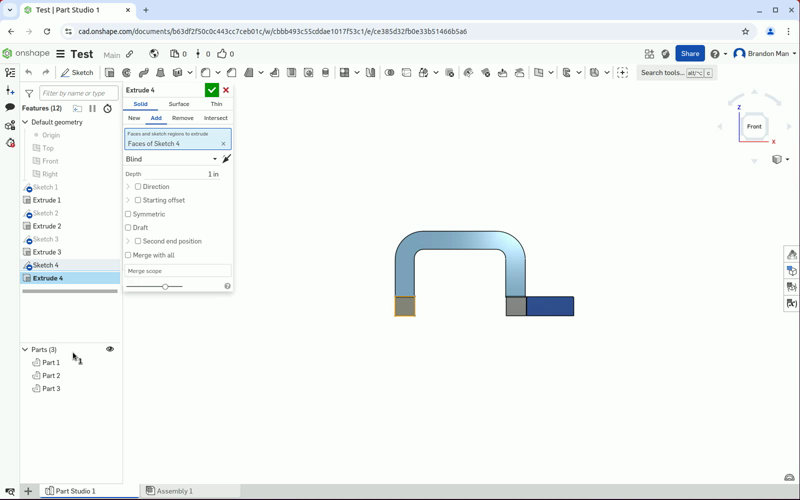
mouse_move(143, 106)
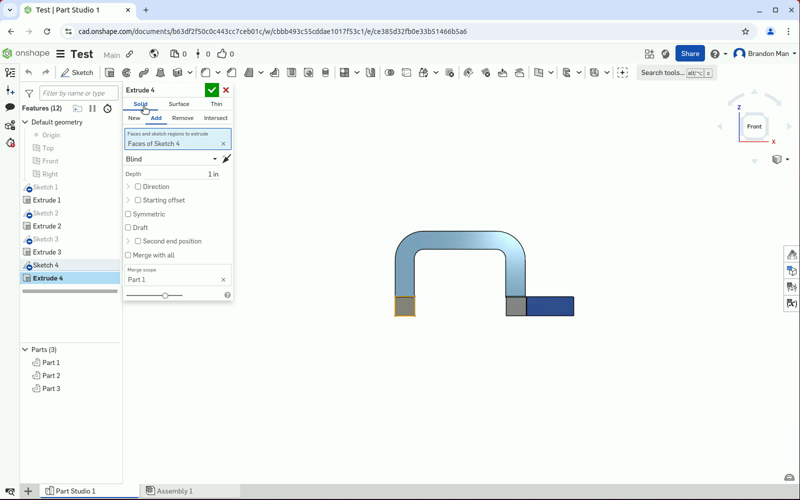
click(143, 106)
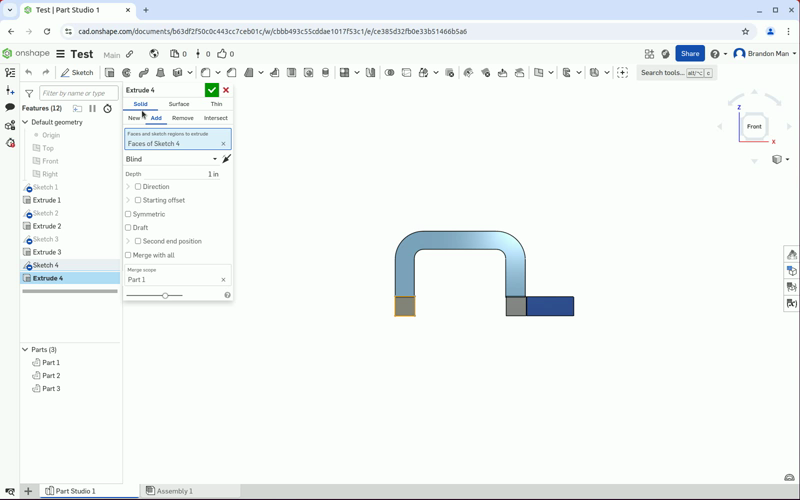
mouse_move(137, 120)
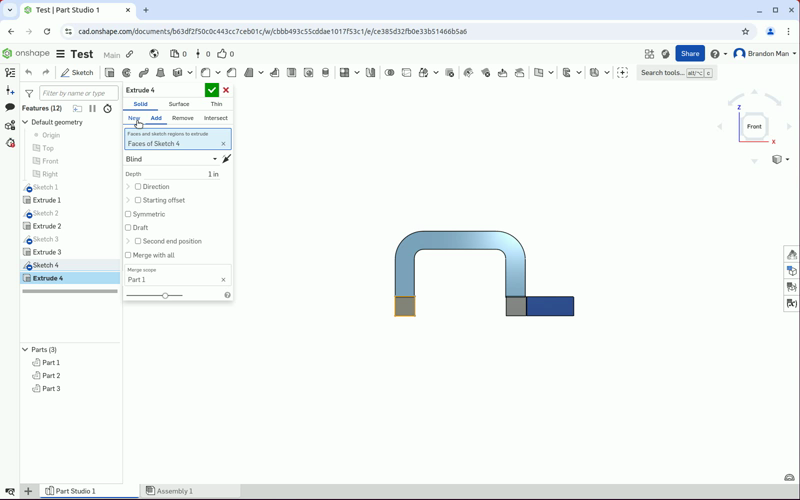
click(137, 120)
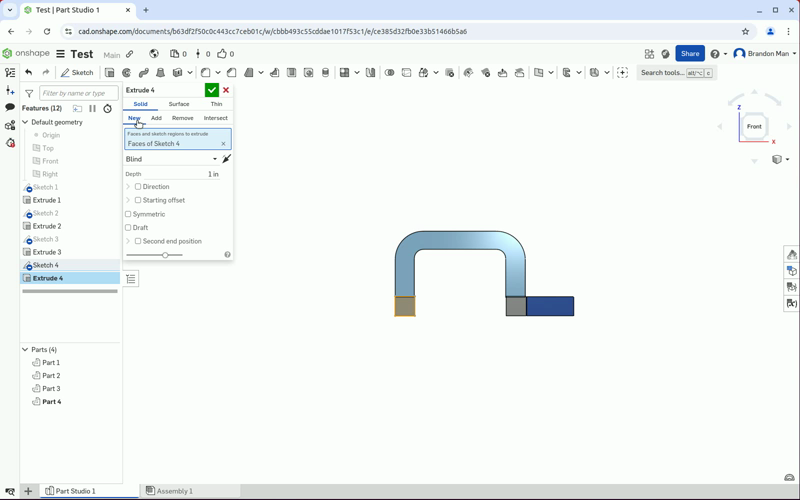
key(tab, 4)
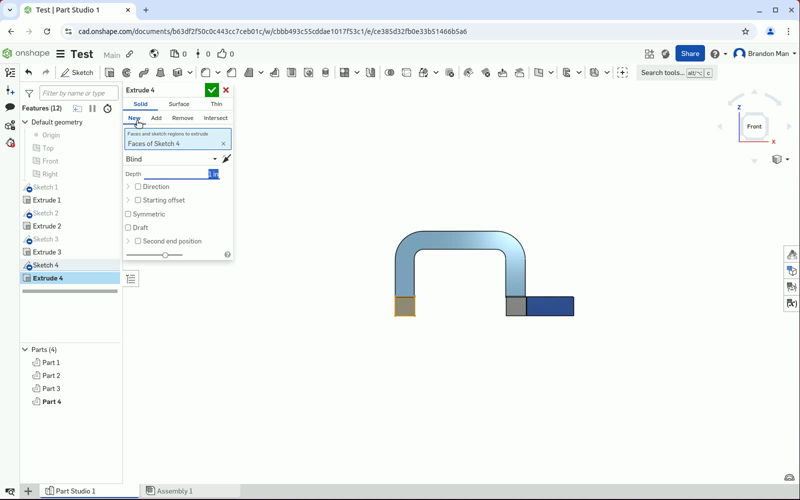
text(9.628)
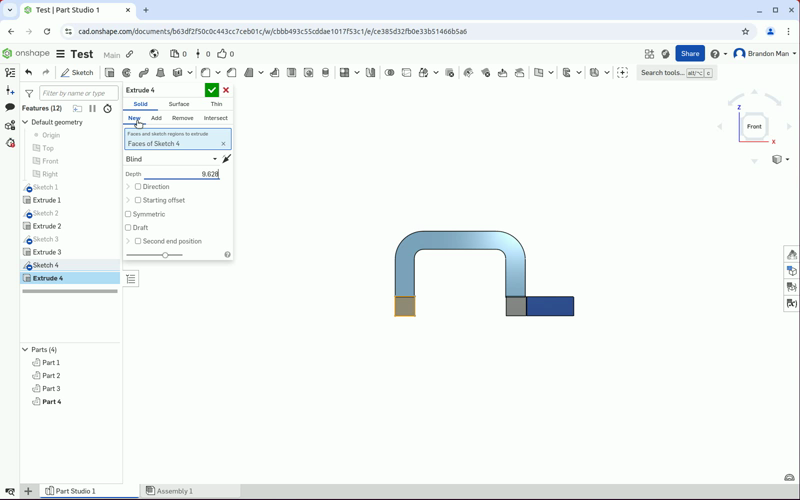
key(enter)
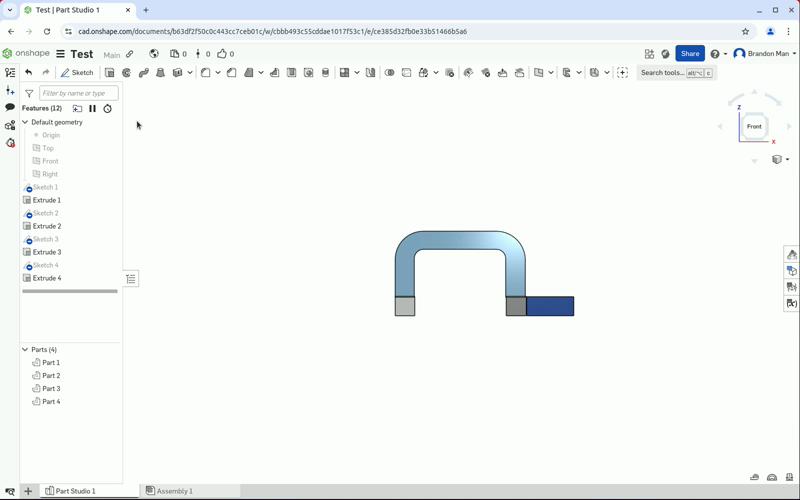
key(shift+h)
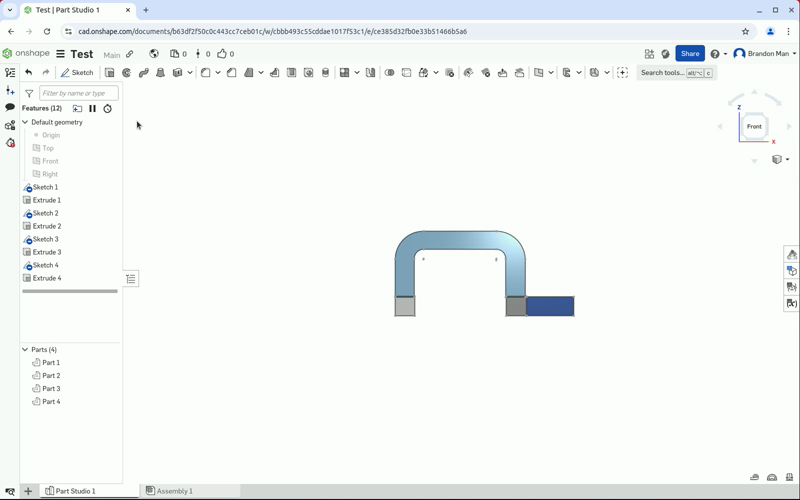
key(shift+h)
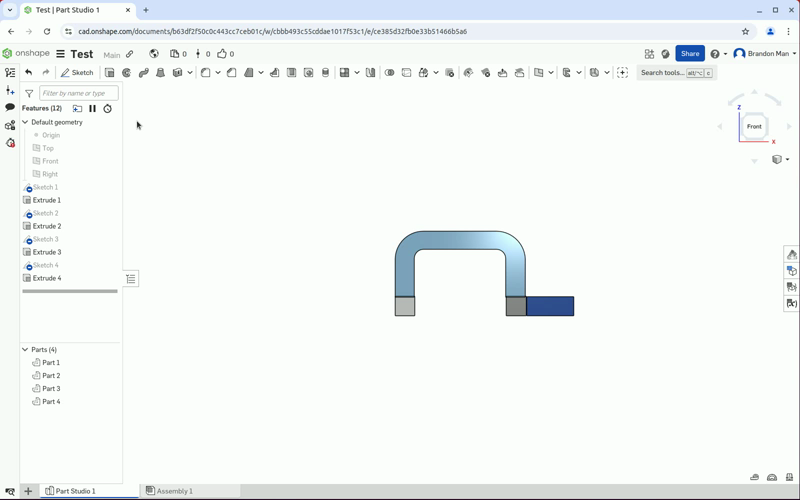
mouse_move(73, 189)
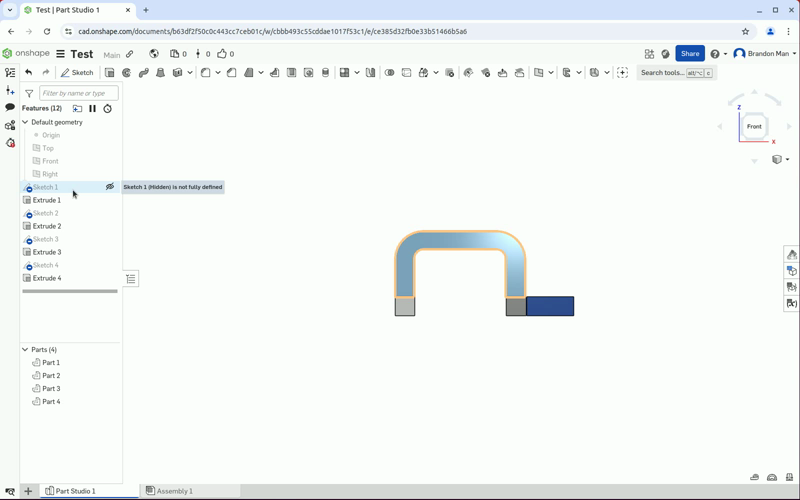
click(73, 189)
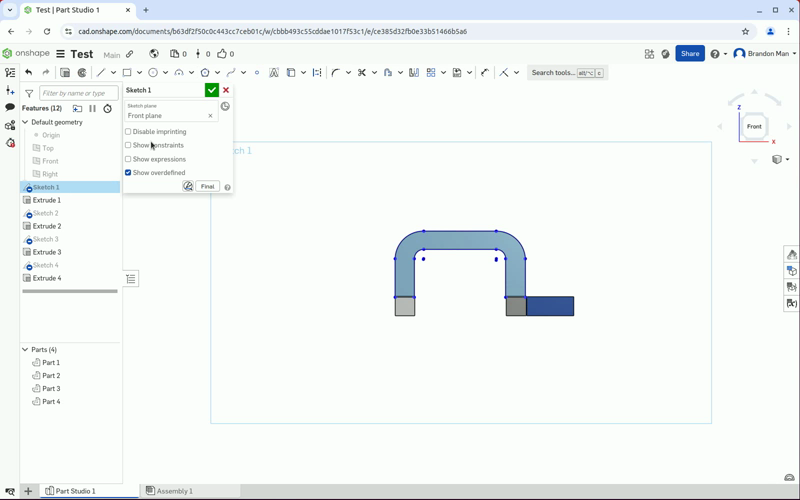
mouse_move(229, 92)
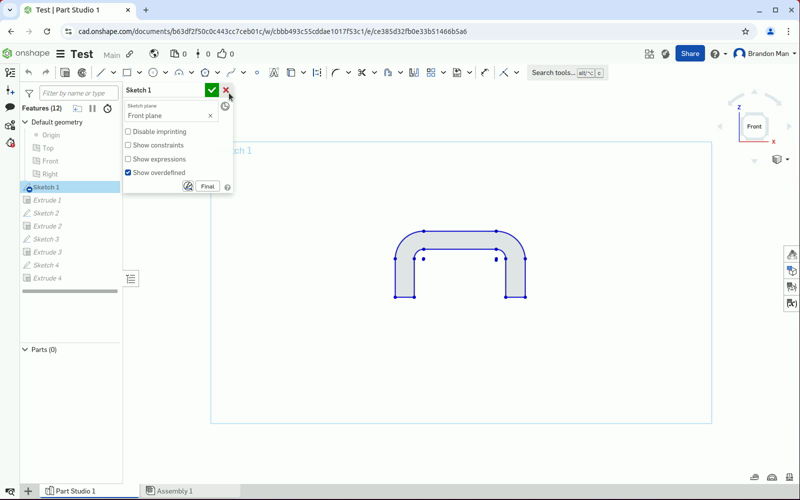
click(229, 92)
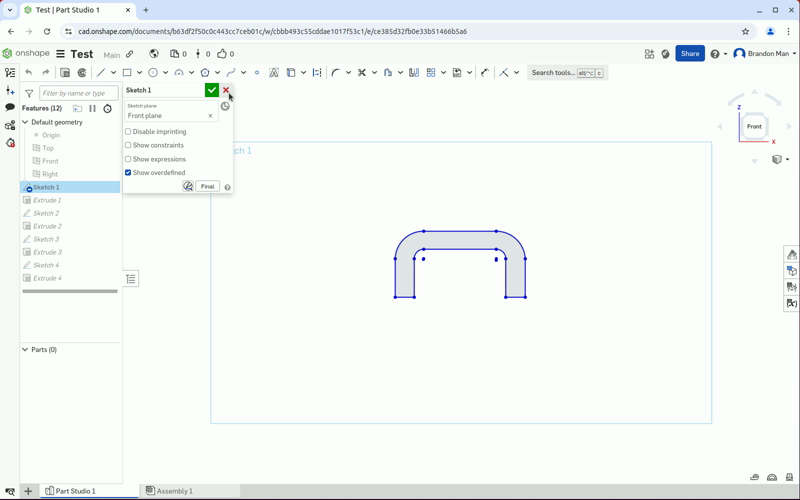
key(shift+s)
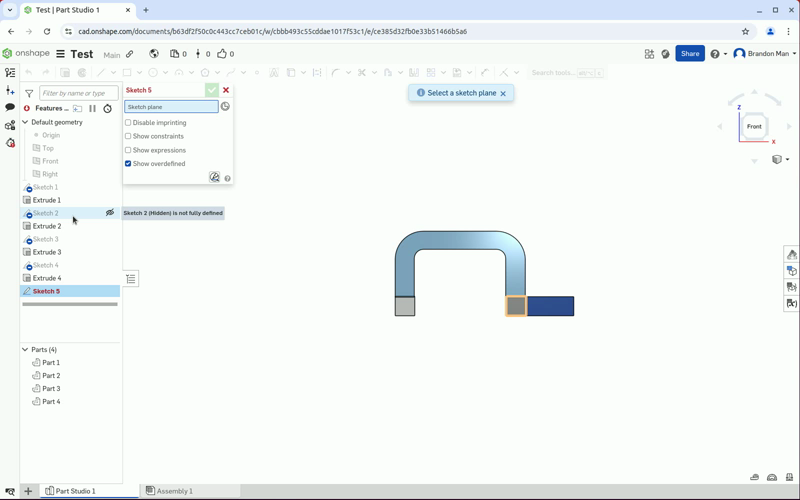
scroll(3)
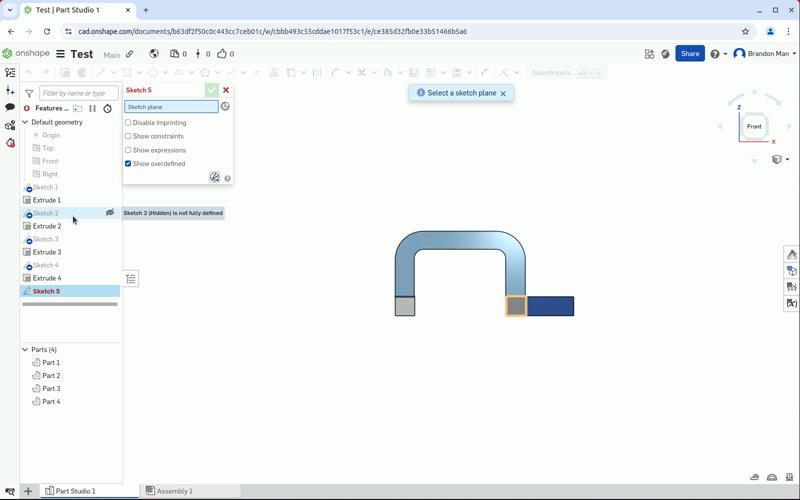
mouse_move(73, 163)
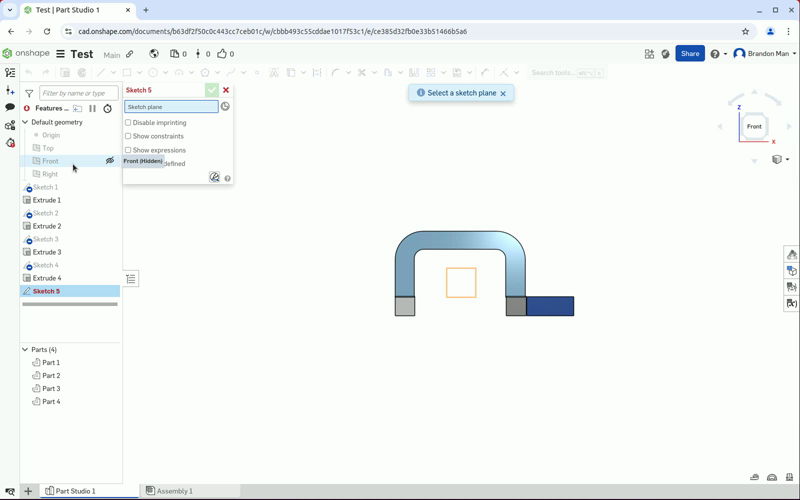
click(73, 163)
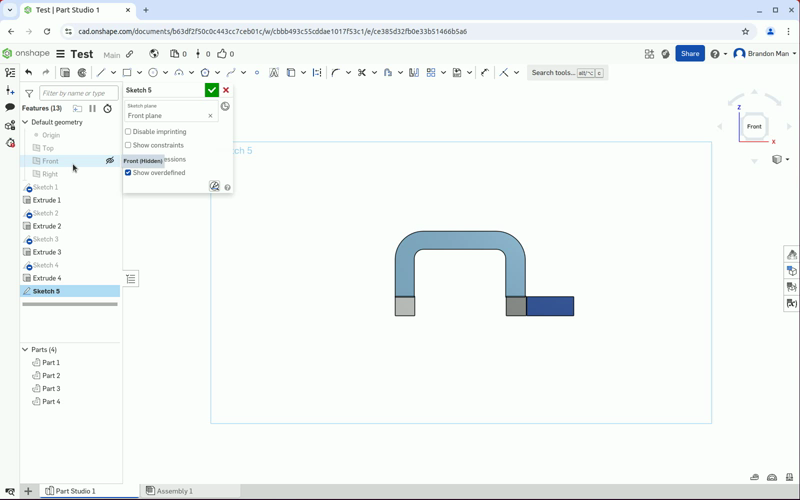
mouse_move(73, 352)
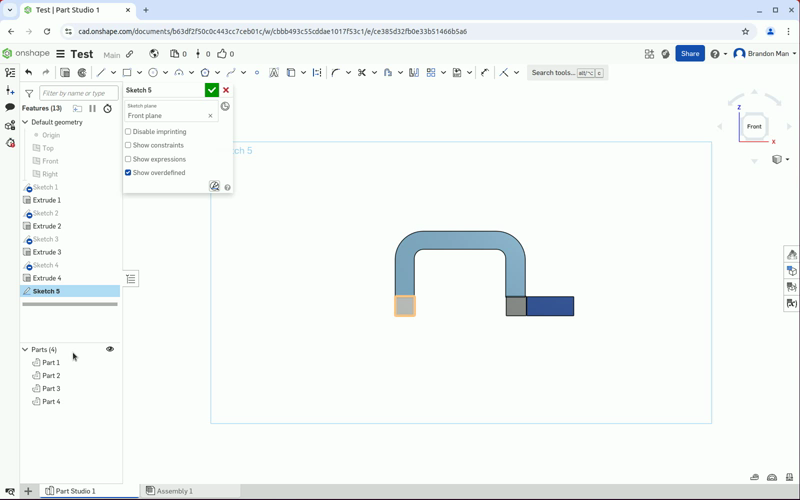
key(y)
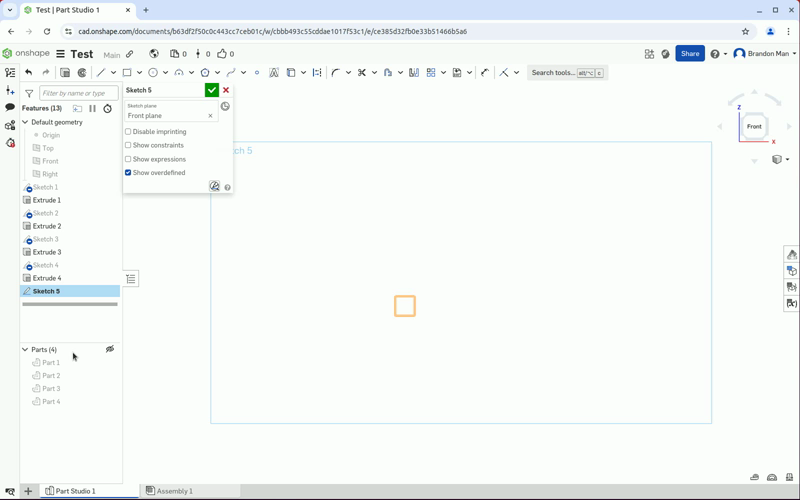
key(l)
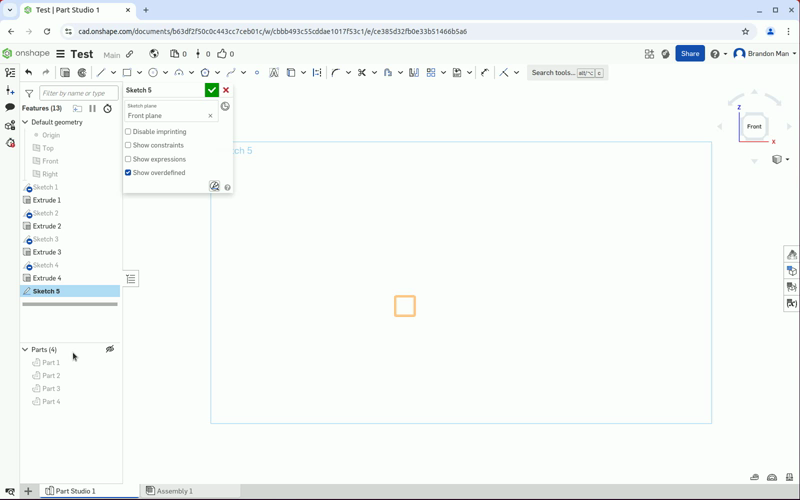
key_down(shift)
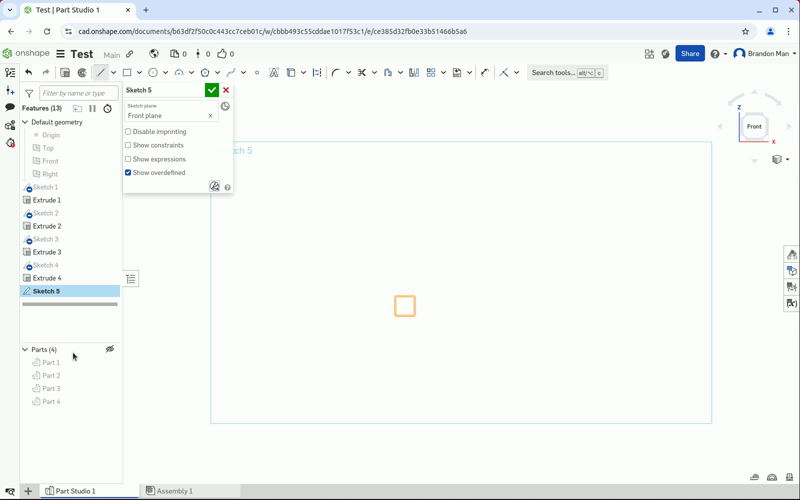
mouse_move(348, 315)
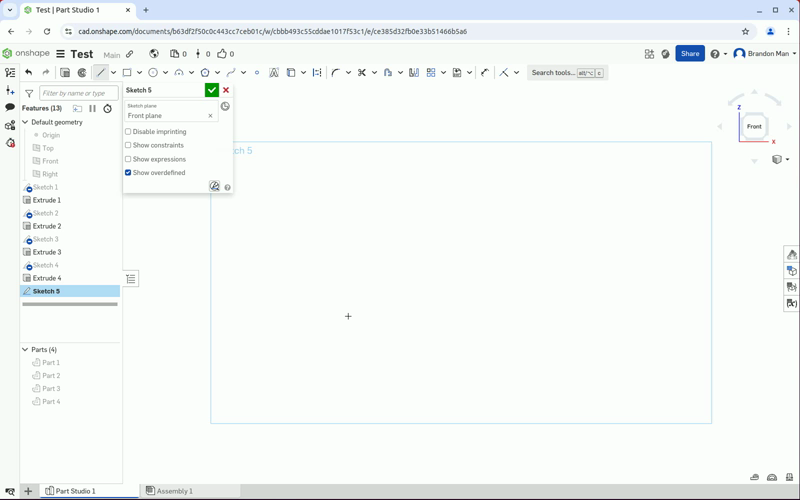
click(348, 315)
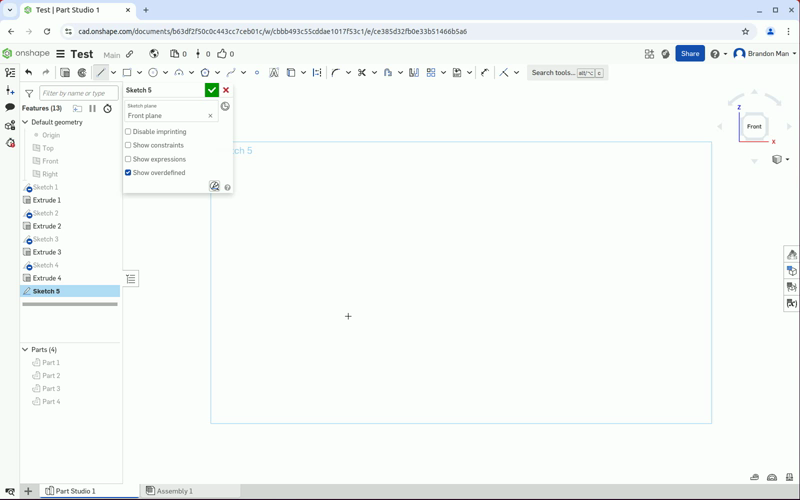
key_up(shift)
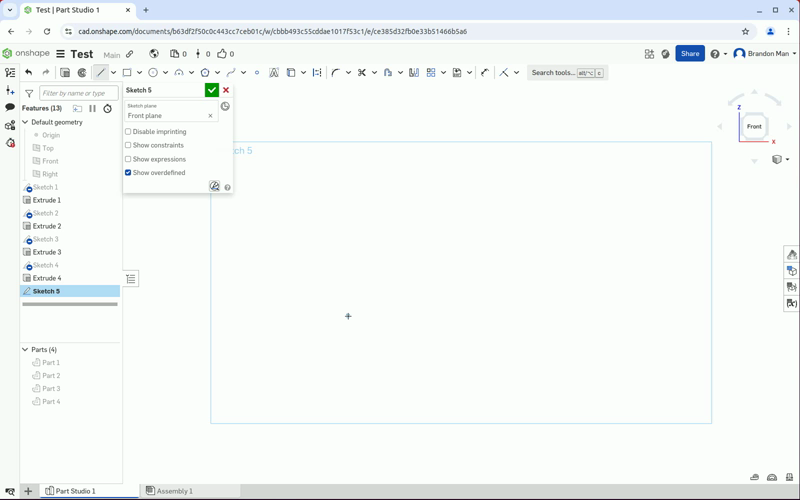
key_down(shift)
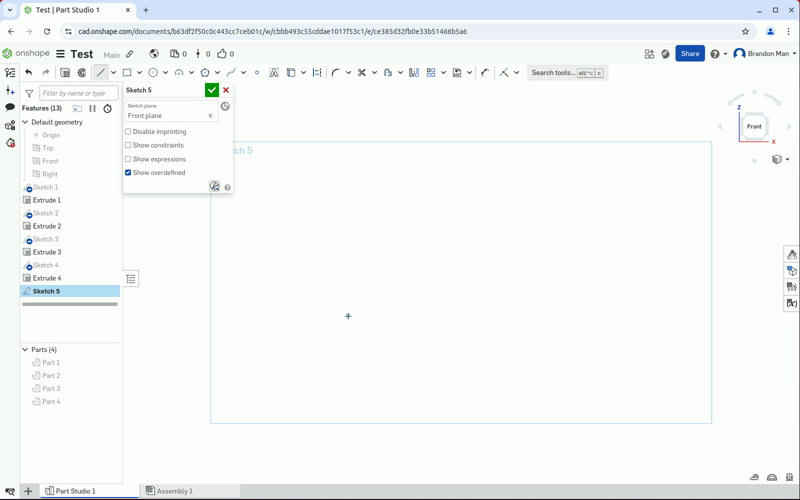
mouse_move(378, 315)
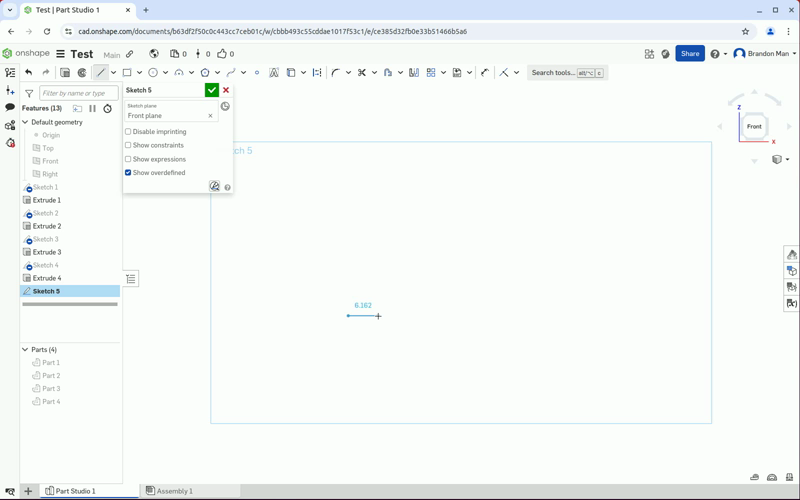
mouse_move(395, 315)
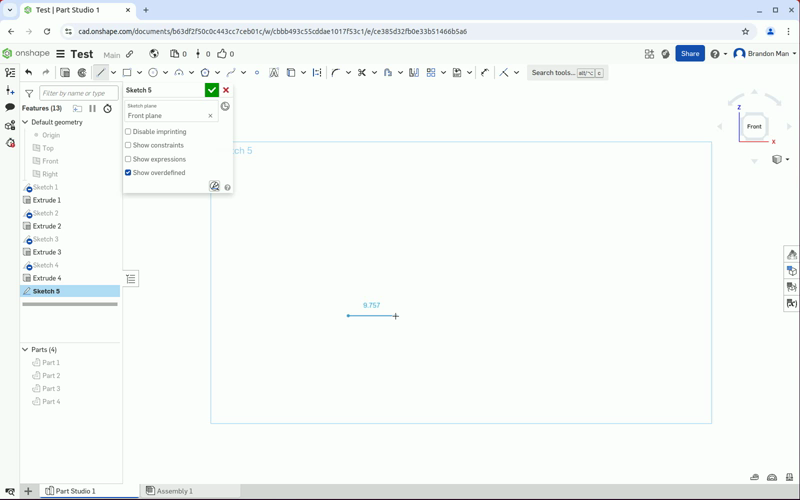
click(395, 315)
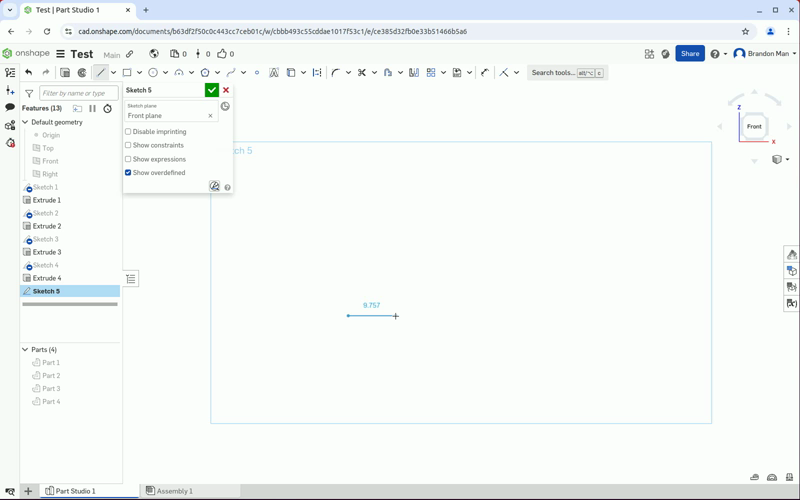
key_up(shift)
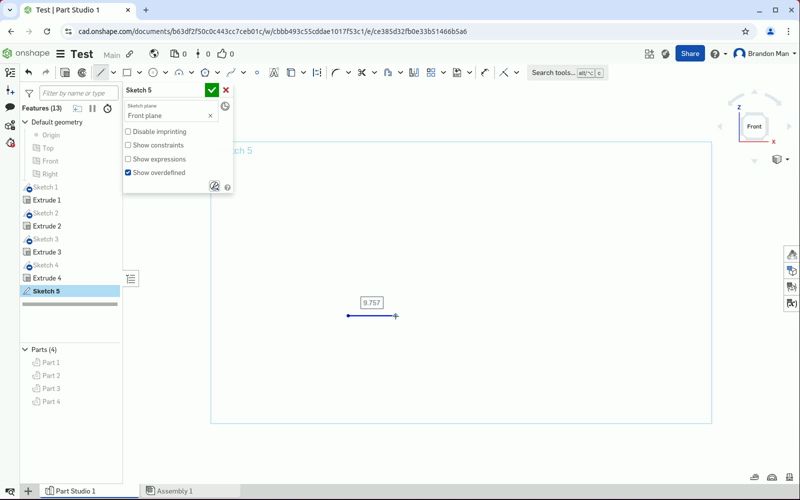
key_down(shift)
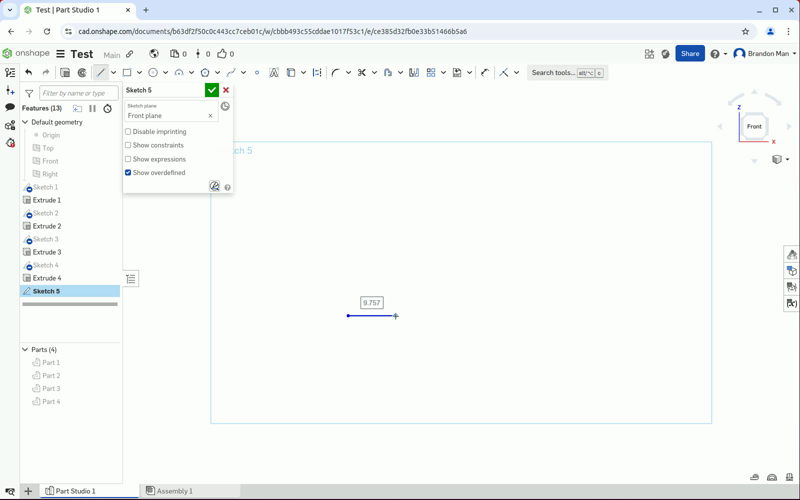
mouse_move(425, 315)
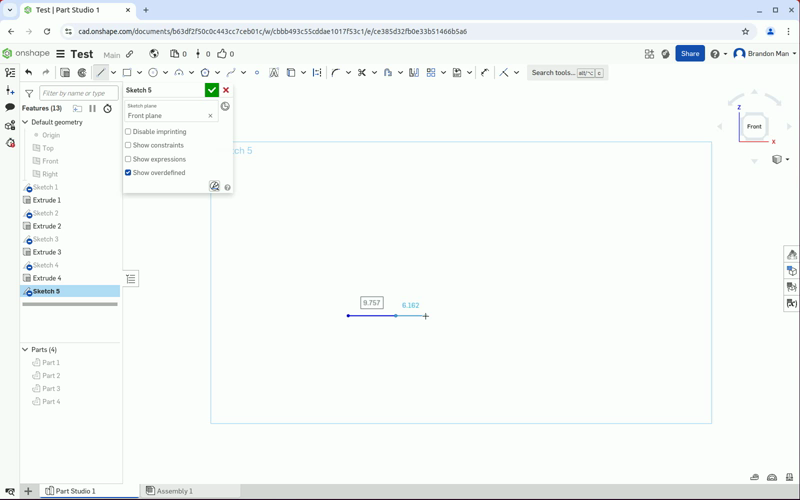
mouse_move(395, 296)
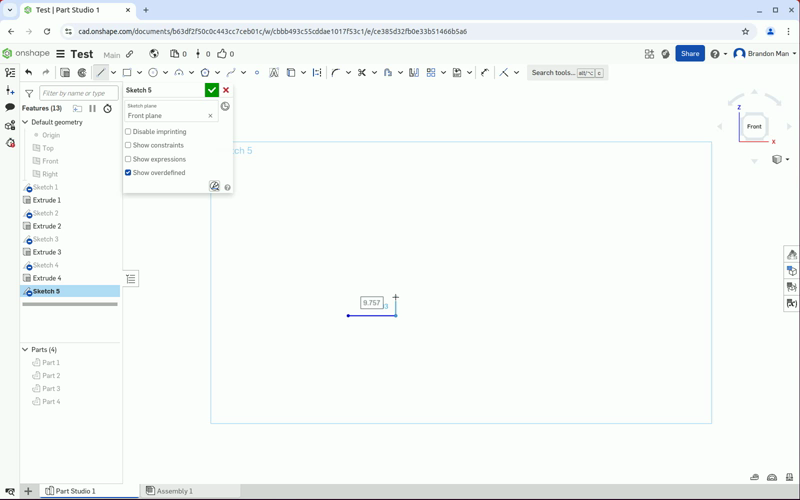
click(395, 296)
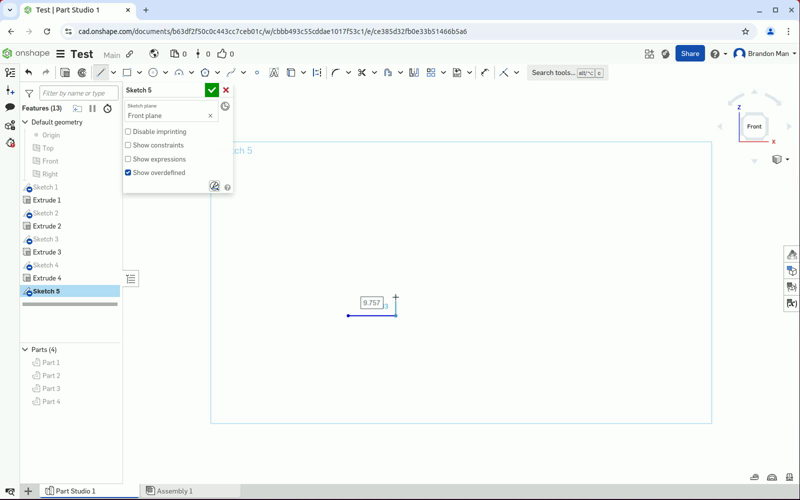
key_up(shift)
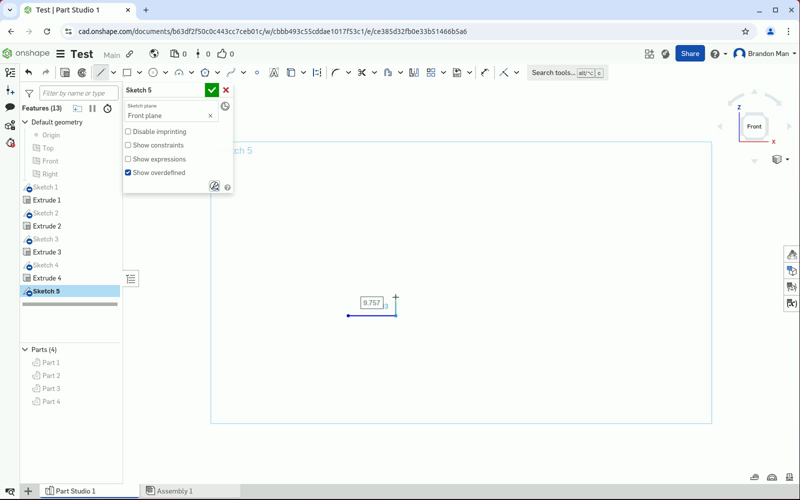
key_down(shift)
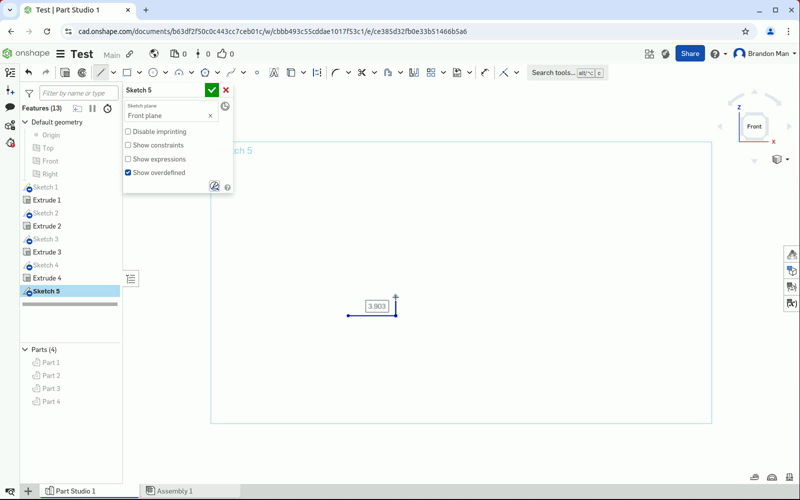
mouse_move(425, 296)
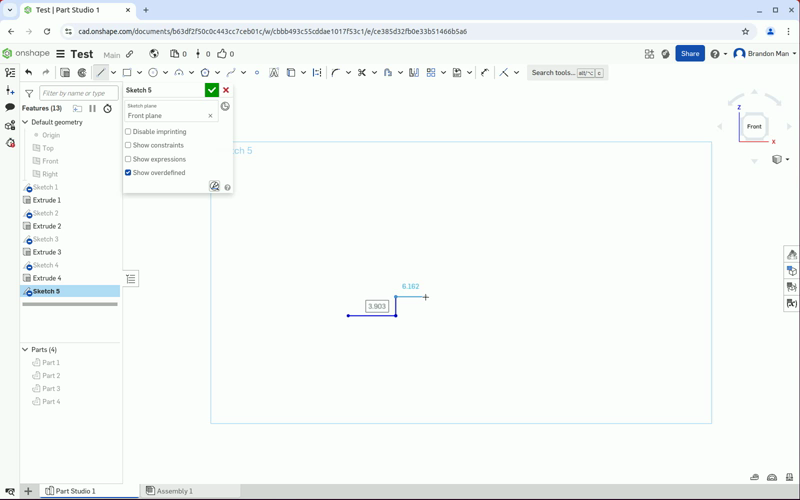
mouse_move(348, 296)
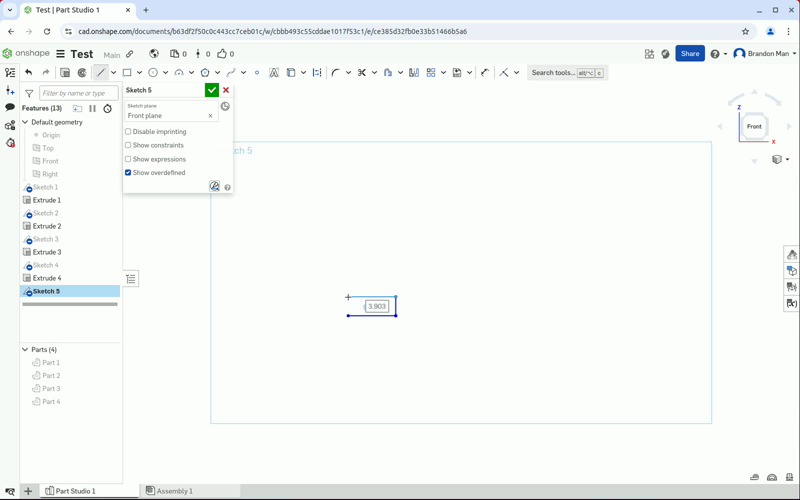
click(348, 296)
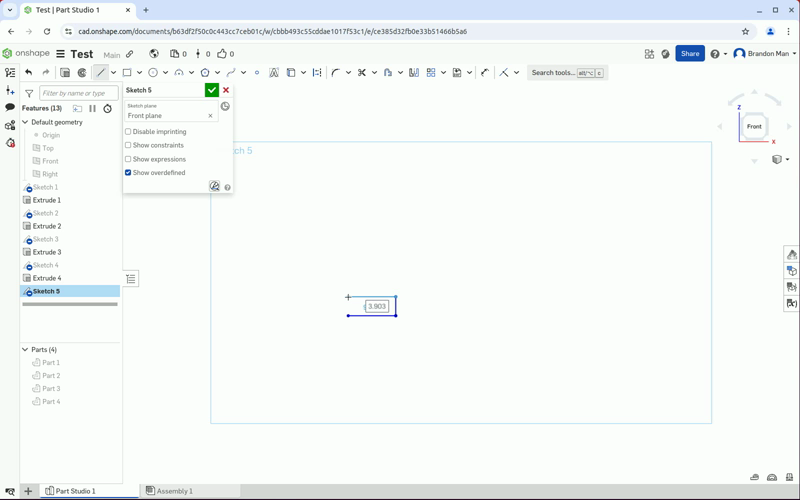
key_up(shift)
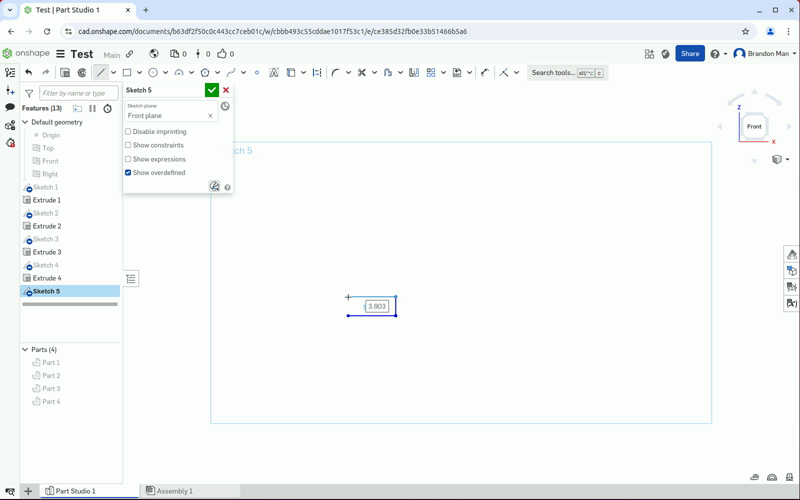
mouse_move(378, 296)
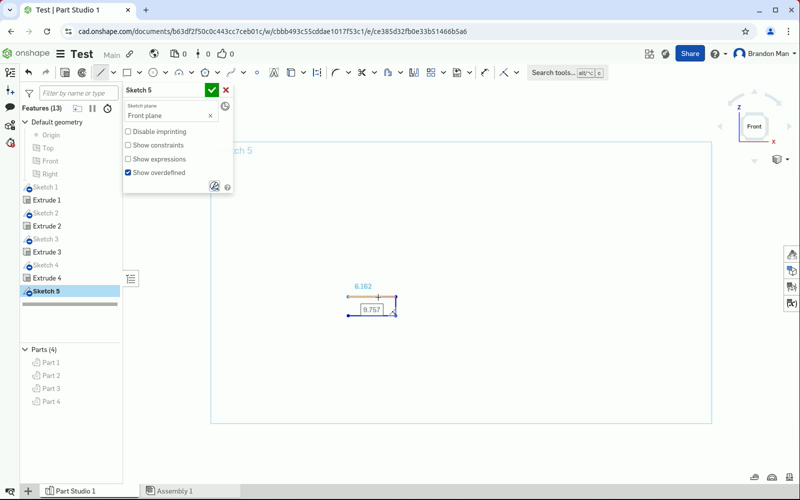
key_down(shift)
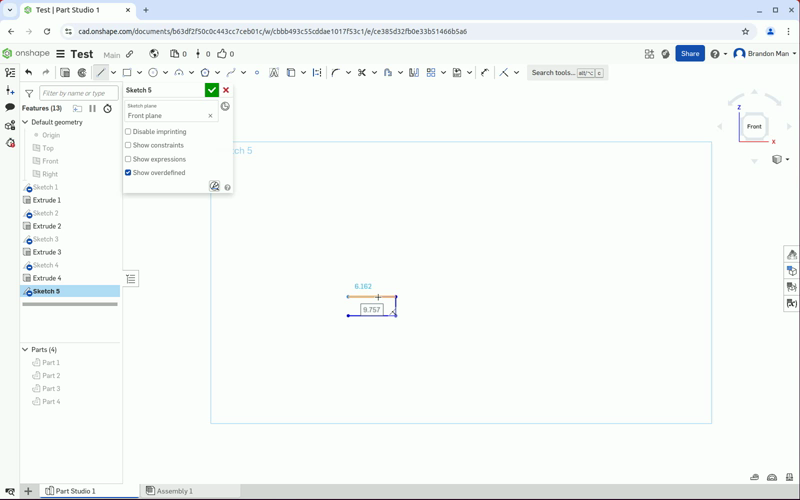
mouse_move(348, 315)
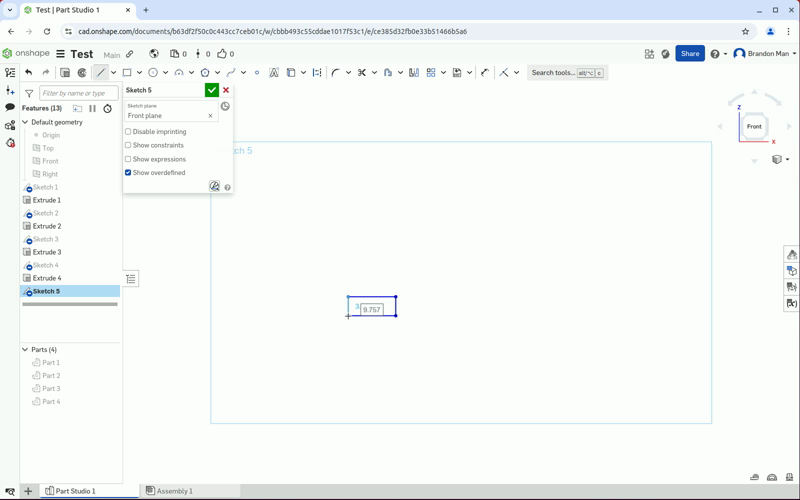
key_up(shift)
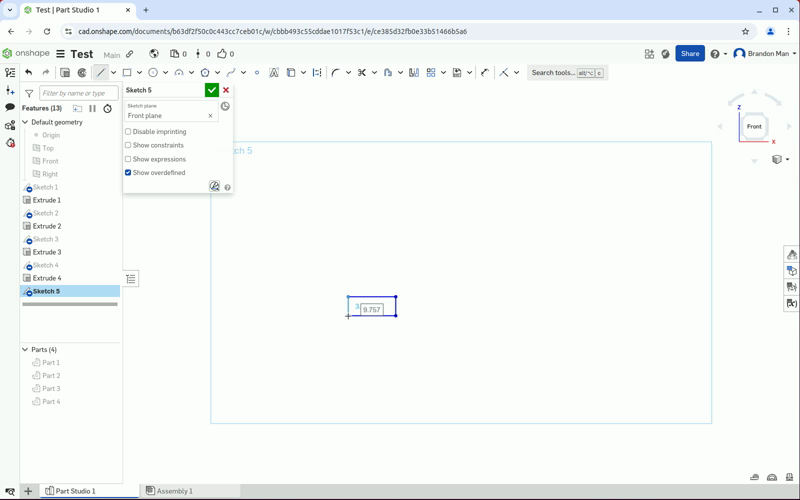
click(348, 315)
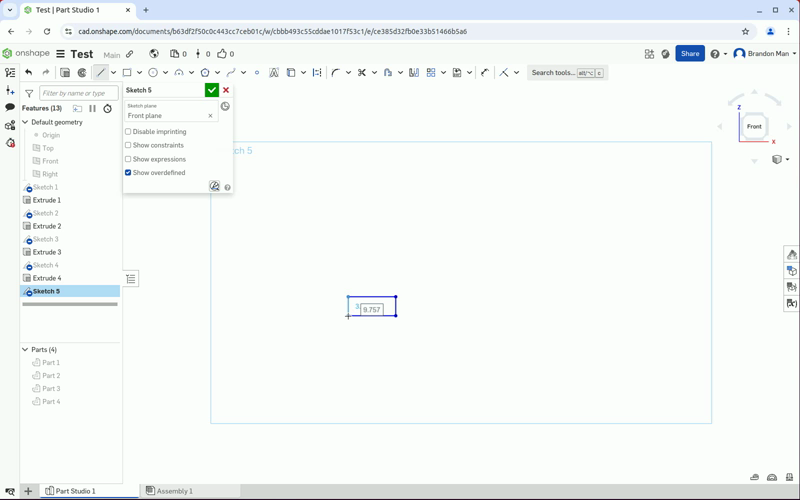
key(esc)
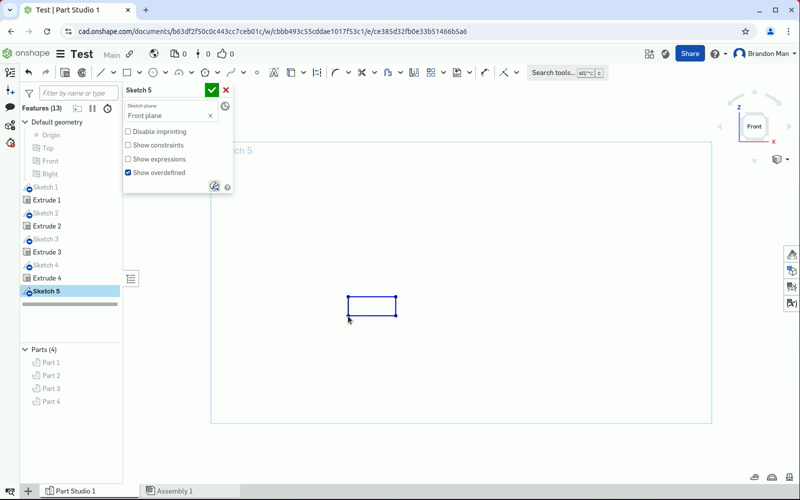
mouse_move(388, 303)
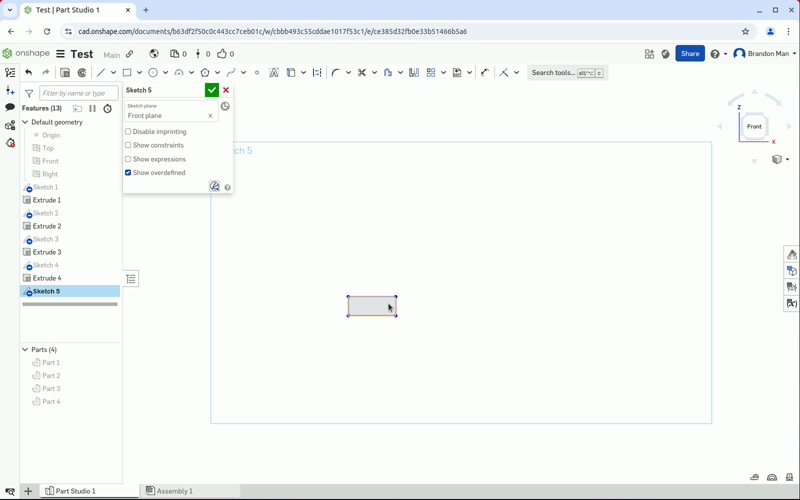
scroll(6)
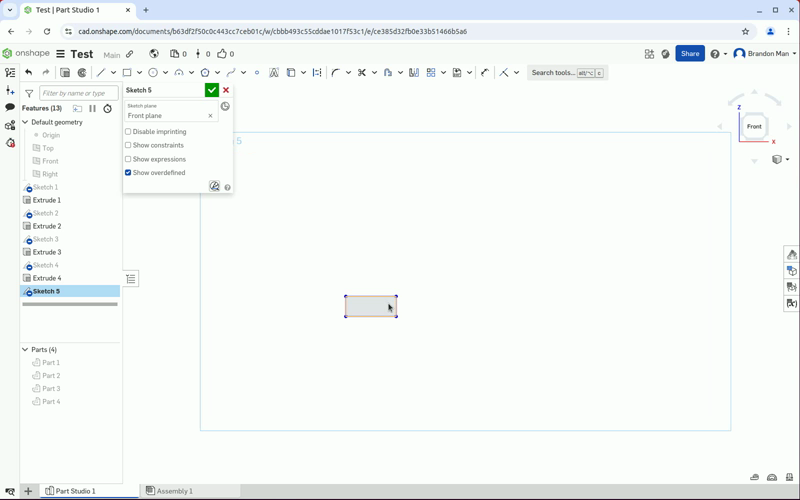
scroll(6)
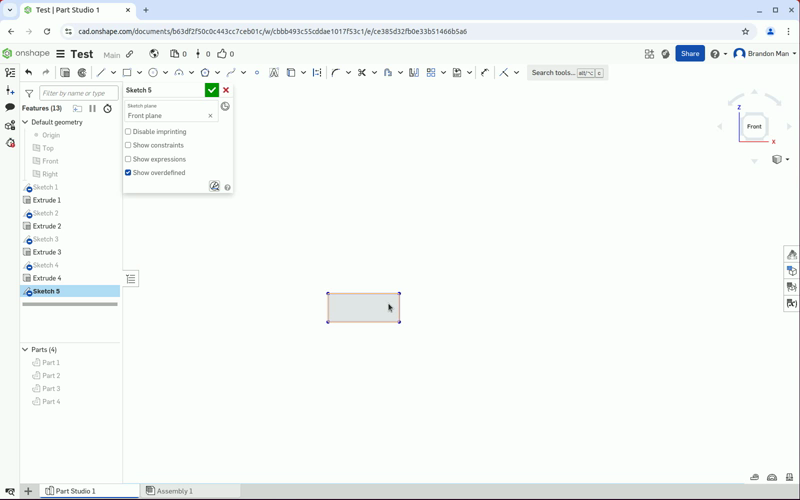
scroll(6)
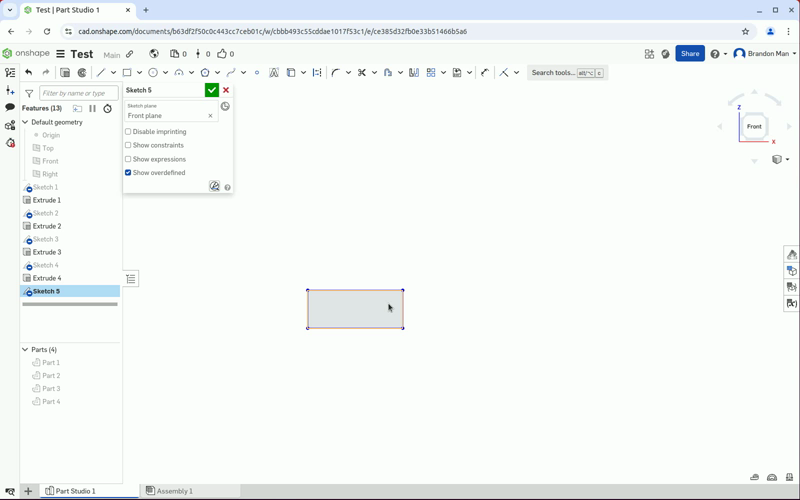
scroll(6)
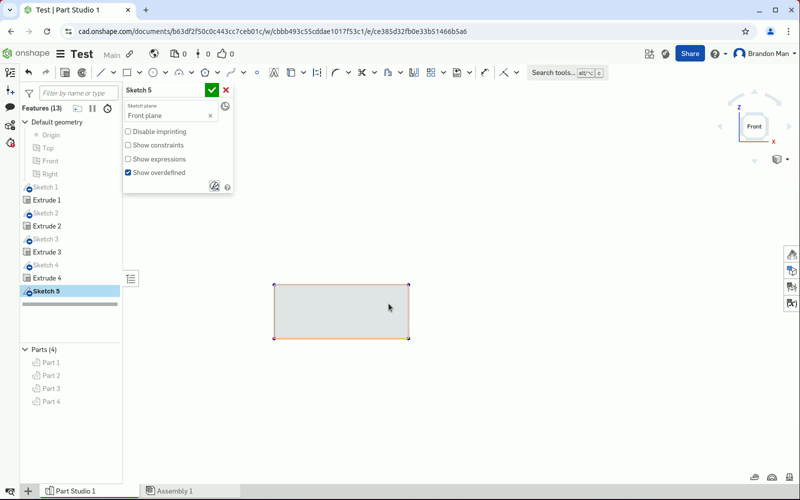
scroll(6)
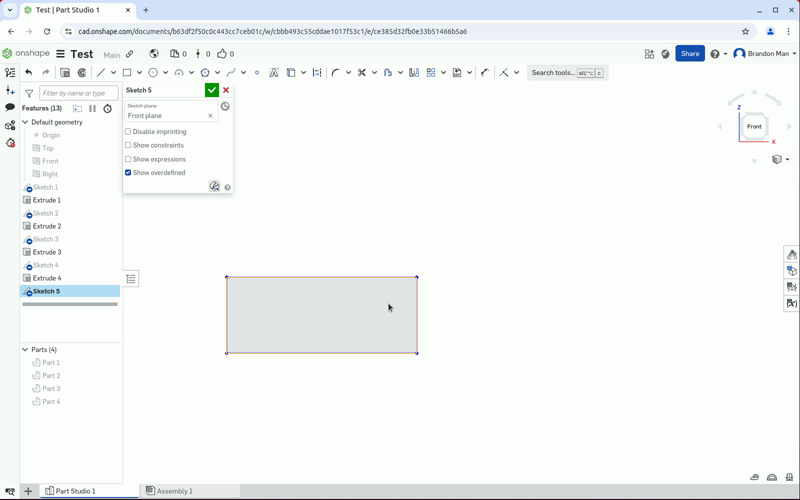
scroll(6)
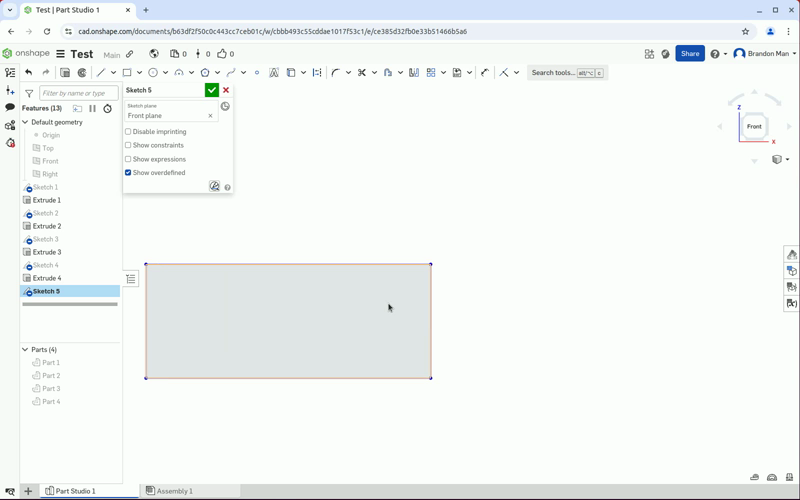
scroll(6)
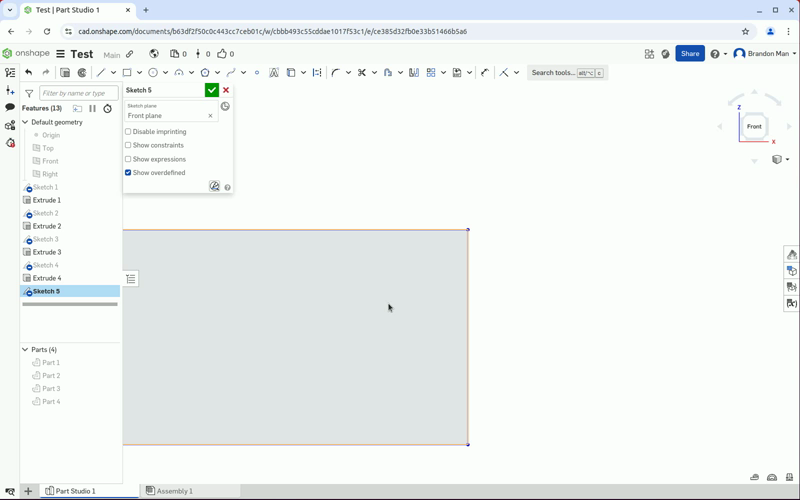
click(388, 303)
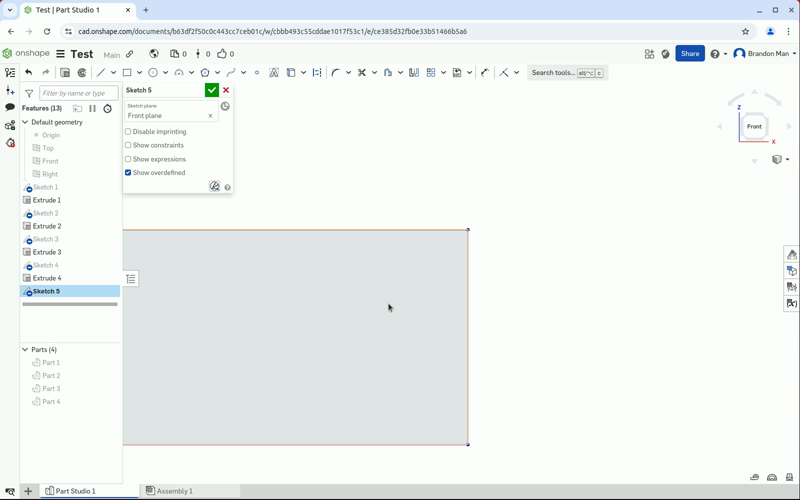
scroll(-6)
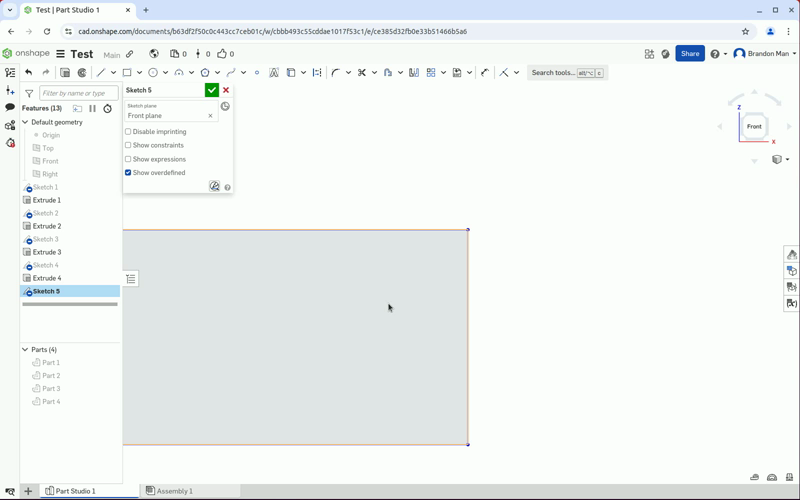
scroll(-6)
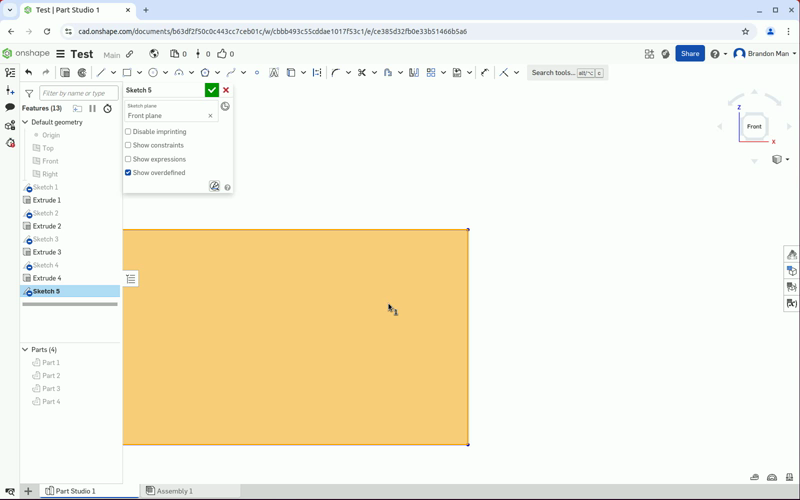
scroll(-6)
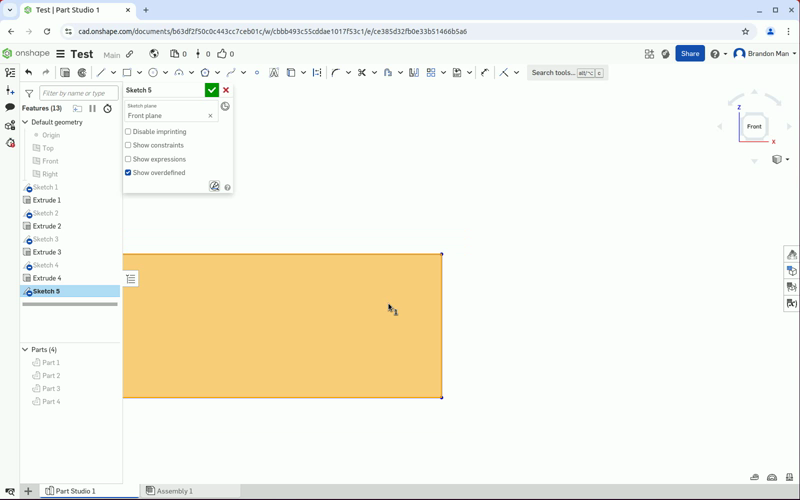
scroll(-6)
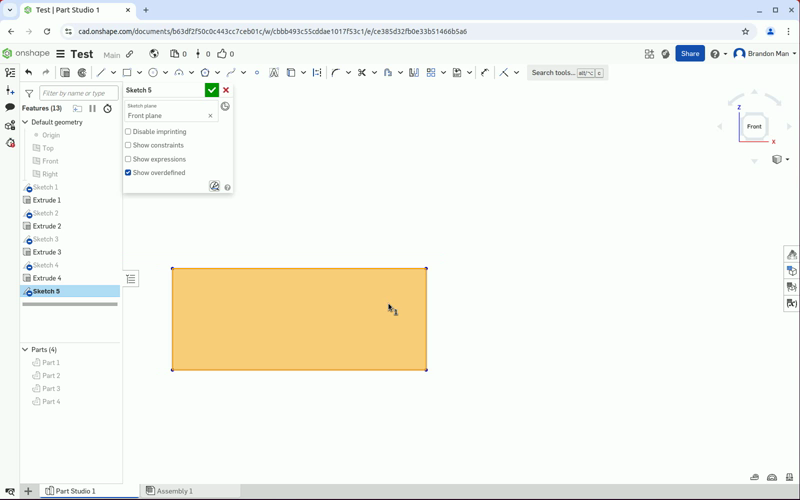
scroll(-6)
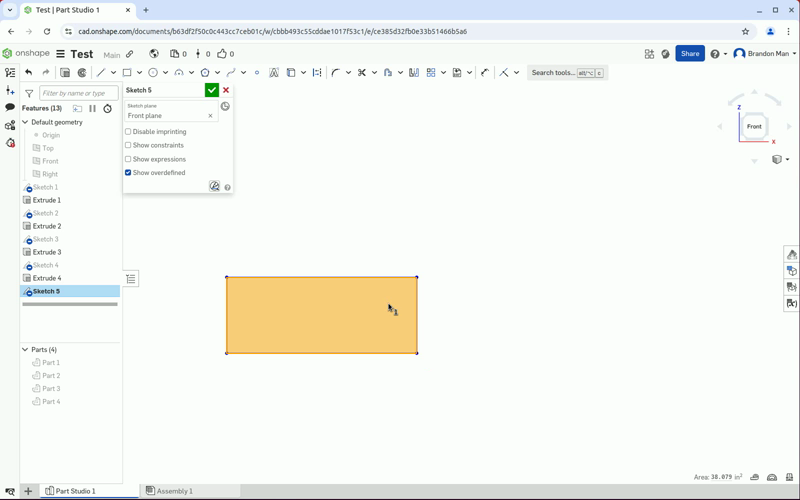
scroll(-6)
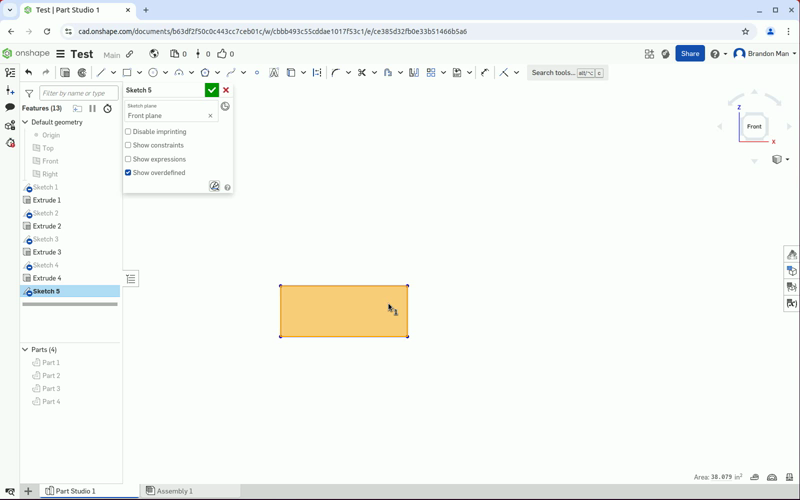
scroll(-6)
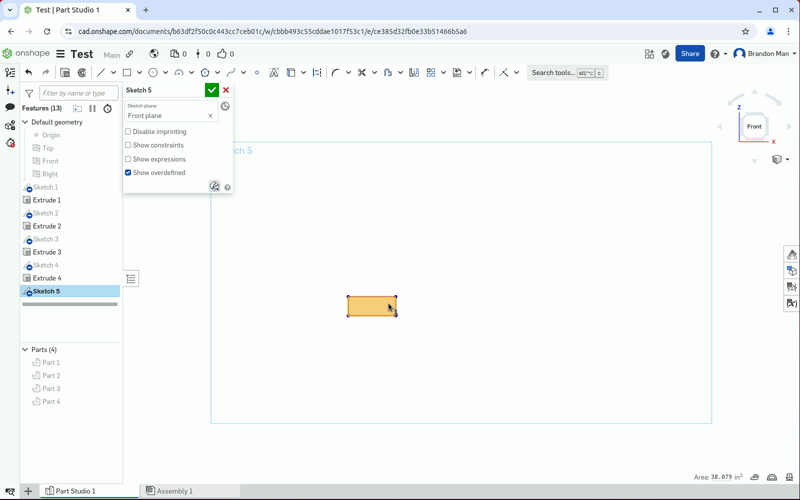
mouse_move(73, 352)
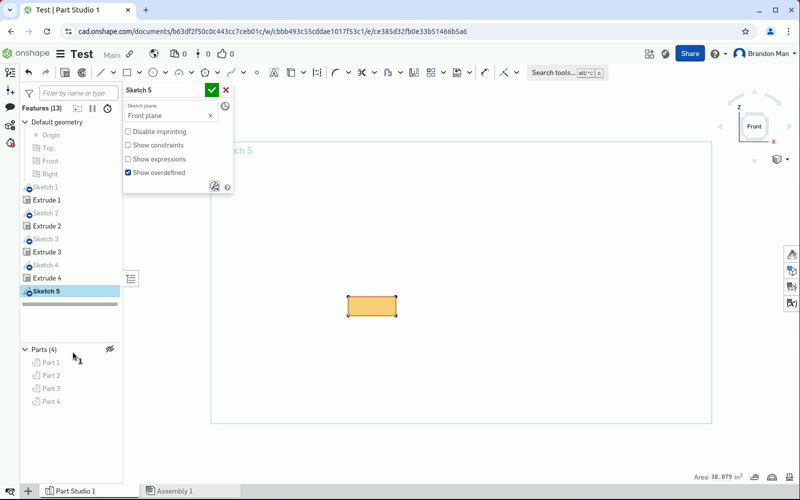
key(shift+y)
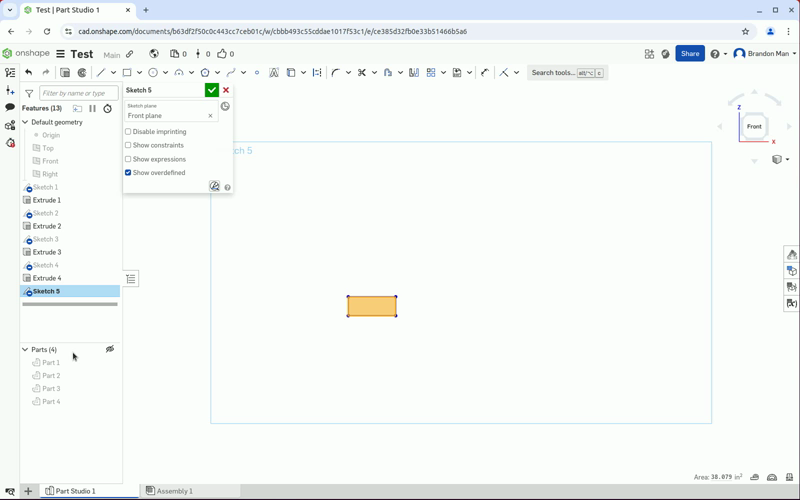
key(shift+e)
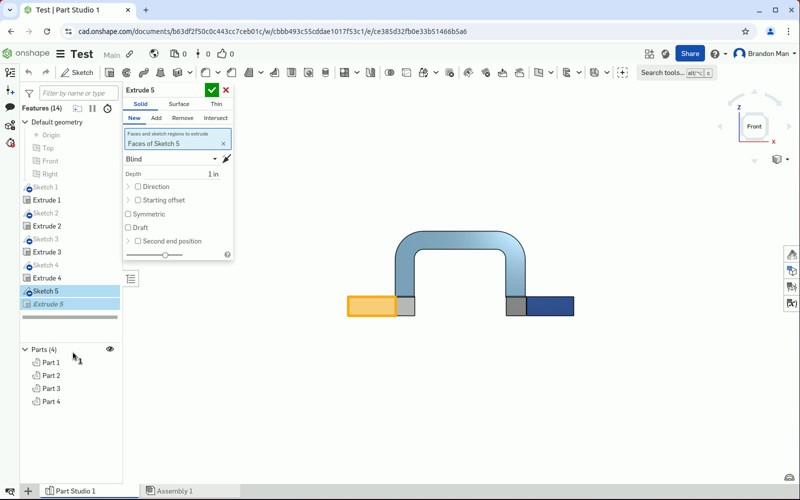
mouse_move(143, 106)
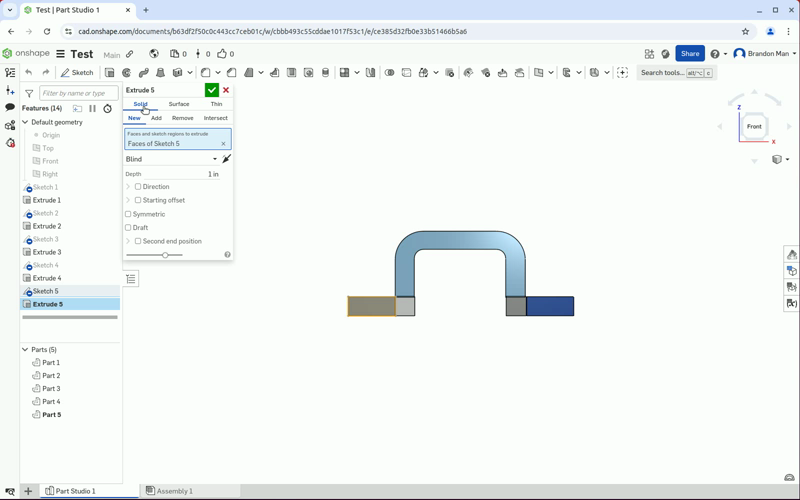
click(143, 106)
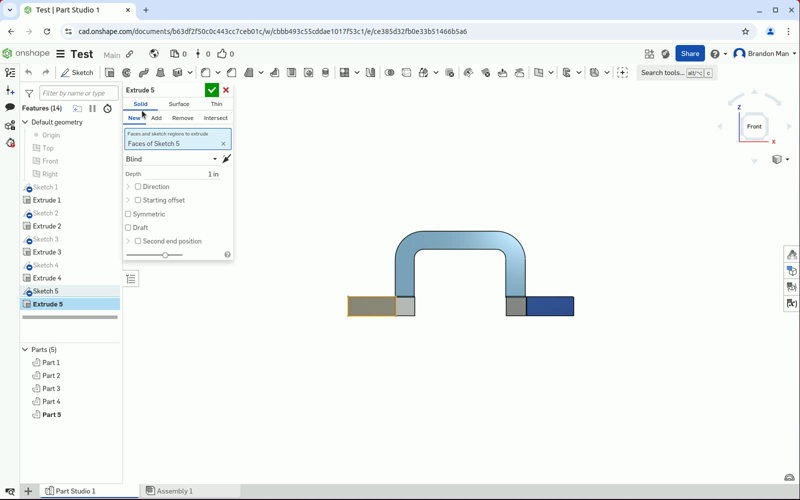
mouse_move(137, 120)
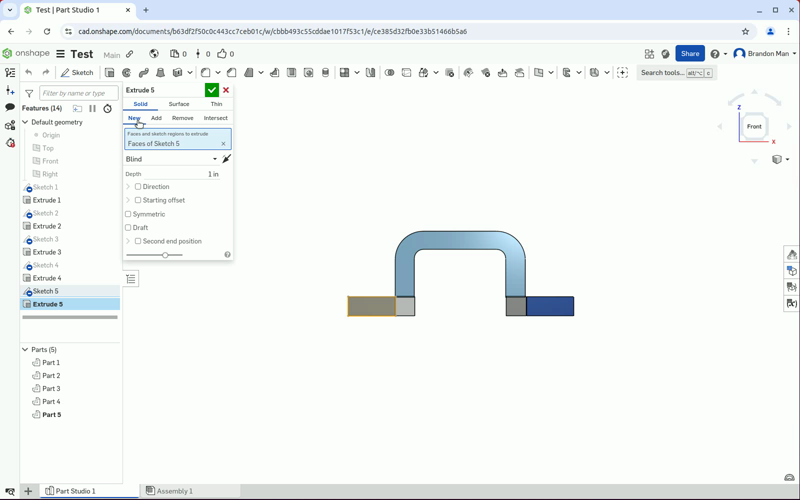
click(137, 120)
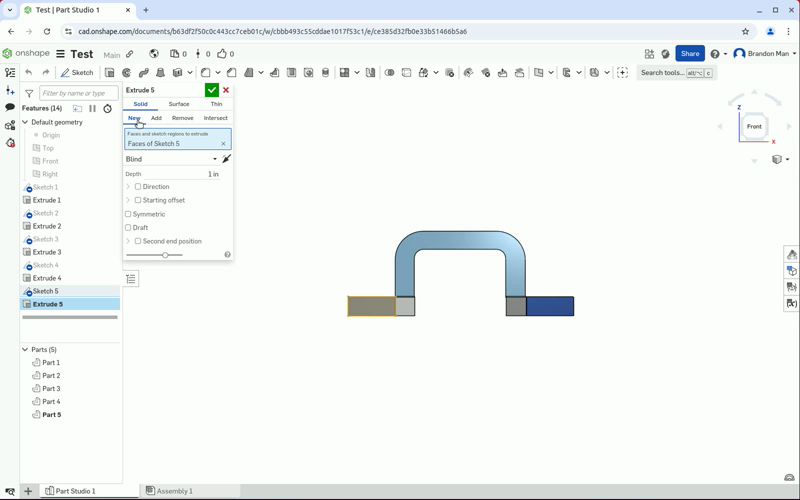
key(tab, 4)
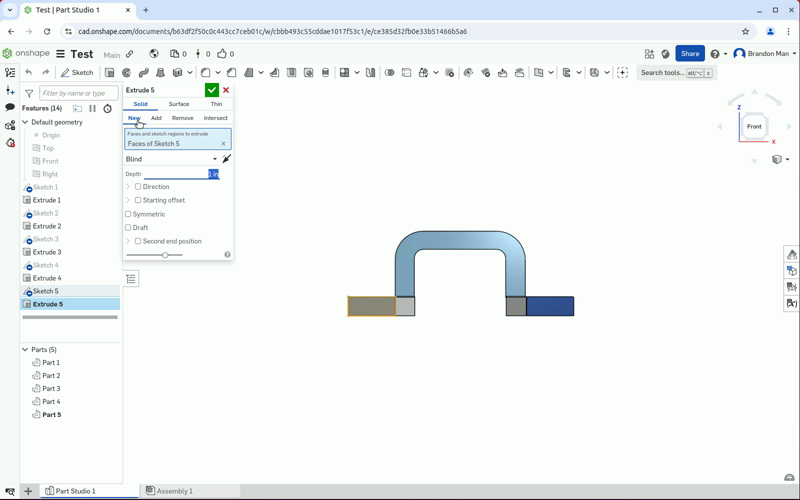
text(9.628)
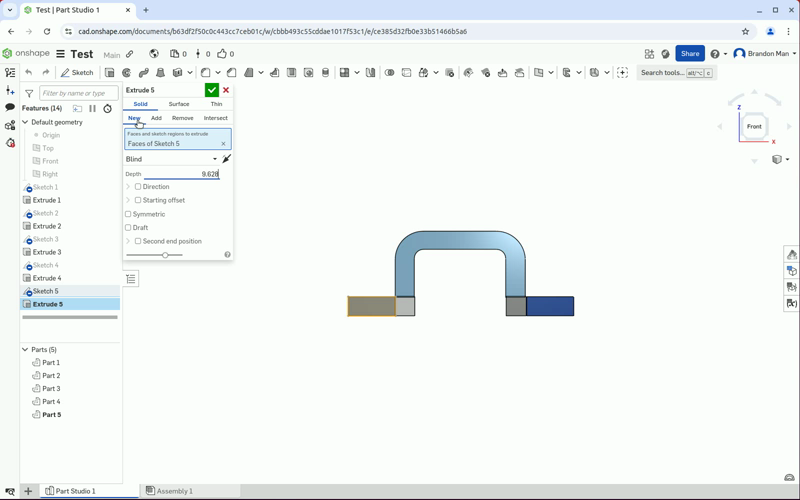
key(enter)
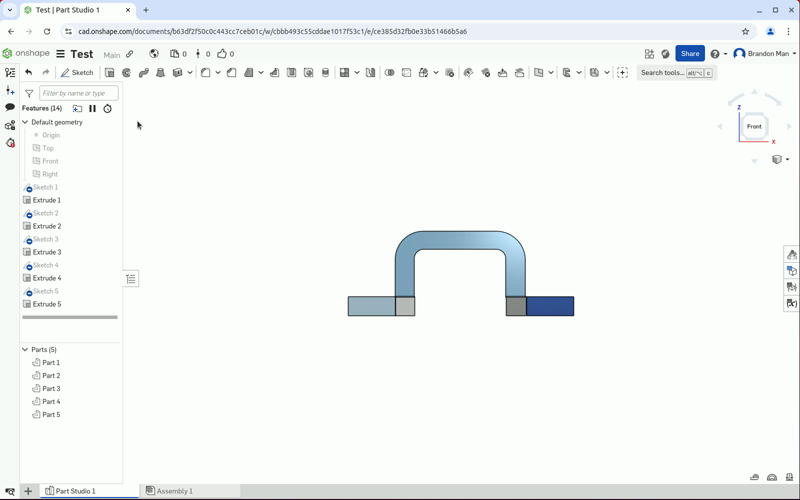
key(shift+h)
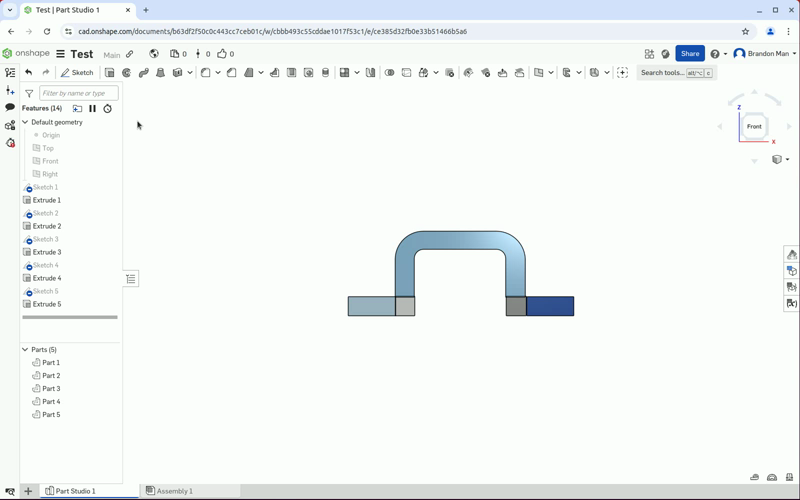
key(shift+h)
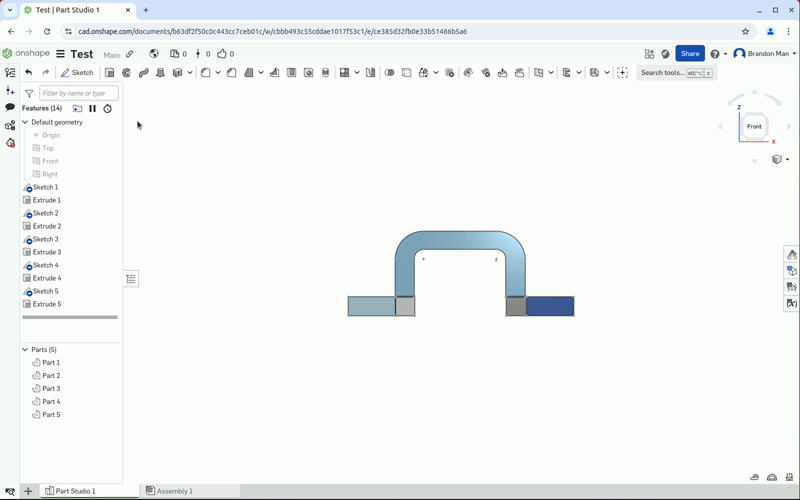
key(shift+7)
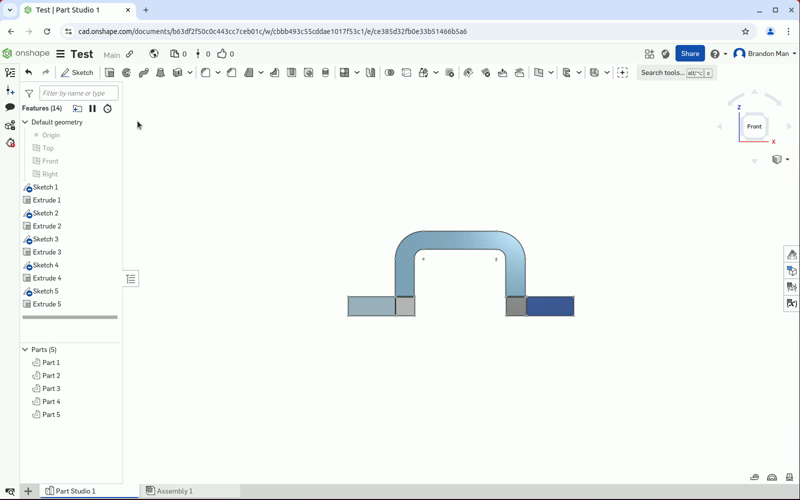
key(left, 2)
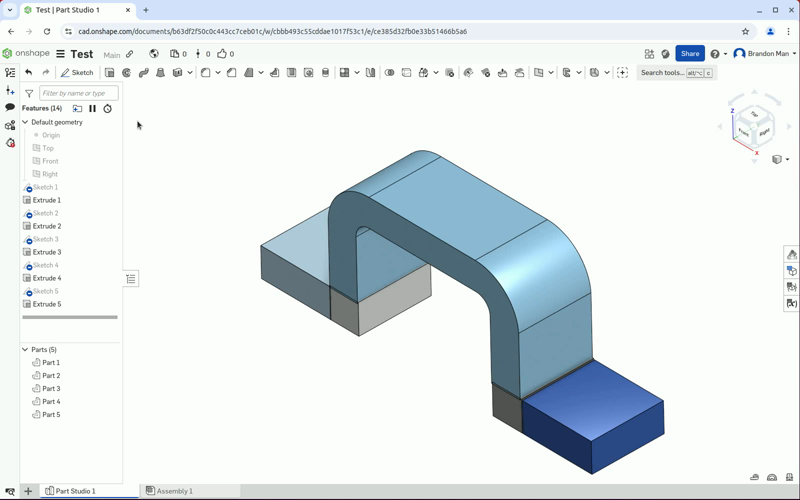
key(down, 2)
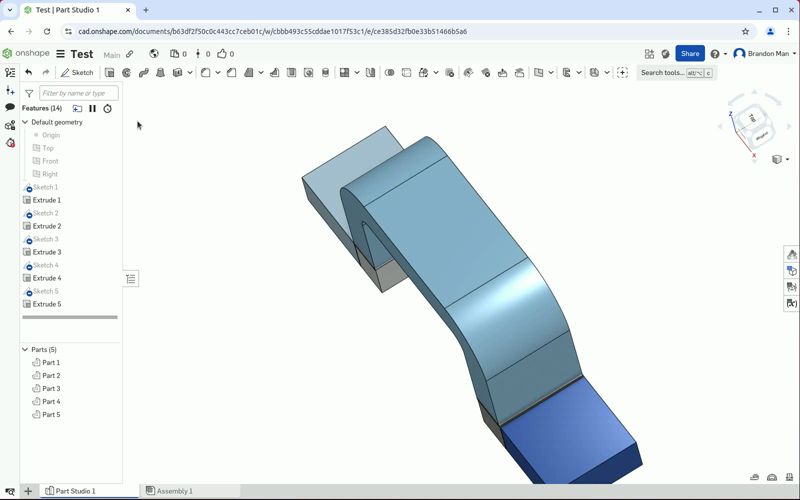
key(up, 2)
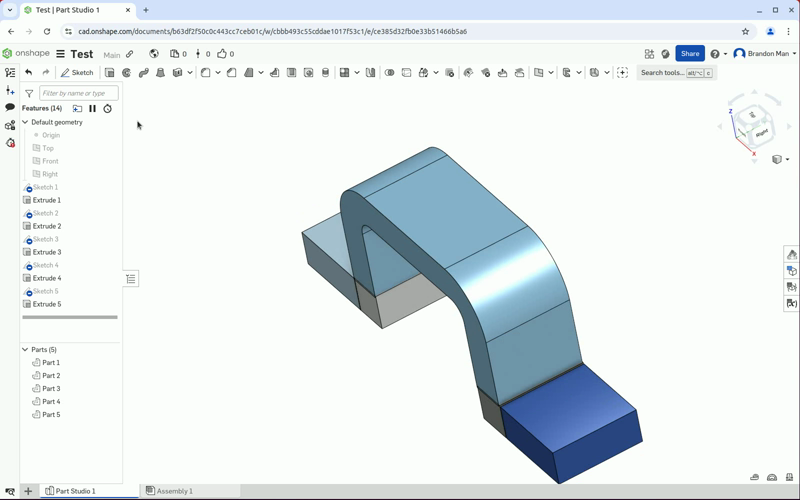
key(right, 2)
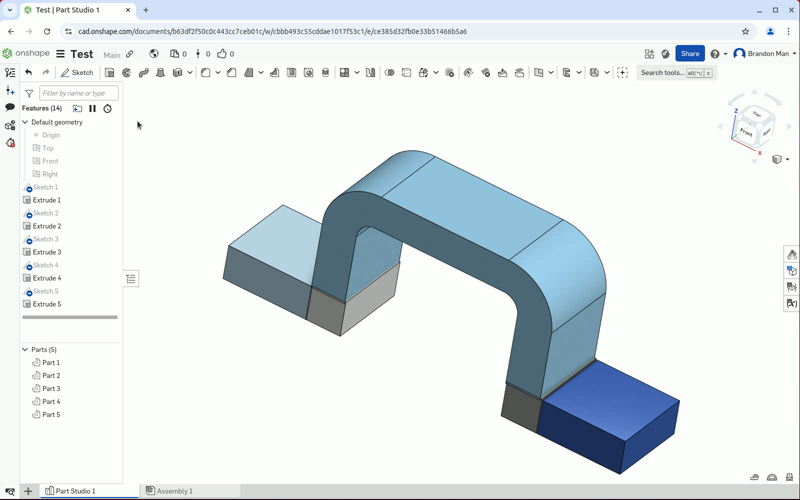
mouse_move(73, 189)
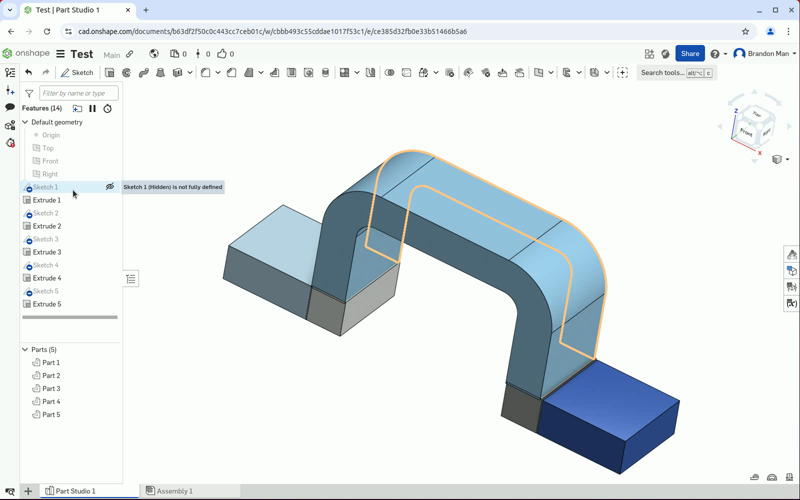
click(73, 189)